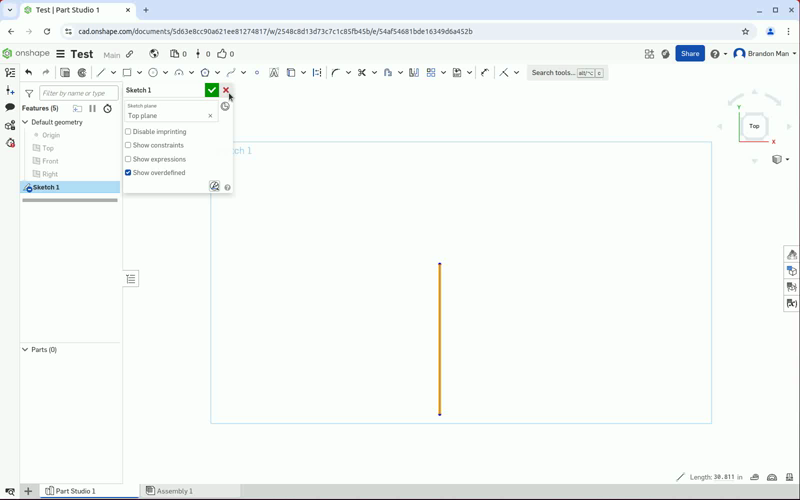
key(shift+h)
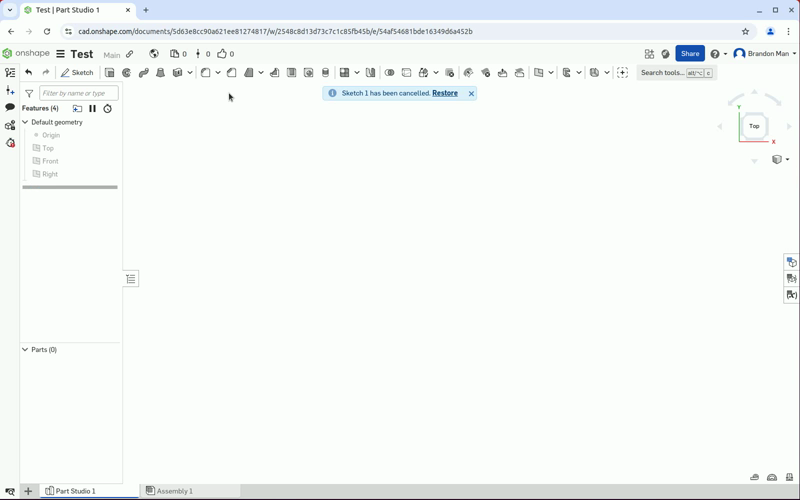
mouse_move(73, 352)
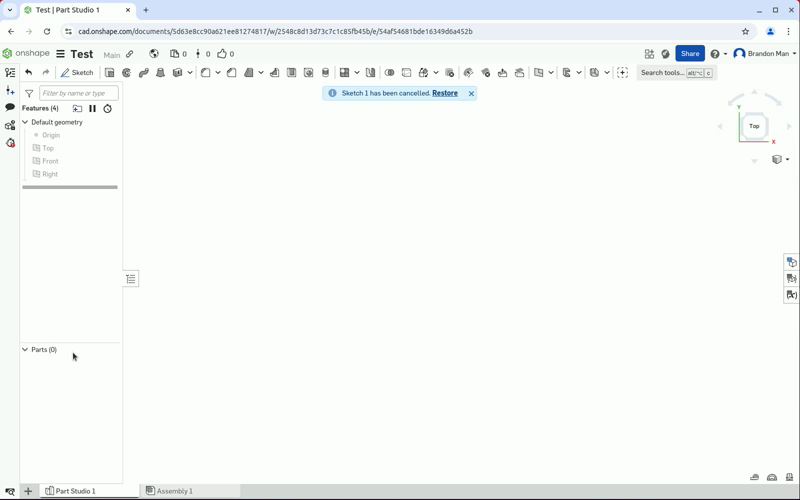
key(y)
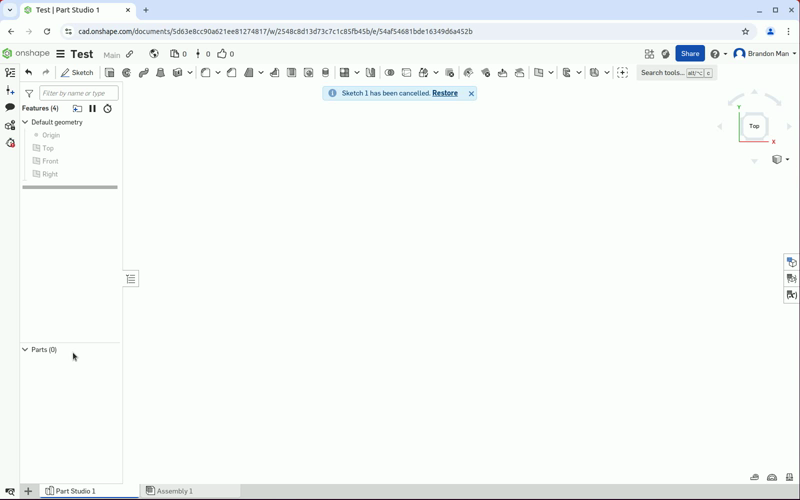
key(shift+p)
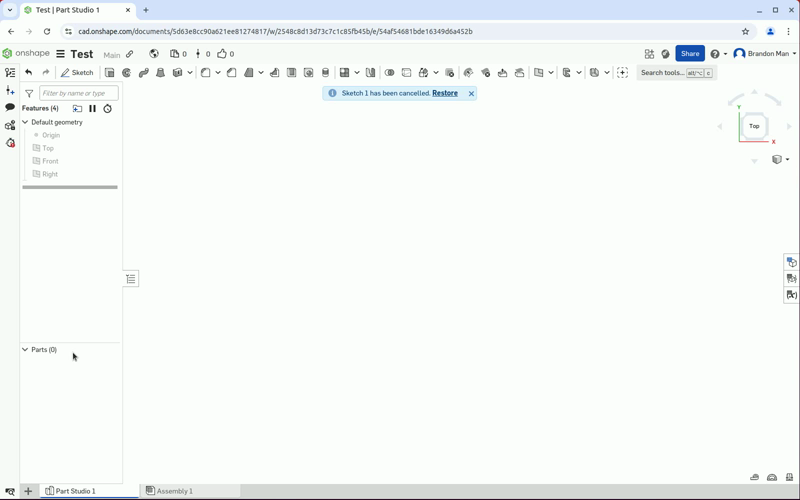
key(space)
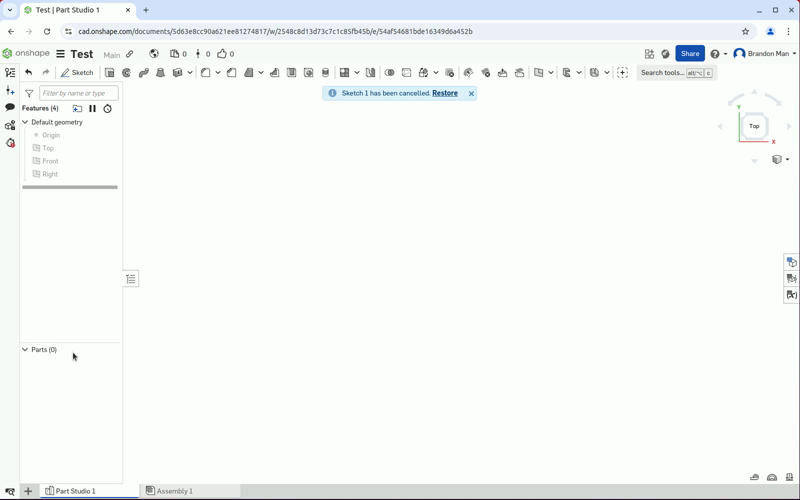
key_down(shift)
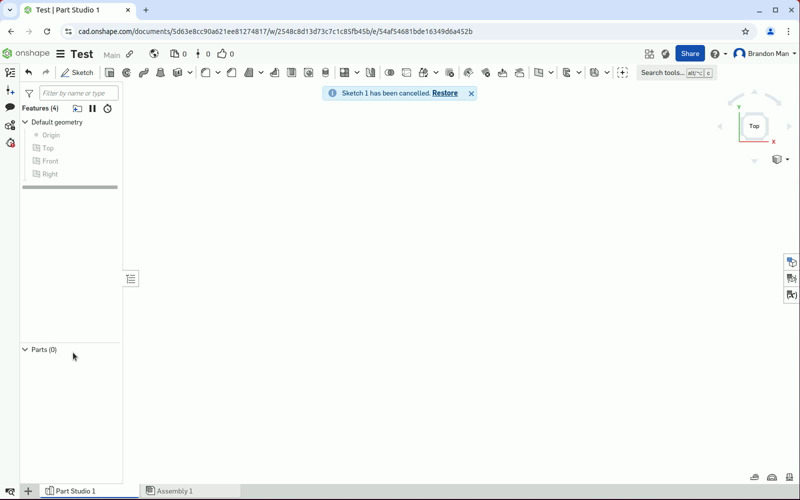
key(up)
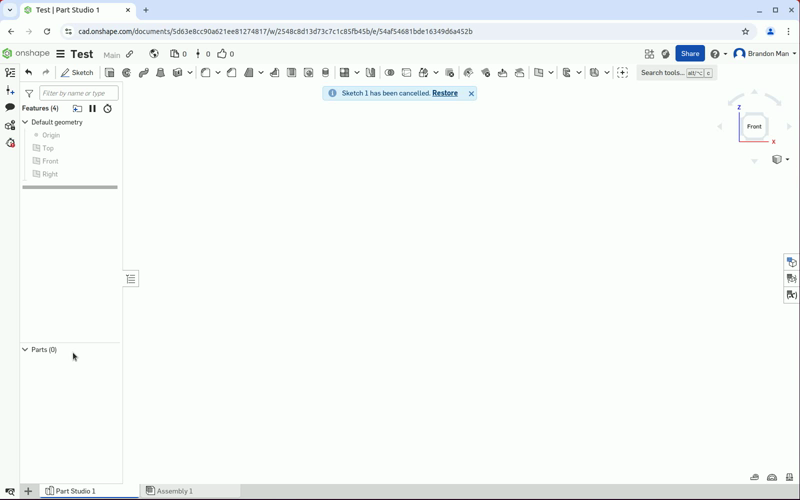
key_up(shift)
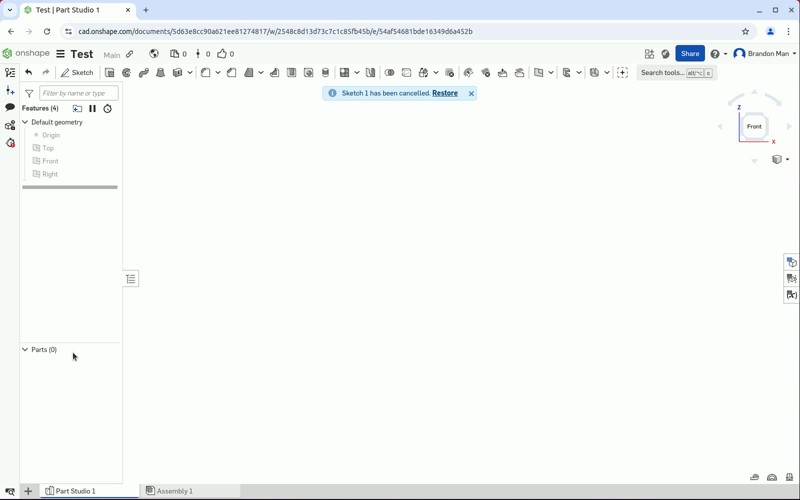
mouse_move(73, 352)
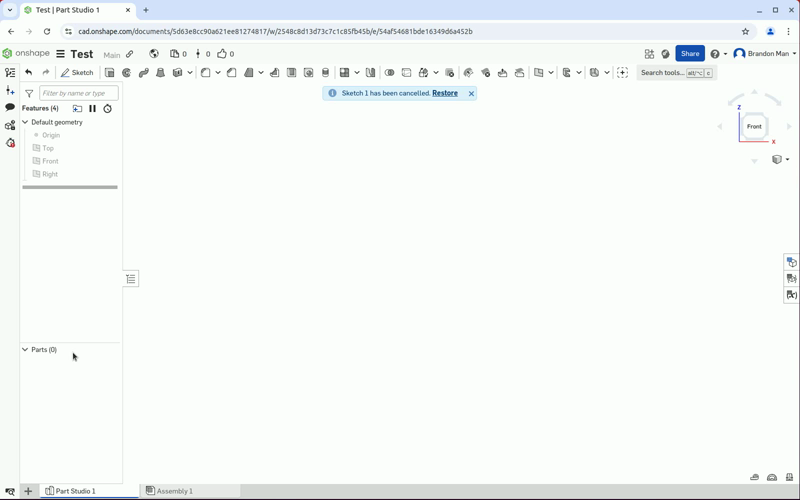
key(shift+y)
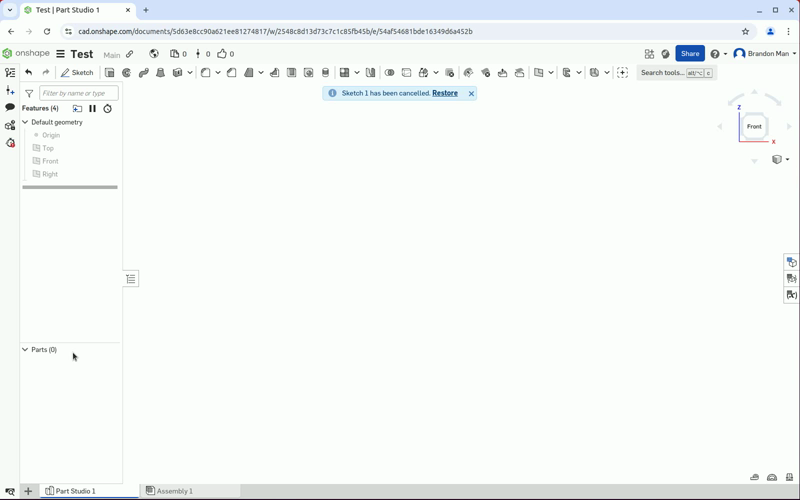
key(shift+s)
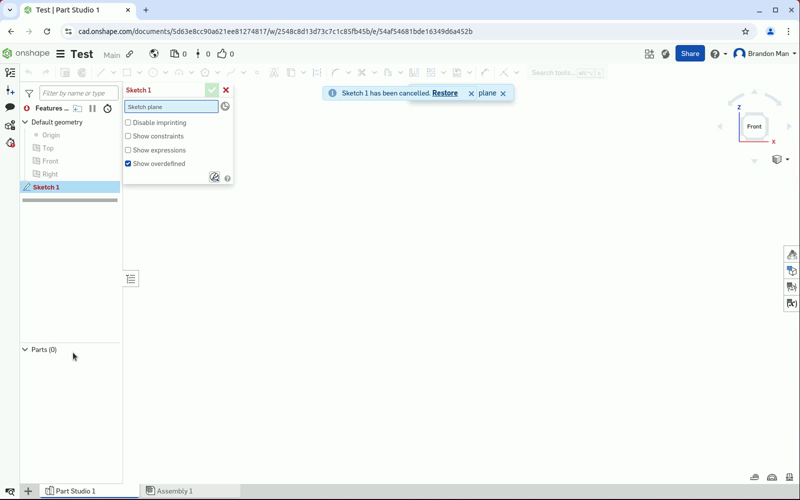
mouse_move(73, 163)
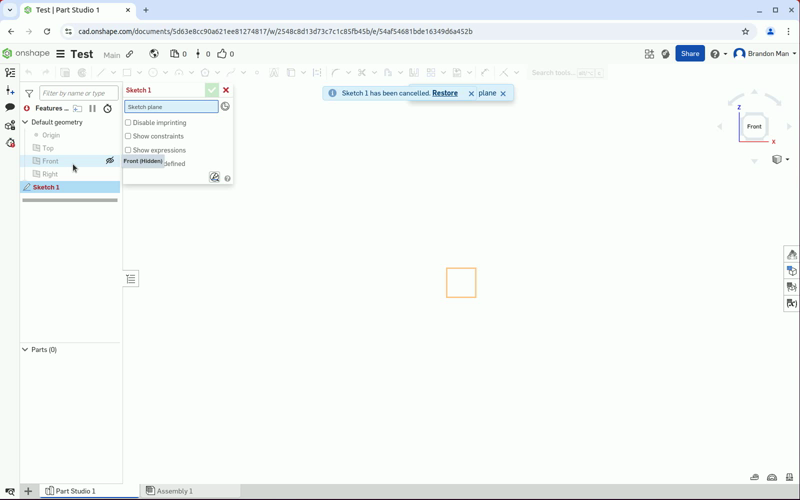
click(73, 163)
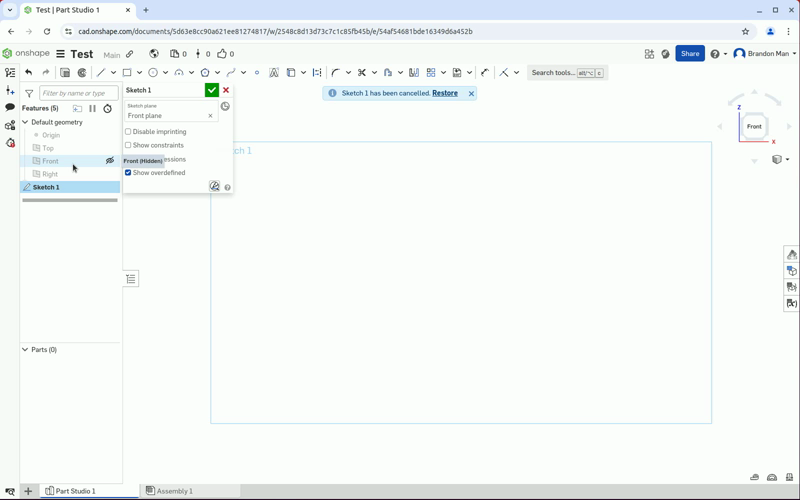
mouse_move(73, 352)
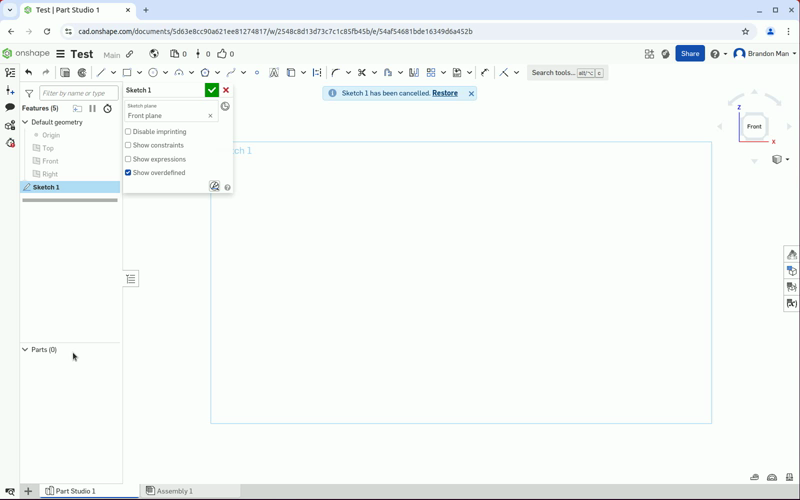
key(y)
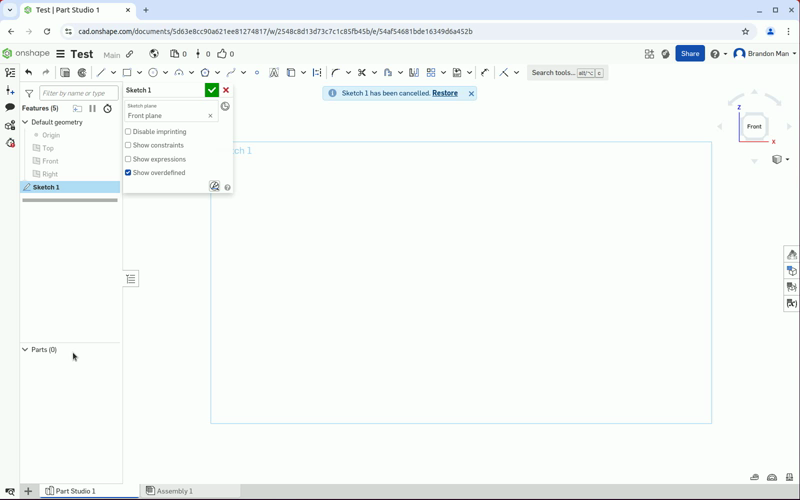
key(c)
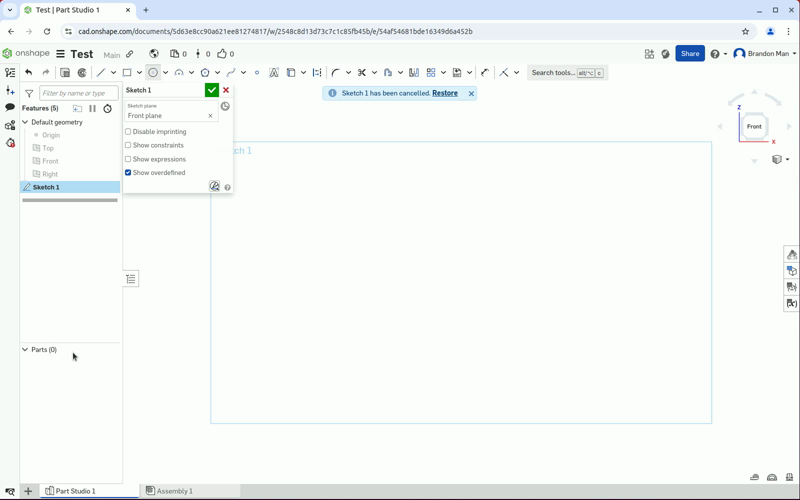
key_down(shift)
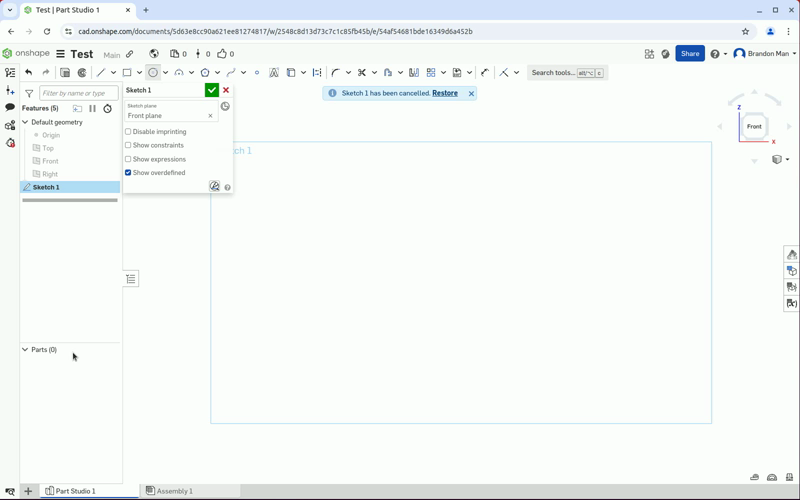
mouse_move(461, 282)
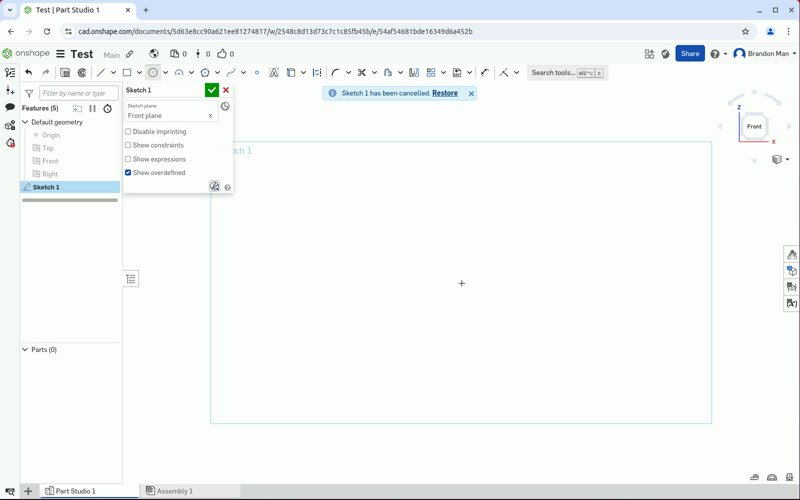
click(461, 282)
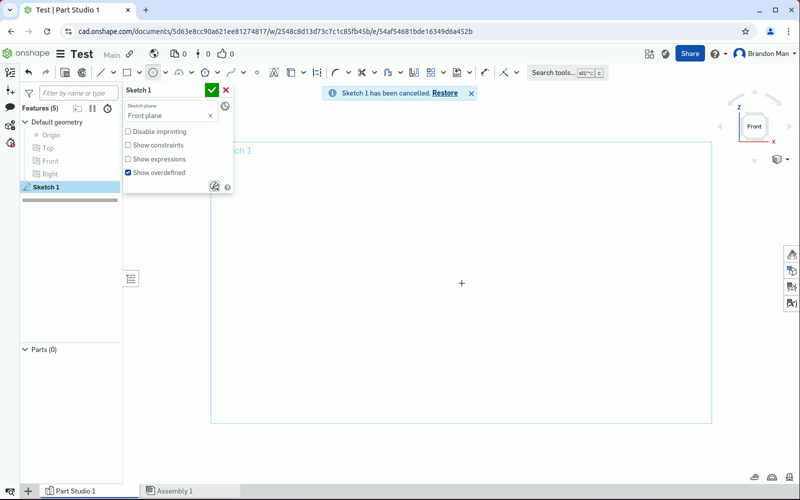
key_up(shift)
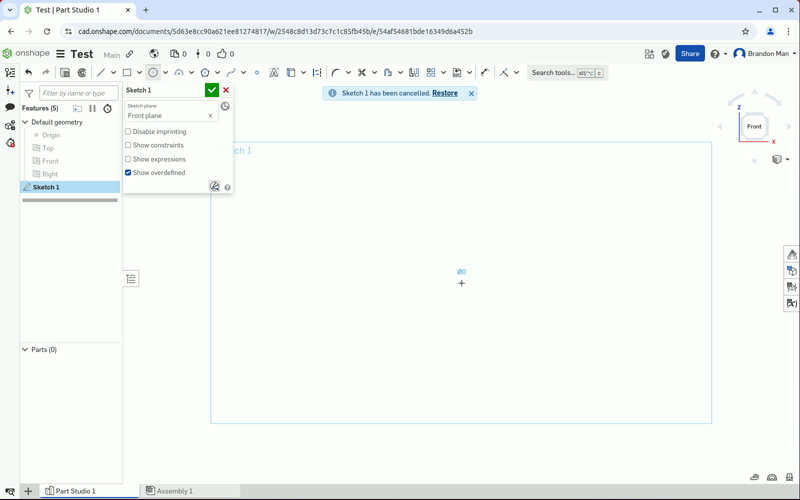
mouse_move(471, 282)
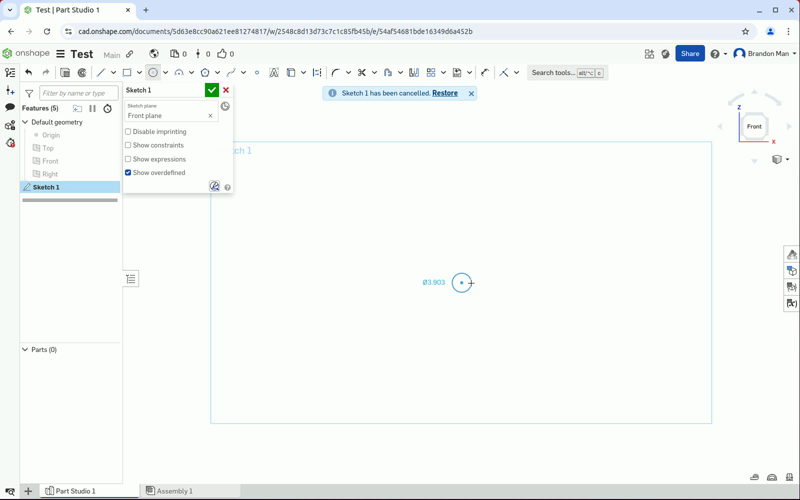
click(471, 282)
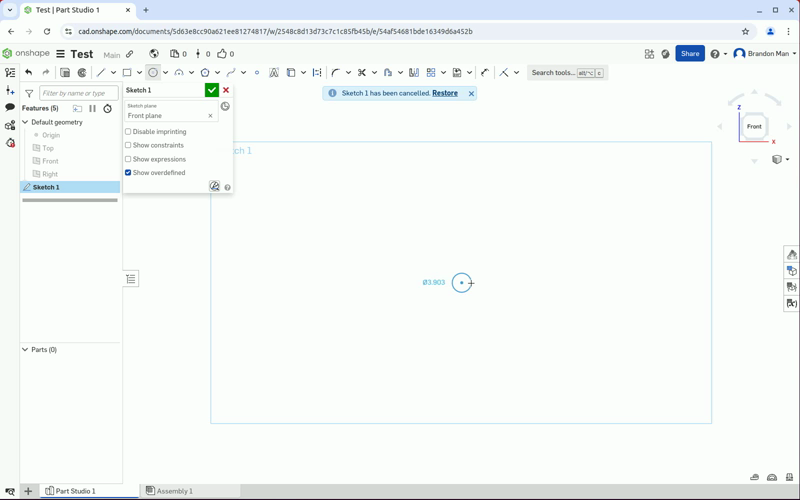
key(esc)
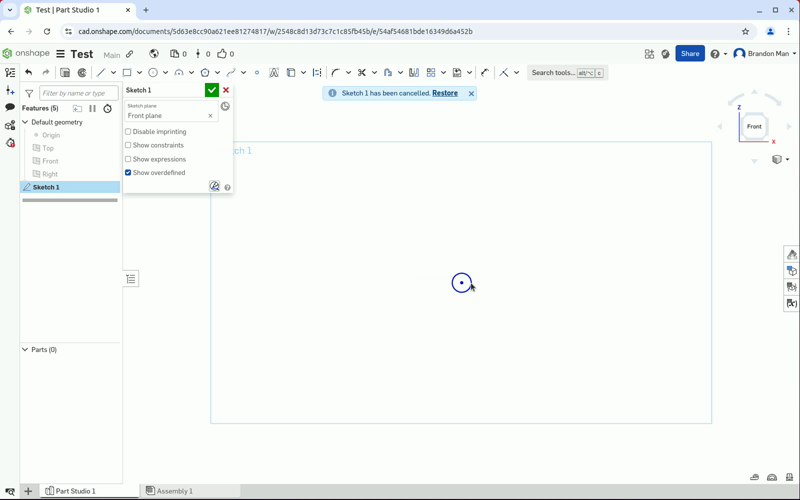
key(c)
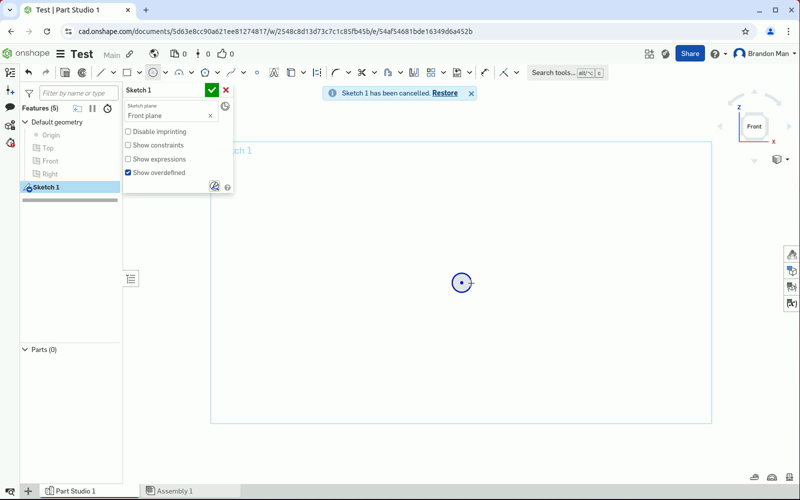
key_down(shift)
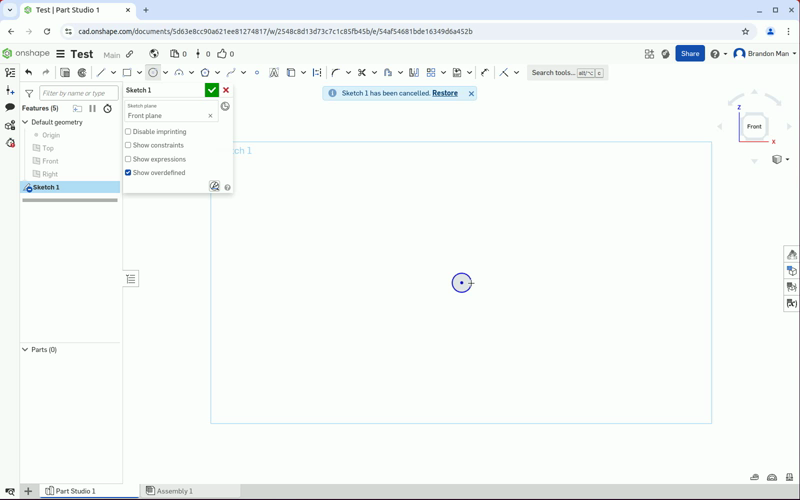
mouse_move(461, 282)
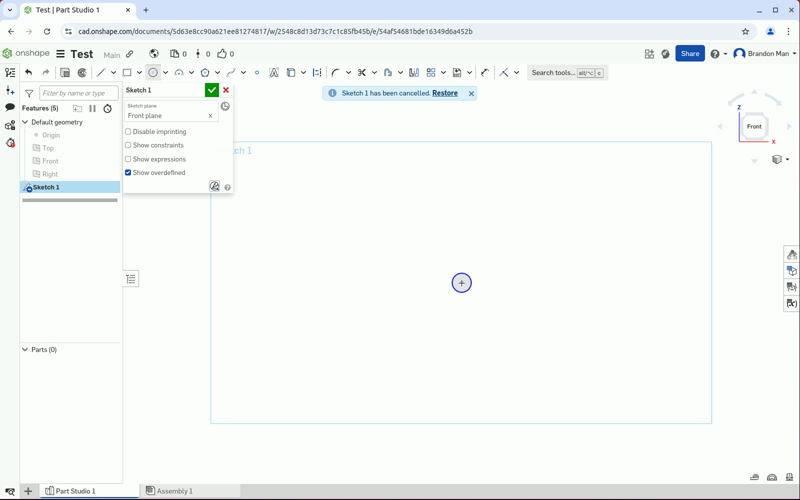
click(461, 282)
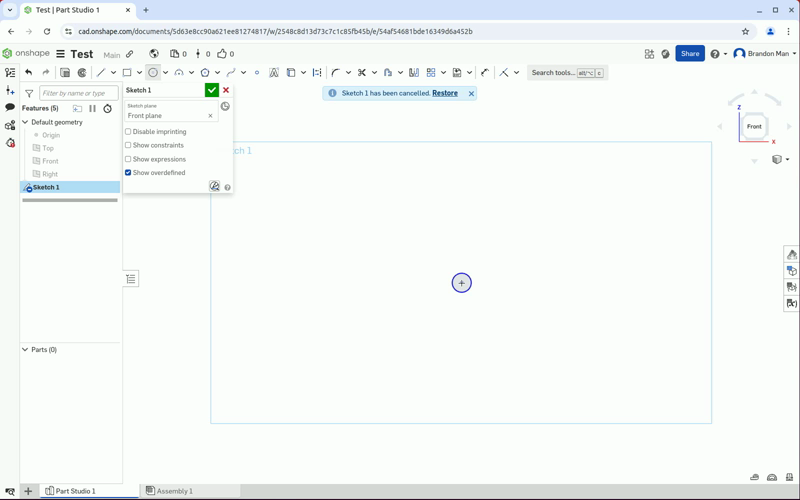
key_up(shift)
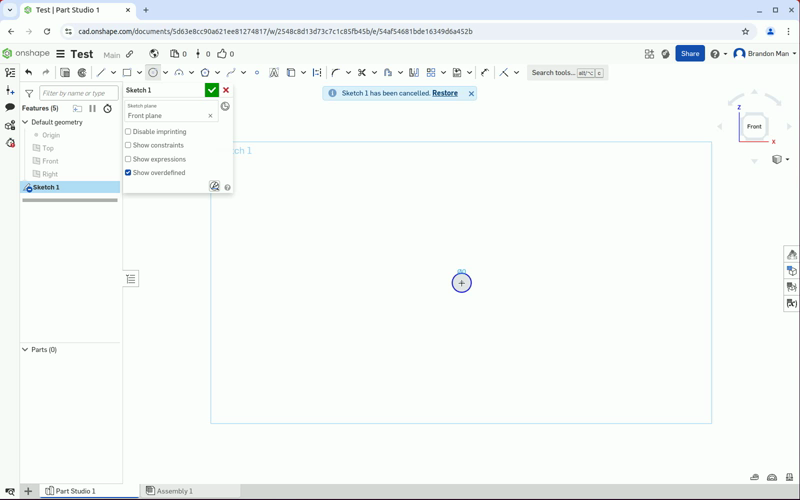
mouse_move(464, 282)
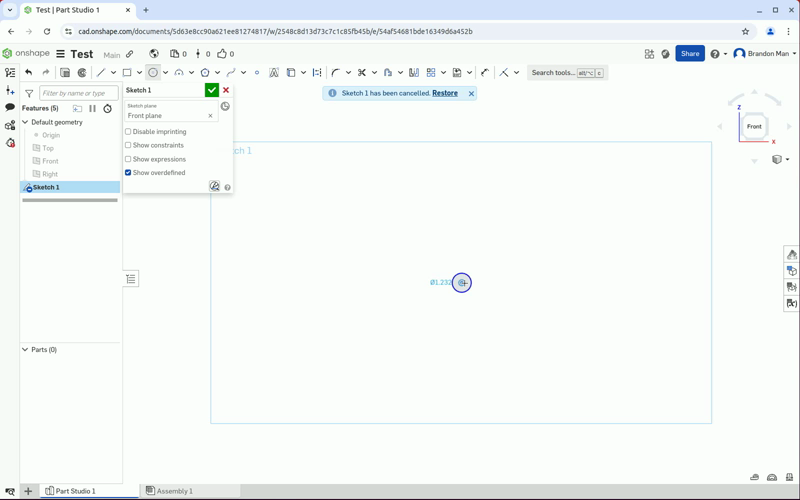
scroll(6)
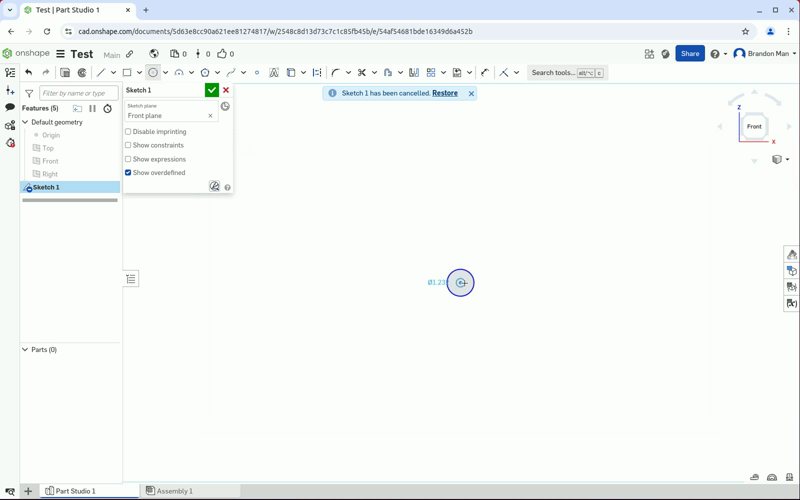
scroll(6)
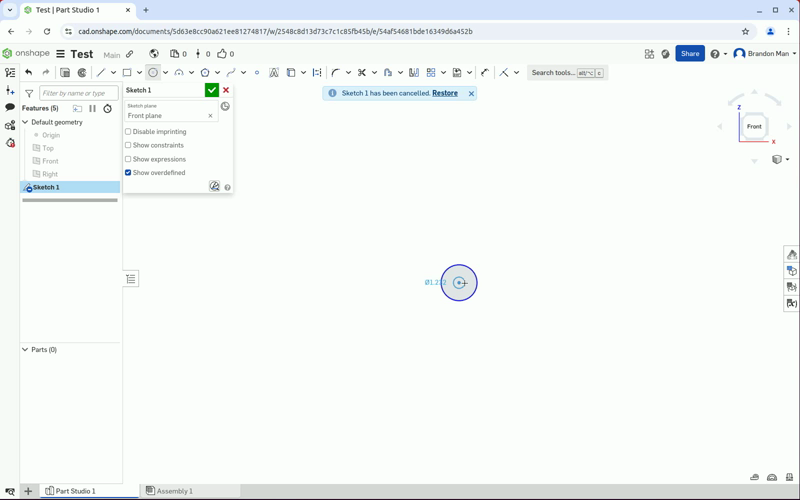
scroll(6)
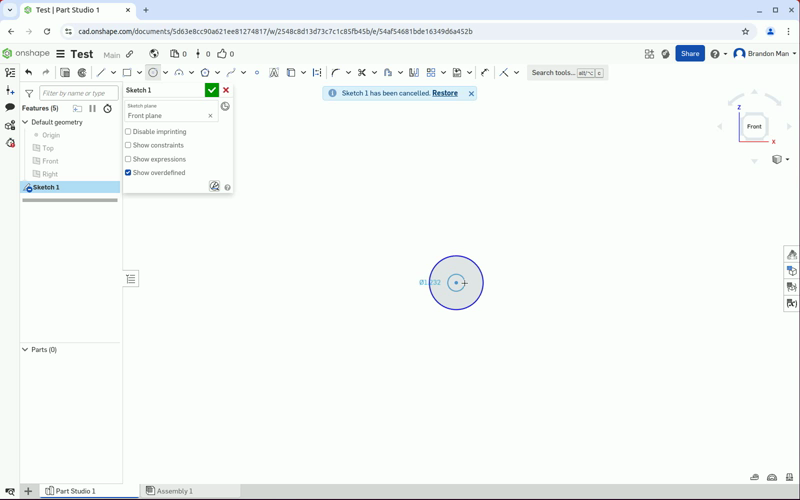
scroll(6)
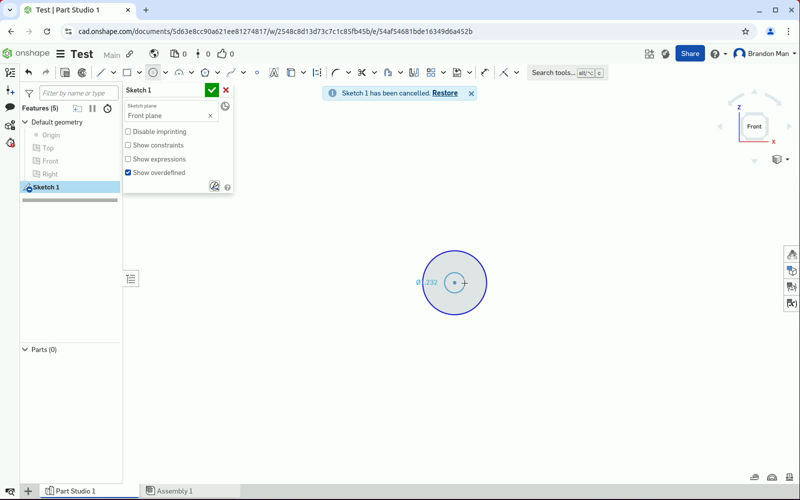
scroll(6)
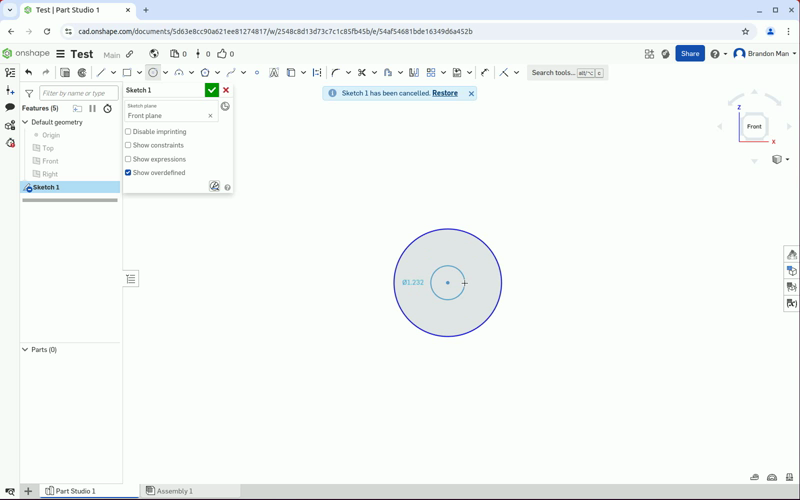
scroll(6)
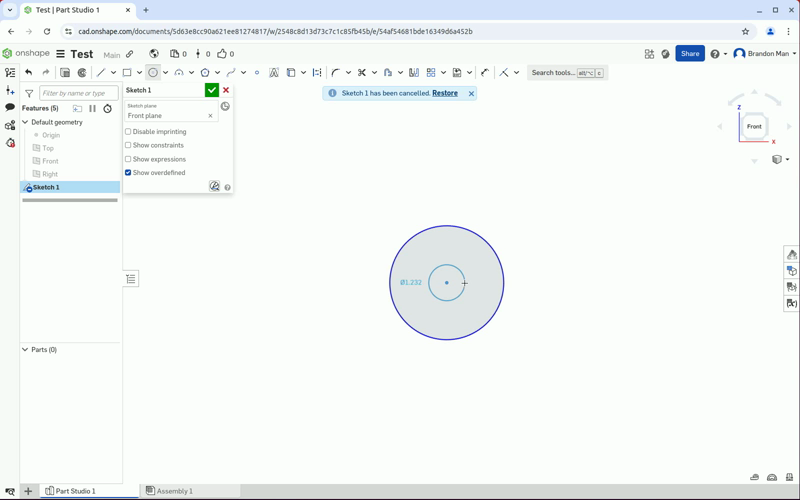
scroll(6)
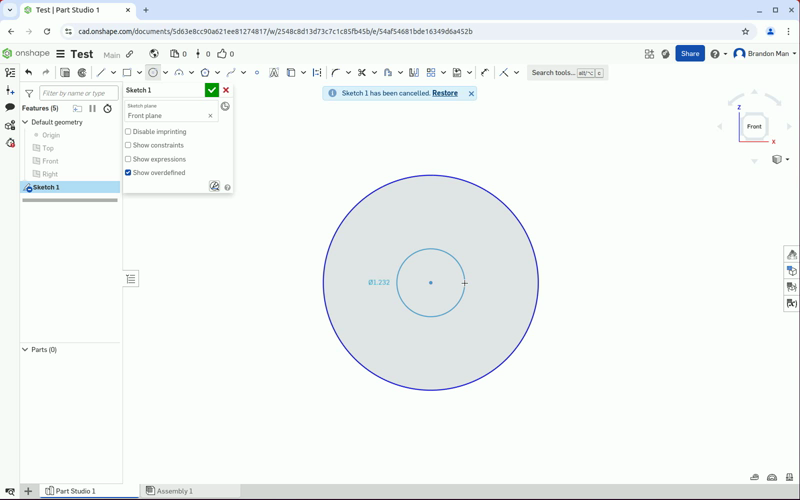
click(464, 282)
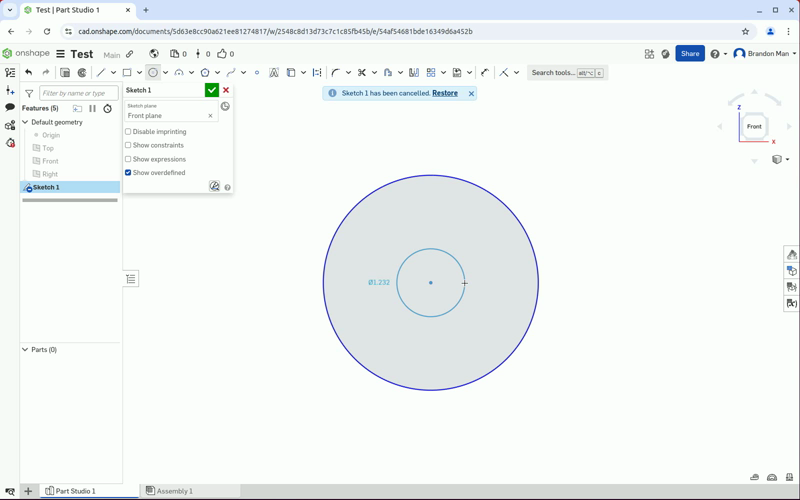
scroll(-6)
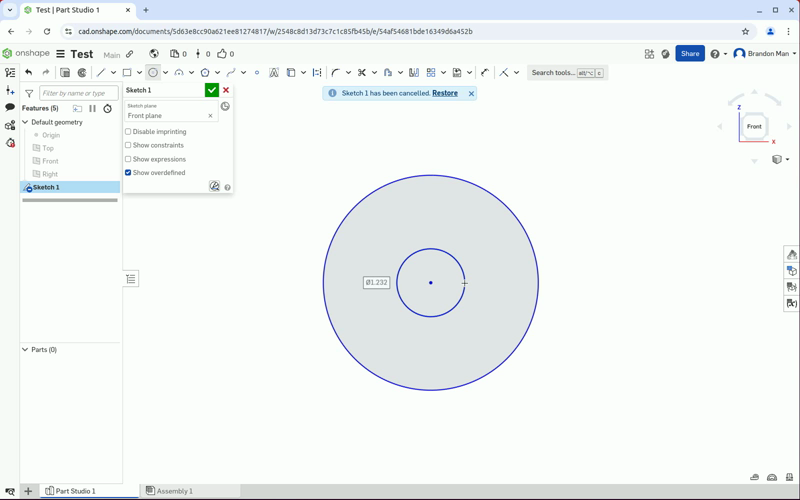
scroll(-6)
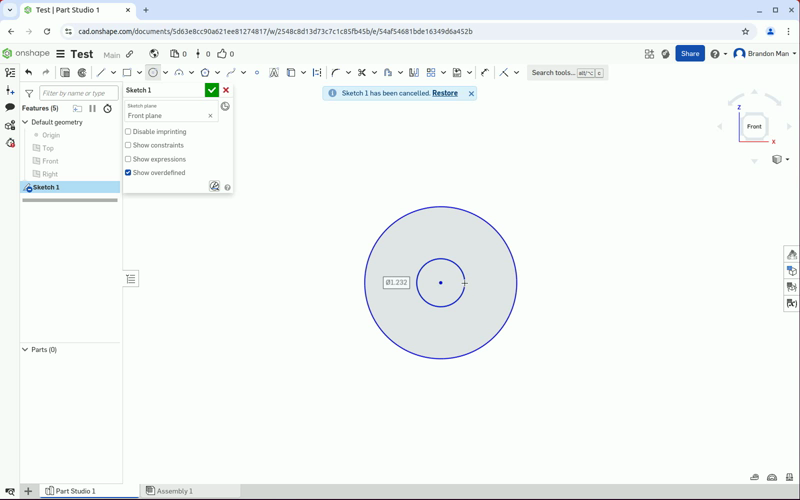
scroll(-6)
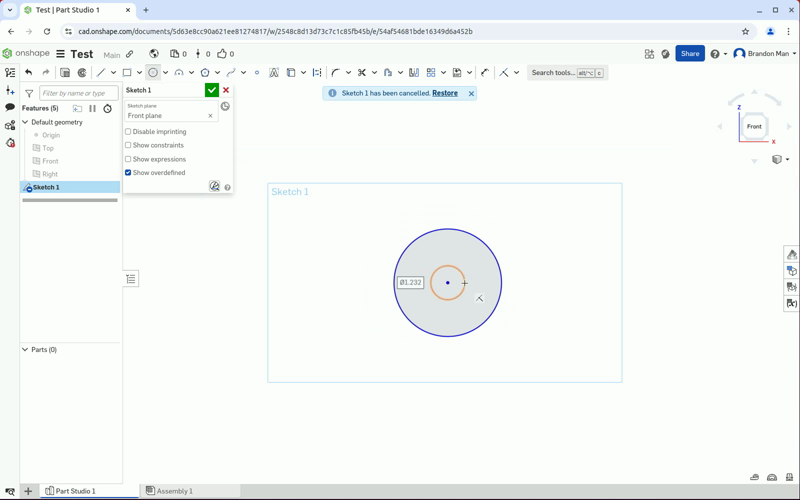
scroll(-6)
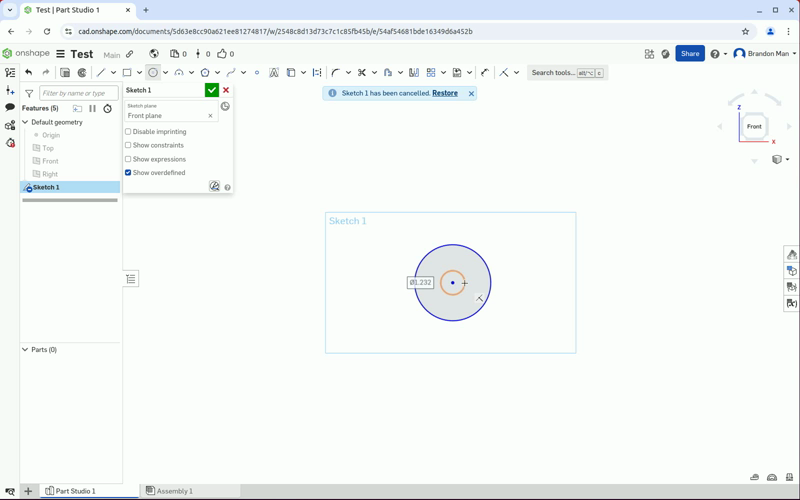
scroll(-6)
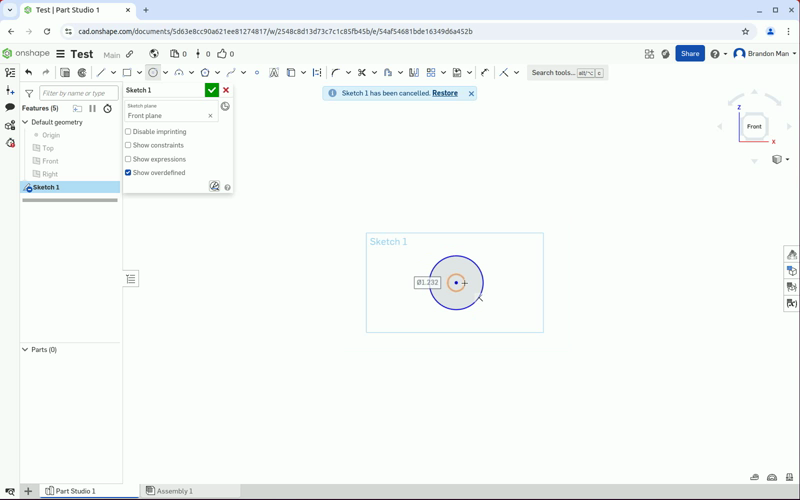
scroll(-6)
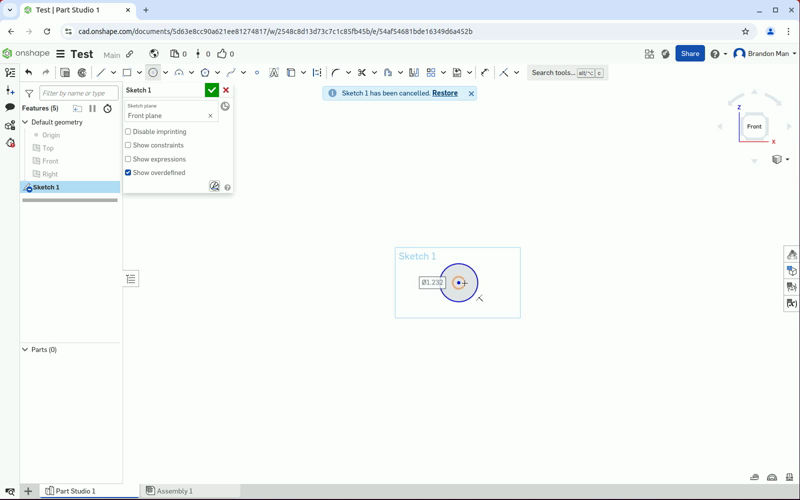
scroll(-6)
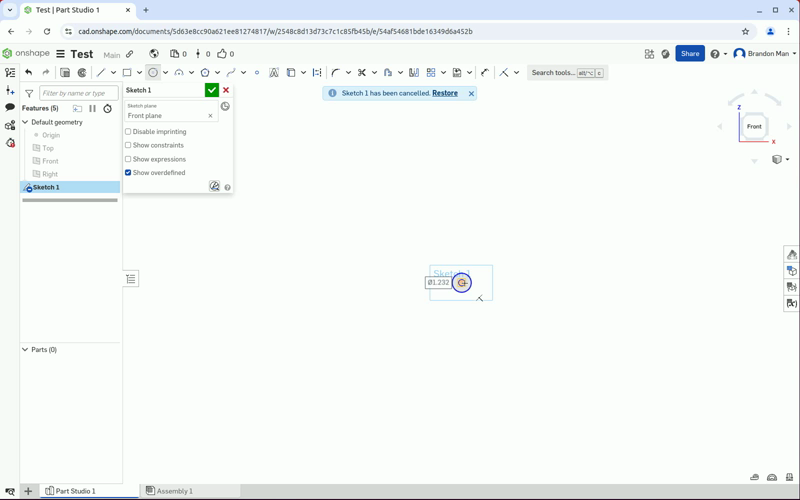
key(esc)
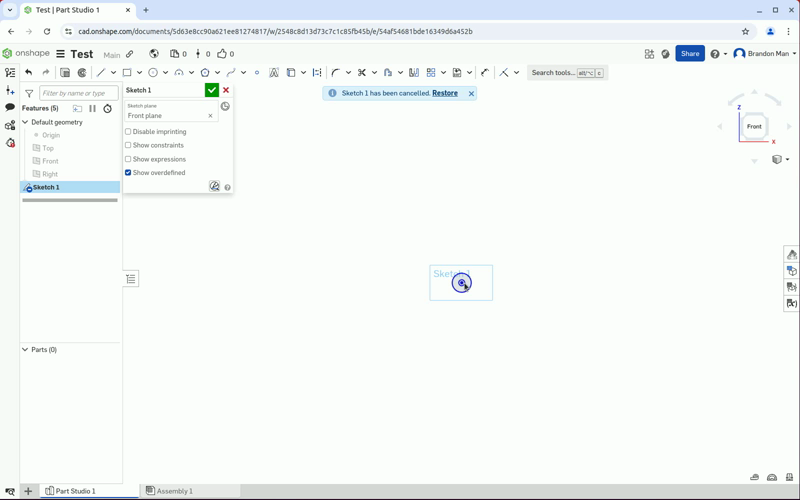
mouse_move(456, 285)
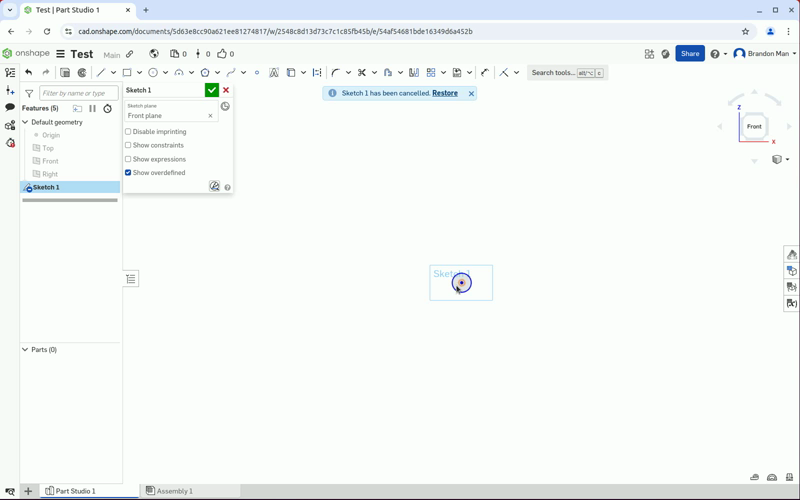
scroll(6)
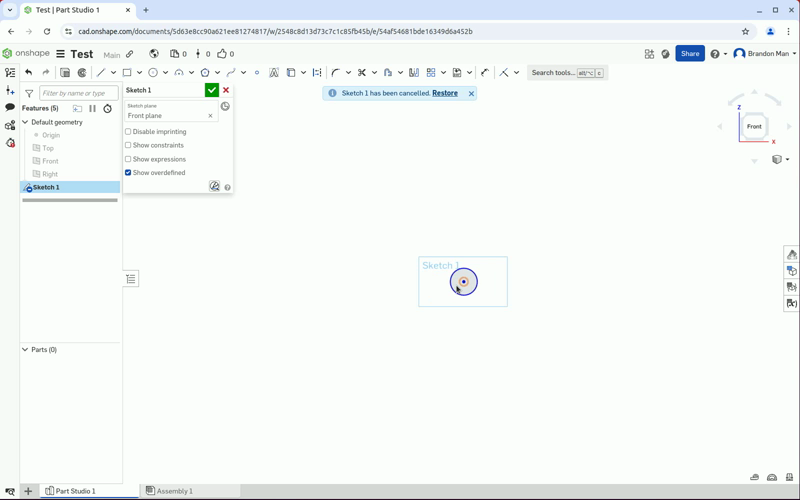
scroll(6)
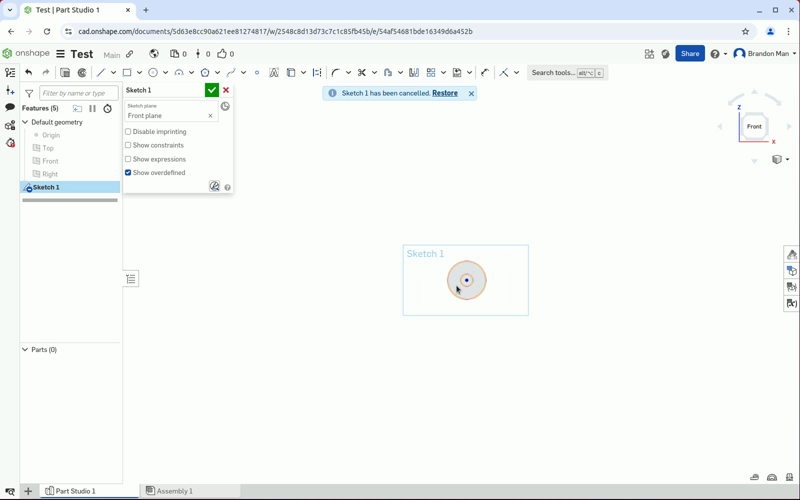
scroll(6)
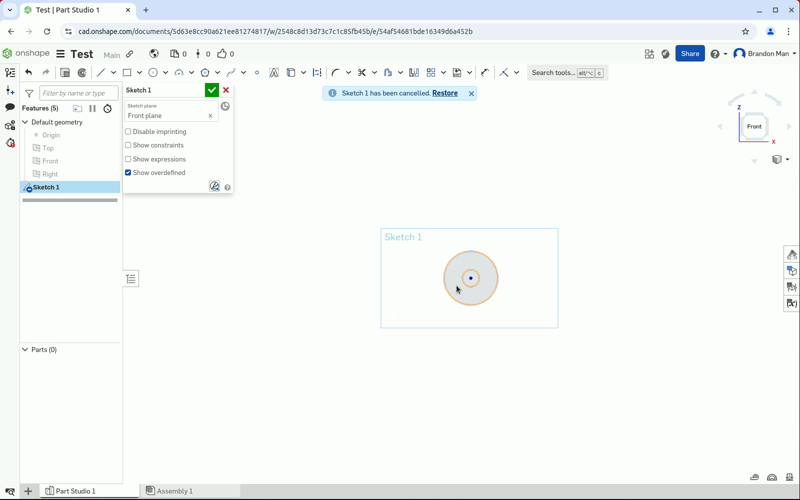
scroll(6)
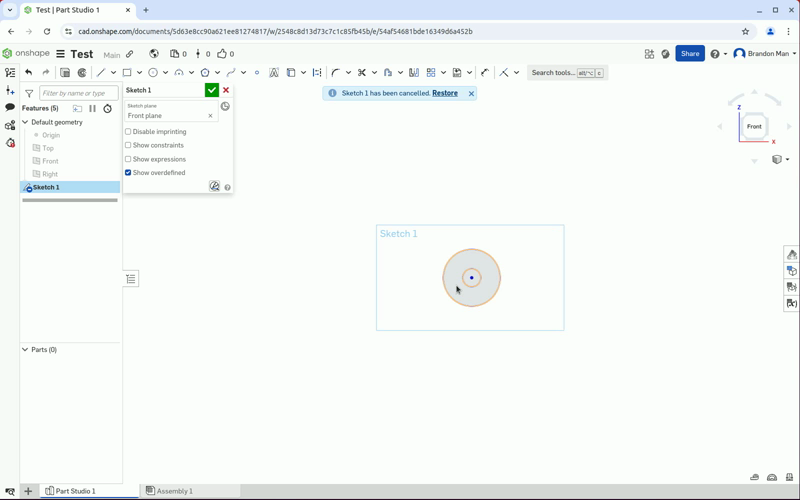
scroll(6)
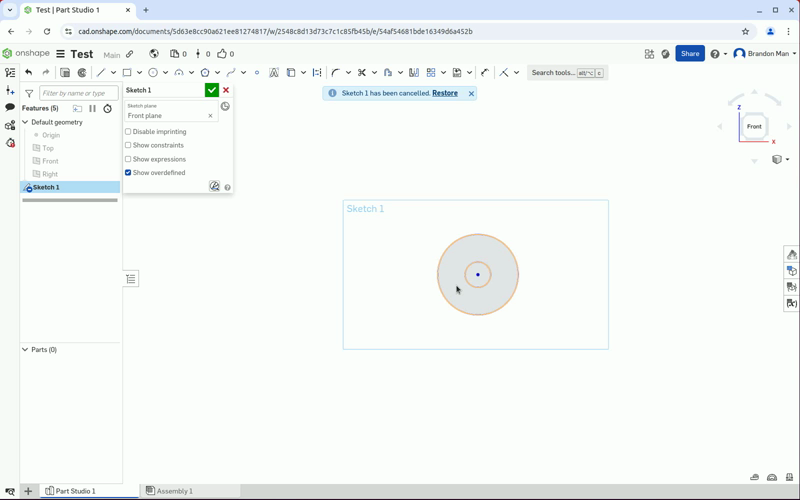
scroll(6)
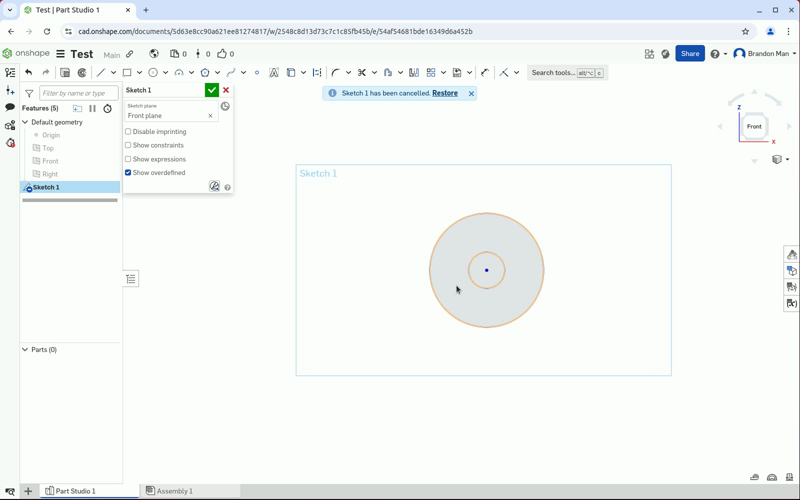
scroll(6)
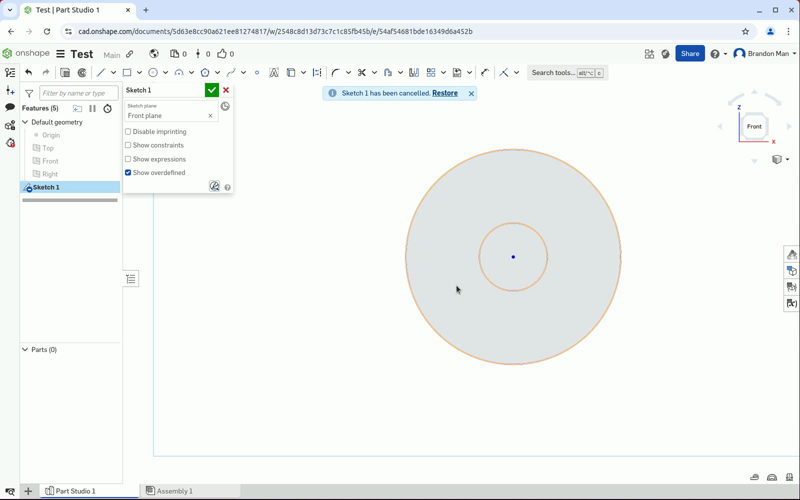
click(456, 285)
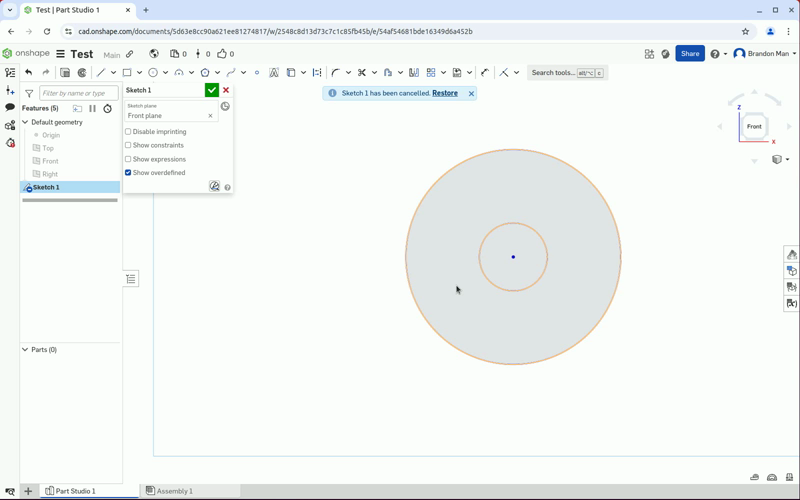
scroll(-6)
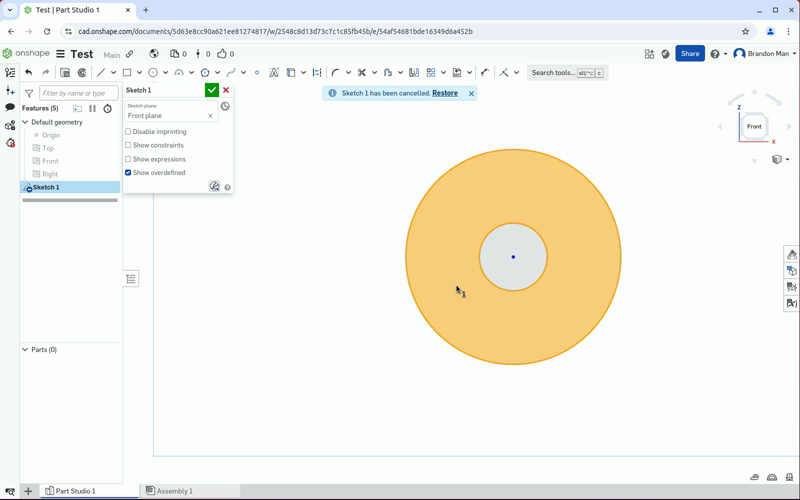
scroll(-6)
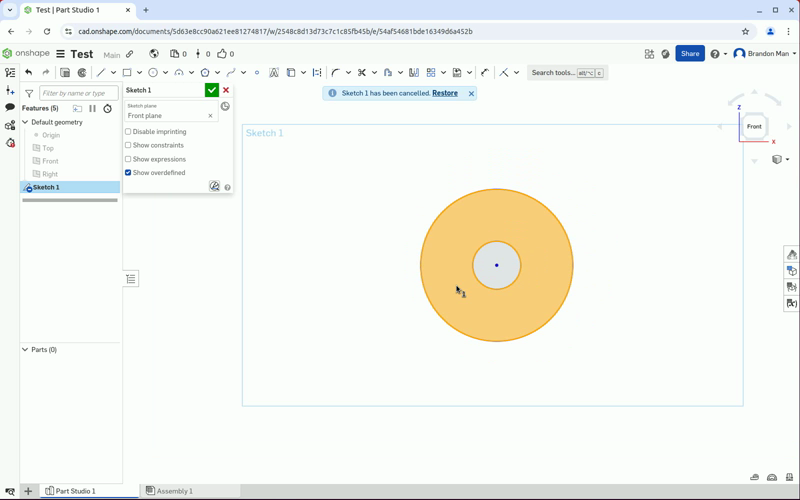
scroll(-6)
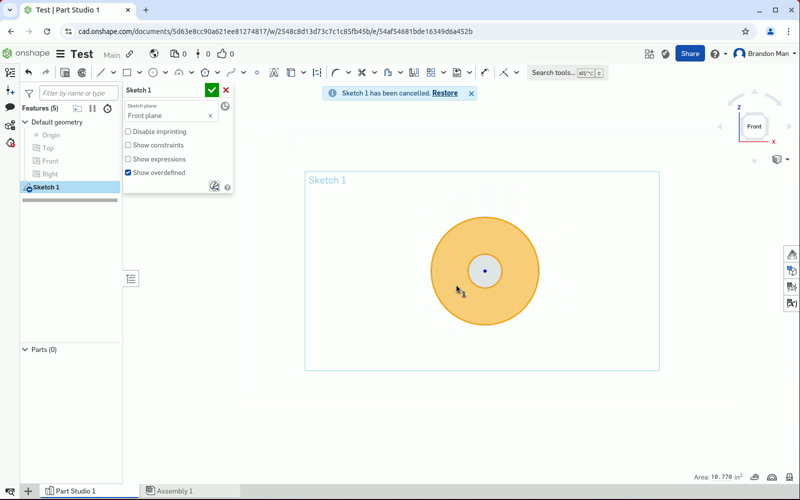
scroll(-6)
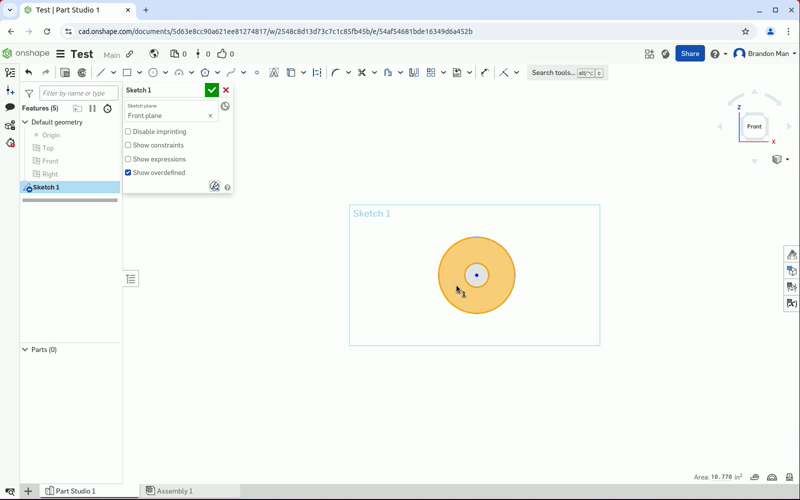
scroll(-6)
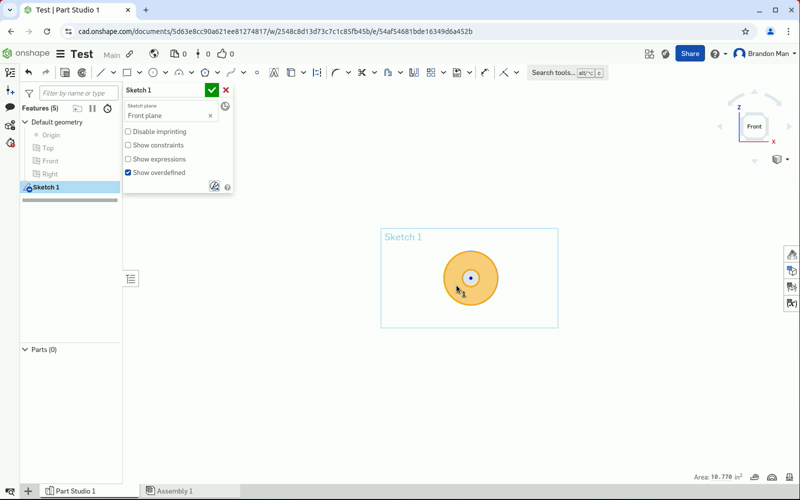
scroll(-6)
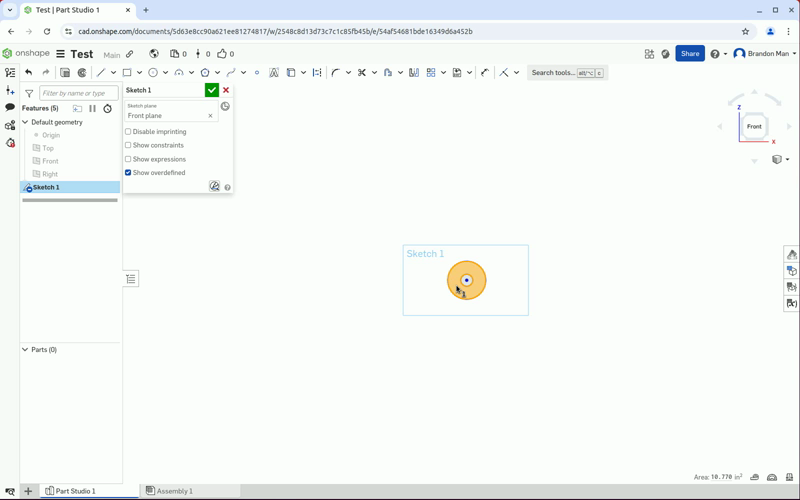
scroll(-6)
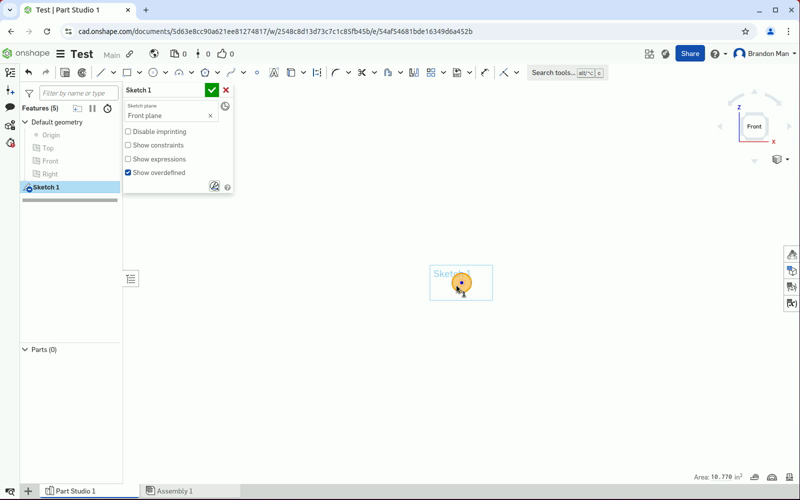
mouse_move(73, 352)
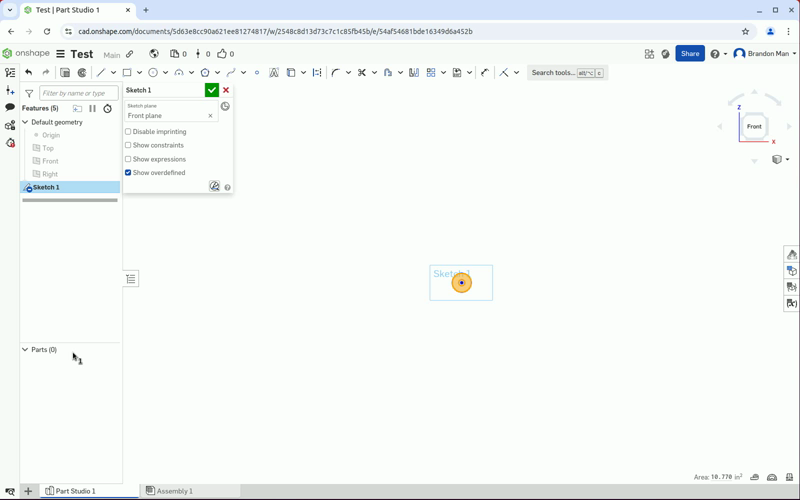
key(shift+y)
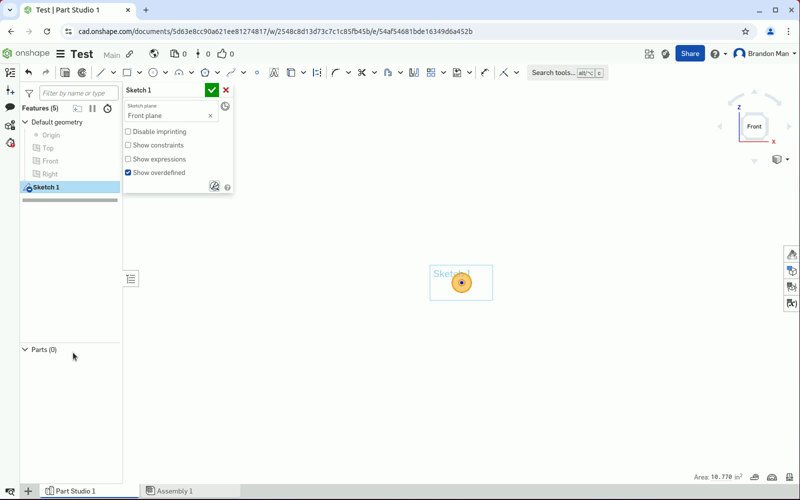
key(shift+e)
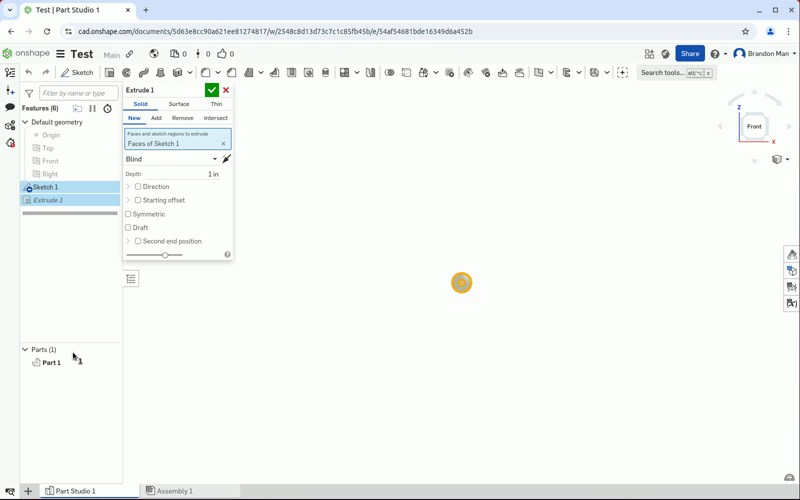
mouse_move(143, 106)
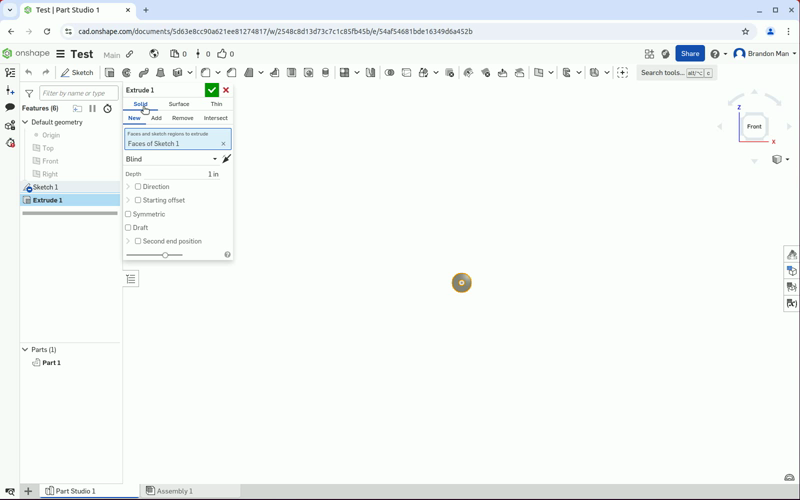
click(143, 106)
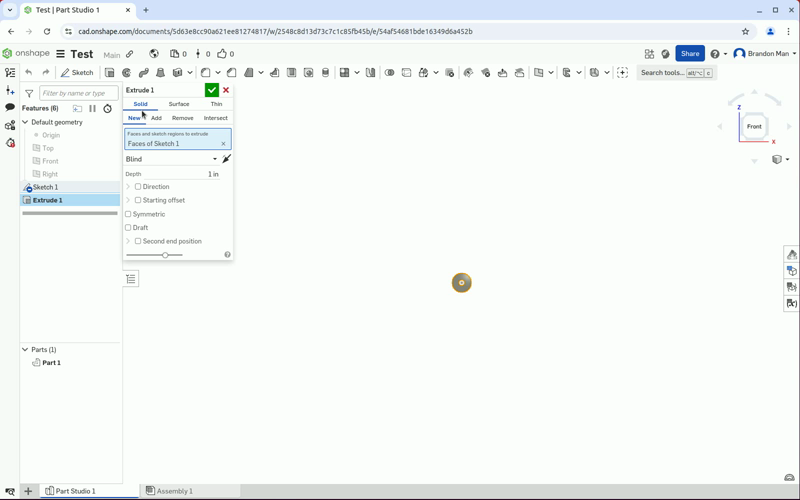
mouse_move(137, 120)
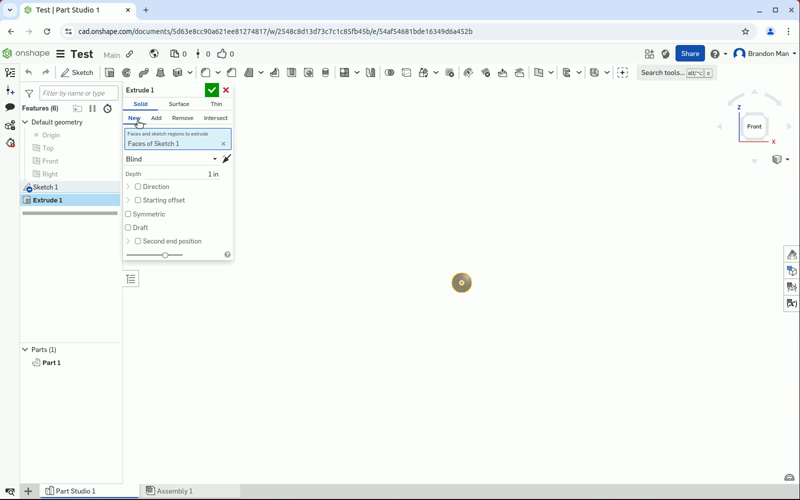
click(137, 120)
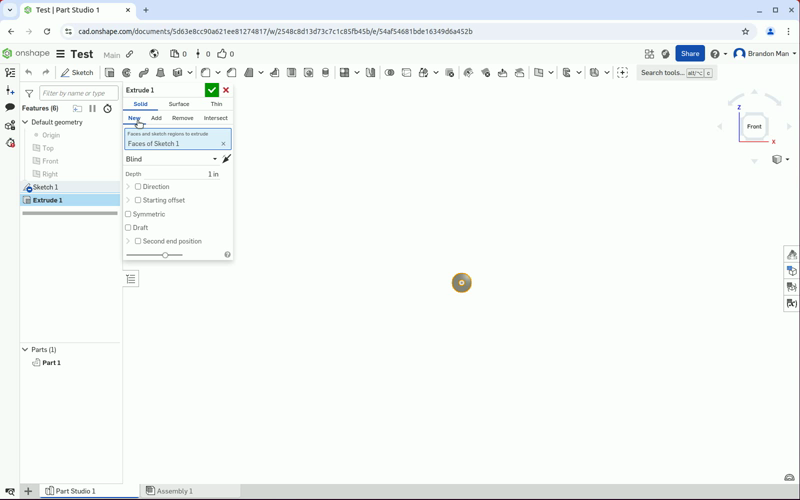
key(tab, 4)
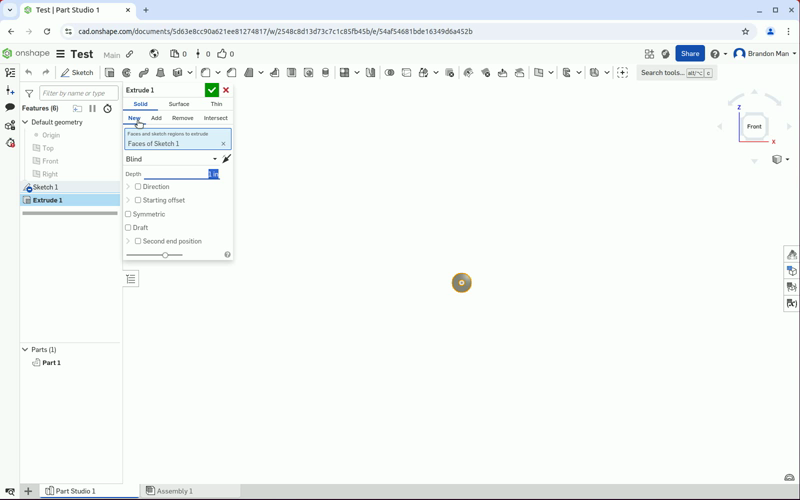
text(0.481)
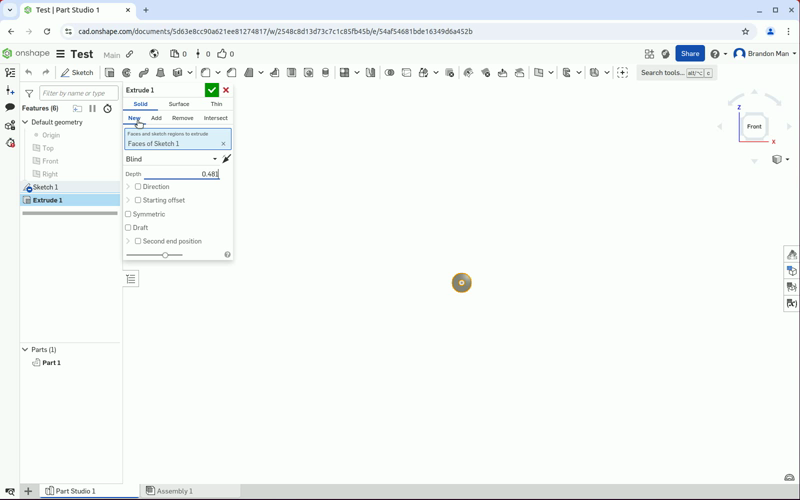
key(enter)
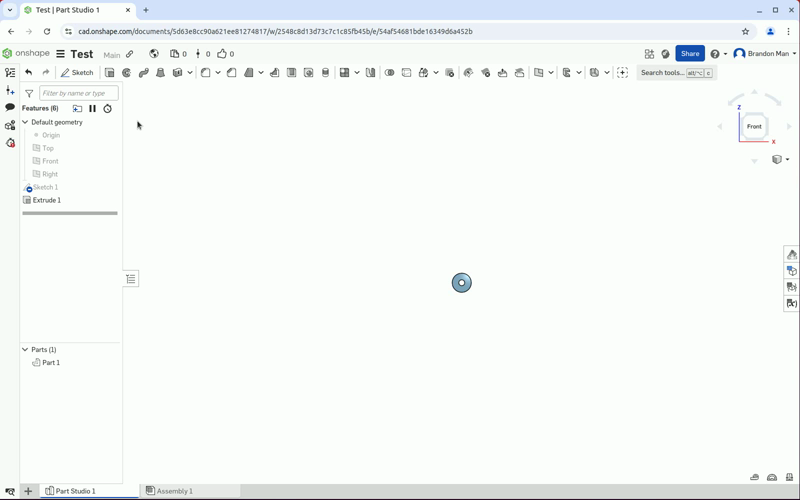
key(shift+h)
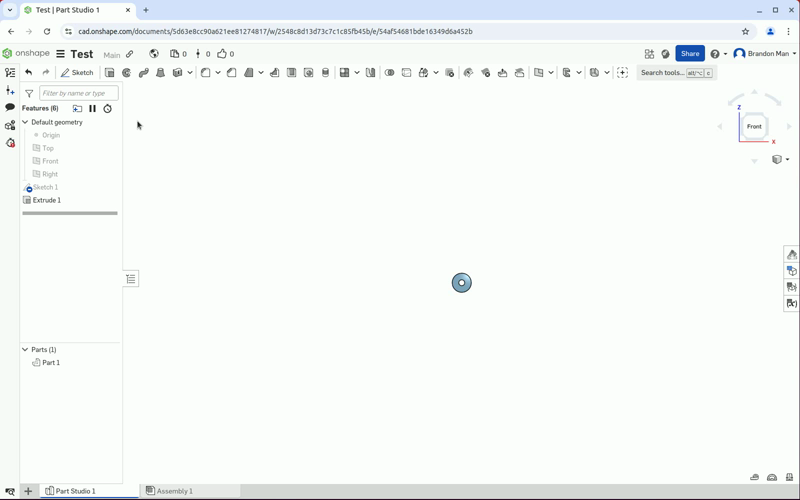
key(shift+h)
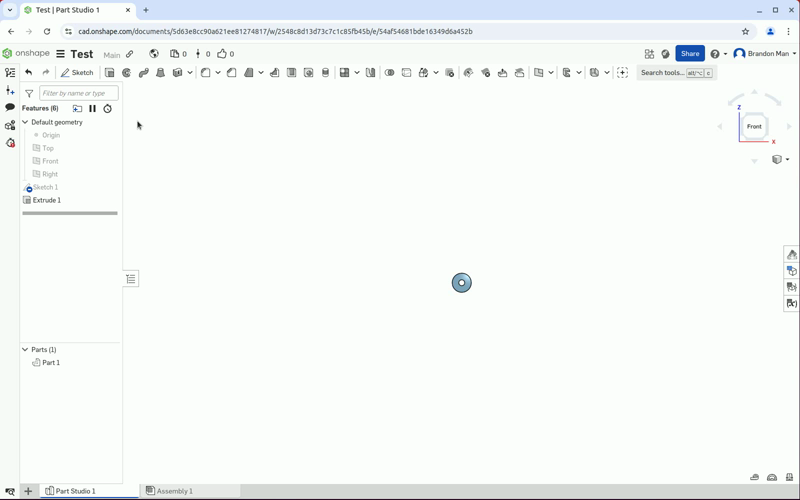
mouse_move(73, 189)
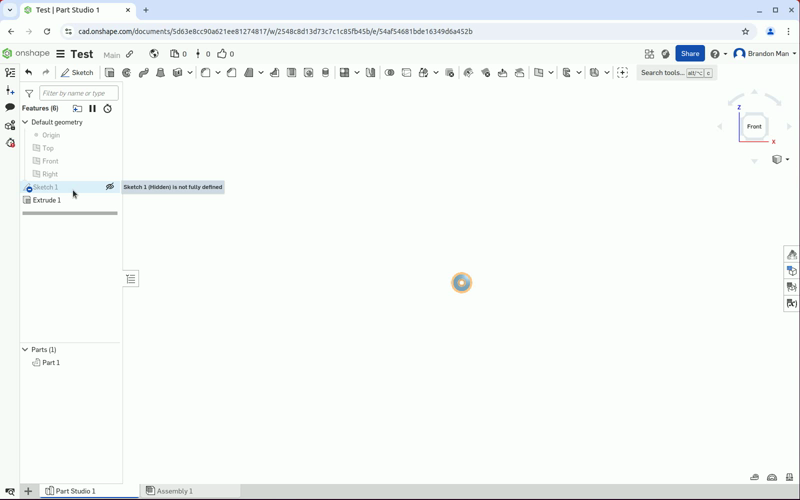
click(73, 189)
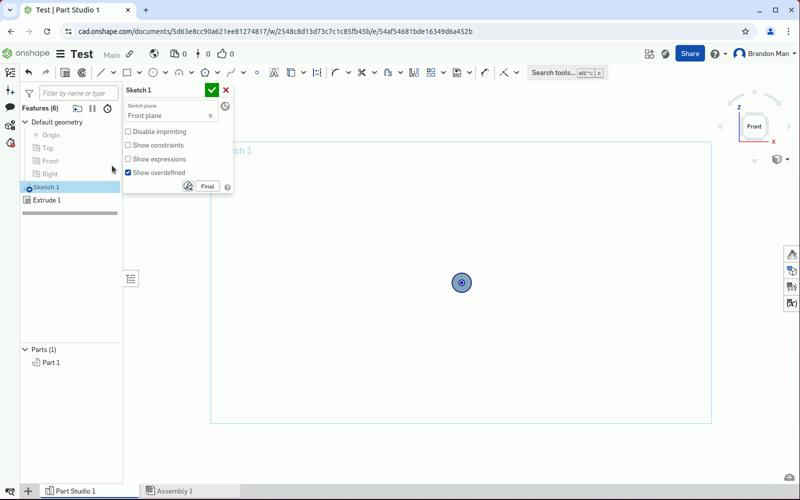
mouse_move(229, 92)
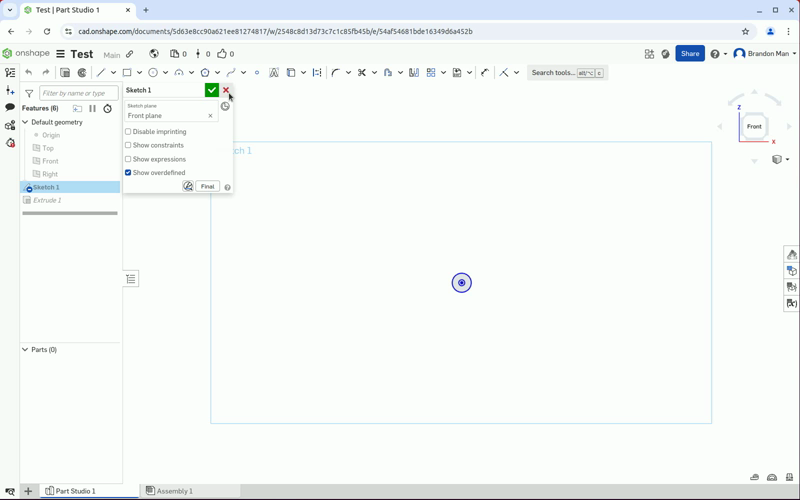
click(229, 92)
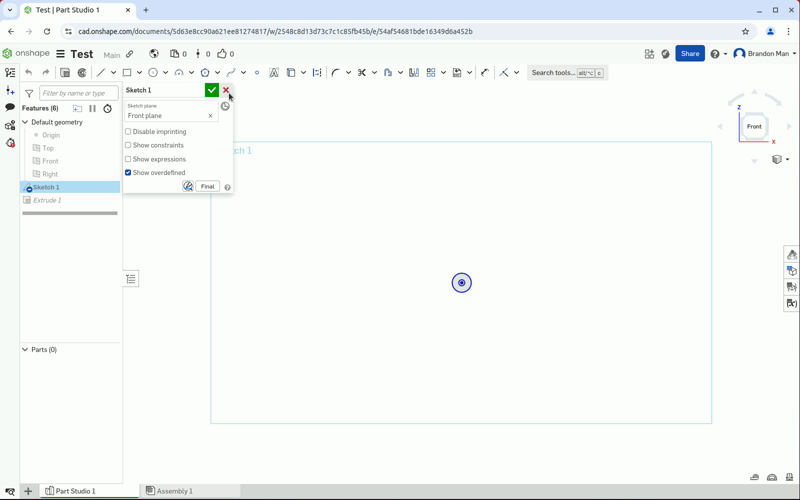
key(shift+s)
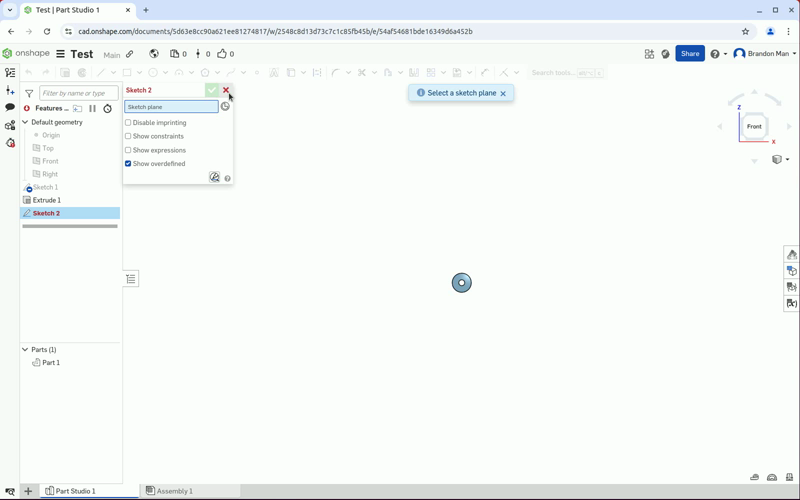
mouse_move(73, 163)
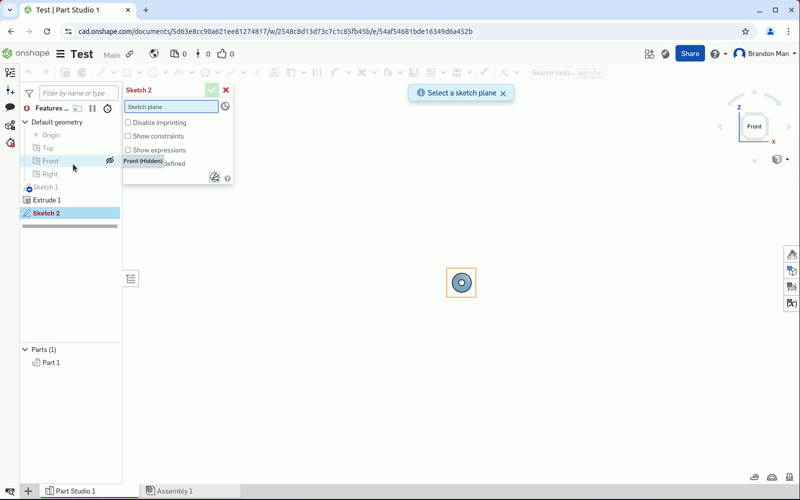
click(73, 163)
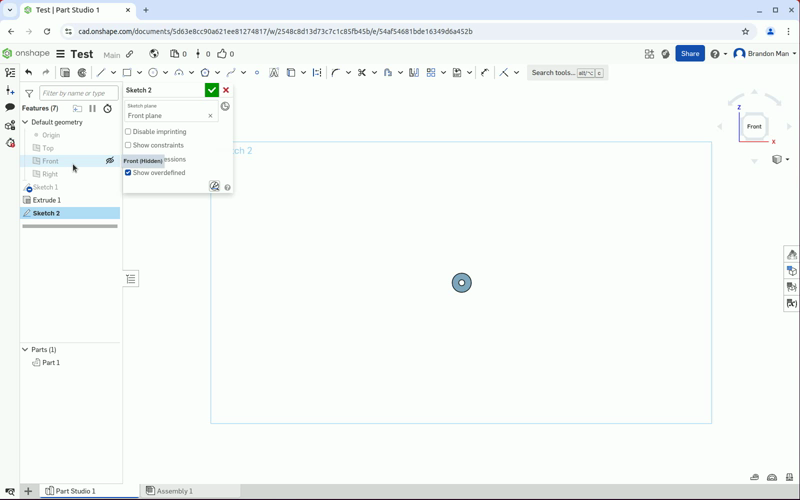
mouse_move(73, 352)
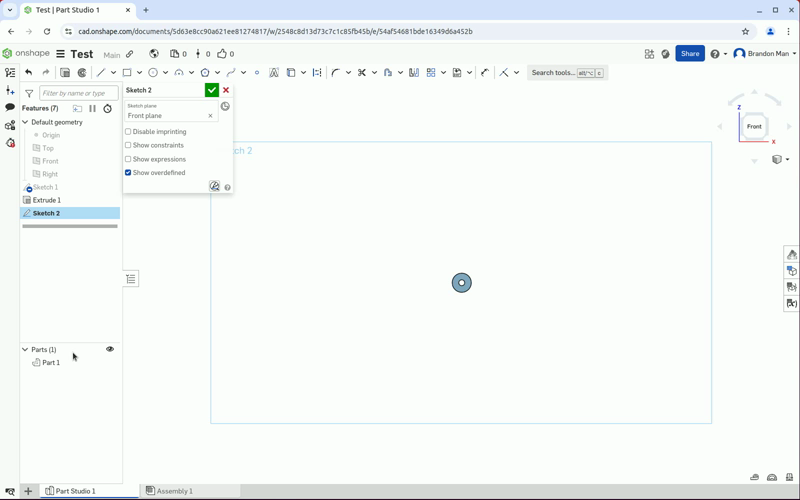
key(y)
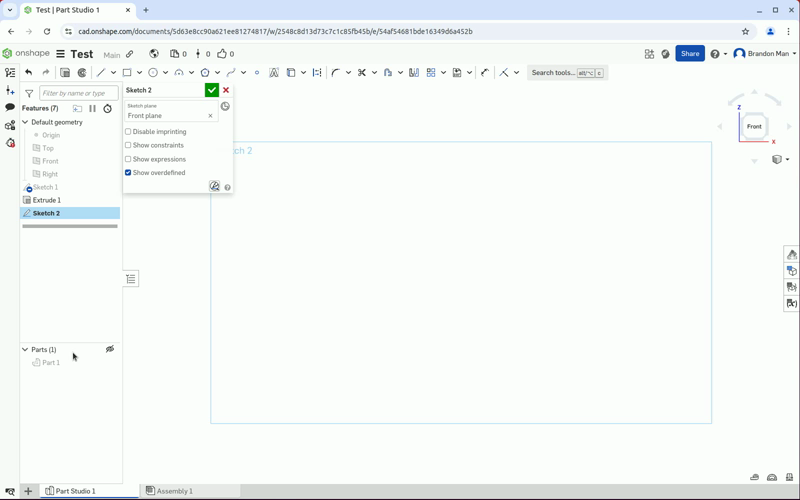
key(c)
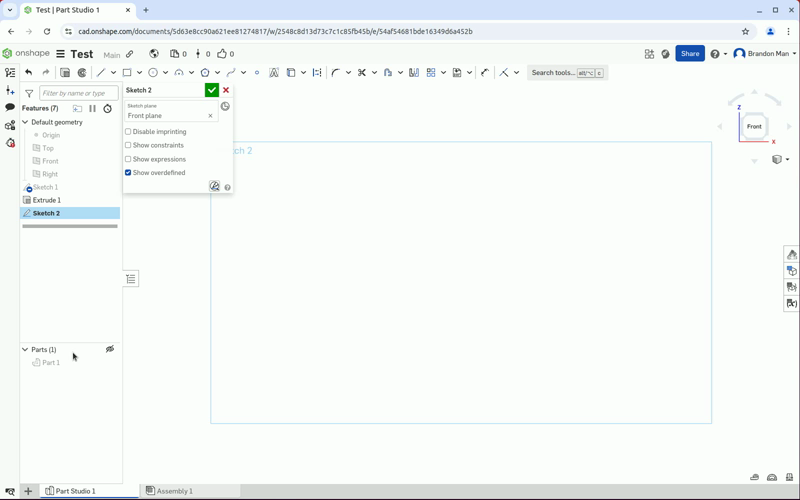
key_down(shift)
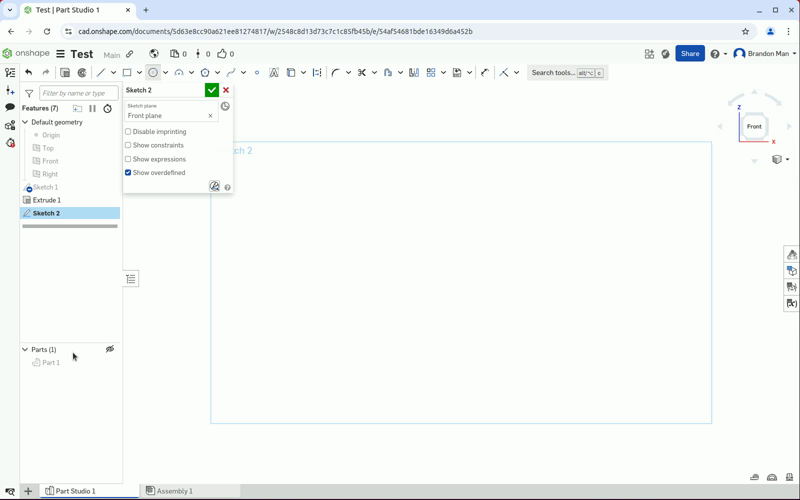
mouse_move(461, 178)
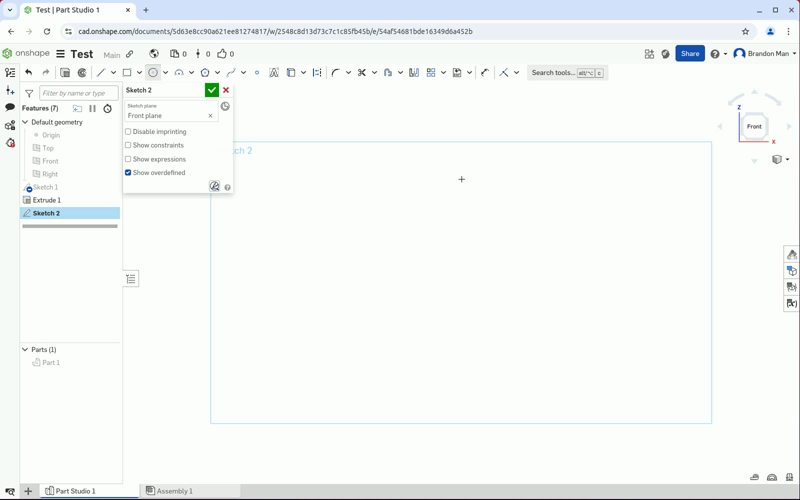
click(461, 178)
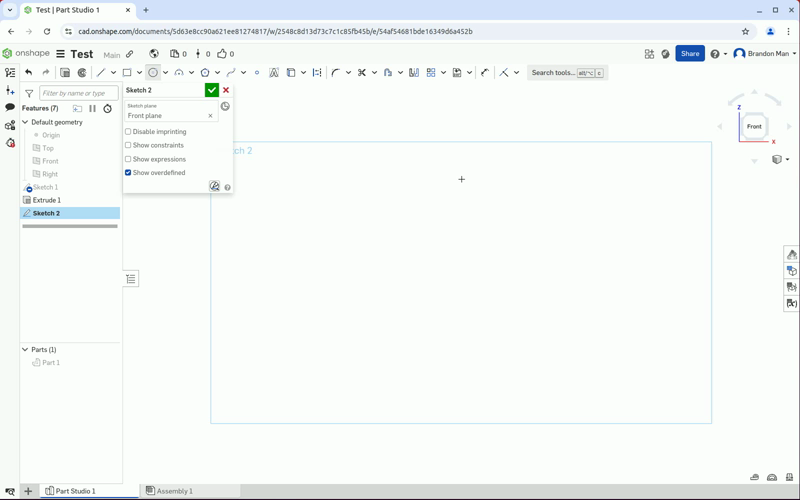
key_up(shift)
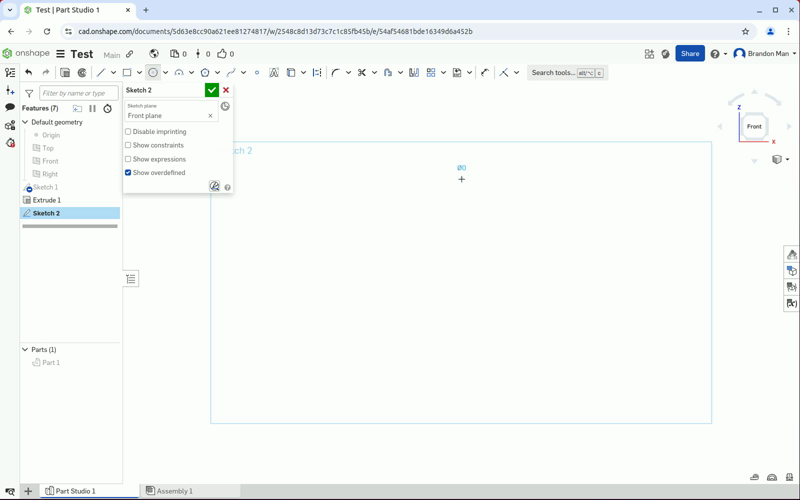
mouse_move(471, 178)
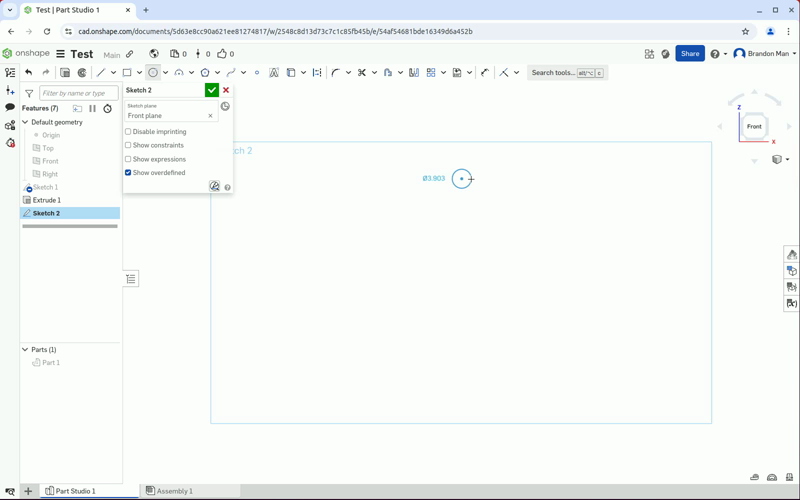
click(471, 178)
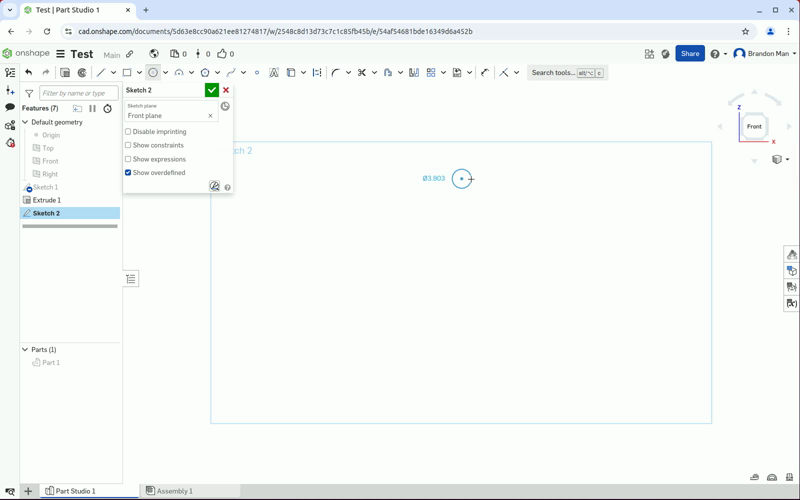
key(esc)
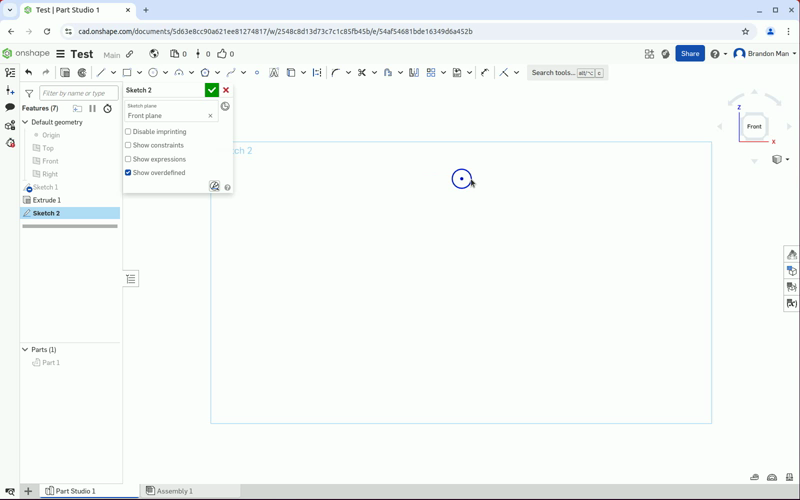
key(c)
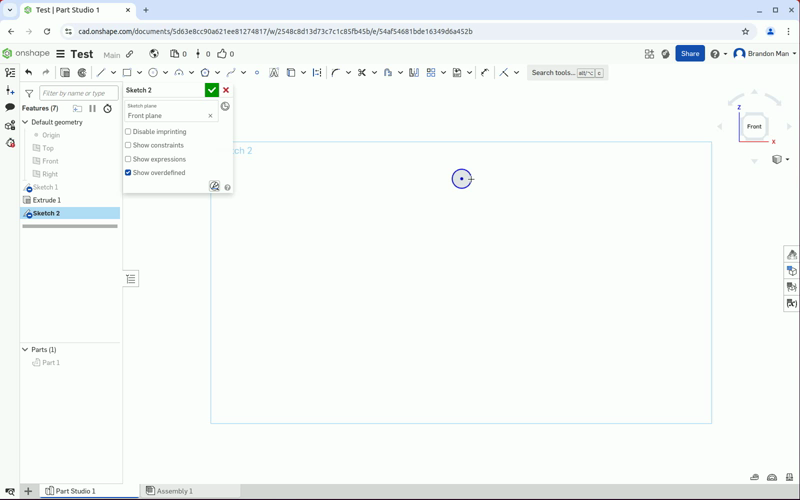
key_down(shift)
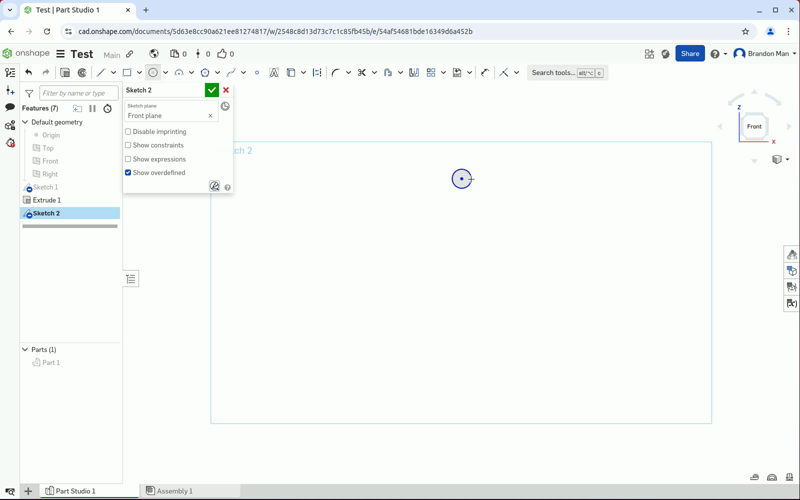
mouse_move(461, 178)
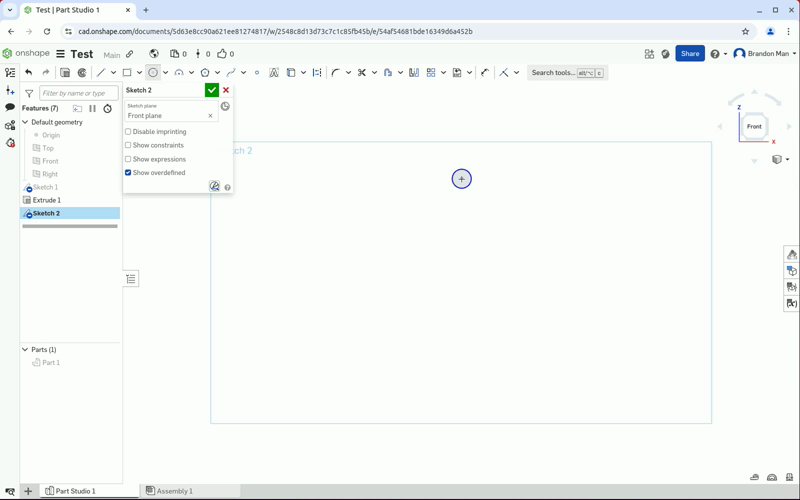
click(461, 178)
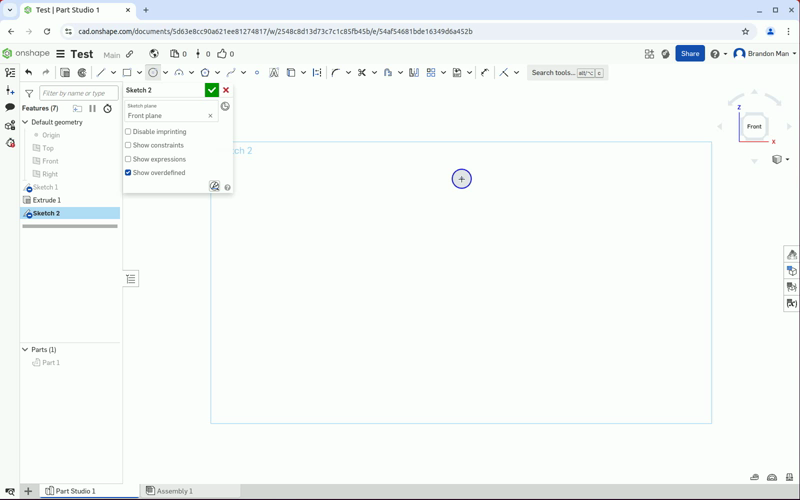
key_up(shift)
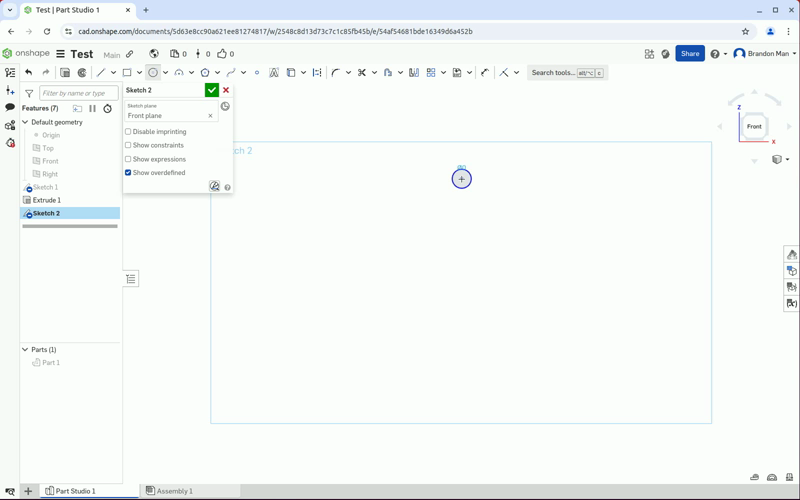
mouse_move(464, 178)
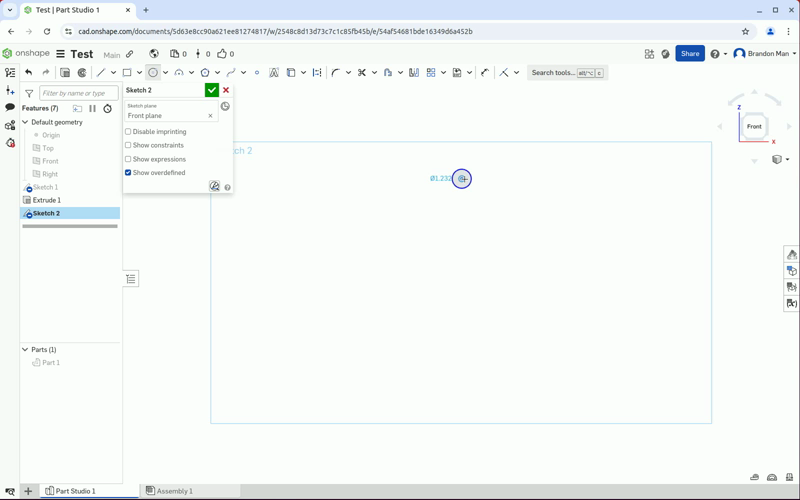
scroll(6)
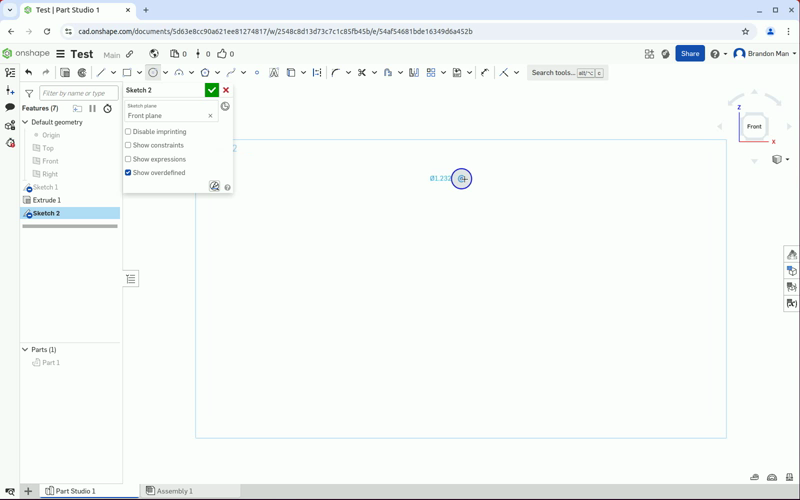
scroll(6)
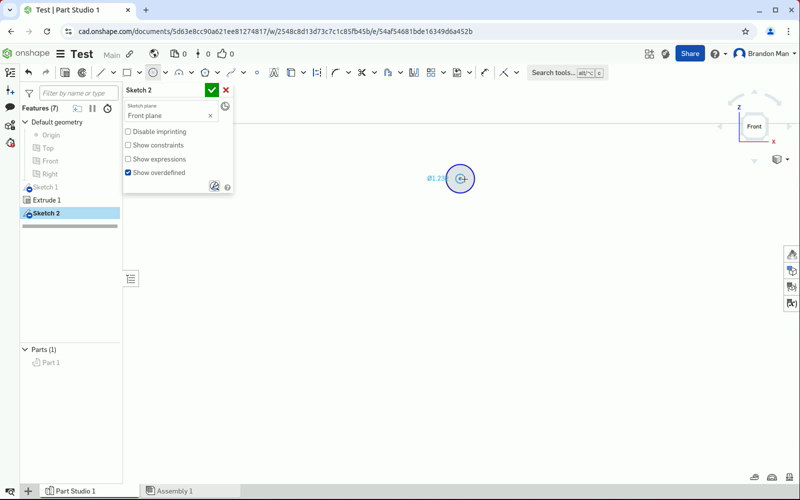
scroll(6)
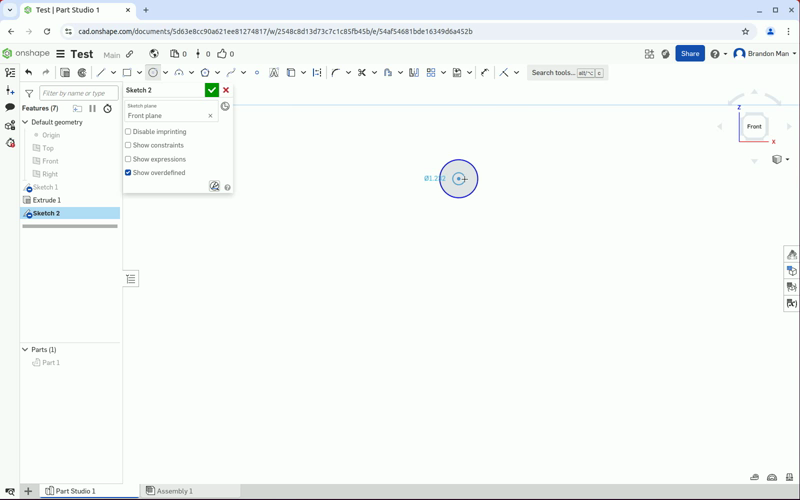
scroll(6)
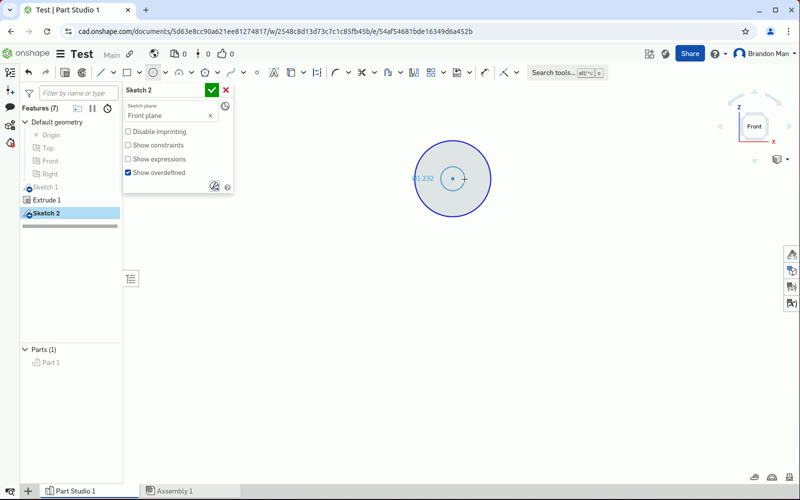
scroll(6)
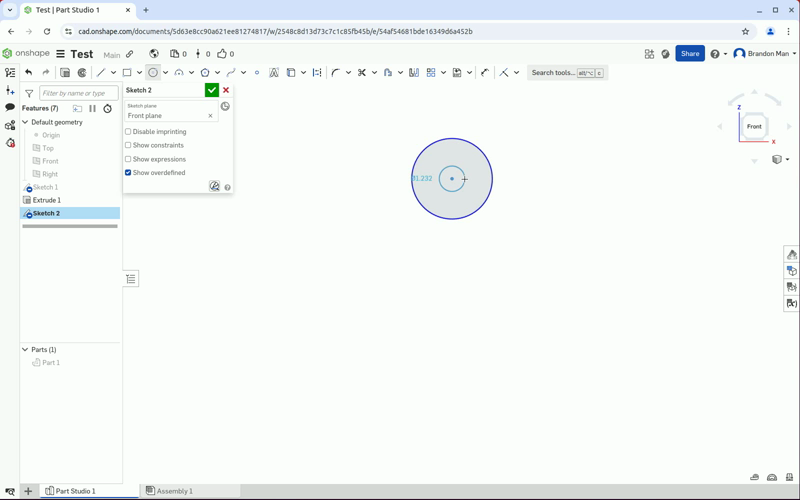
scroll(6)
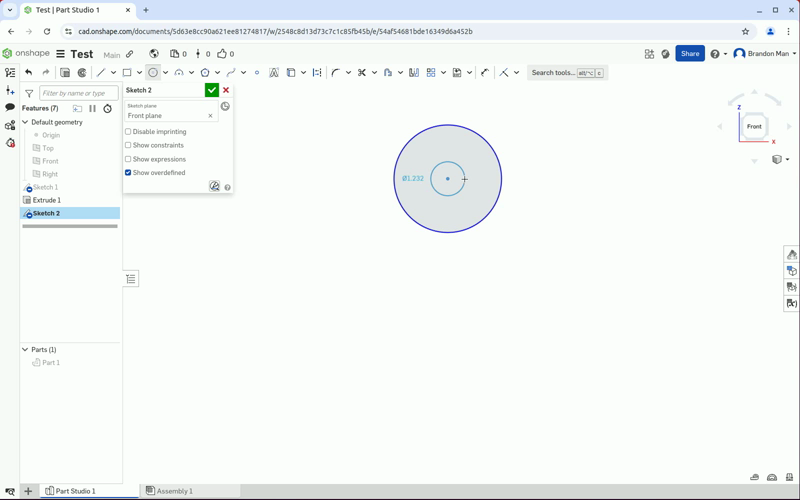
scroll(6)
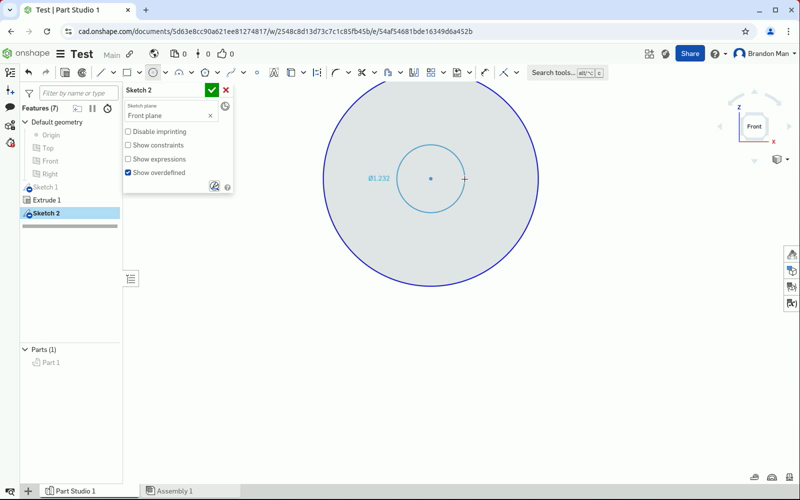
click(464, 178)
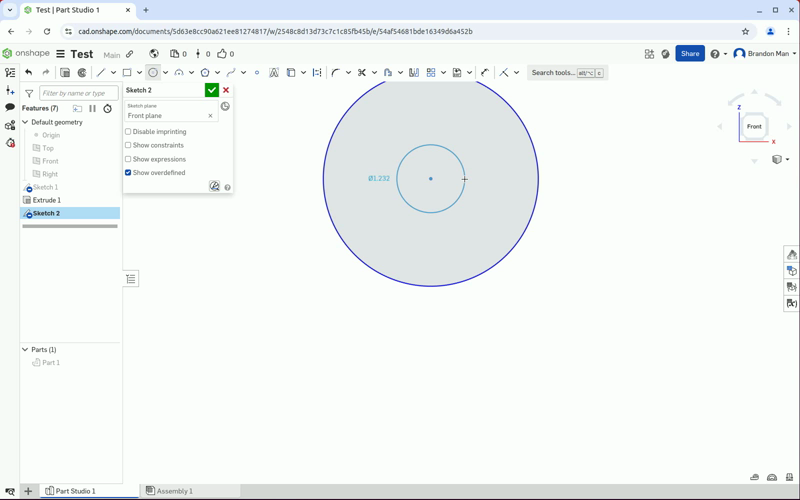
scroll(-6)
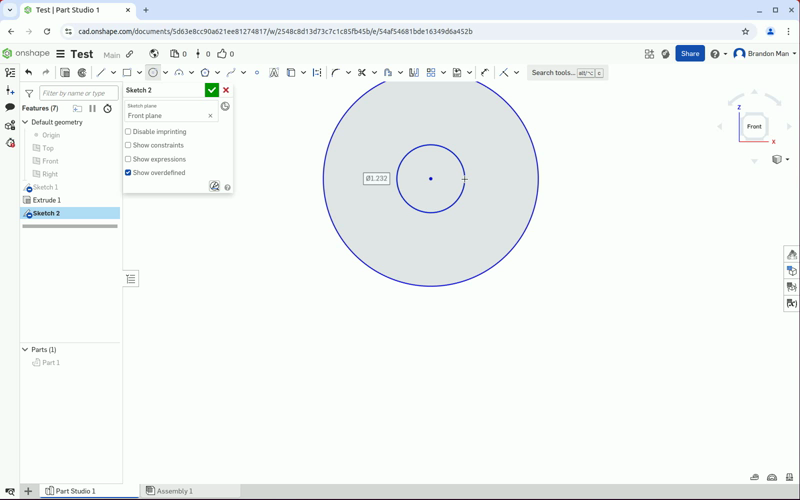
scroll(-6)
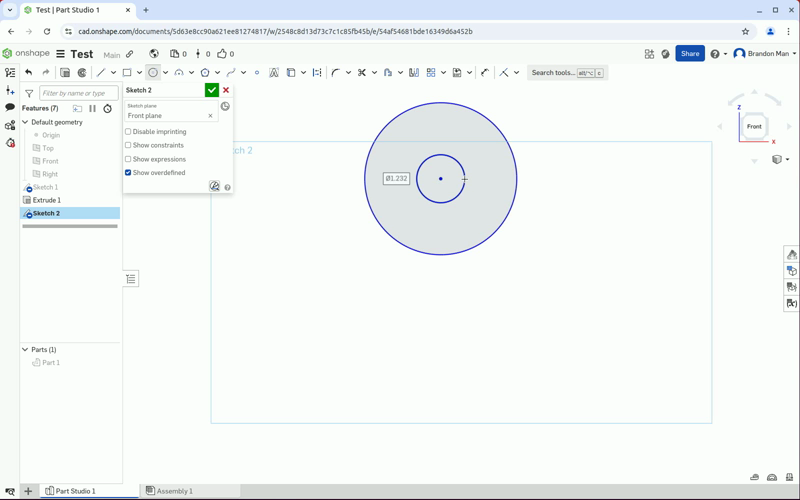
scroll(-6)
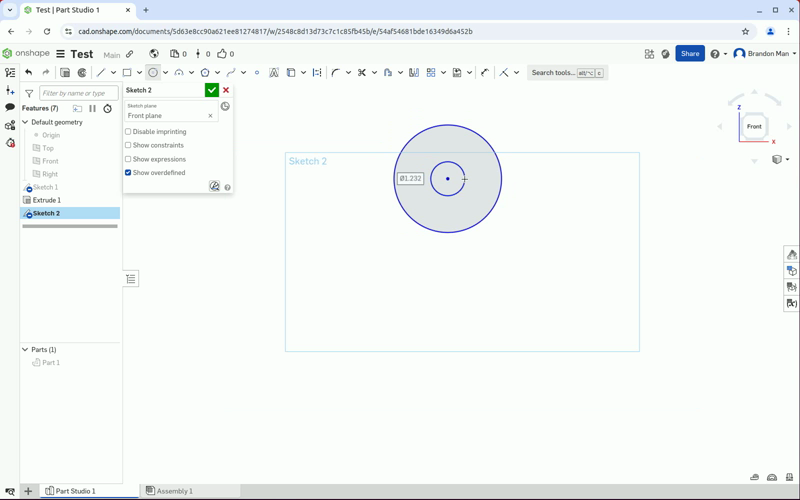
scroll(-6)
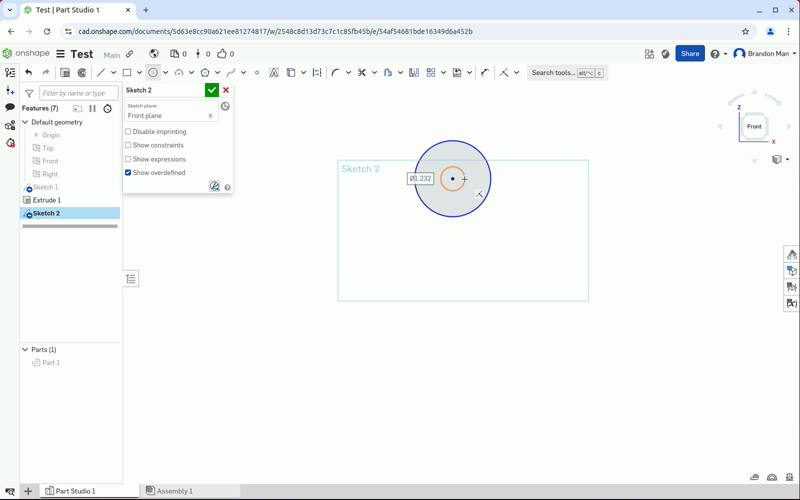
scroll(-6)
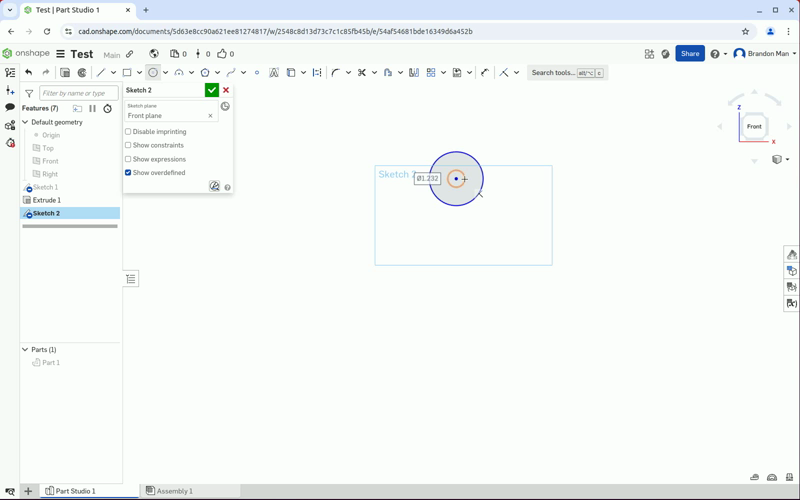
scroll(-6)
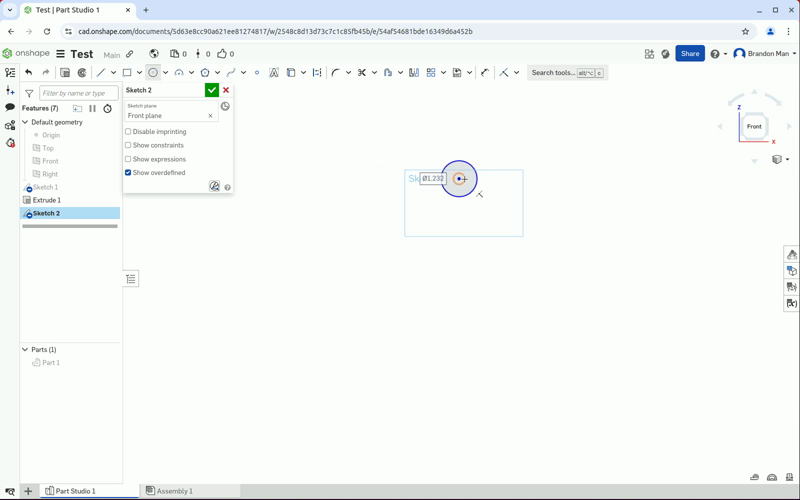
scroll(-6)
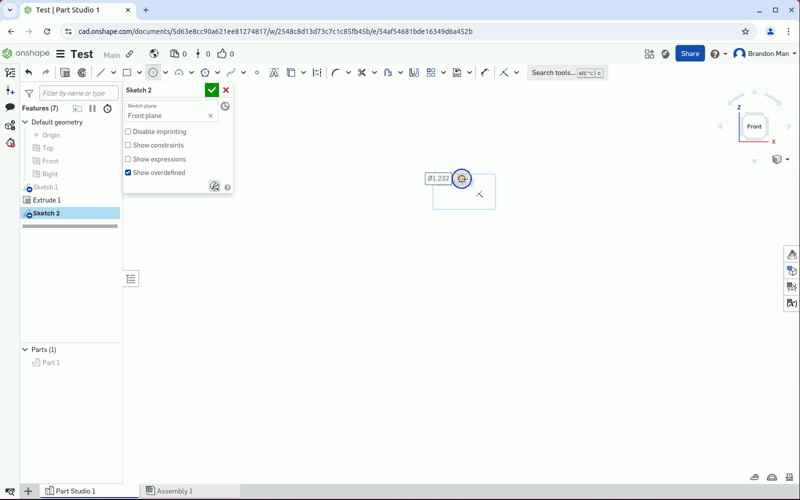
key(esc)
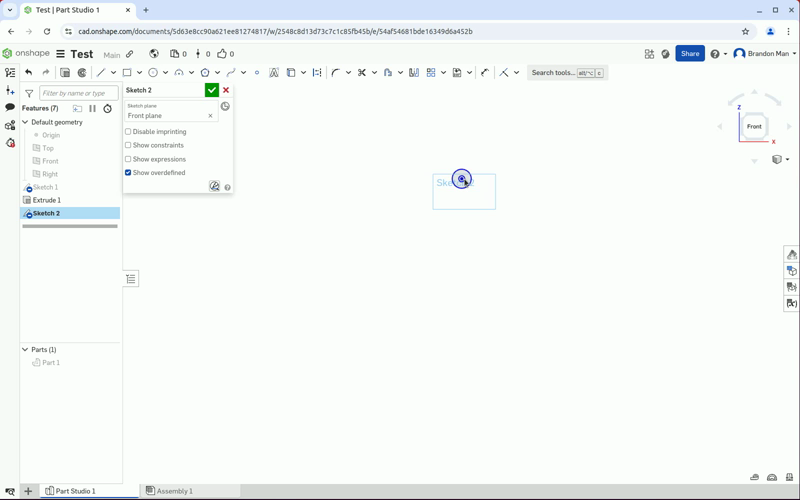
mouse_move(467, 184)
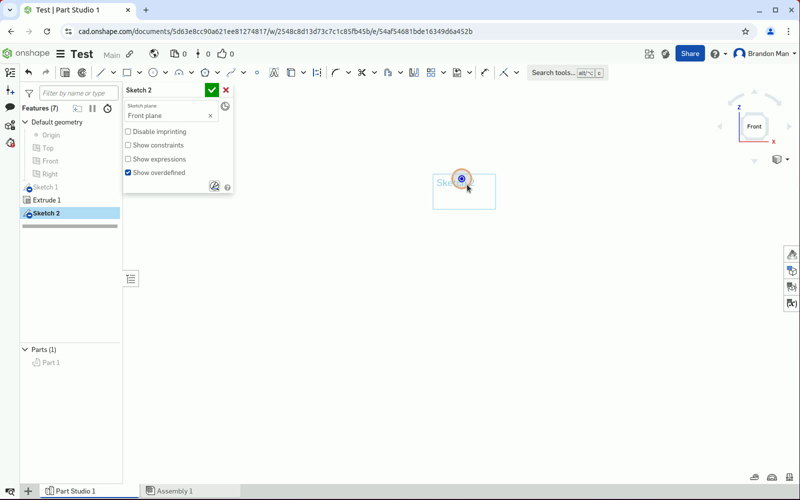
scroll(6)
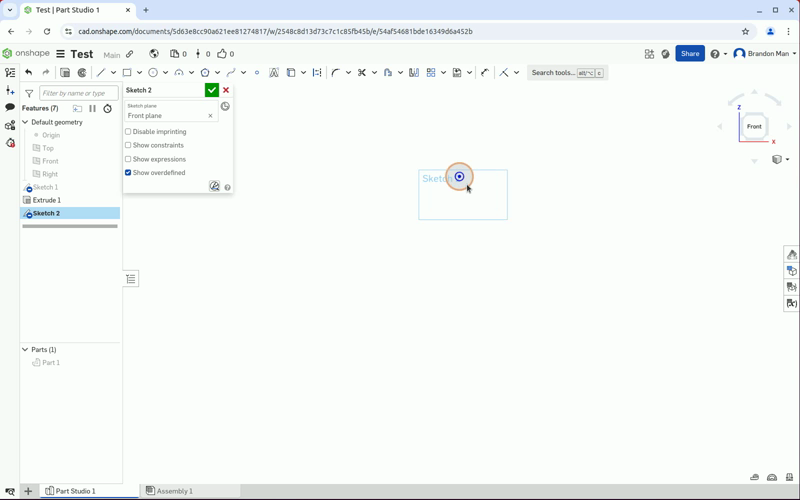
scroll(6)
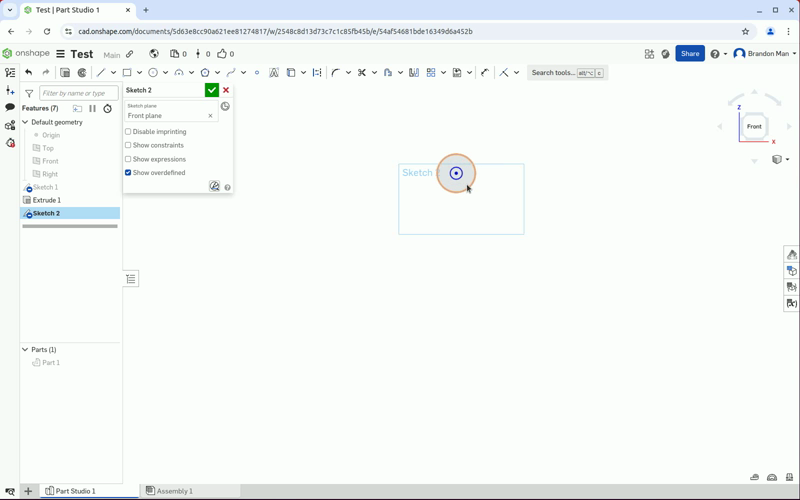
scroll(6)
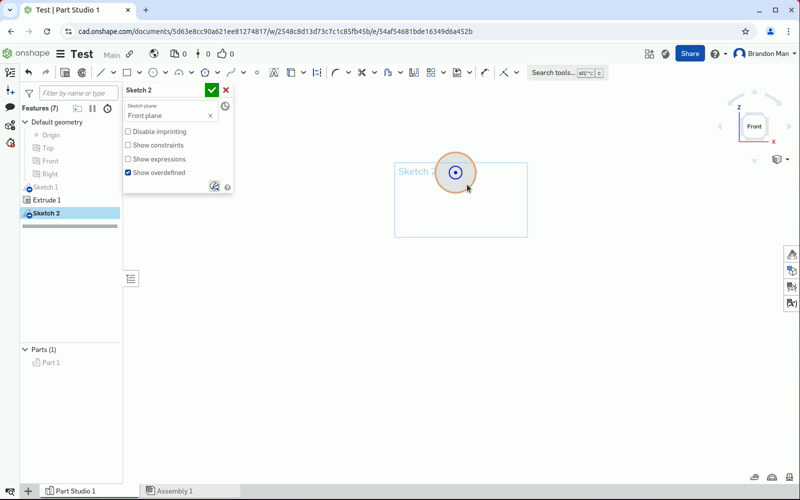
scroll(6)
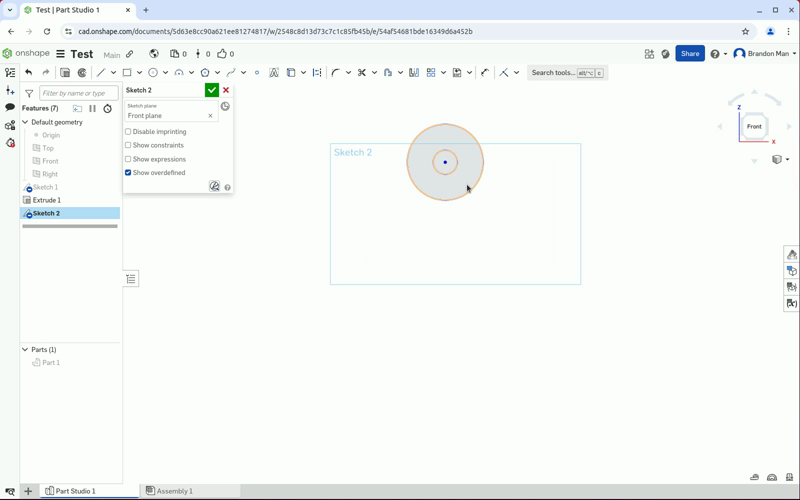
scroll(6)
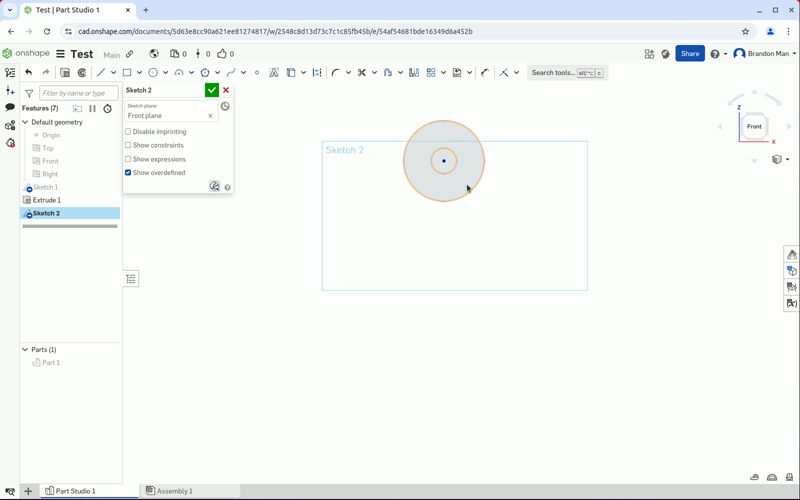
scroll(6)
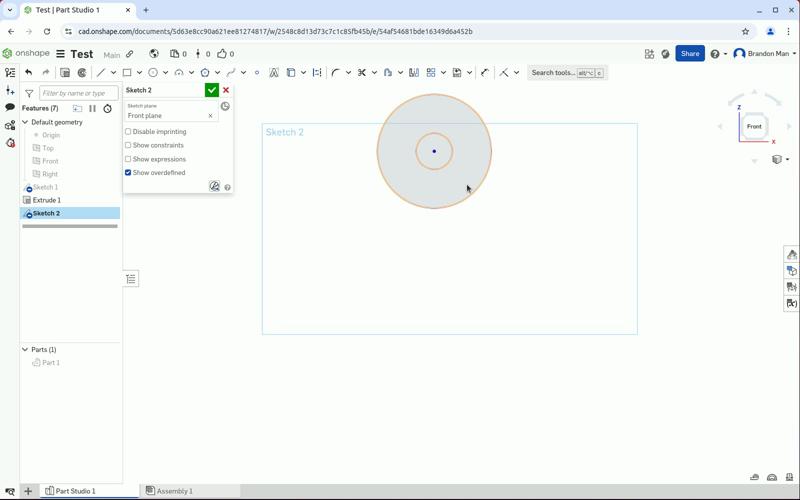
scroll(6)
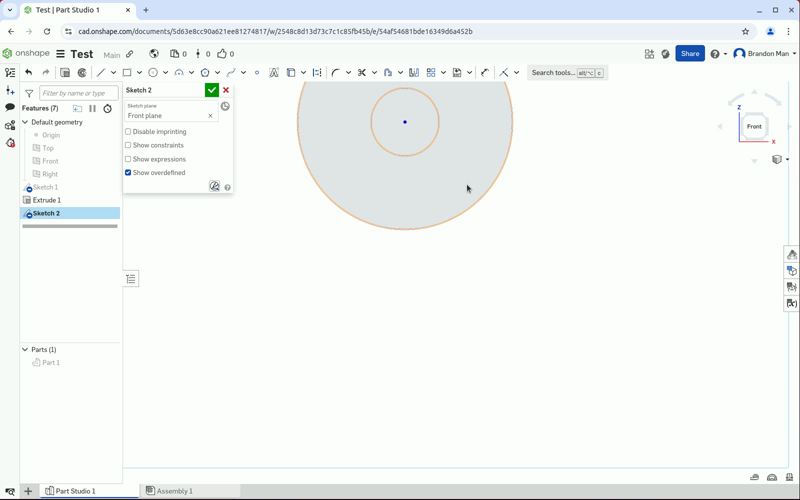
click(467, 184)
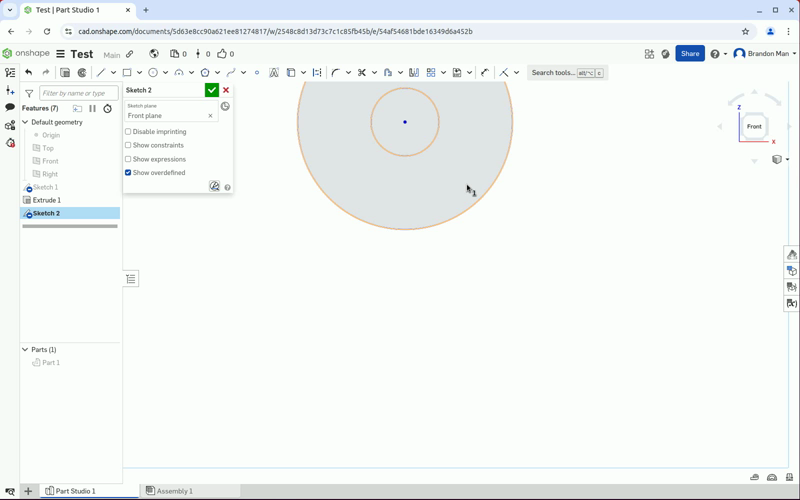
scroll(-6)
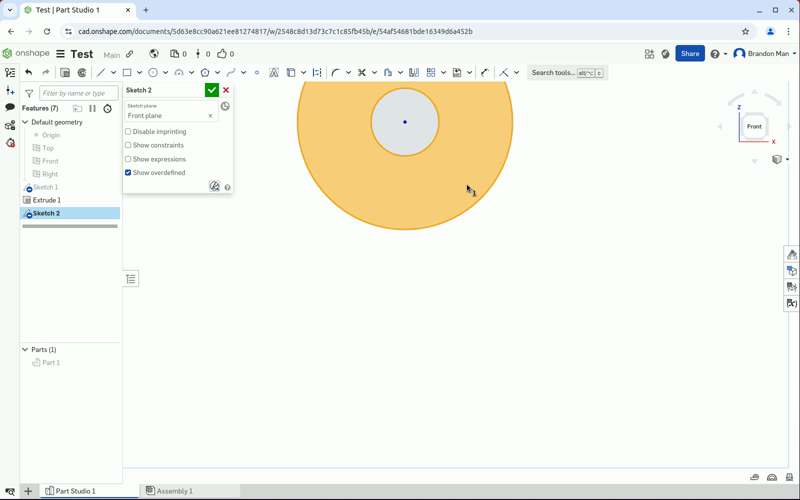
scroll(-6)
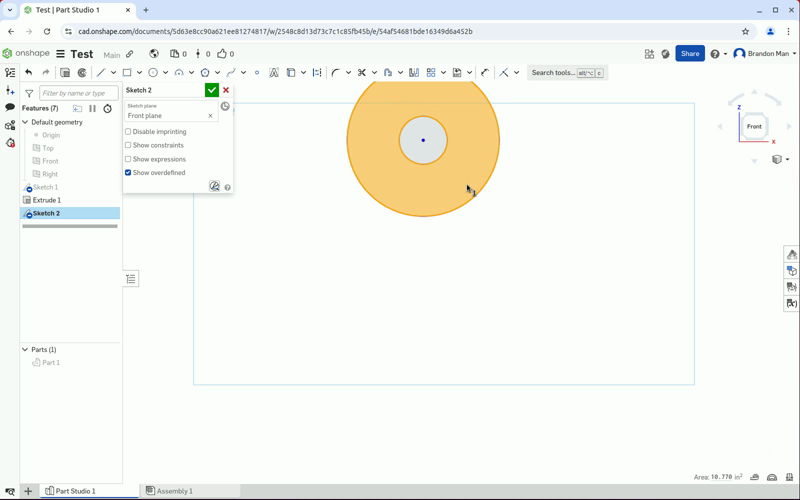
scroll(-6)
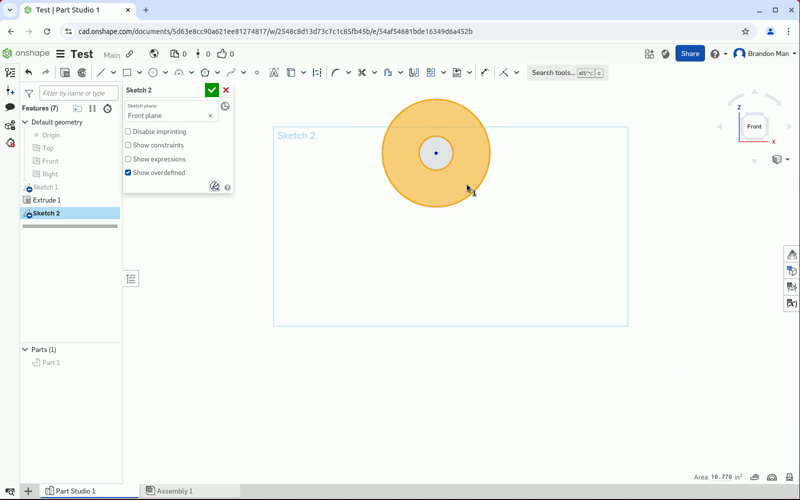
scroll(-6)
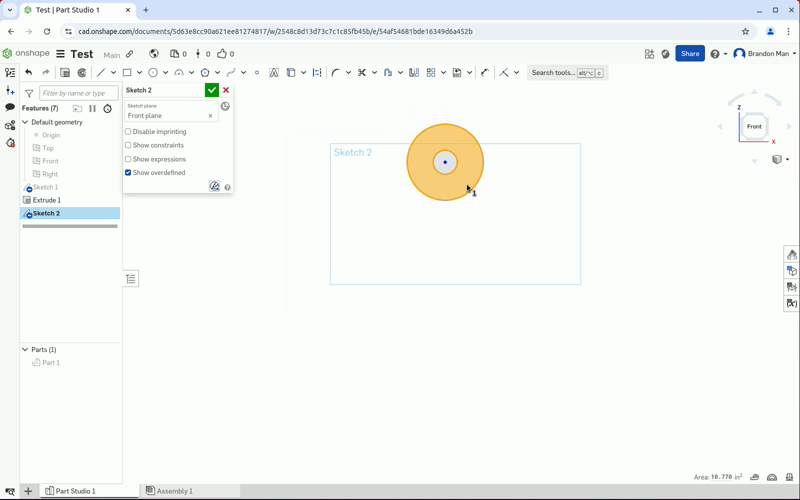
scroll(-6)
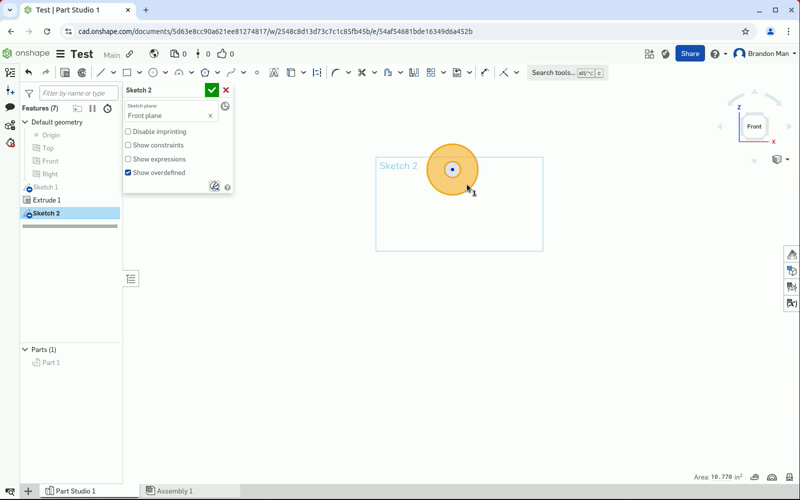
scroll(-6)
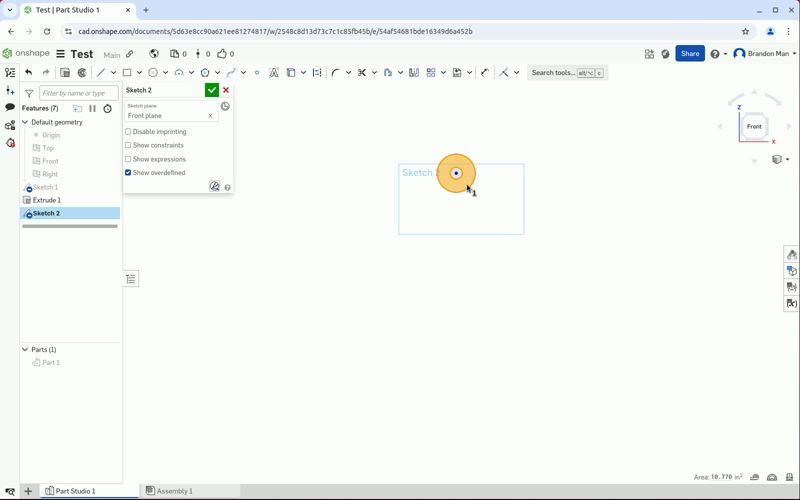
scroll(-6)
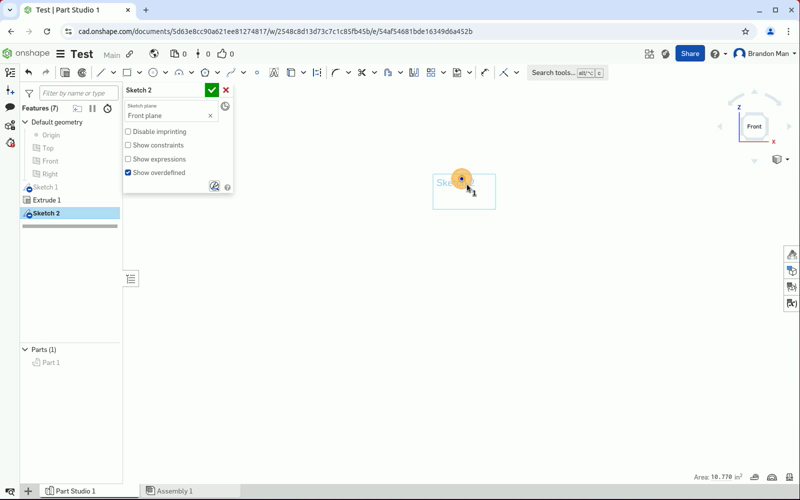
mouse_move(73, 352)
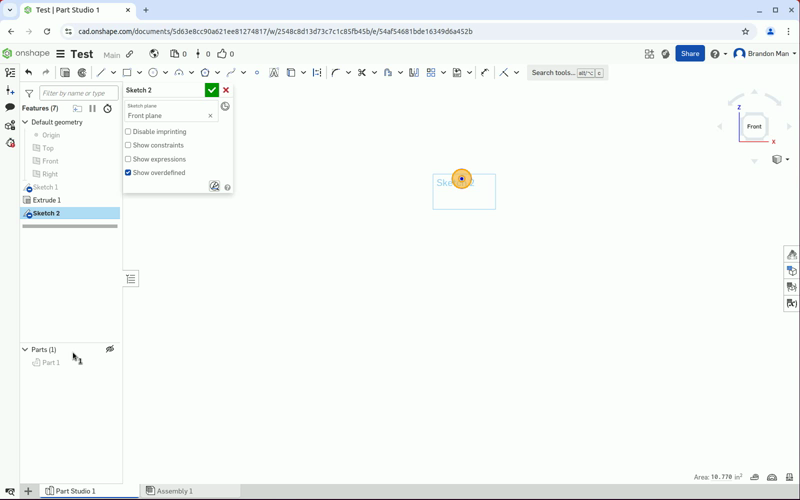
key(shift+y)
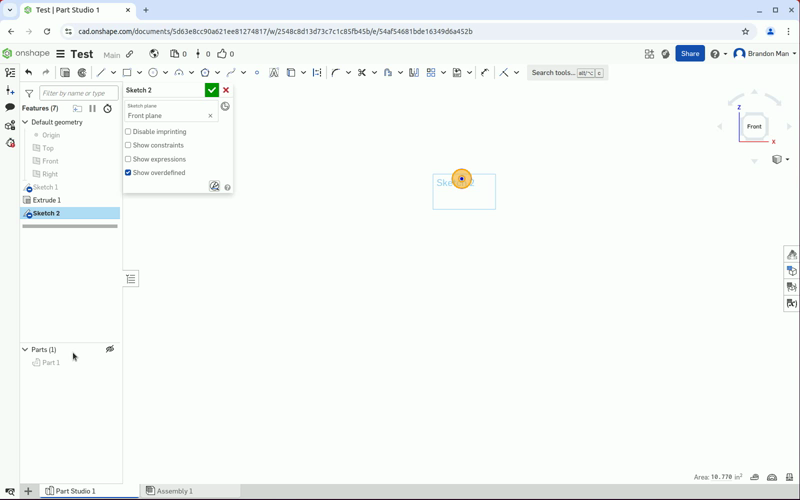
key(shift+e)
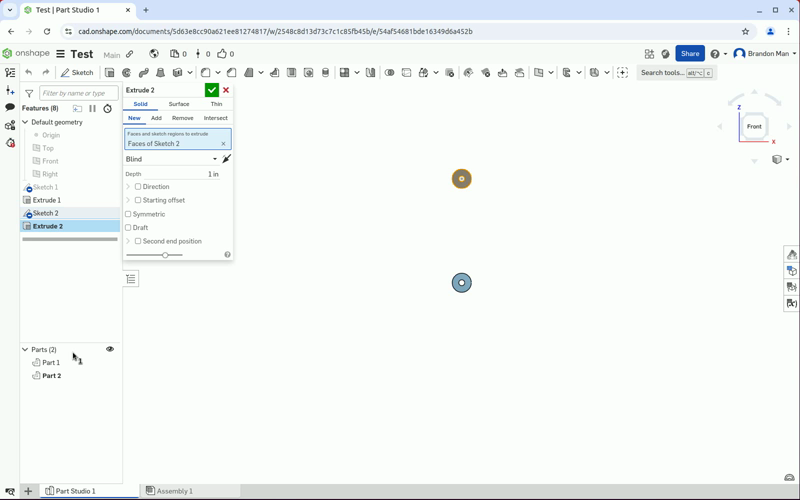
mouse_move(143, 106)
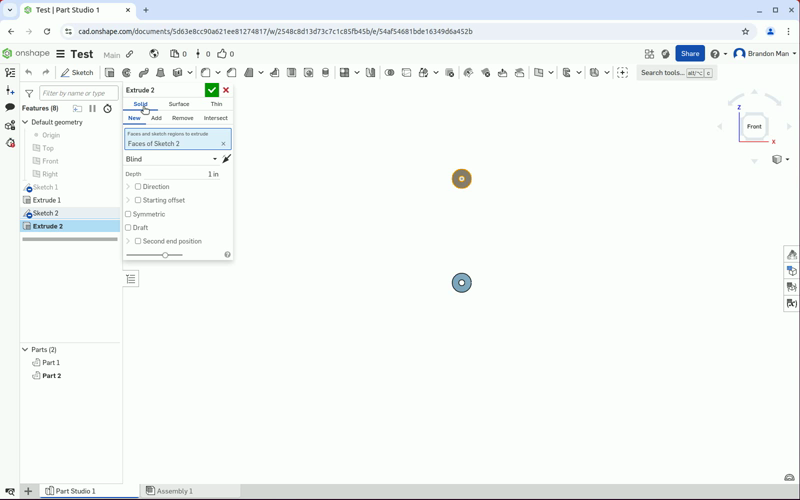
click(143, 106)
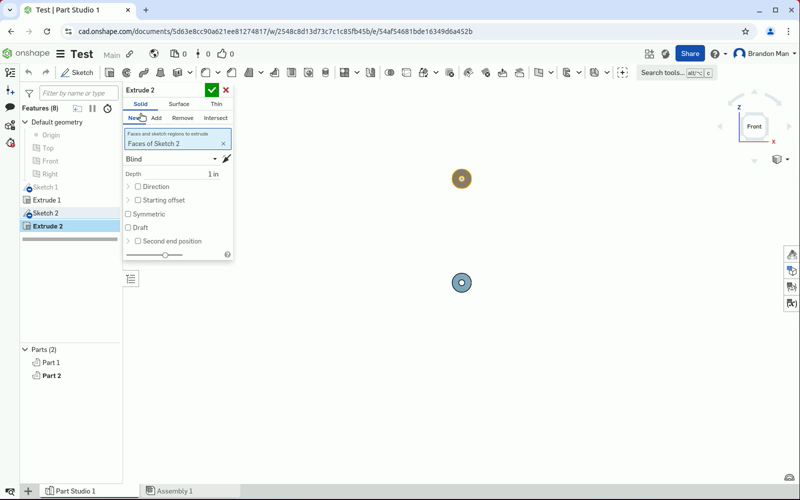
mouse_move(137, 120)
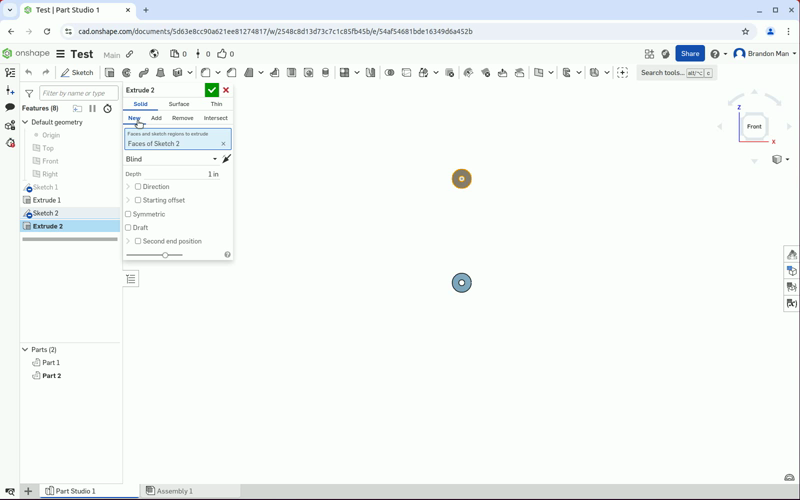
click(137, 120)
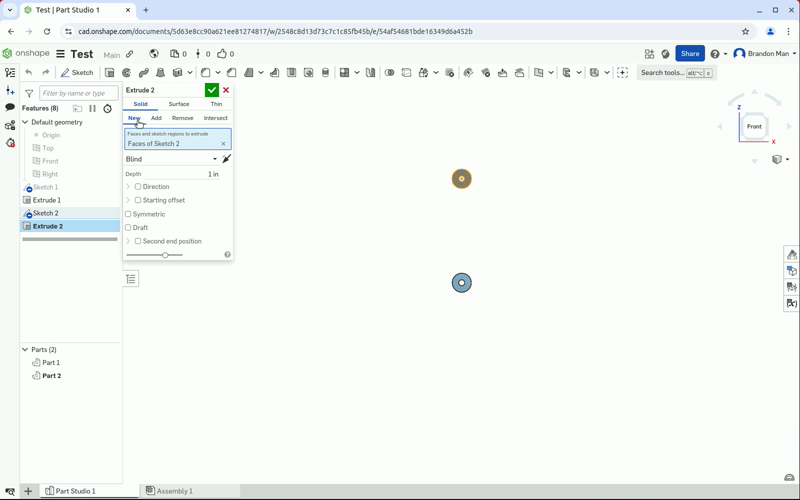
key(tab, 4)
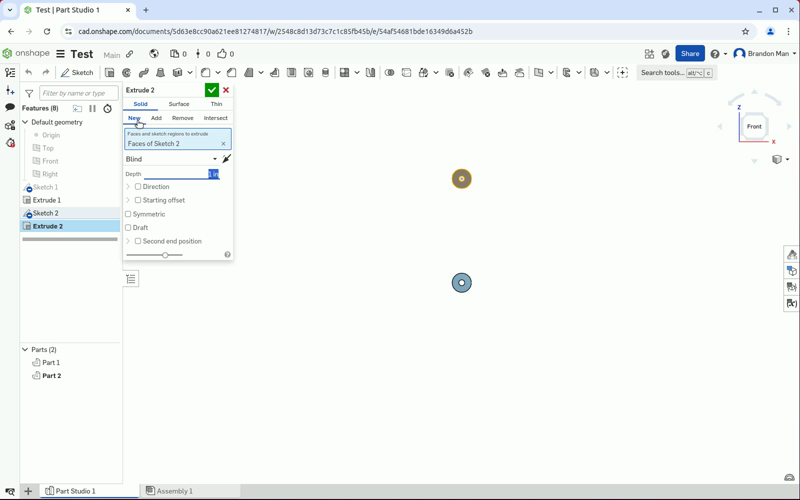
text(0.481)
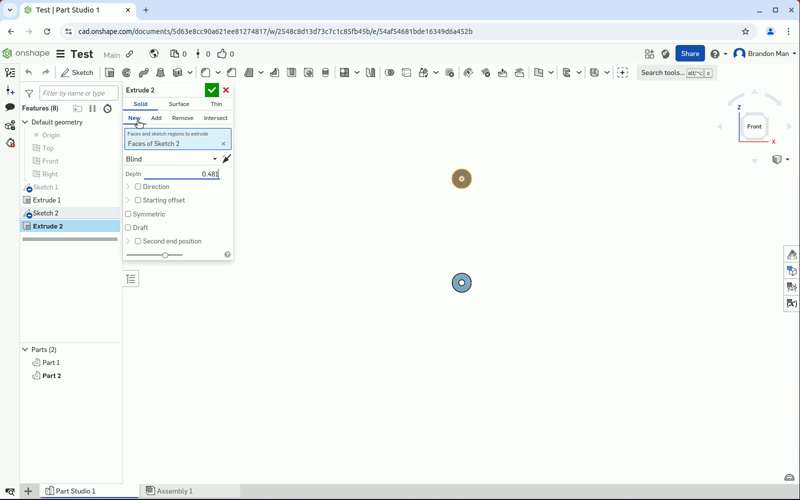
key(enter)
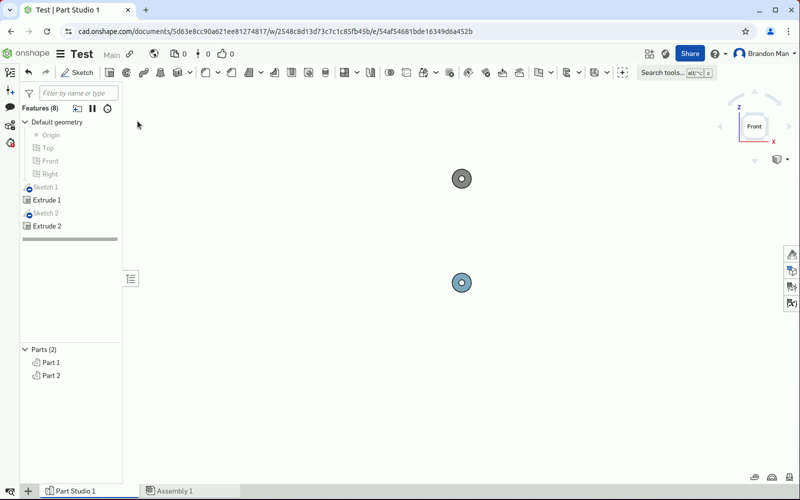
key(shift+h)
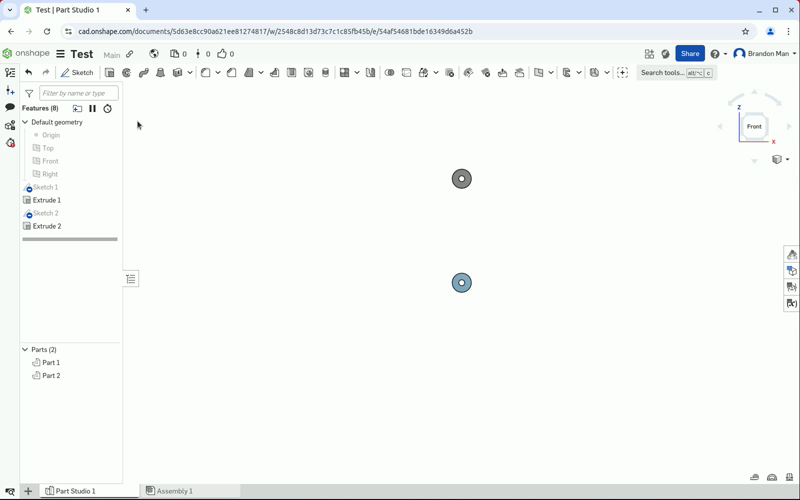
key(shift+h)
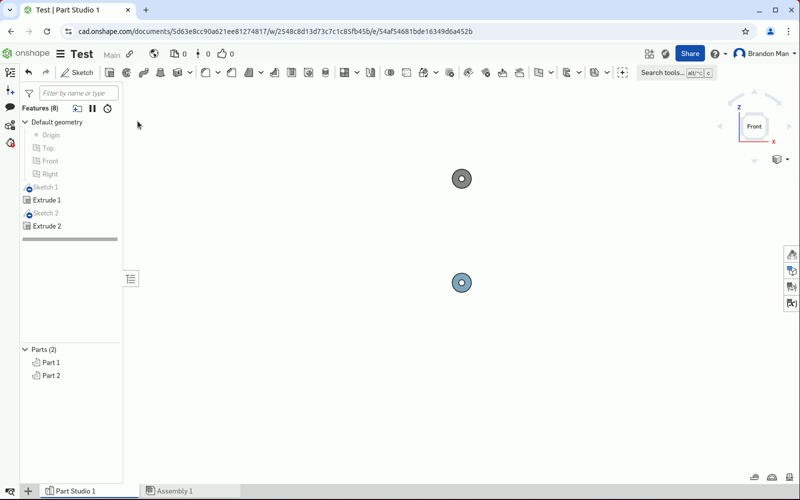
mouse_move(73, 189)
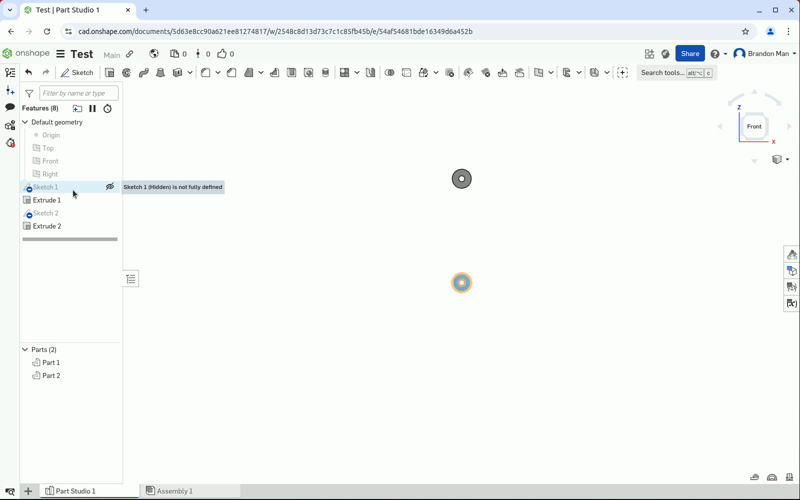
click(73, 189)
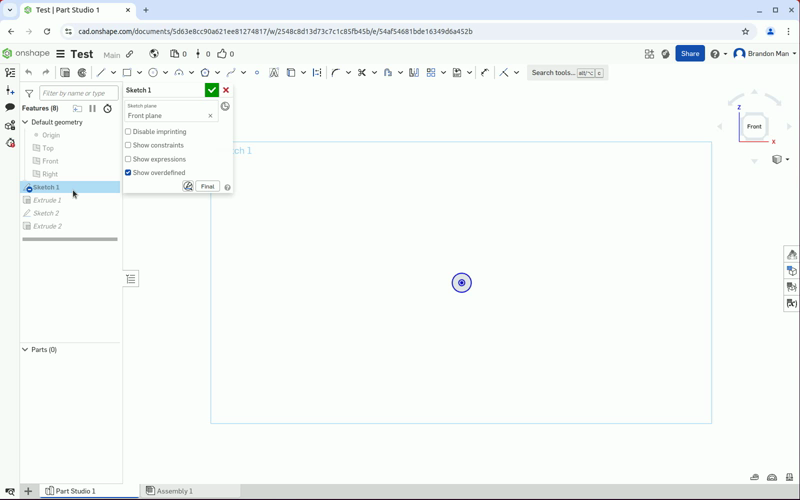
mouse_move(229, 92)
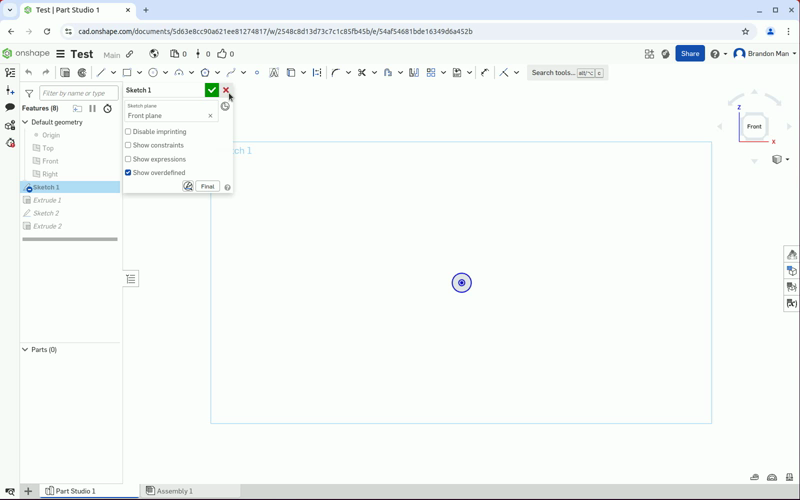
click(229, 92)
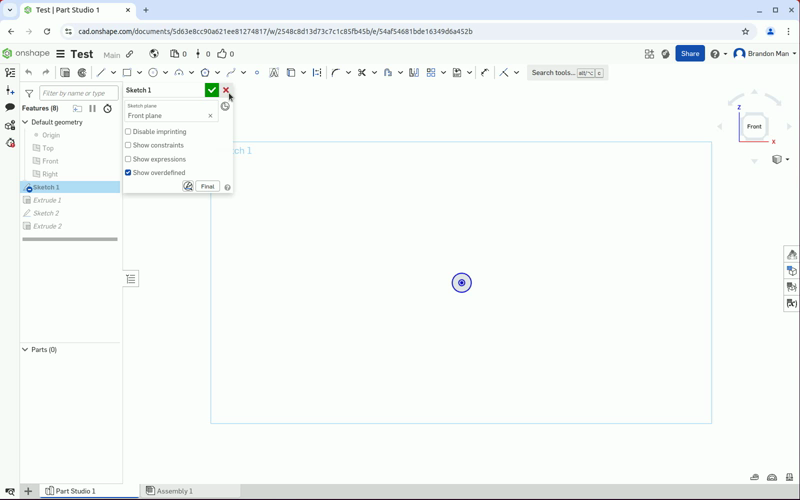
key(shift+s)
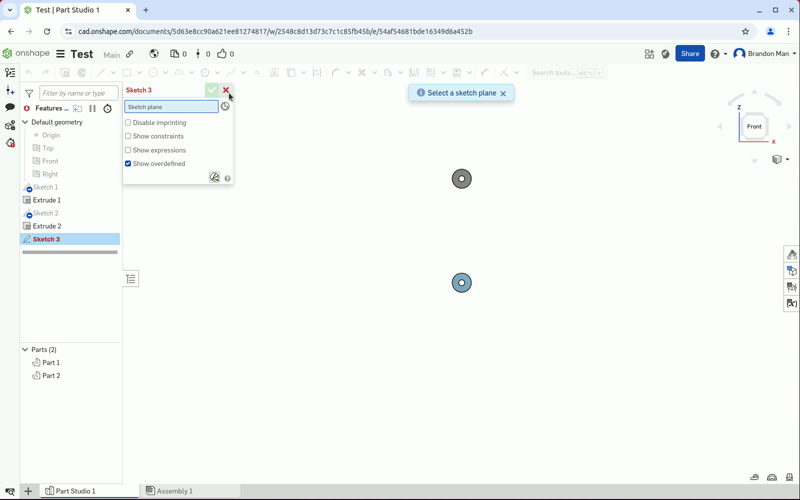
mouse_move(73, 163)
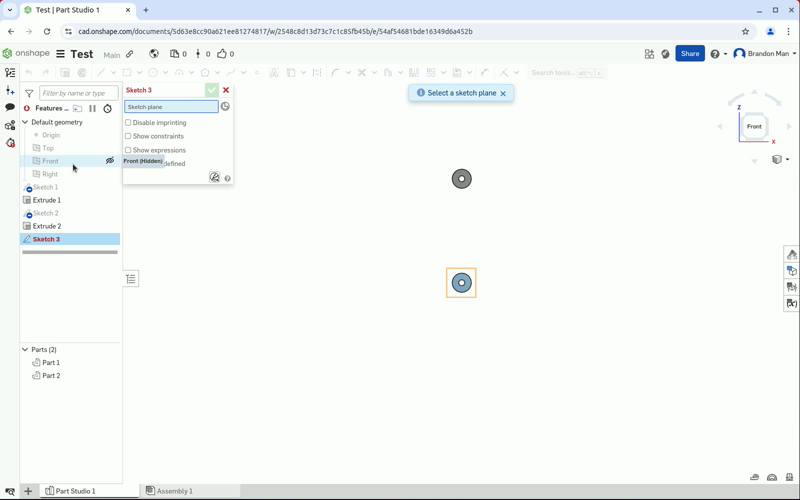
click(73, 163)
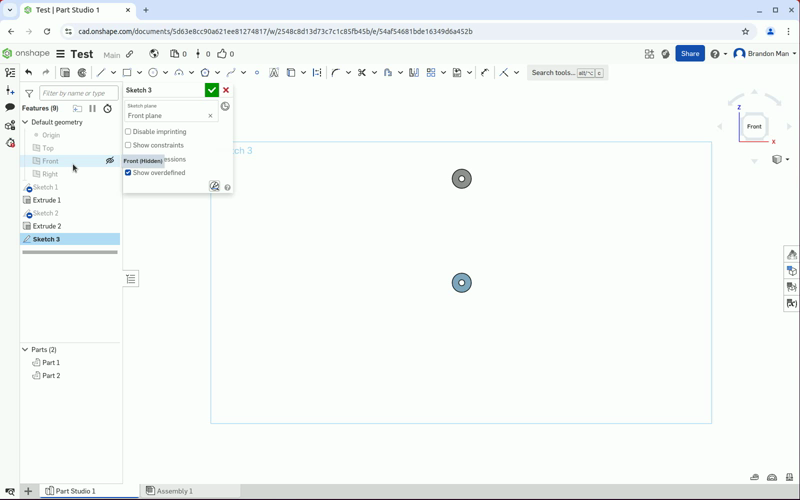
mouse_move(73, 352)
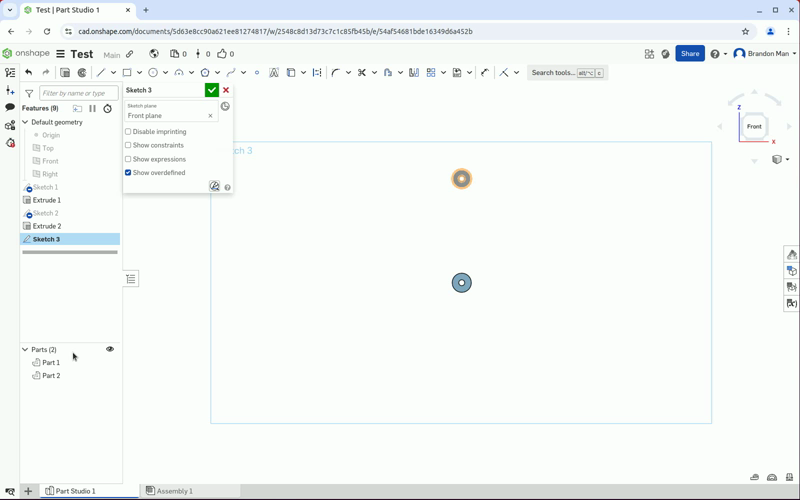
key(y)
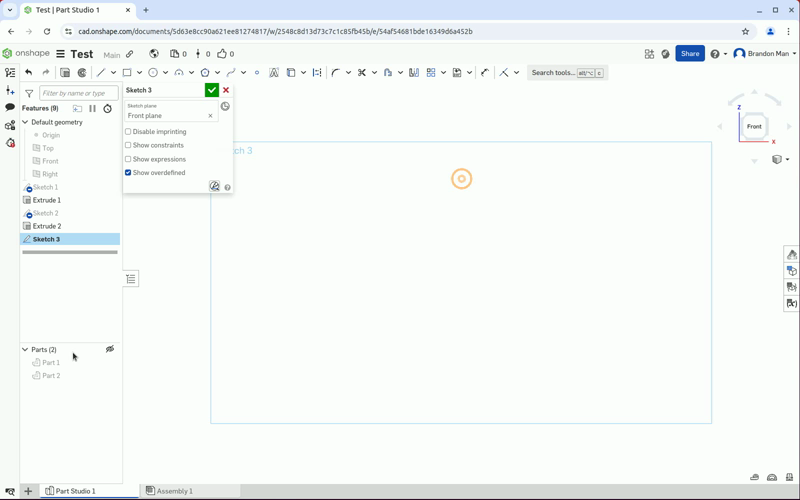
key(c)
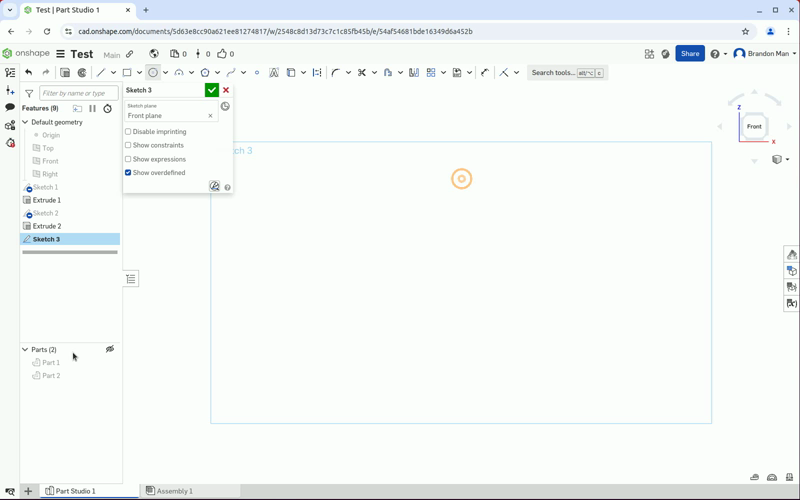
key_down(shift)
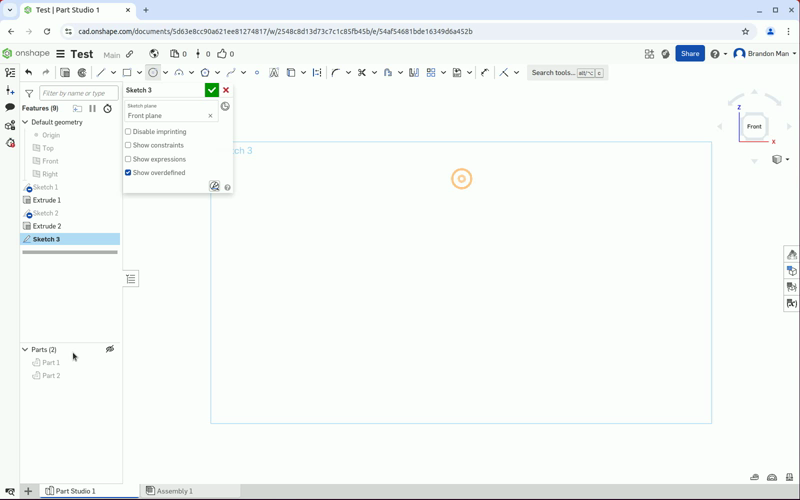
mouse_move(501, 282)
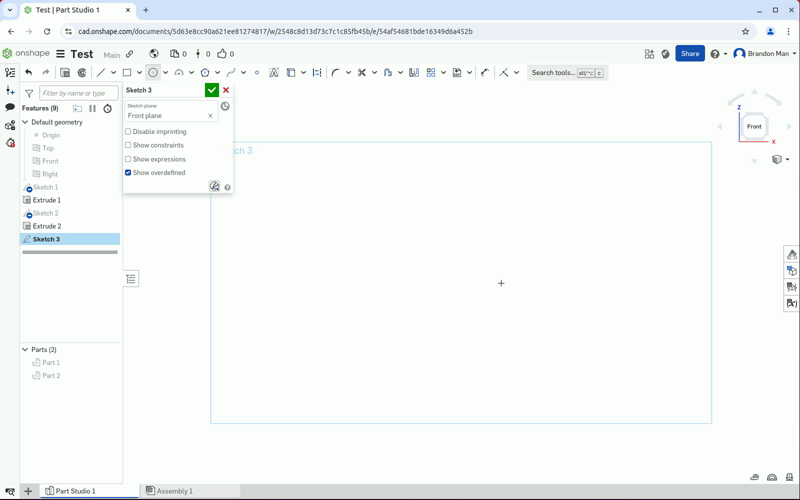
click(501, 282)
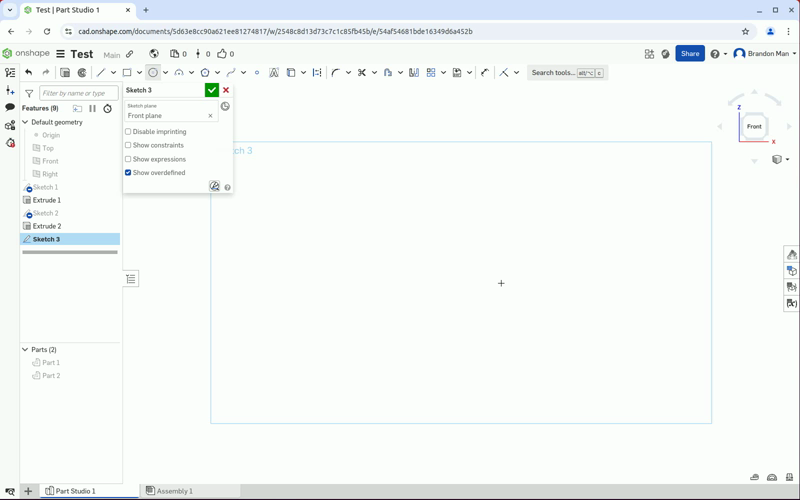
key_up(shift)
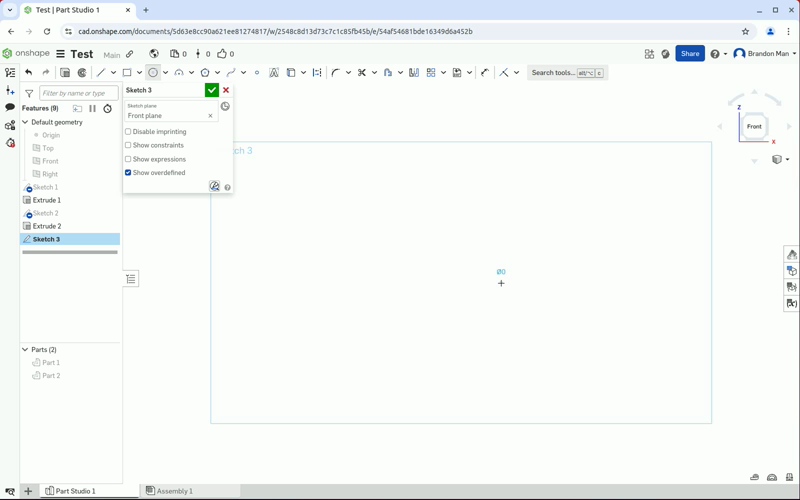
mouse_move(508, 282)
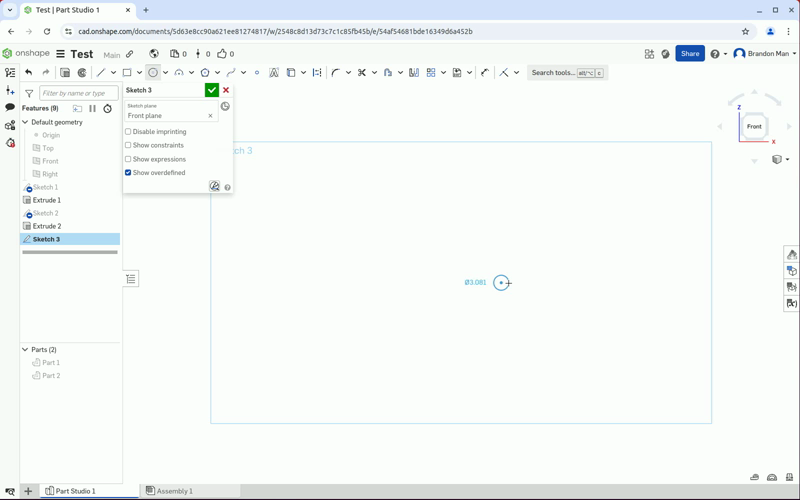
click(508, 282)
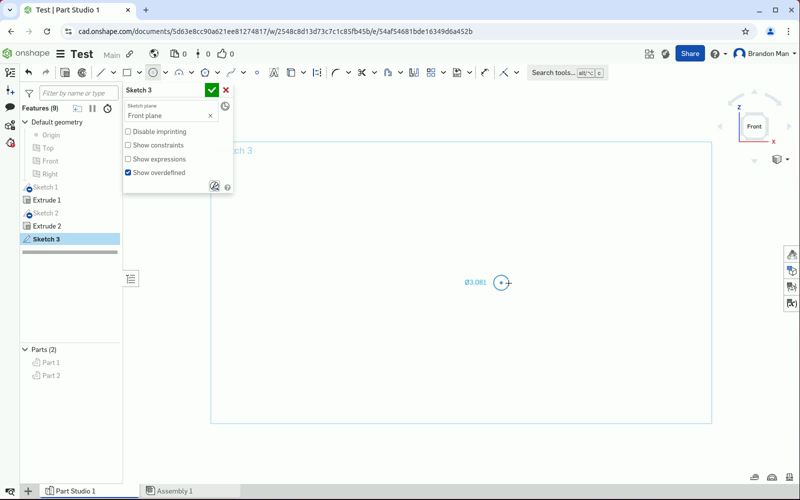
key(esc)
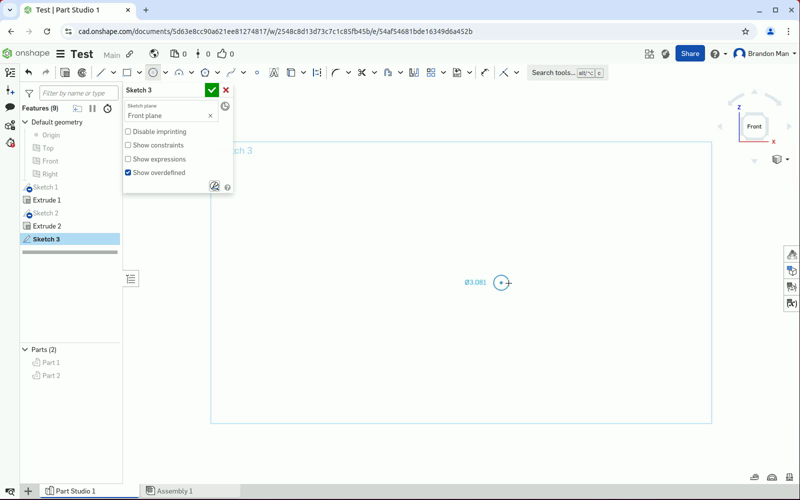
key(c)
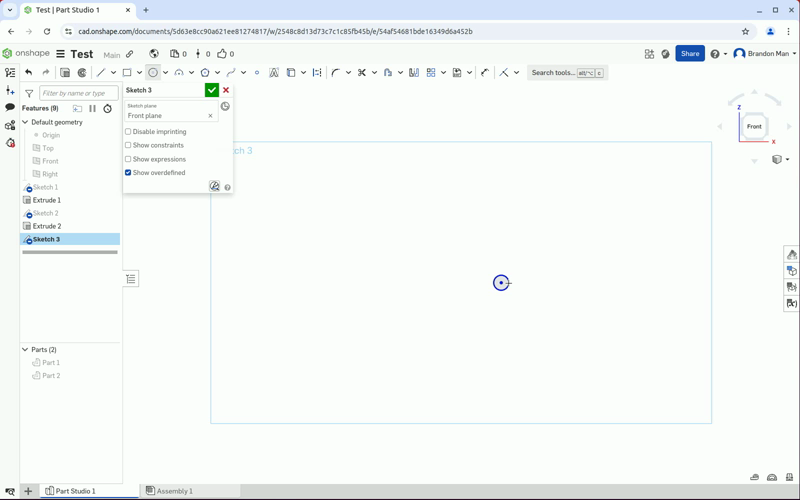
key_down(shift)
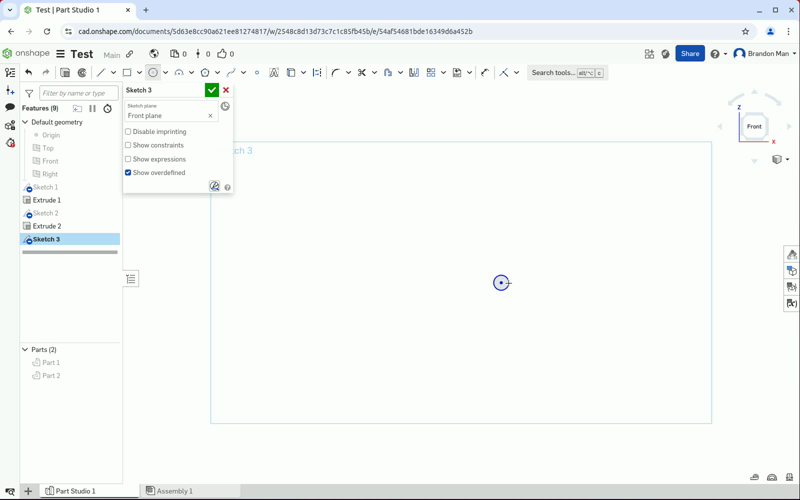
mouse_move(501, 282)
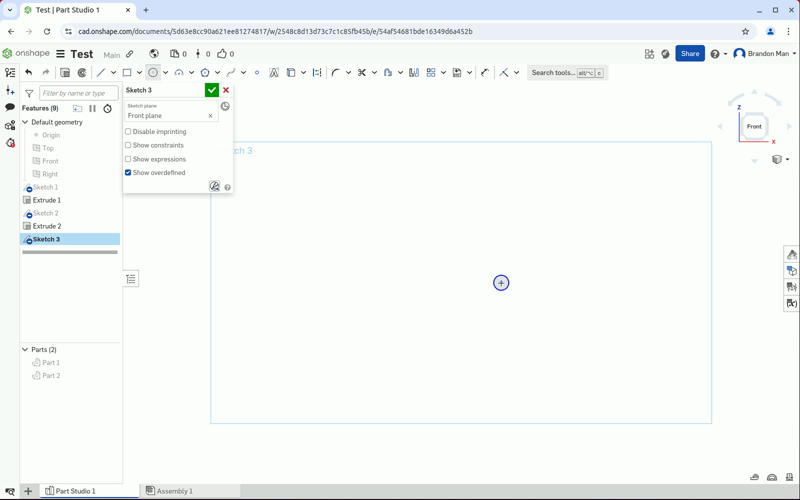
click(501, 282)
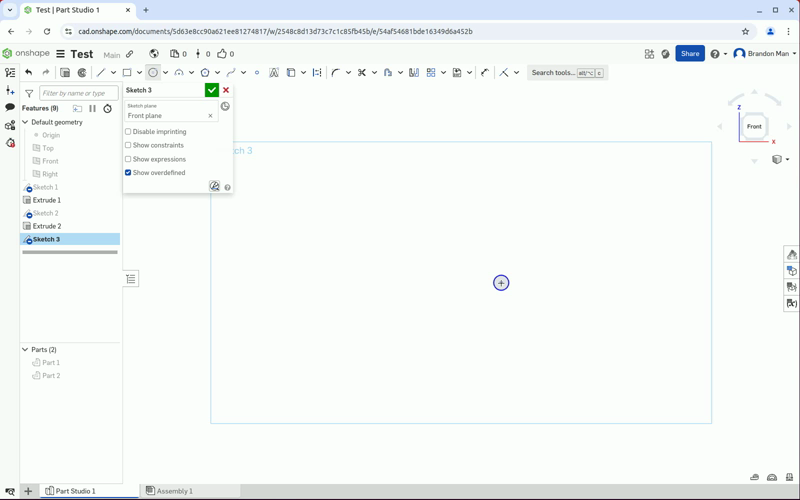
key_up(shift)
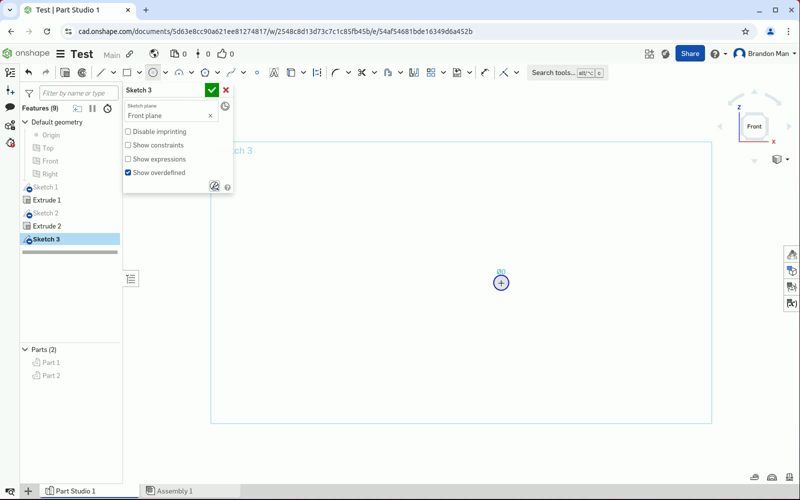
mouse_move(504, 282)
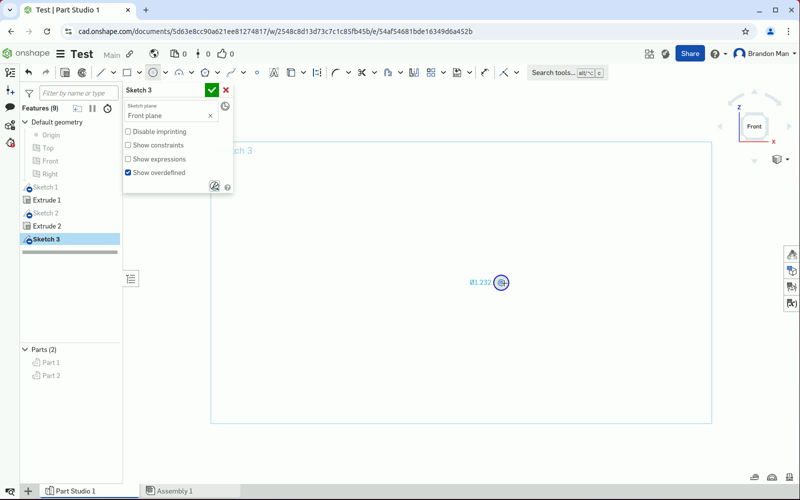
scroll(6)
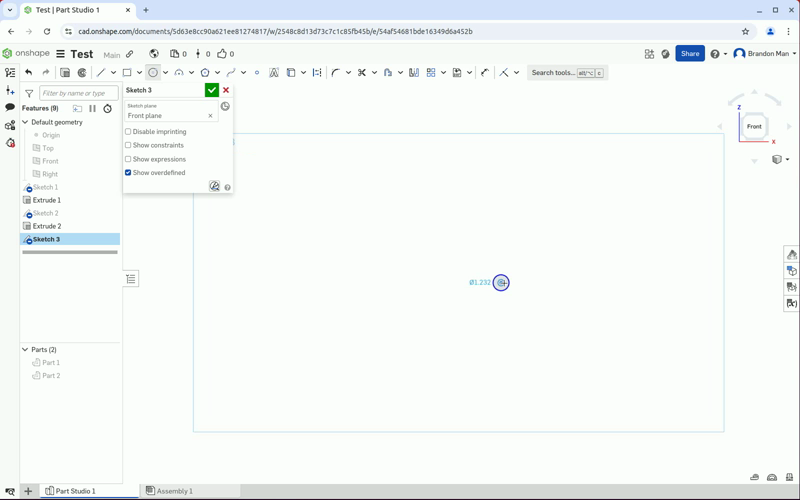
scroll(6)
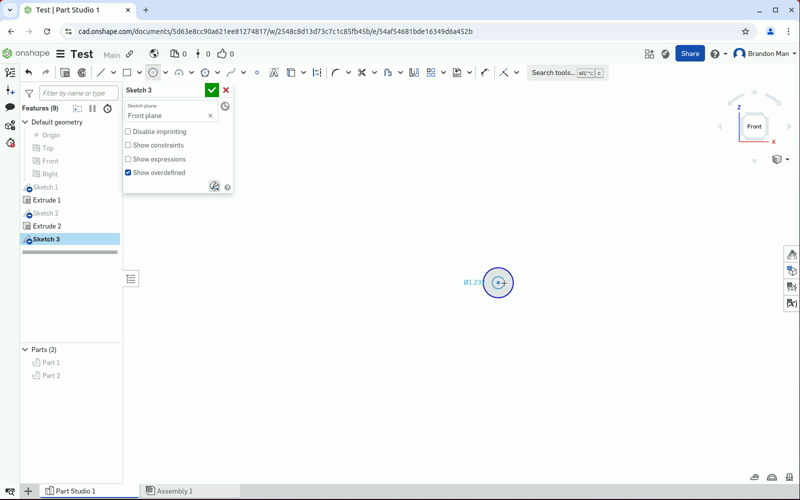
scroll(6)
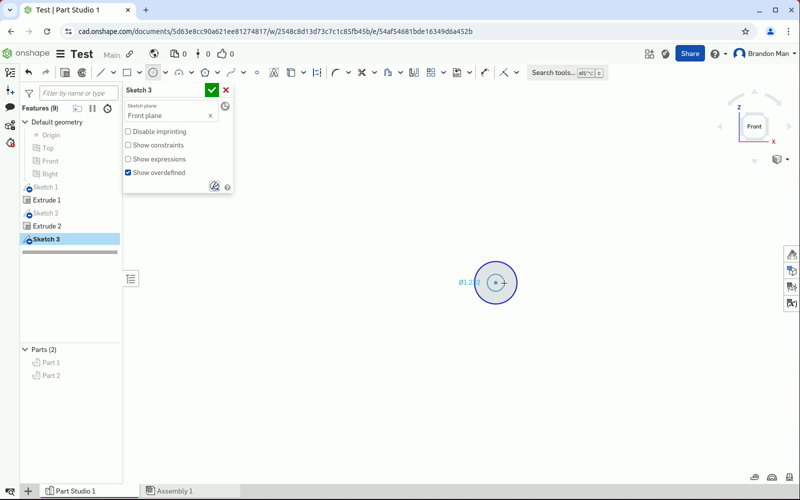
scroll(6)
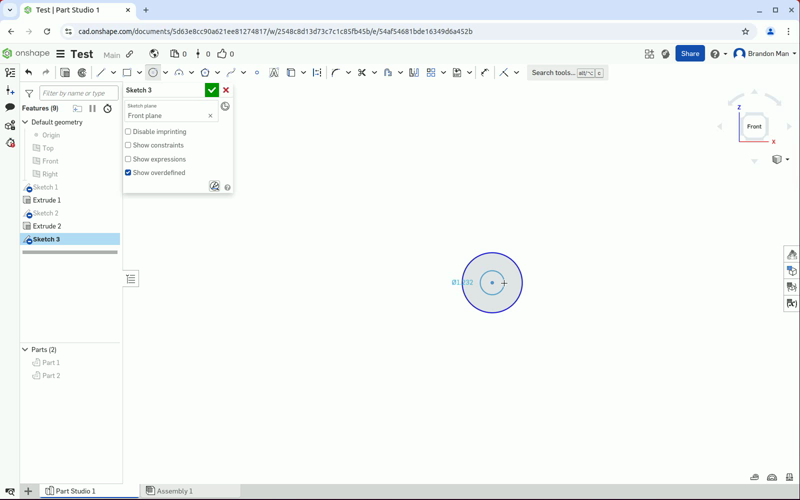
scroll(6)
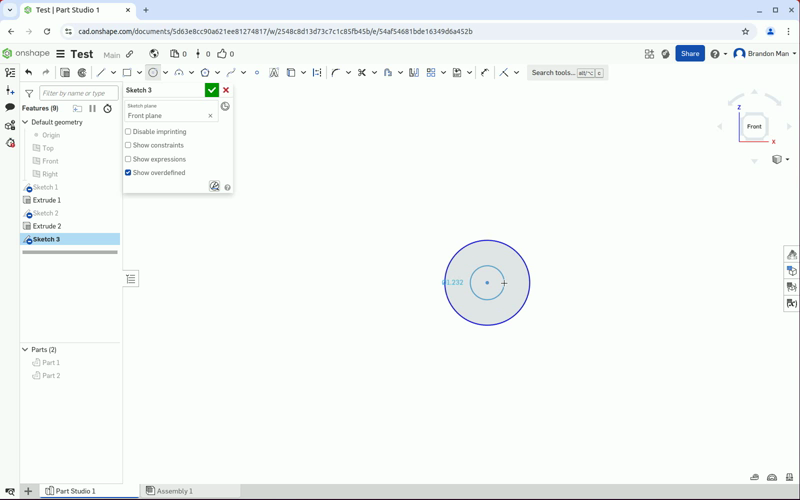
scroll(6)
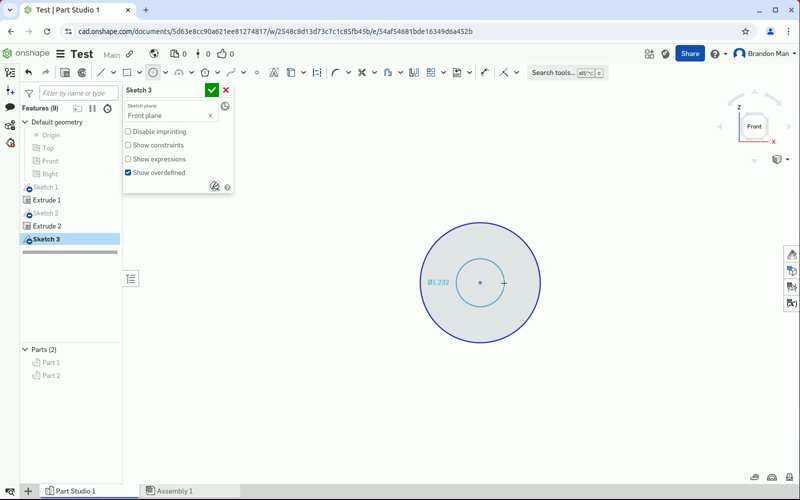
scroll(6)
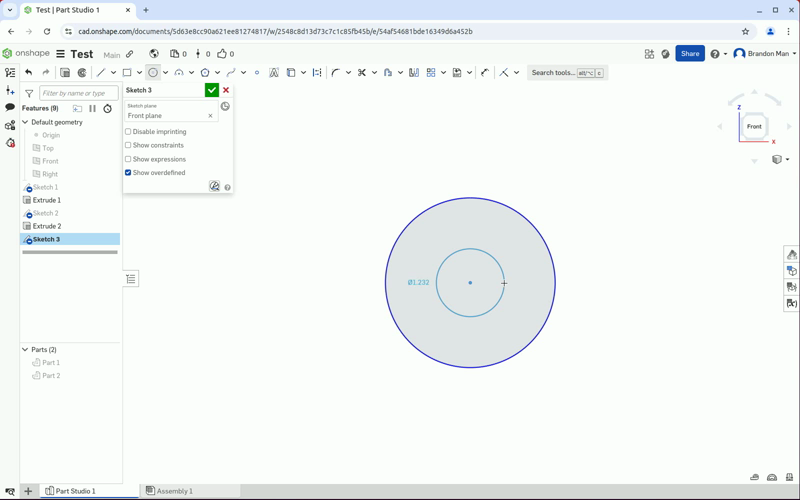
click(504, 282)
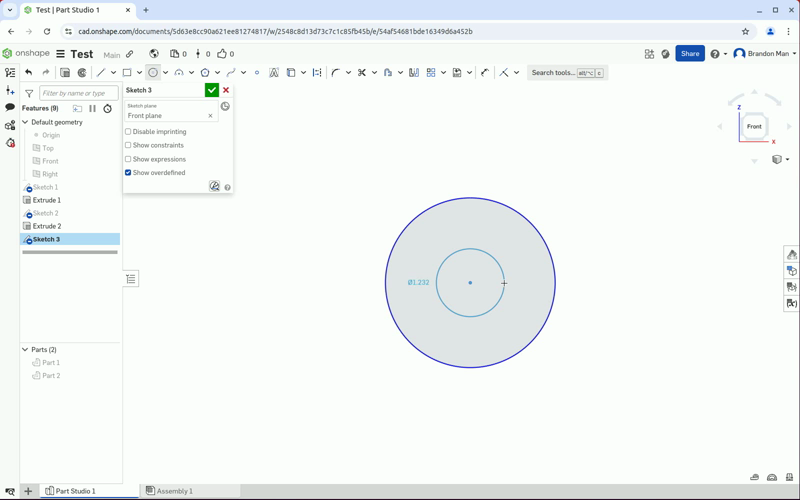
scroll(-6)
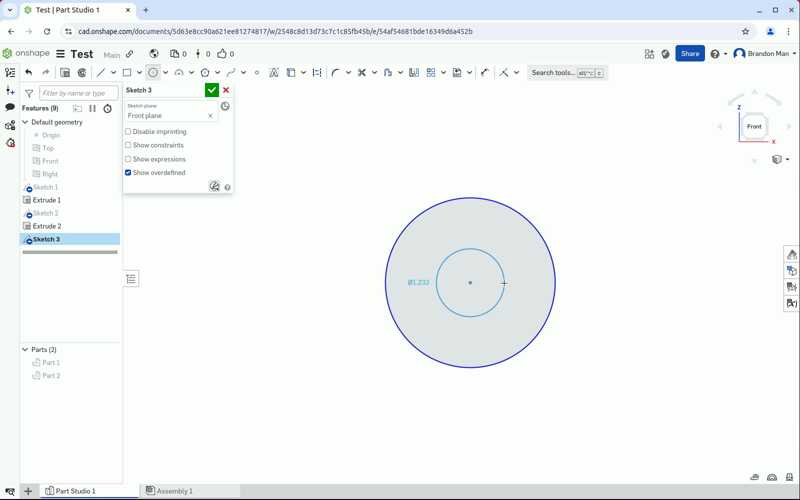
scroll(-6)
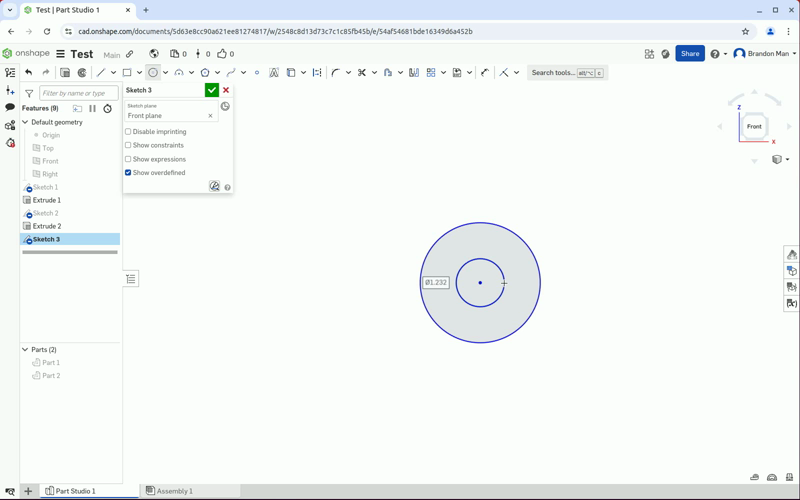
scroll(-6)
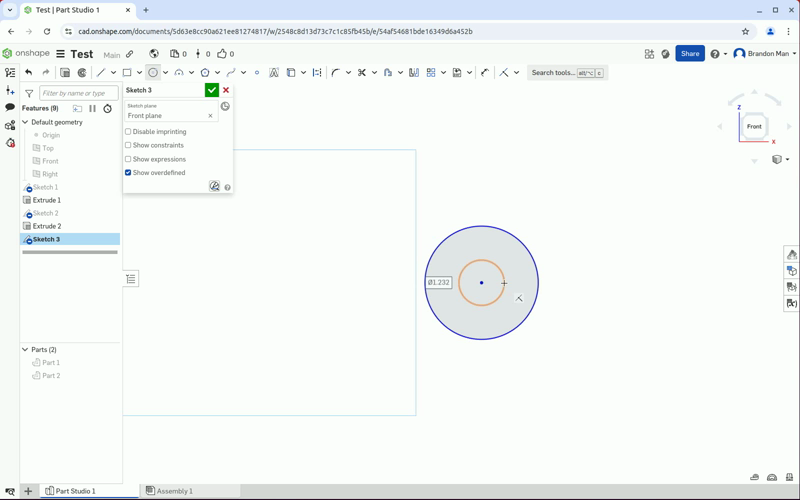
scroll(-6)
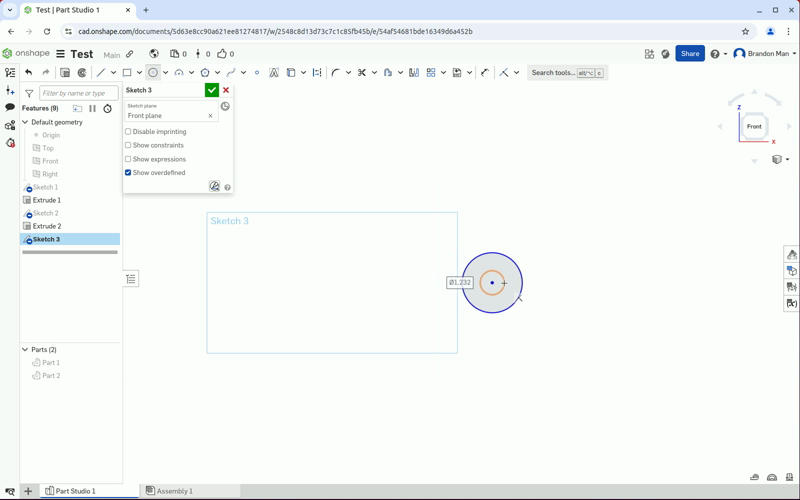
scroll(-6)
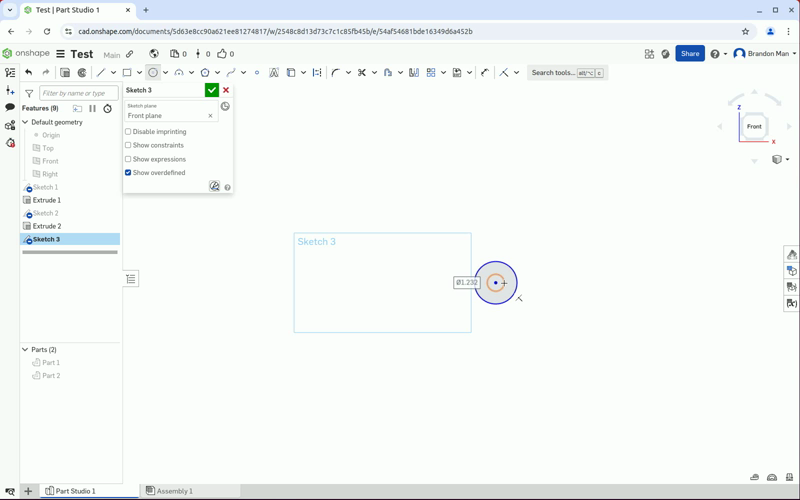
scroll(-6)
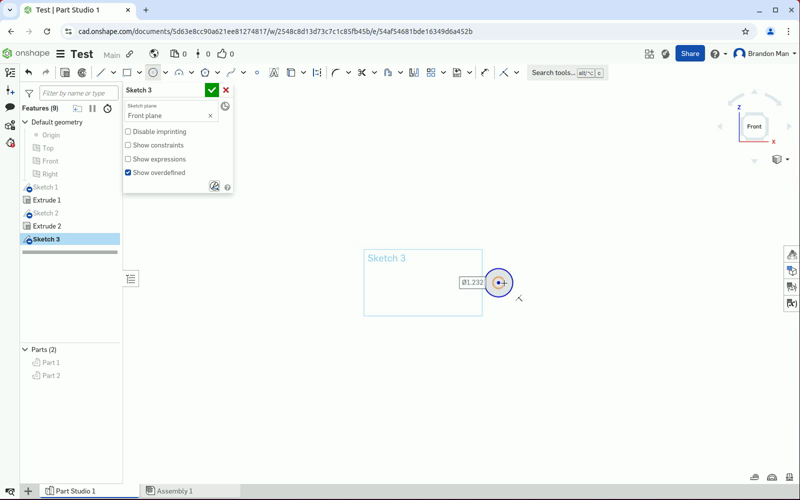
scroll(-6)
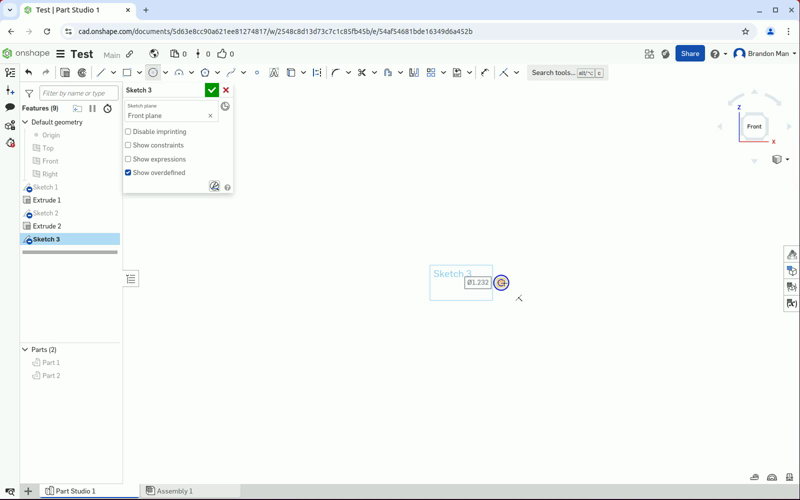
key(esc)
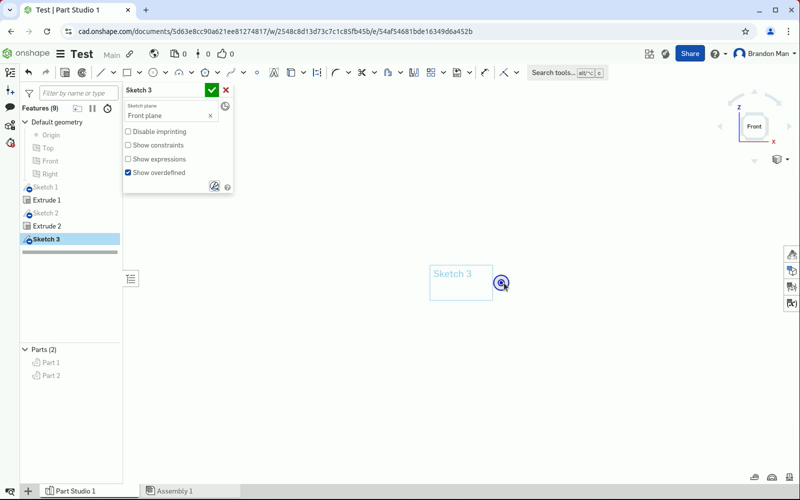
mouse_move(504, 289)
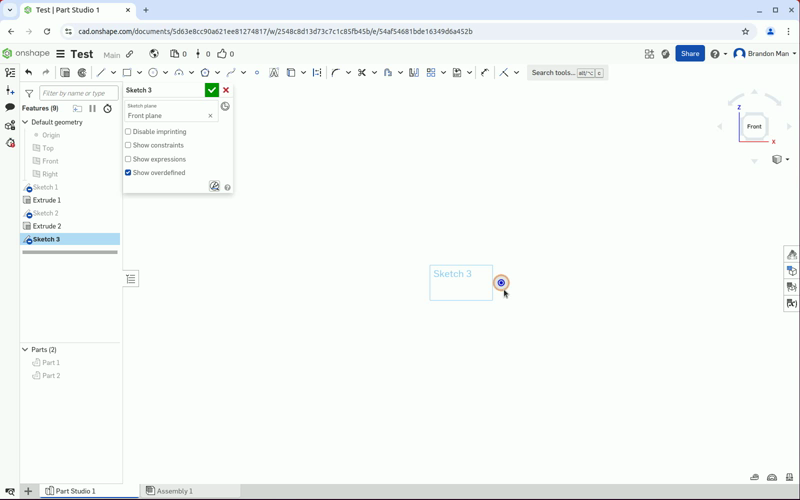
scroll(6)
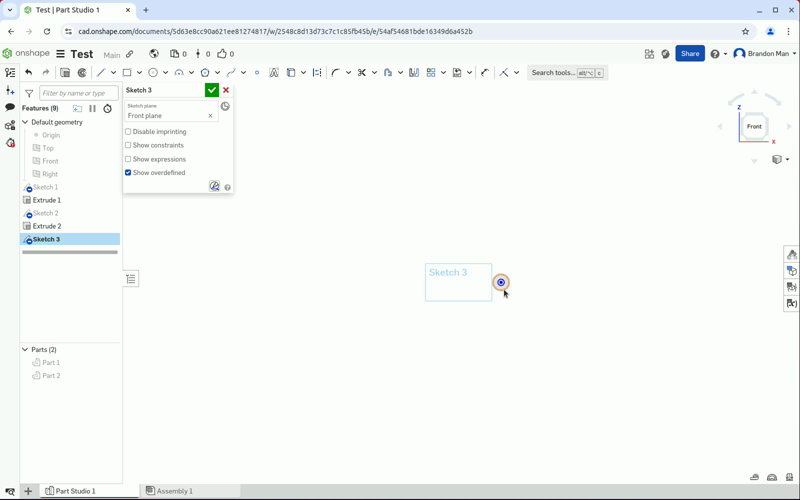
scroll(6)
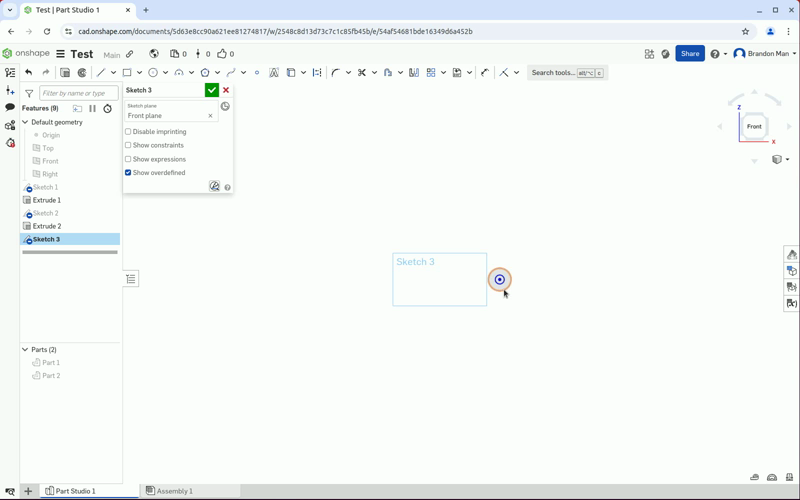
scroll(6)
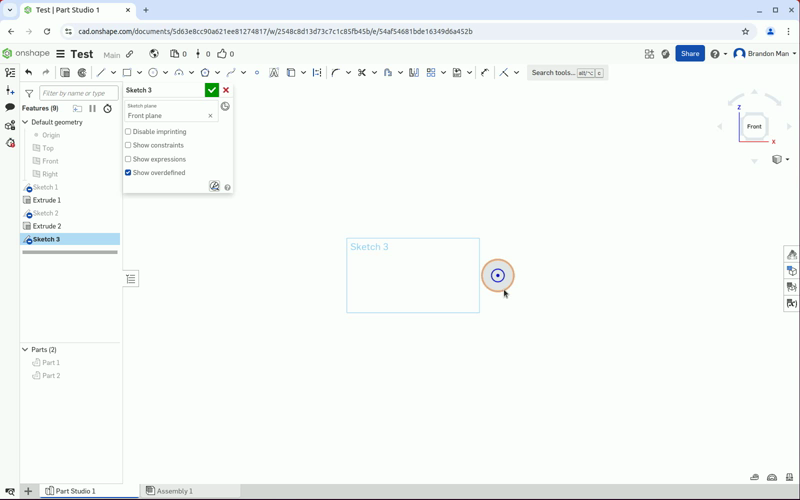
scroll(6)
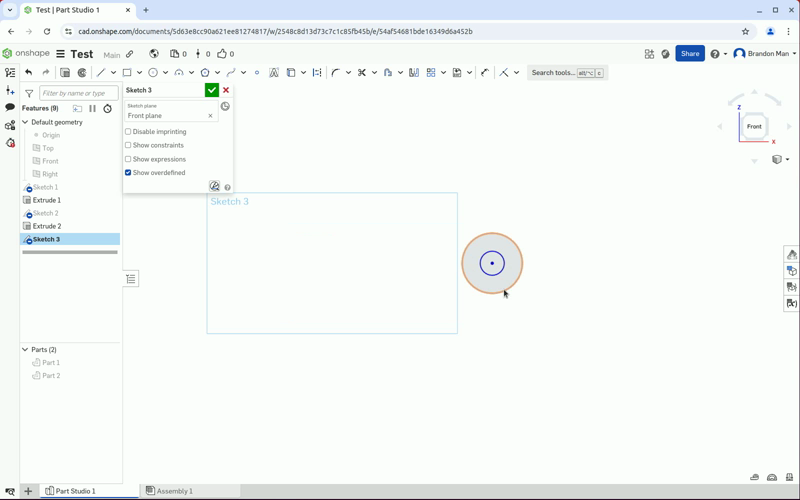
scroll(6)
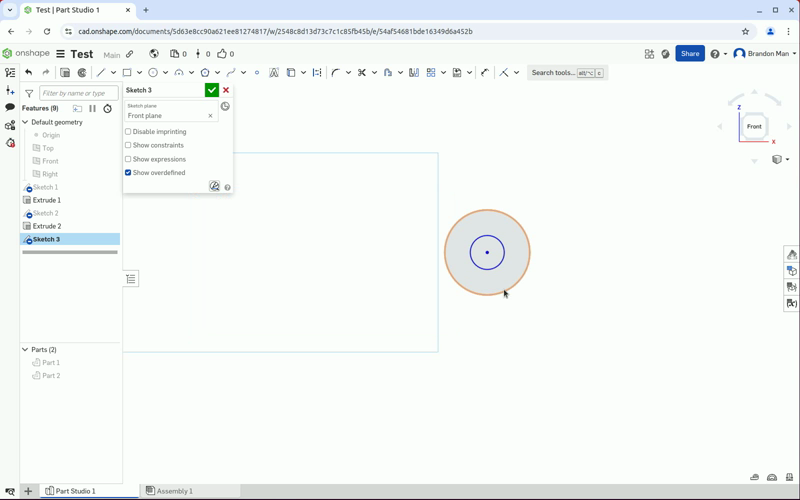
scroll(6)
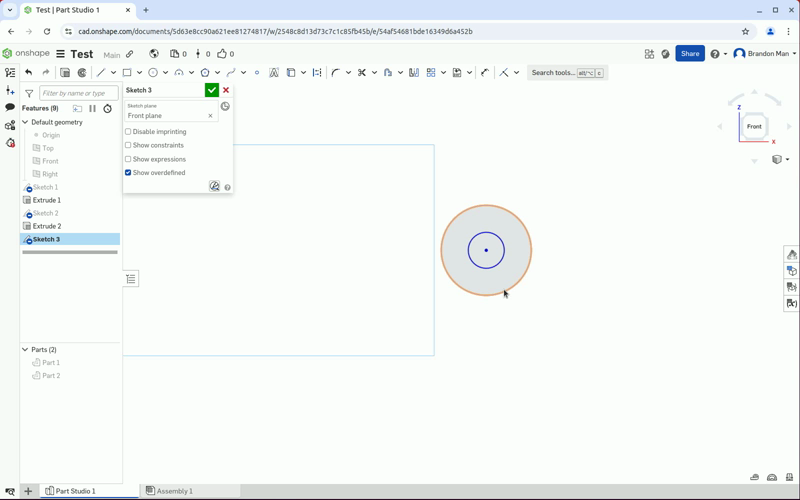
scroll(6)
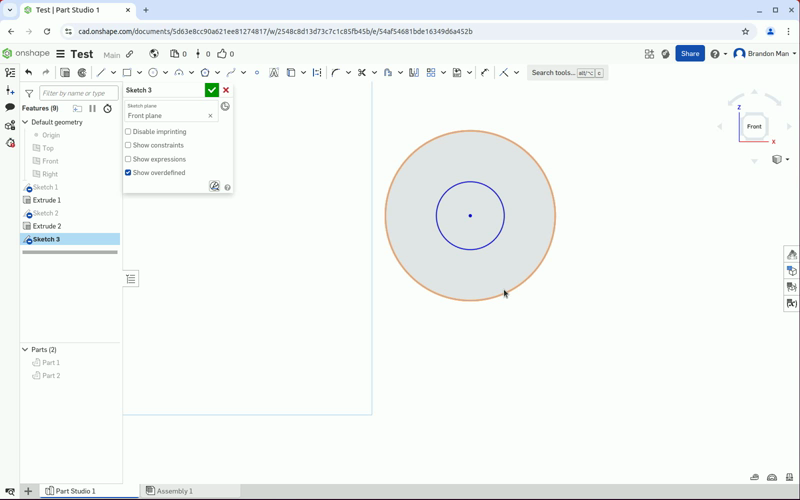
click(504, 289)
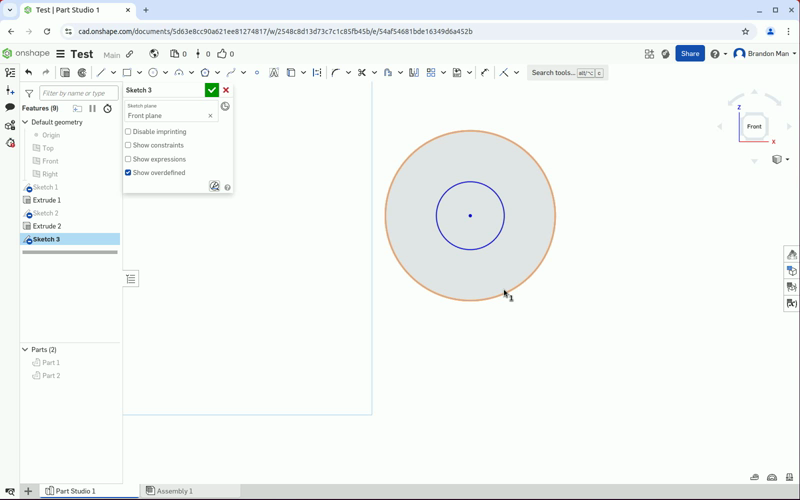
scroll(-6)
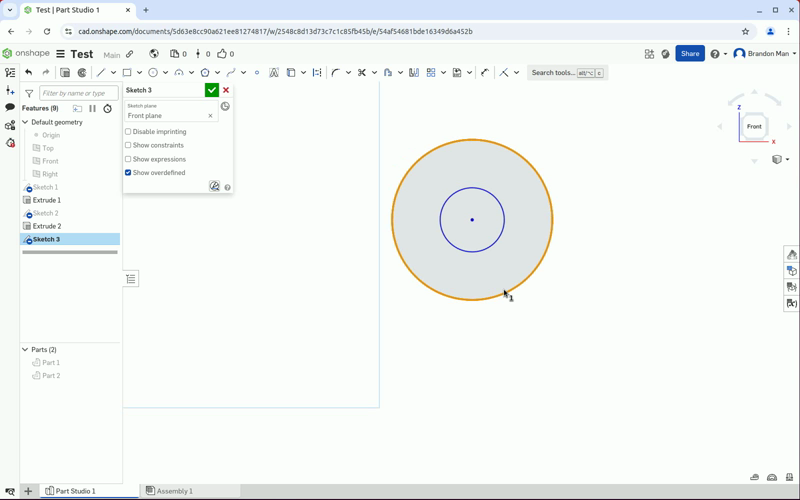
scroll(-6)
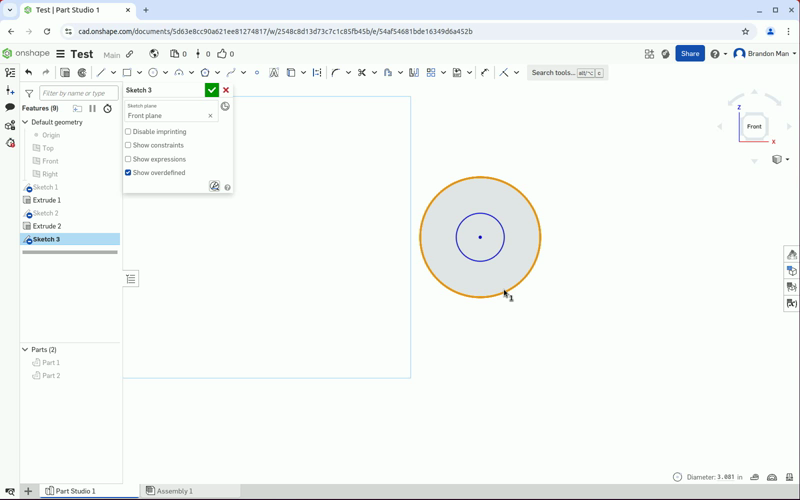
scroll(-6)
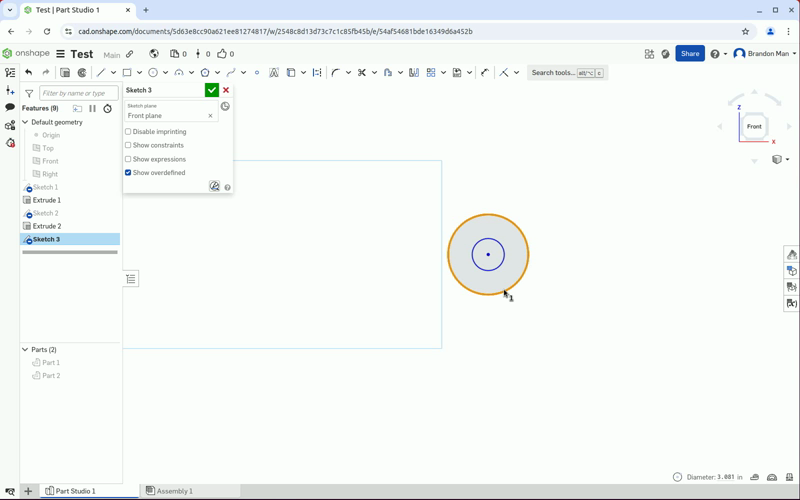
scroll(-6)
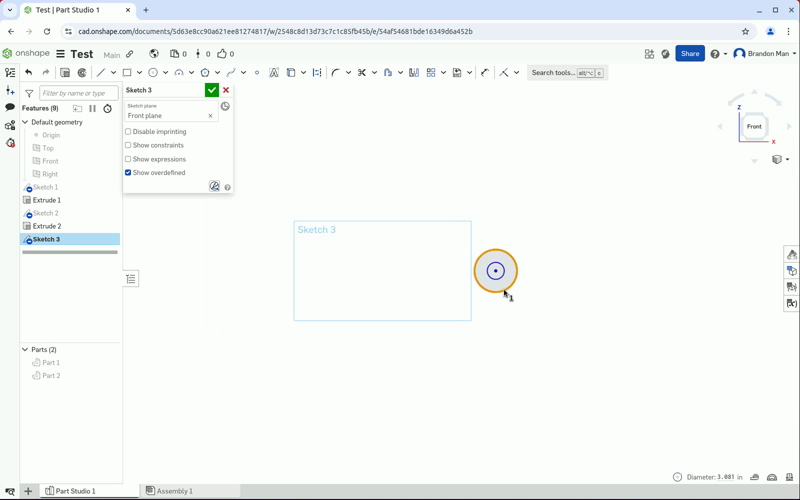
scroll(-6)
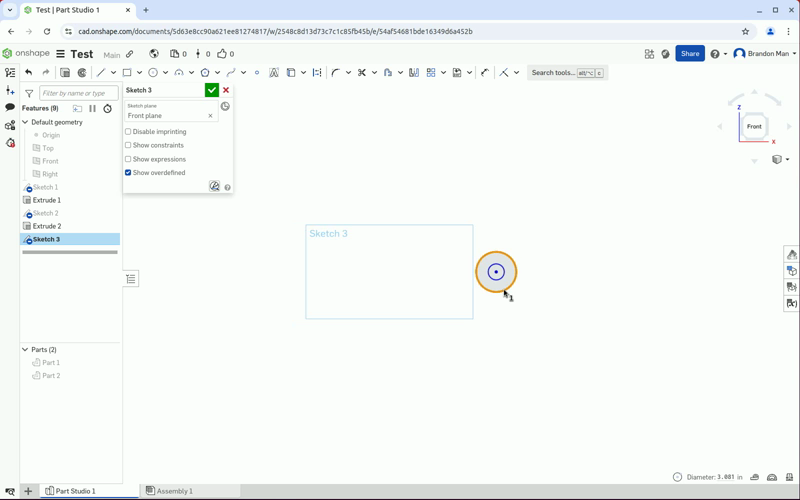
scroll(-6)
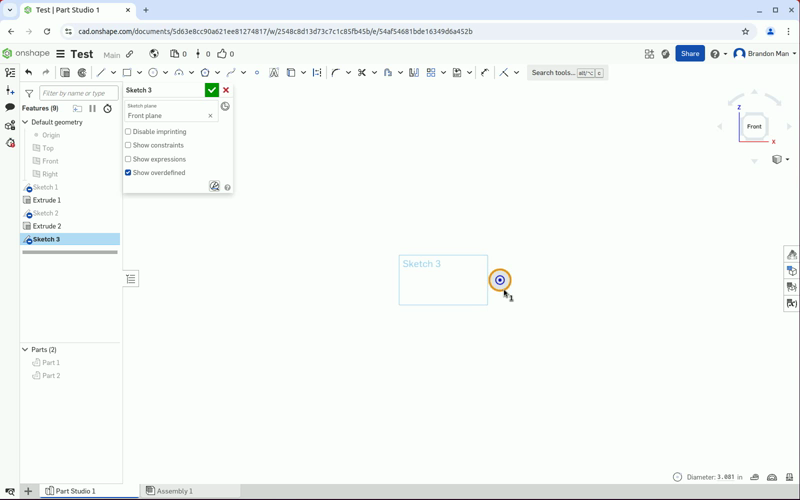
scroll(-6)
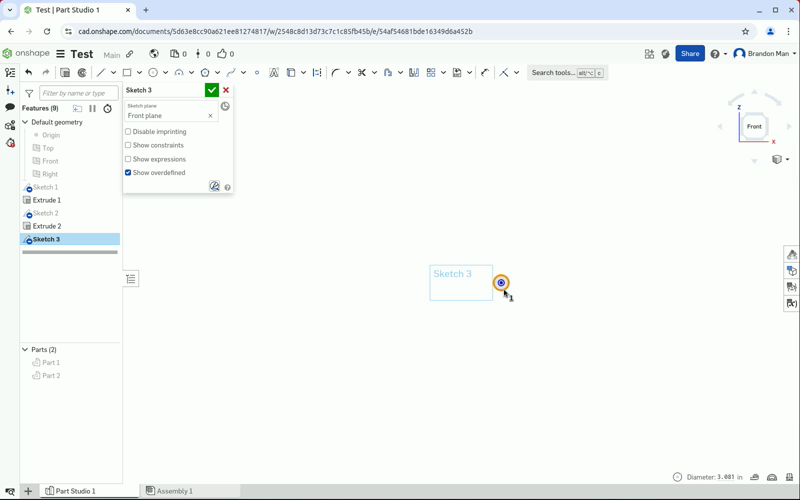
mouse_move(73, 352)
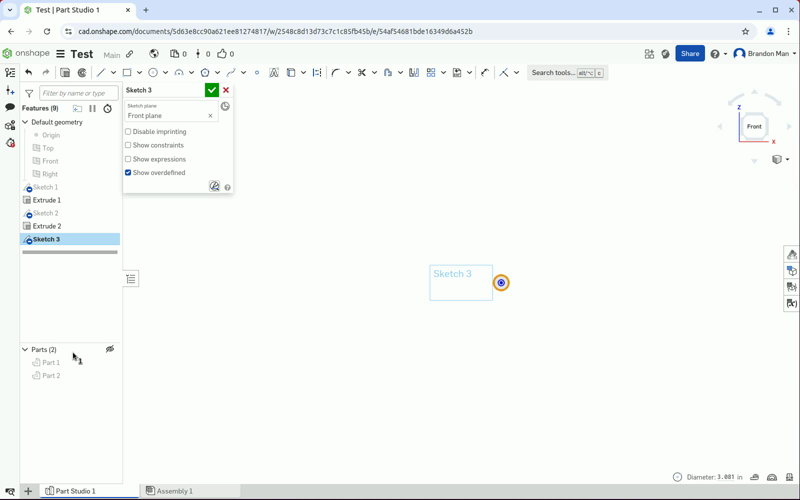
key(shift+y)
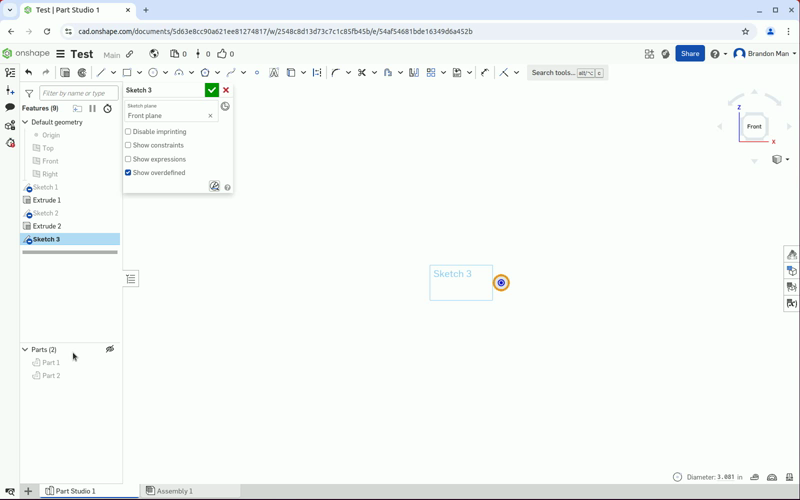
key(shift+e)
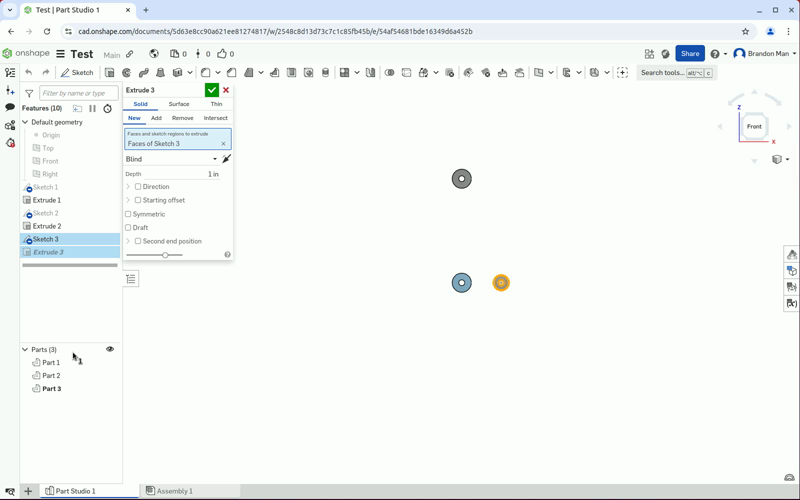
mouse_move(143, 106)
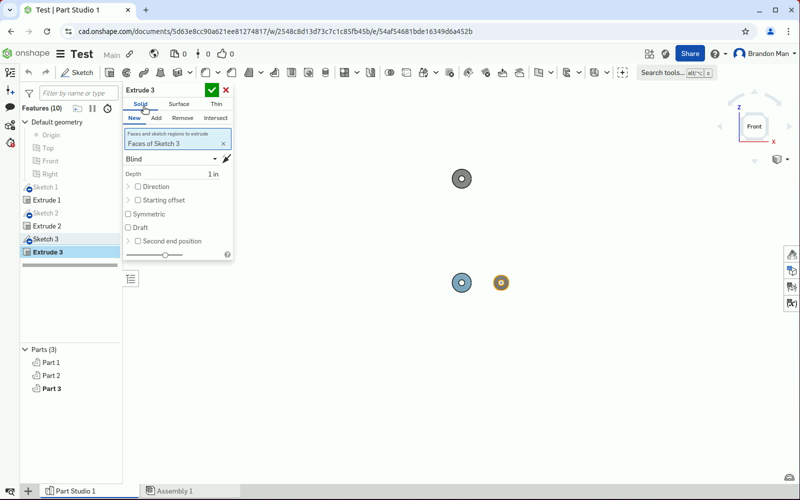
click(143, 106)
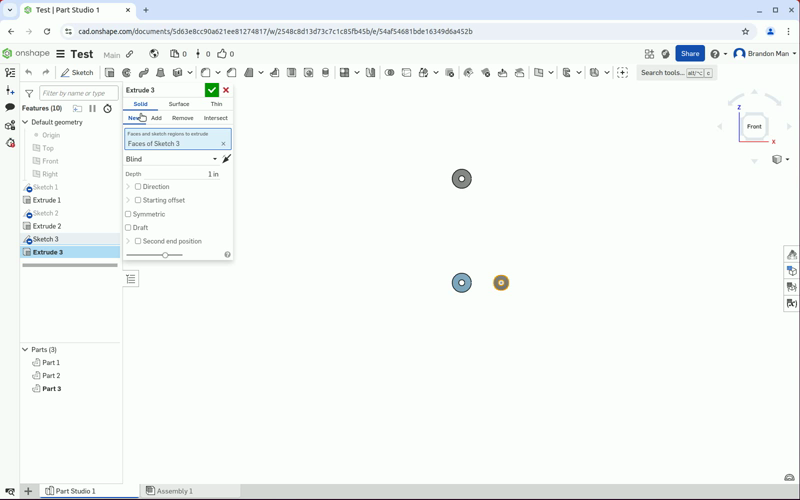
mouse_move(137, 120)
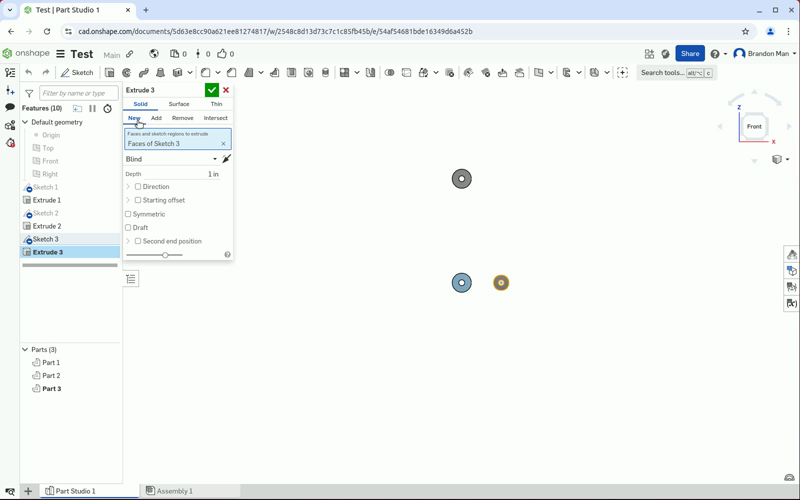
click(137, 120)
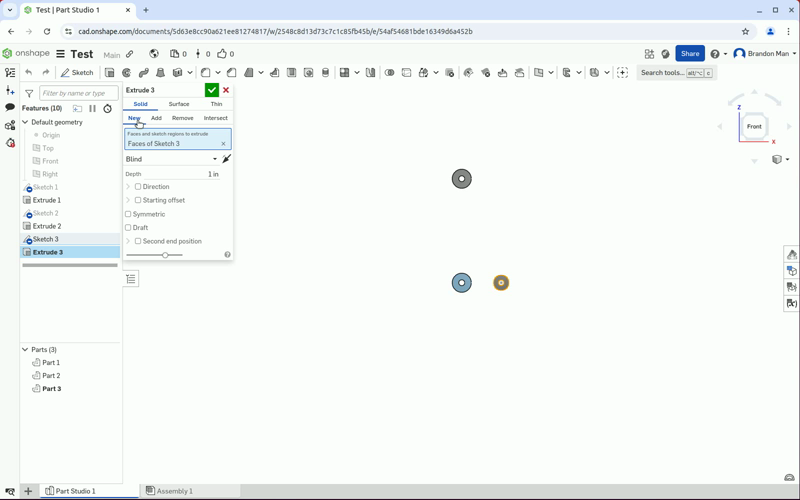
key(tab, 4)
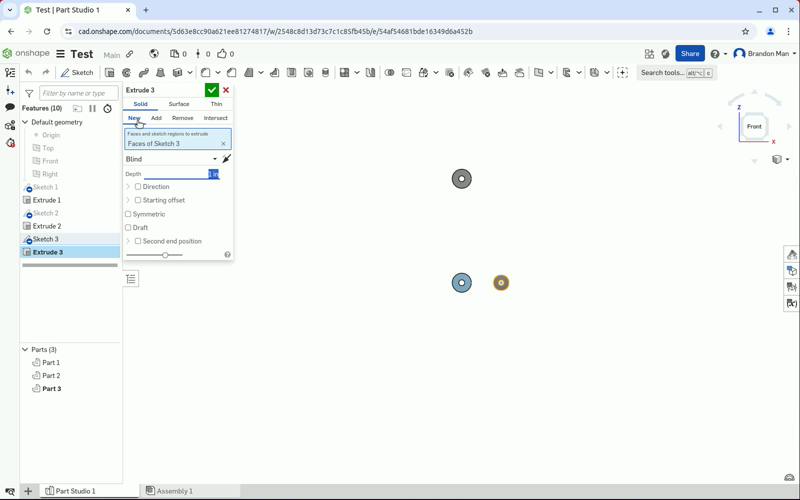
text(0.481)
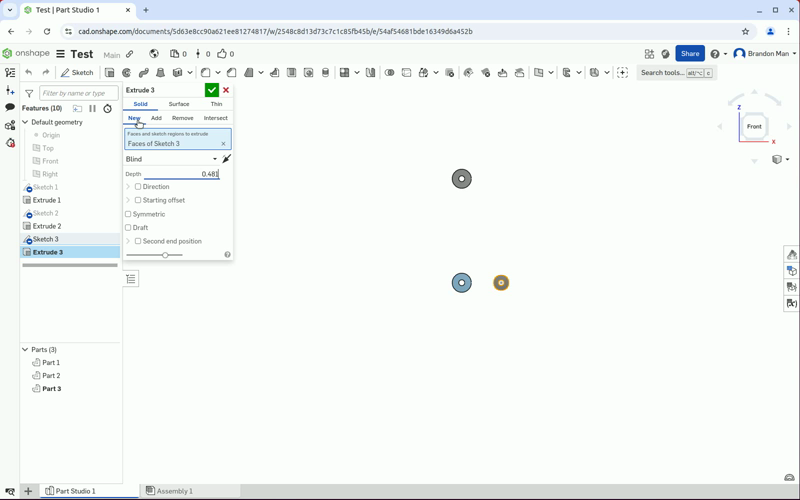
key(enter)
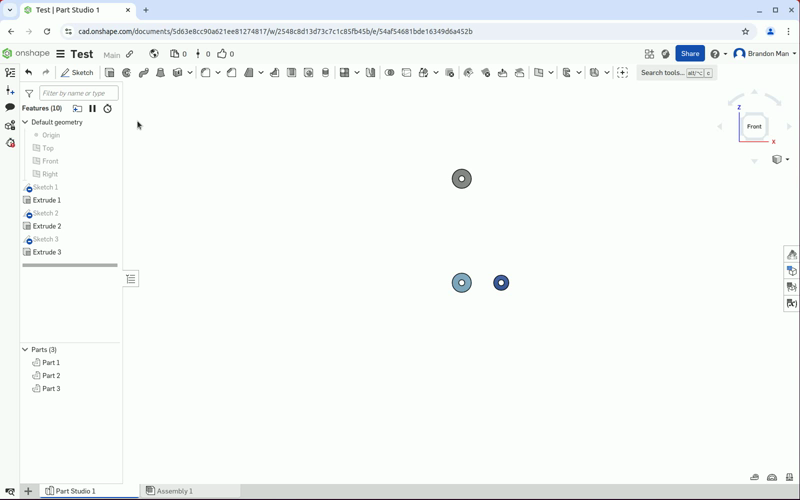
key(shift+h)
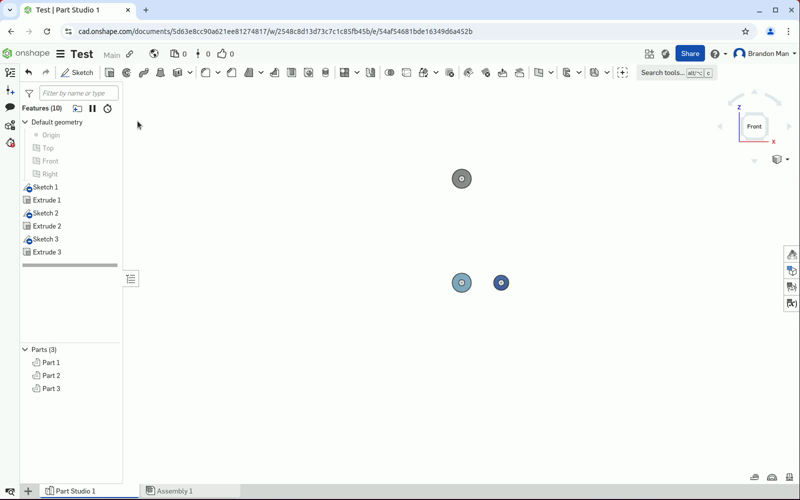
key(shift+h)
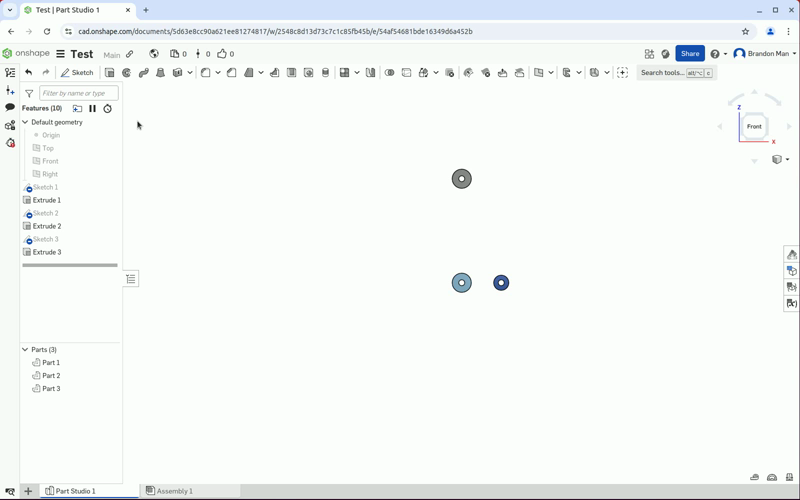
mouse_move(73, 189)
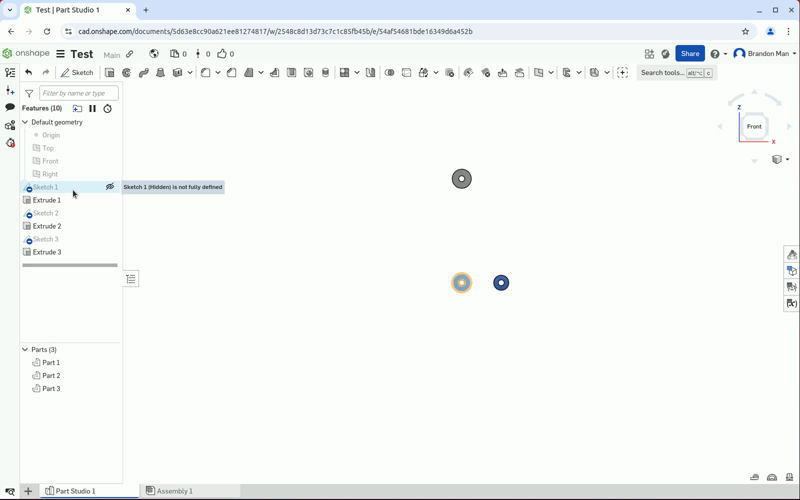
click(73, 189)
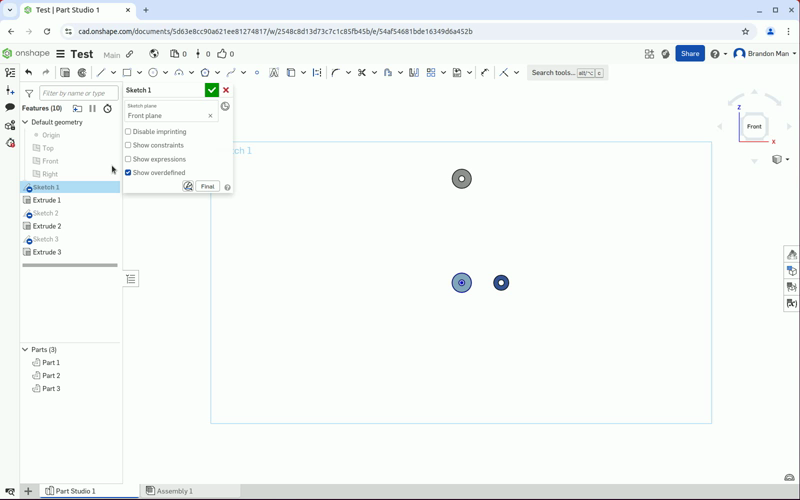
mouse_move(229, 92)
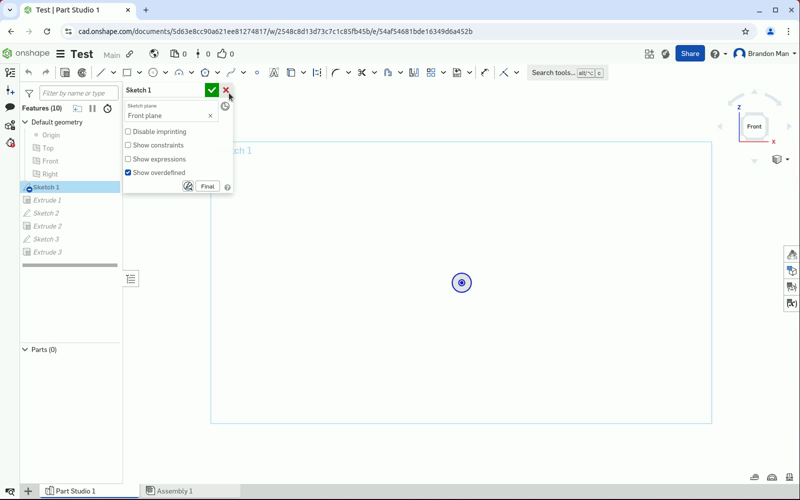
click(229, 92)
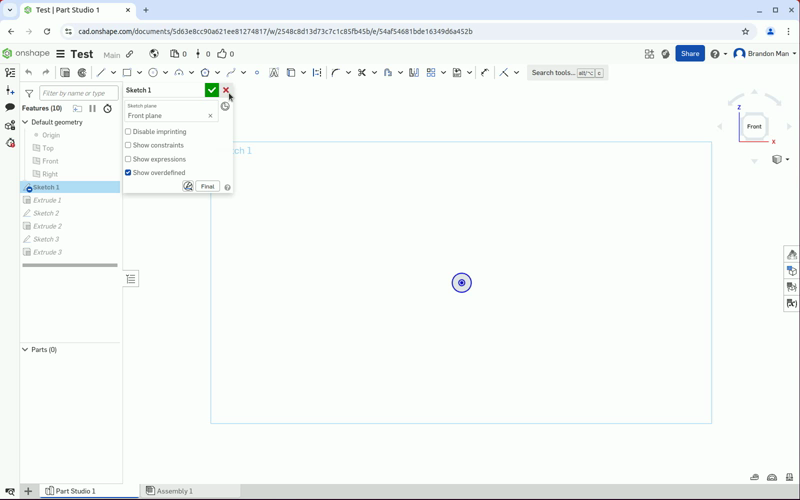
key(shift+s)
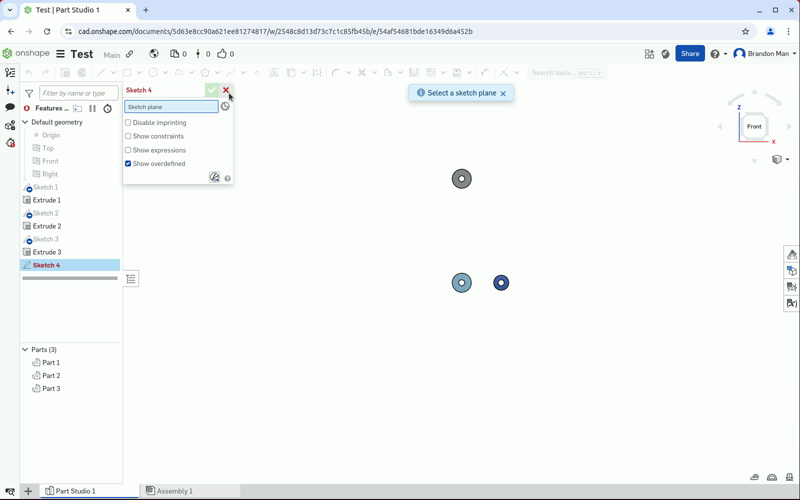
mouse_move(73, 163)
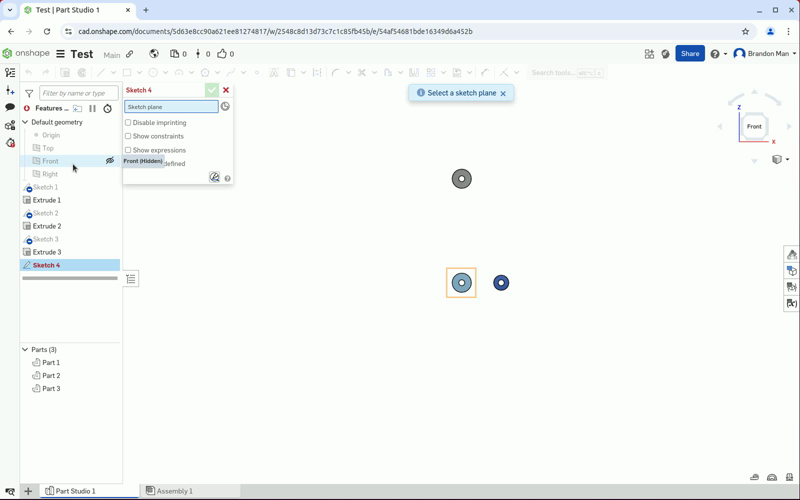
click(73, 163)
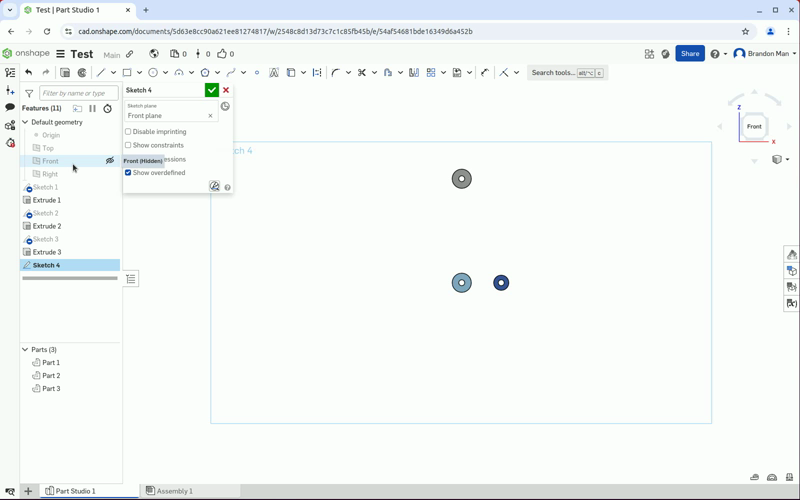
mouse_move(73, 352)
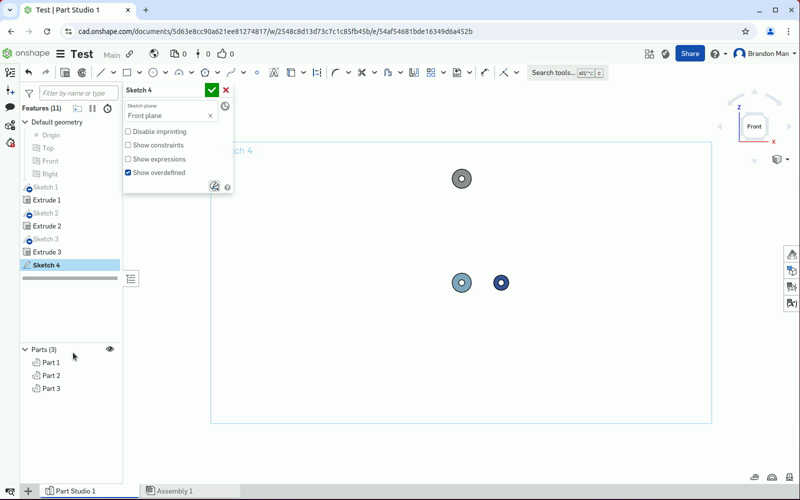
key(y)
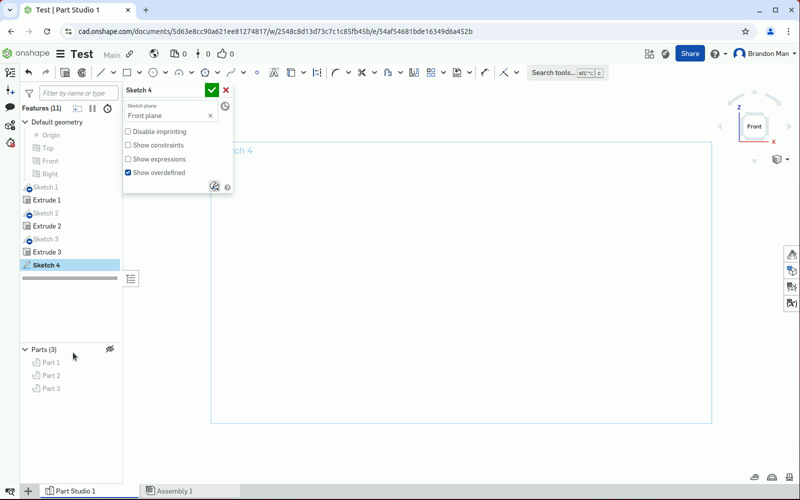
key(l)
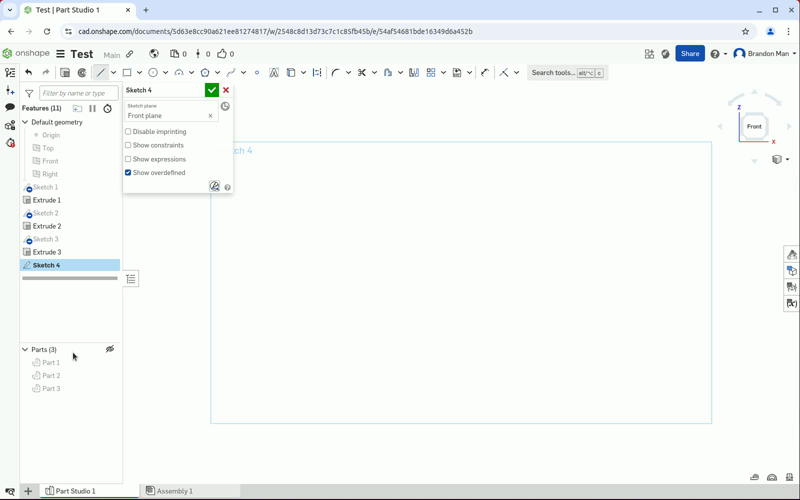
key_down(shift)
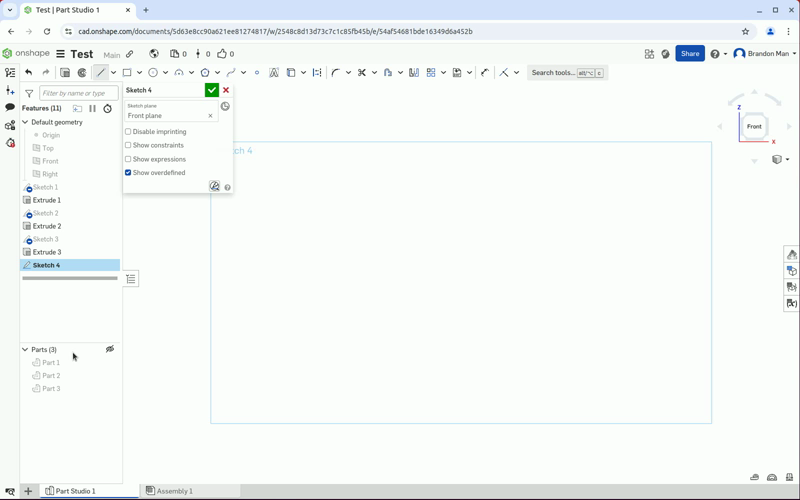
mouse_move(446, 226)
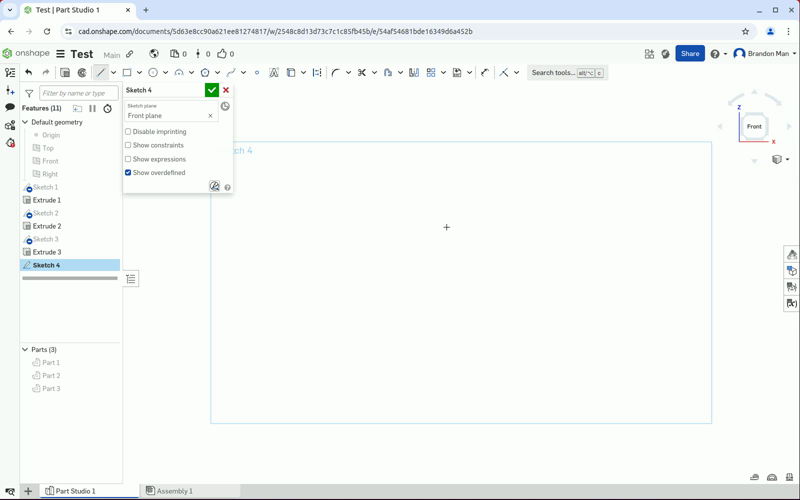
click(446, 226)
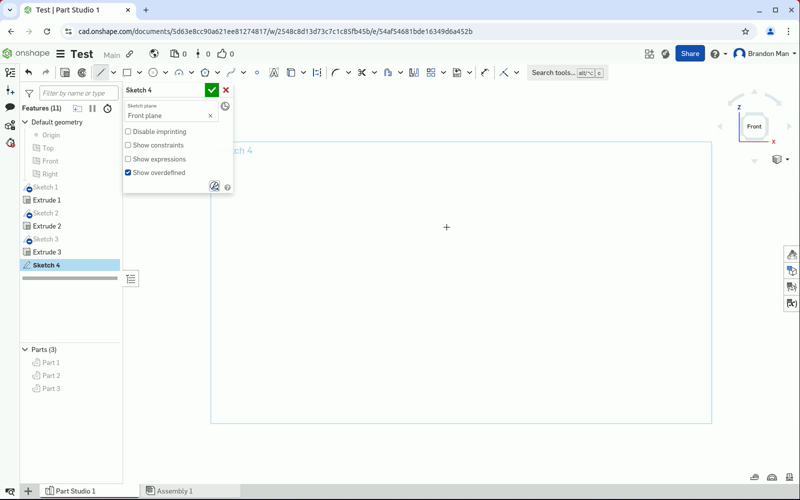
key_up(shift)
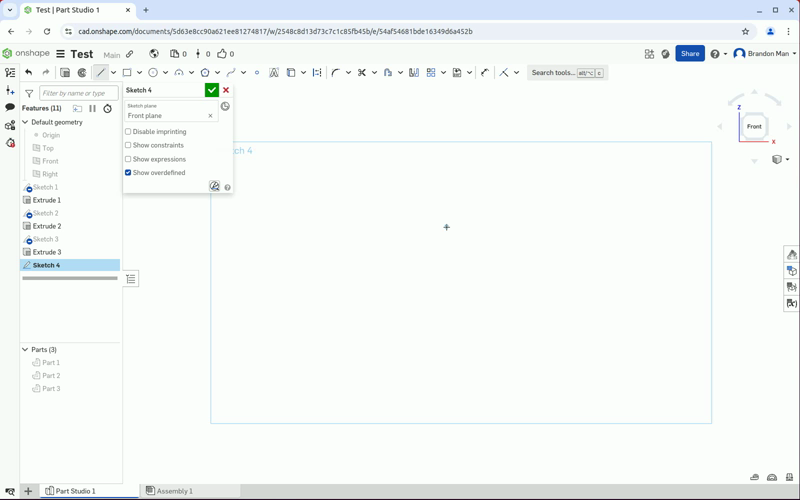
key_down(shift)
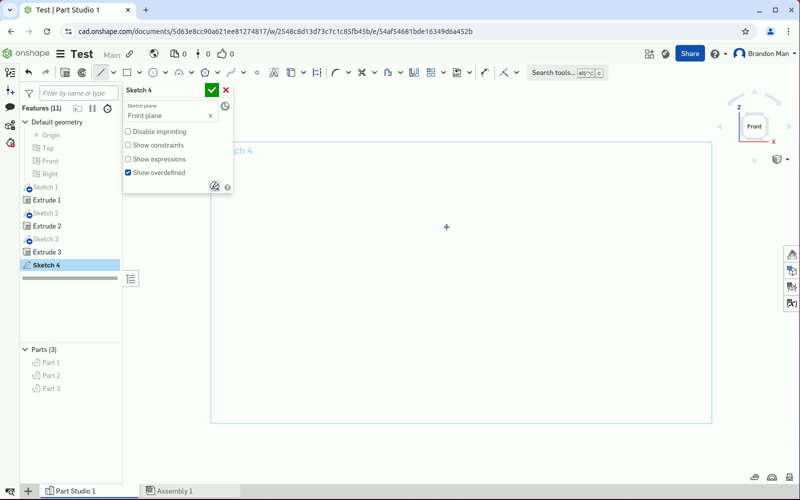
mouse_move(476, 226)
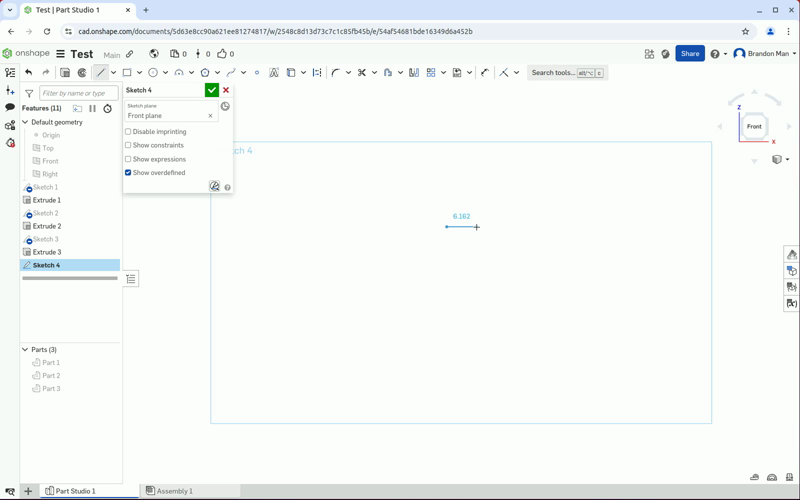
mouse_move(452, 282)
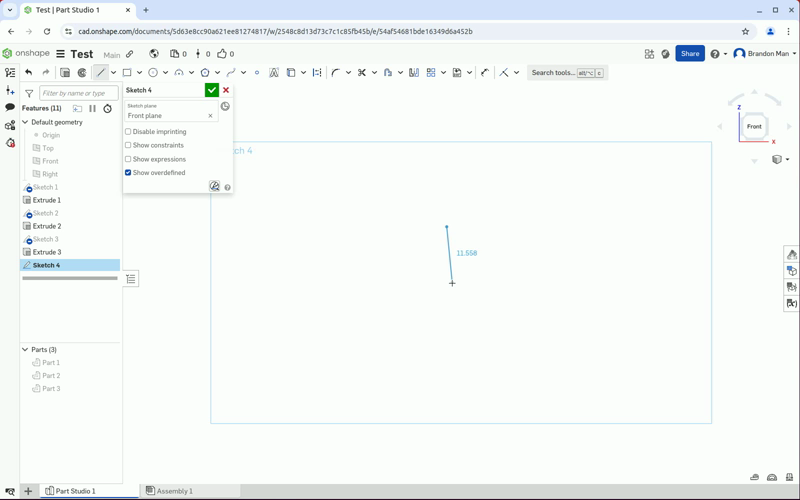
click(452, 282)
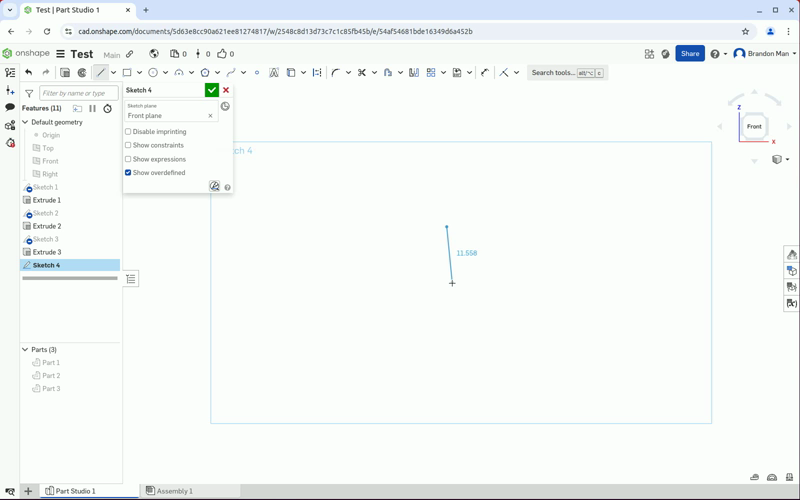
key_up(shift)
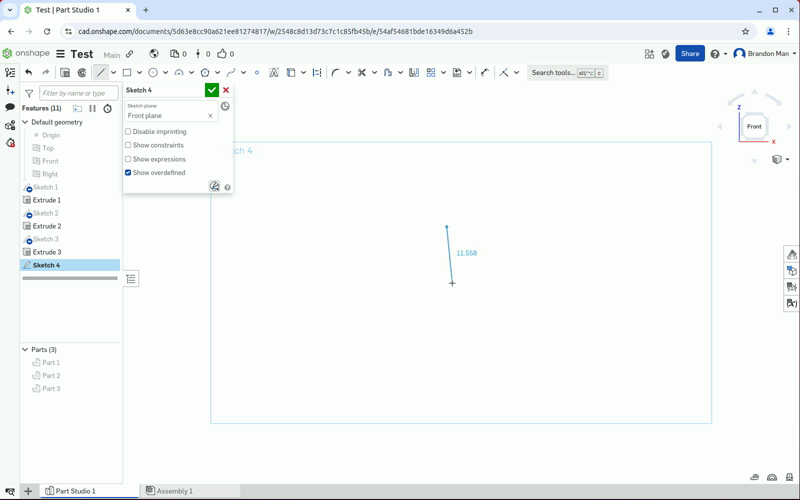
key(esc)
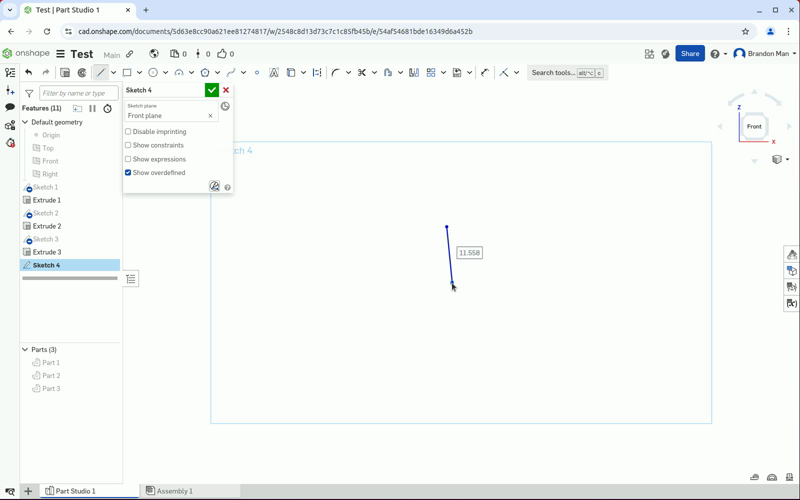
key(a)
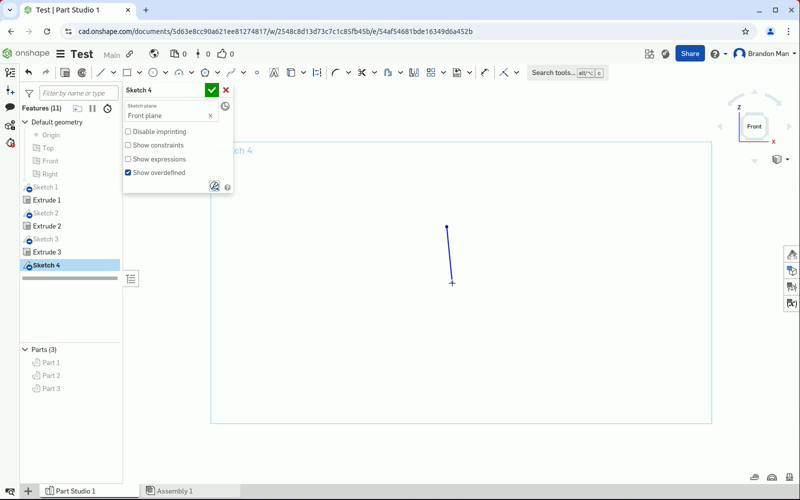
mouse_move(452, 282)
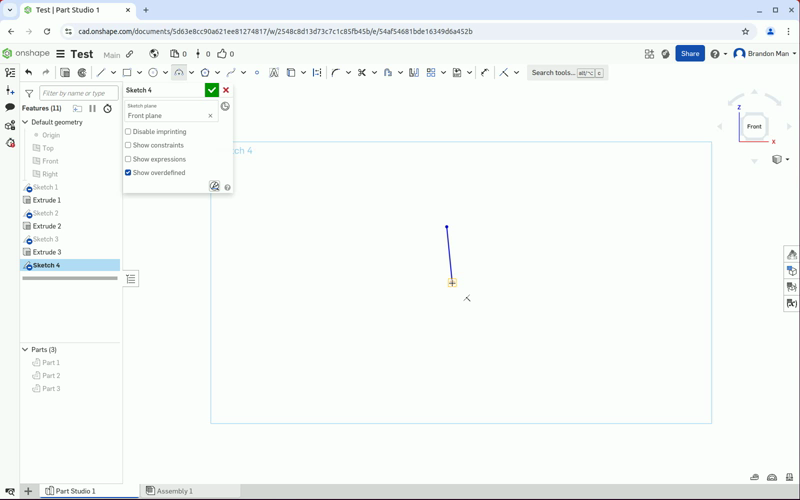
click(452, 282)
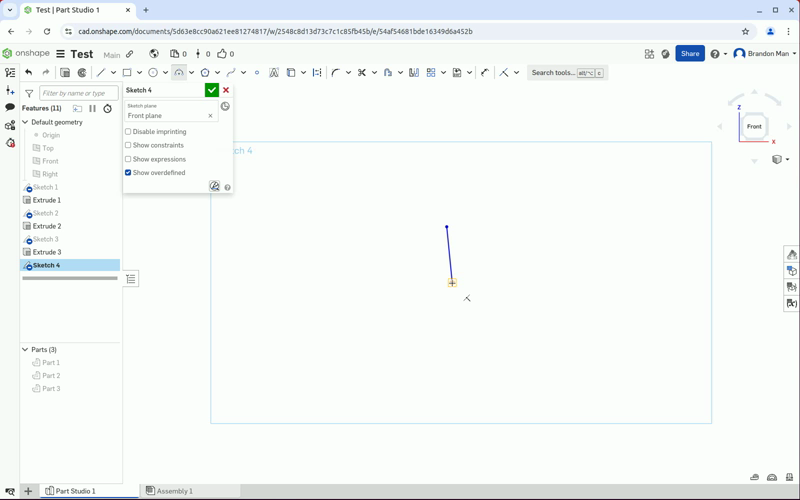
key_down(shift)
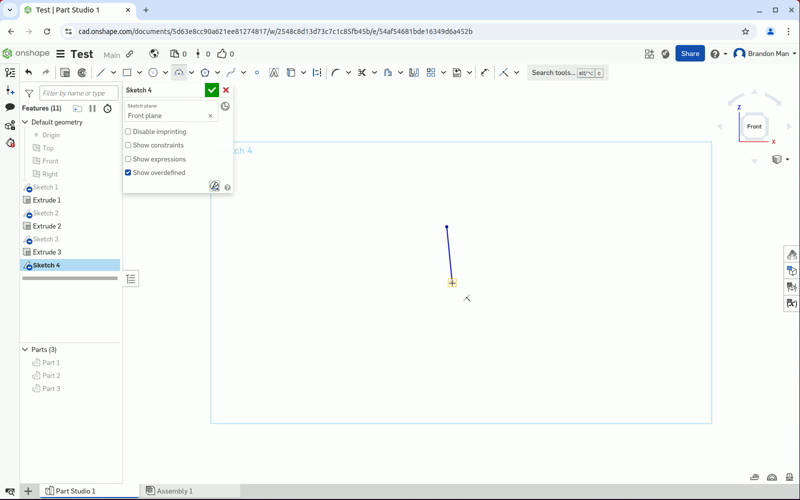
mouse_move(461, 291)
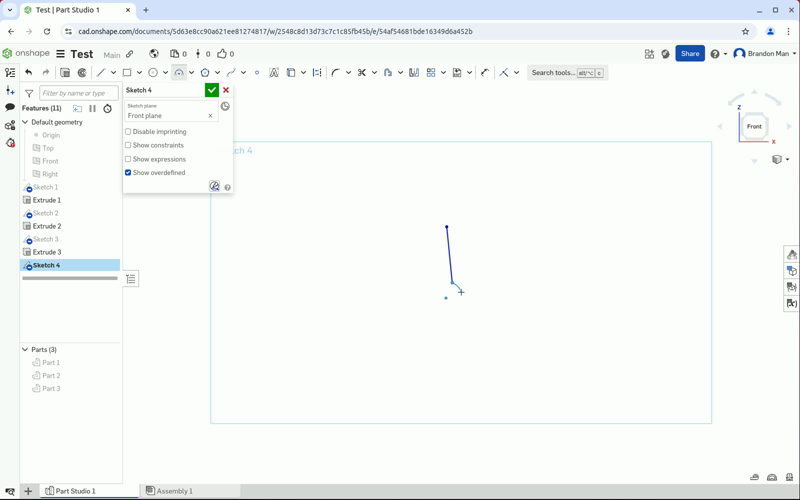
click(461, 291)
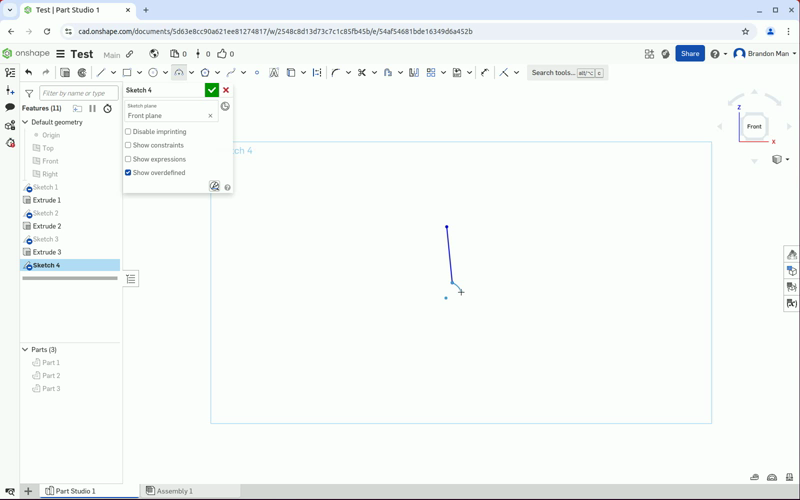
mouse_move(467, 276)
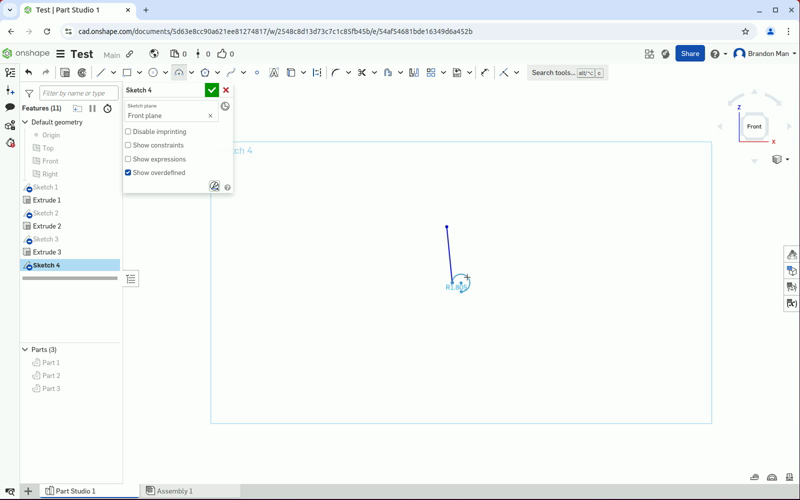
click(467, 276)
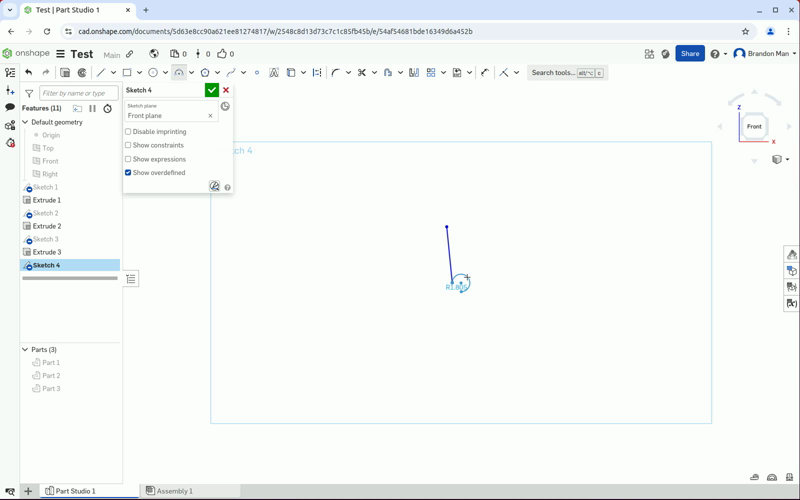
key_up(shift)
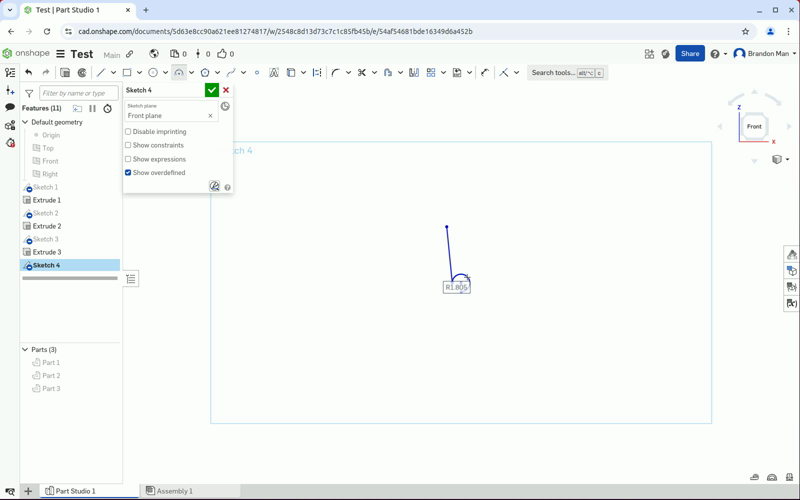
key(esc)
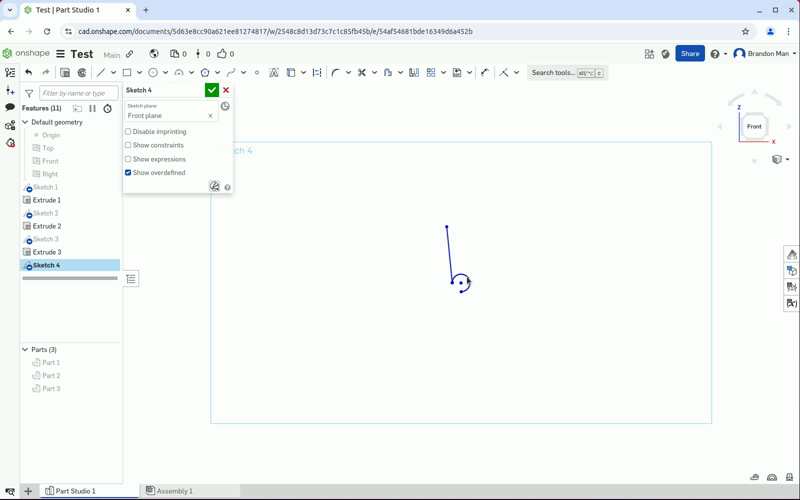
key(l)
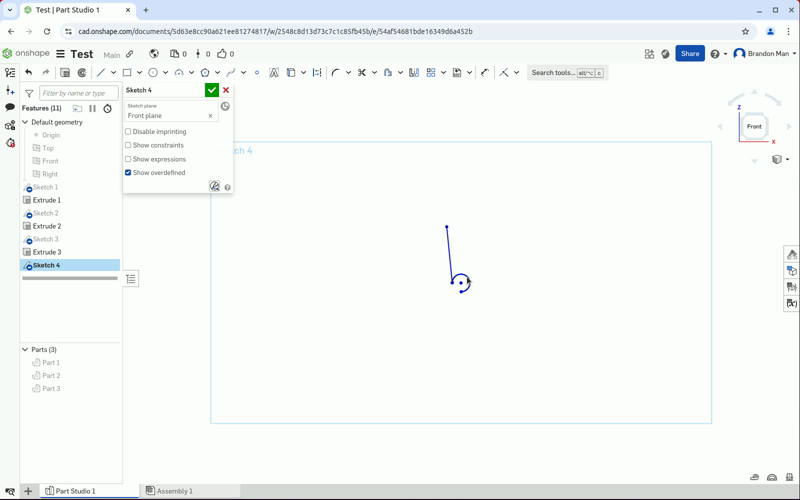
mouse_move(461, 291)
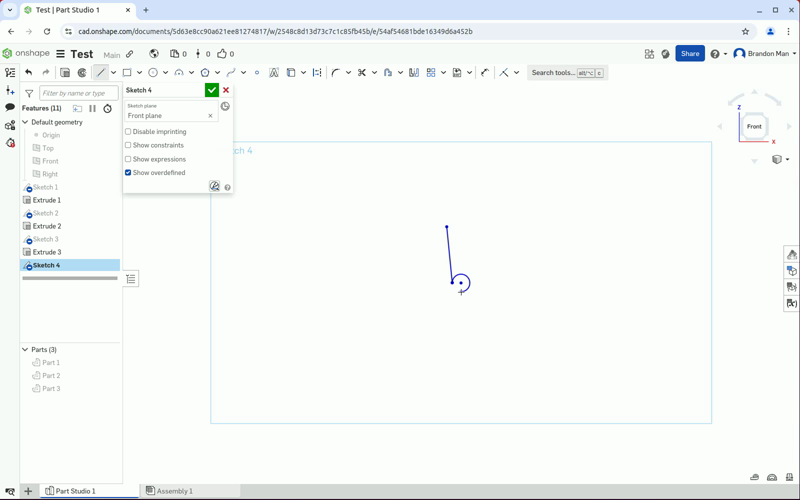
click(461, 291)
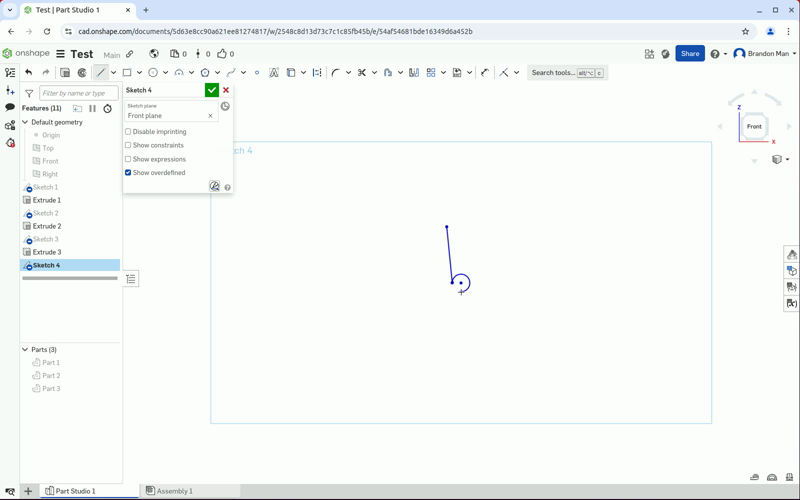
key_down(shift)
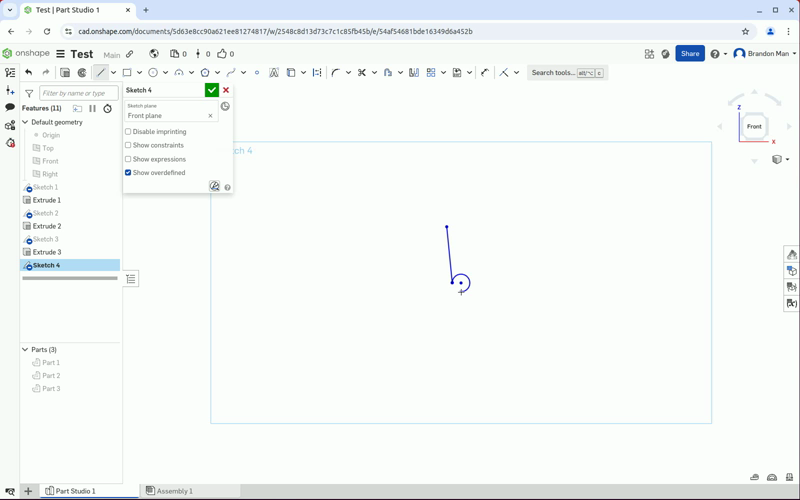
mouse_move(491, 291)
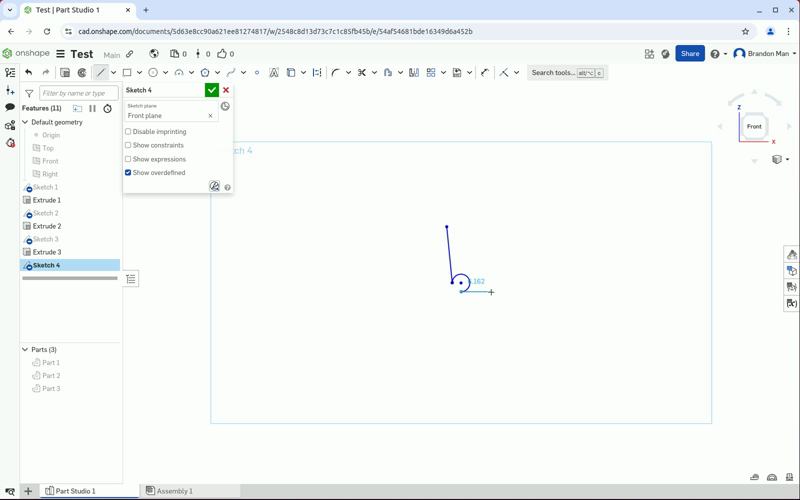
mouse_move(502, 290)
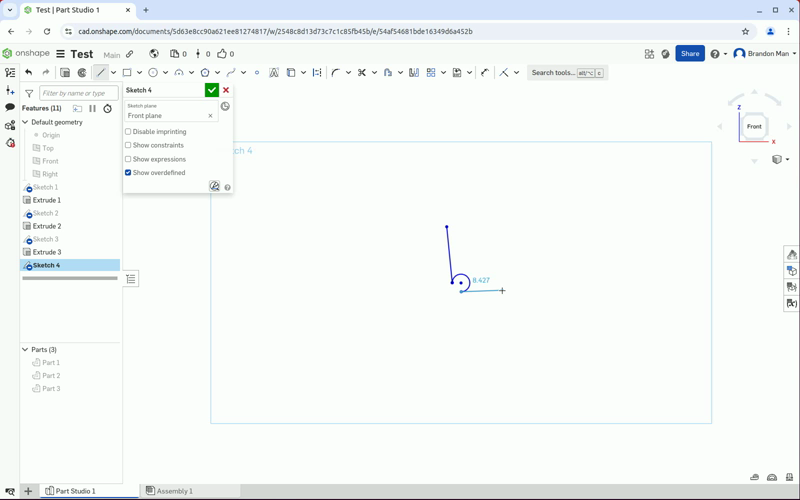
click(502, 290)
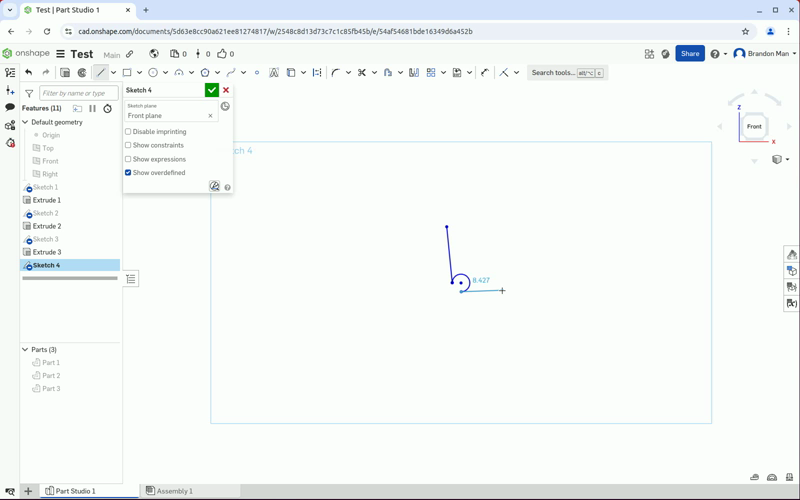
key_up(shift)
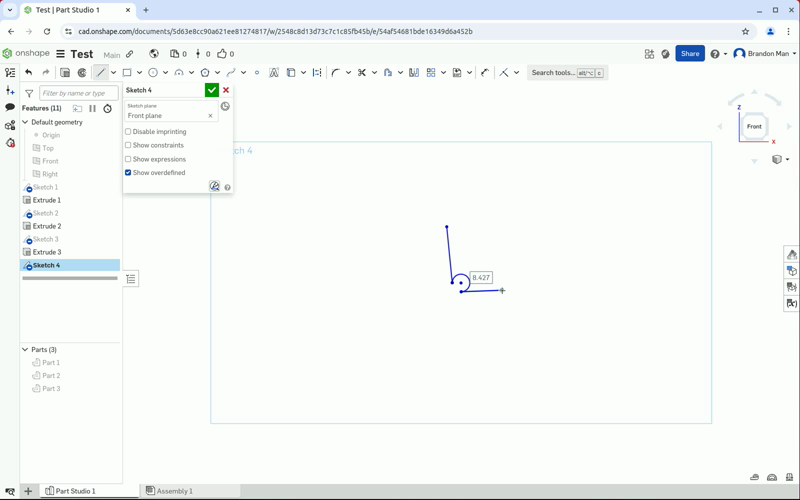
key(esc)
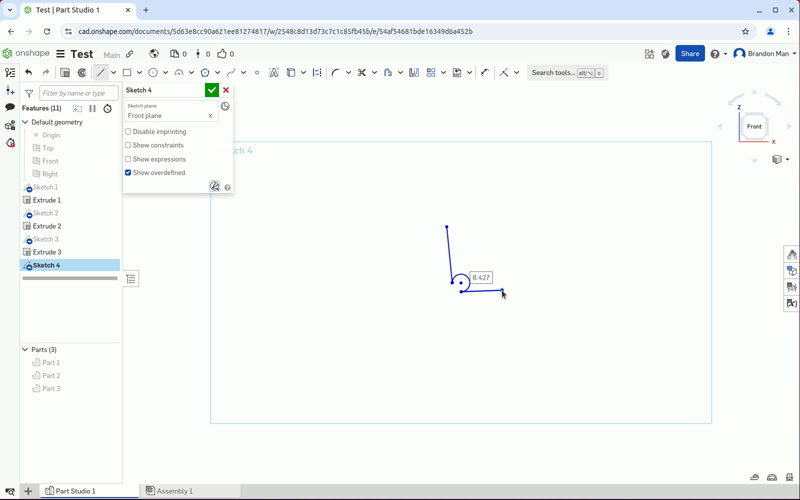
key(a)
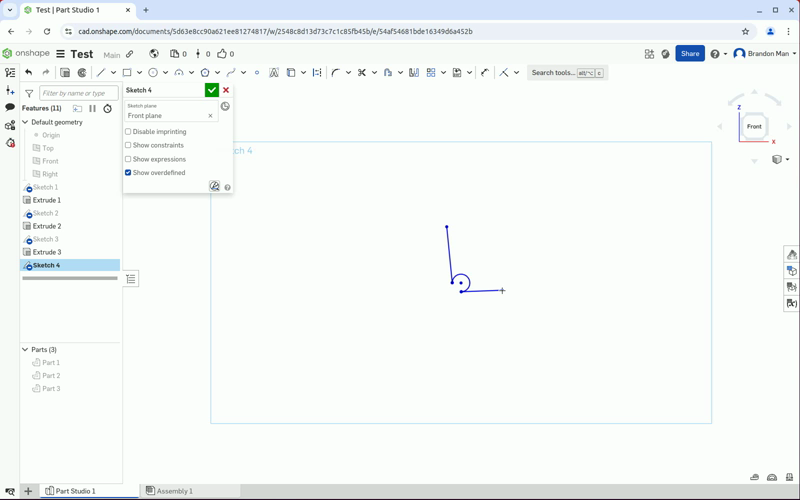
mouse_move(502, 290)
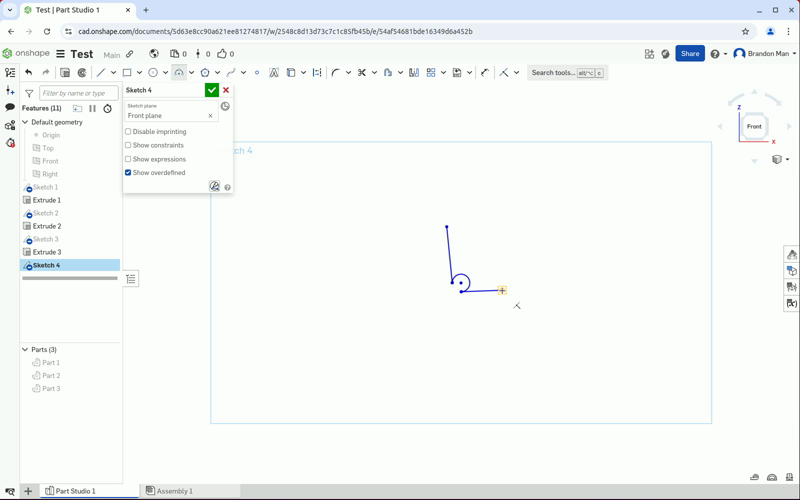
click(502, 290)
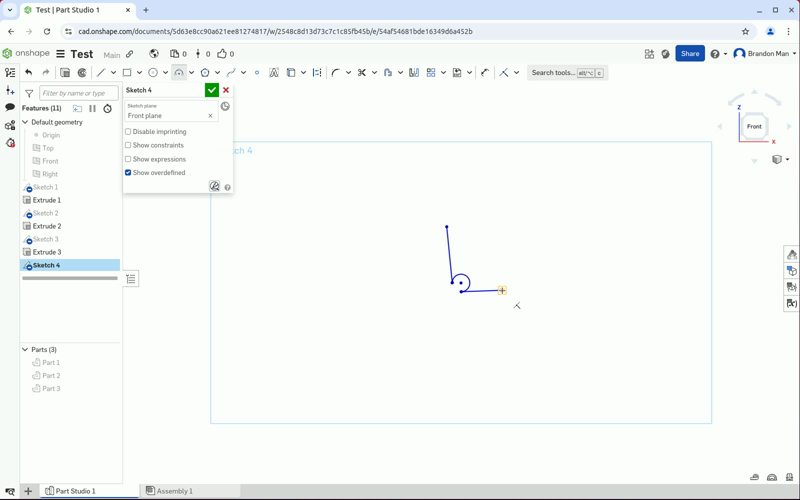
key_down(shift)
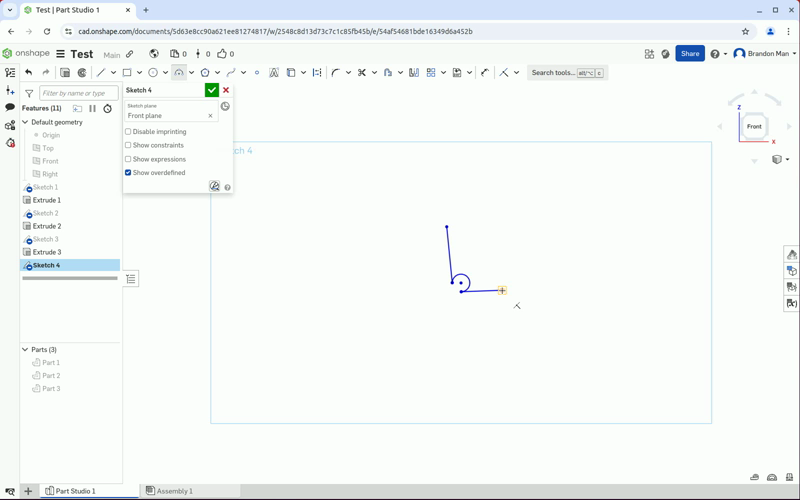
mouse_move(502, 276)
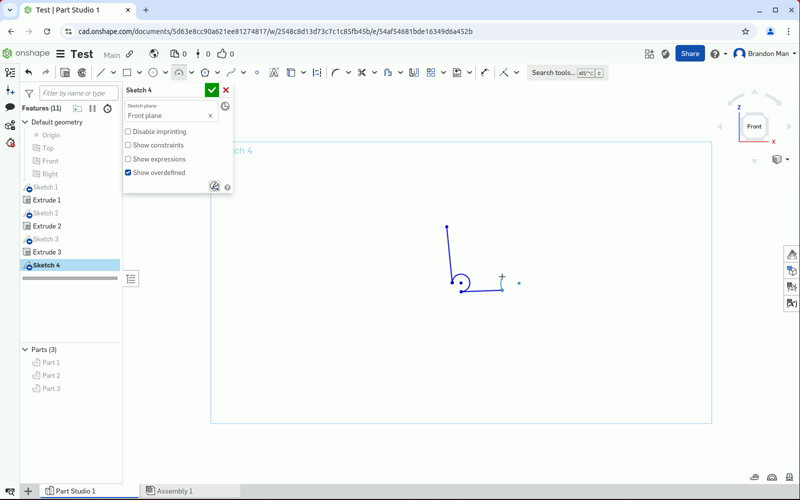
click(502, 276)
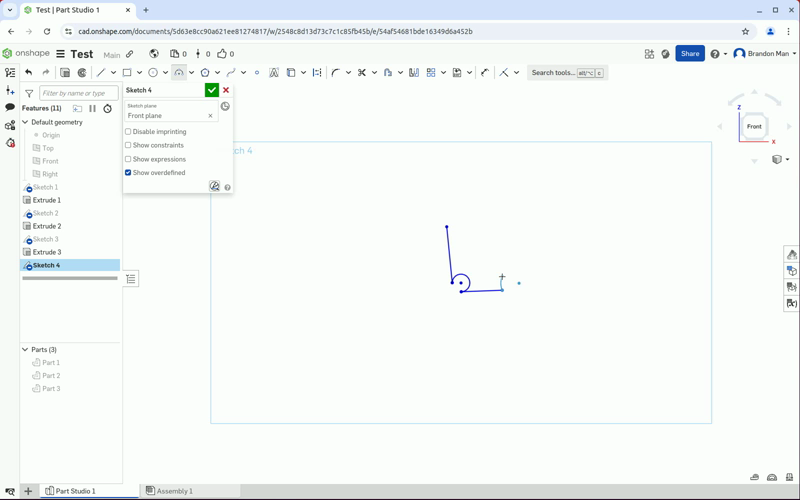
mouse_move(494, 282)
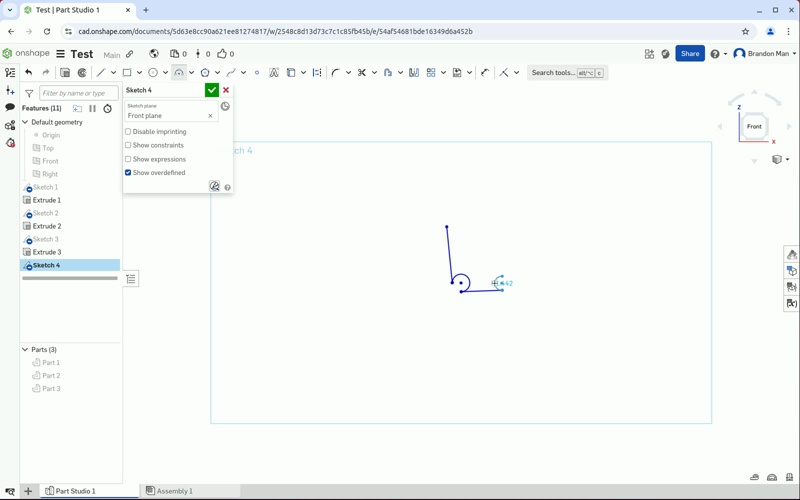
click(494, 282)
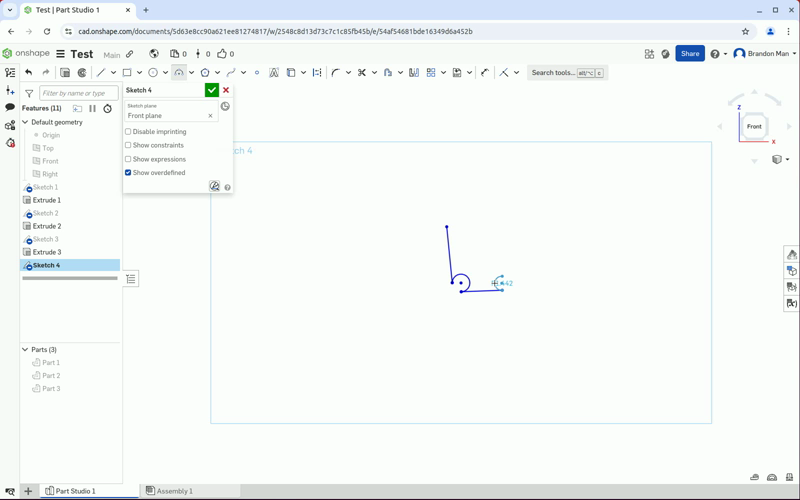
key_up(shift)
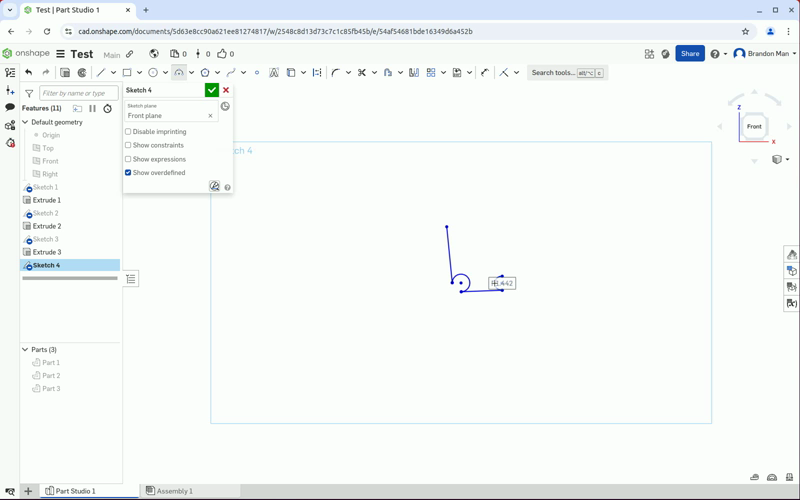
key(esc)
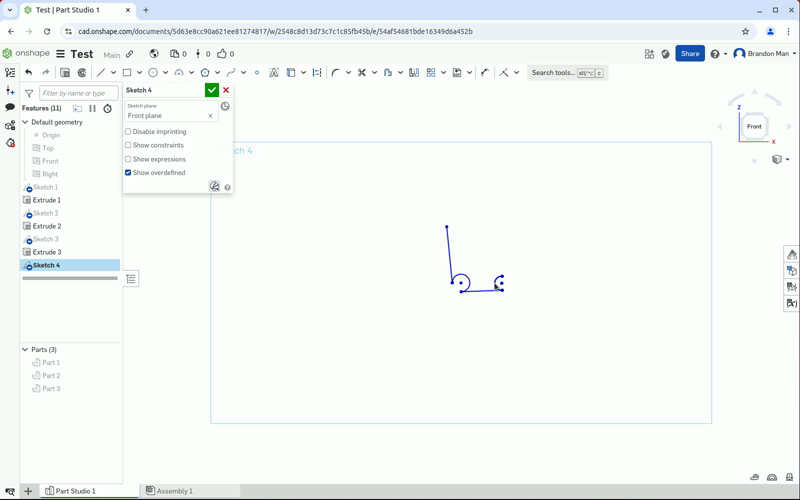
key(l)
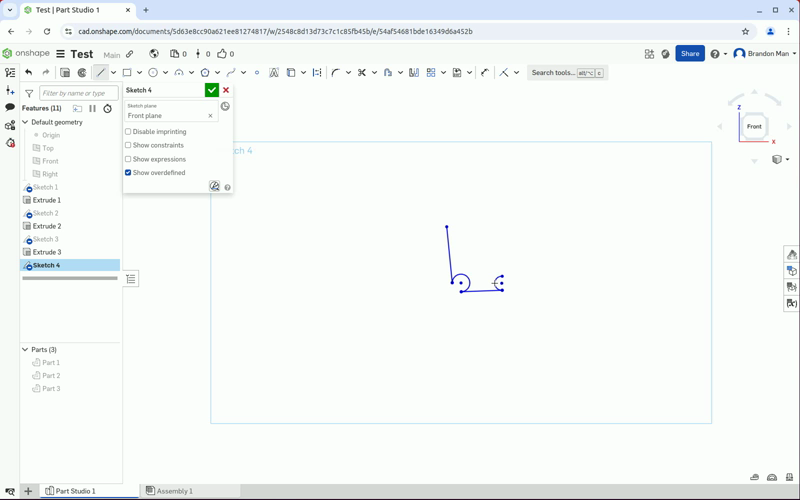
mouse_move(502, 276)
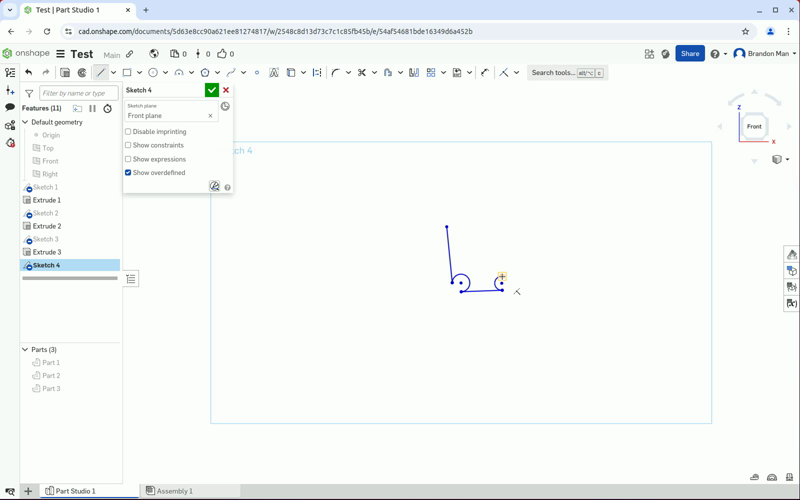
click(502, 276)
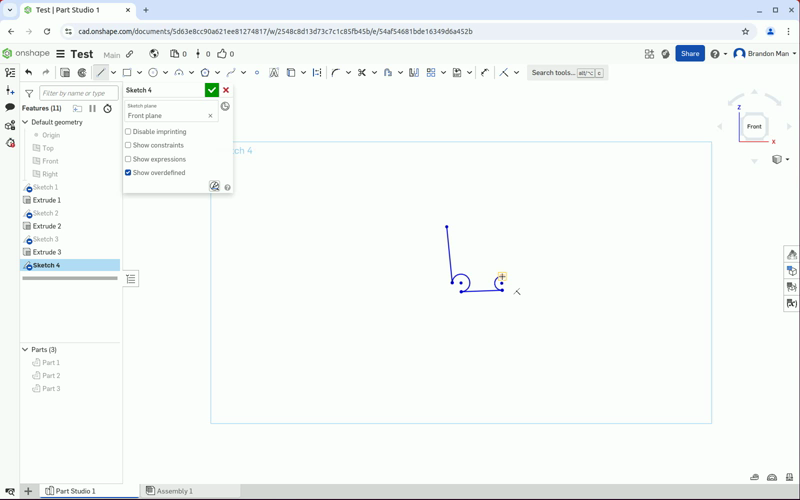
key_down(shift)
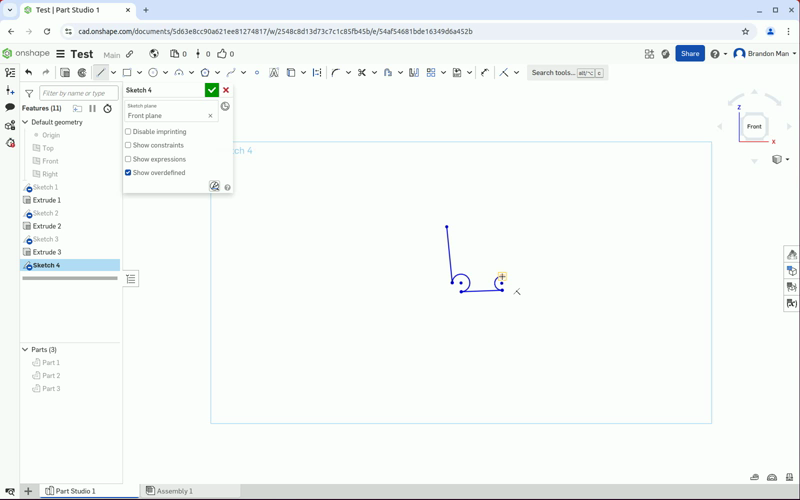
mouse_move(532, 276)
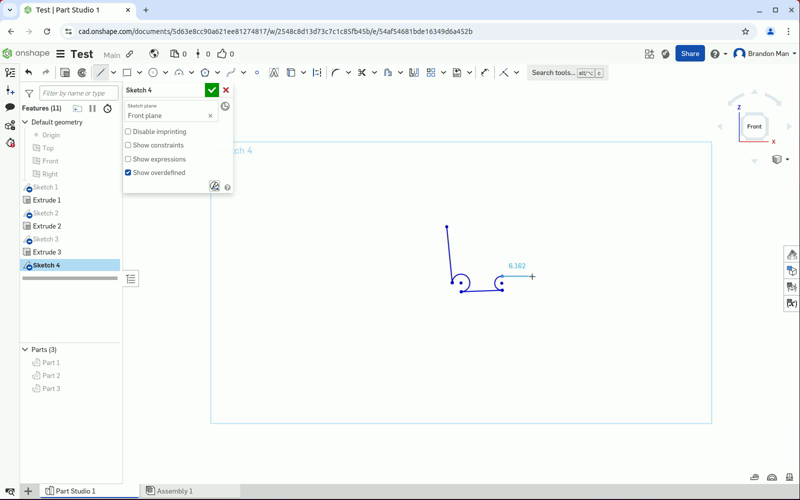
mouse_move(478, 275)
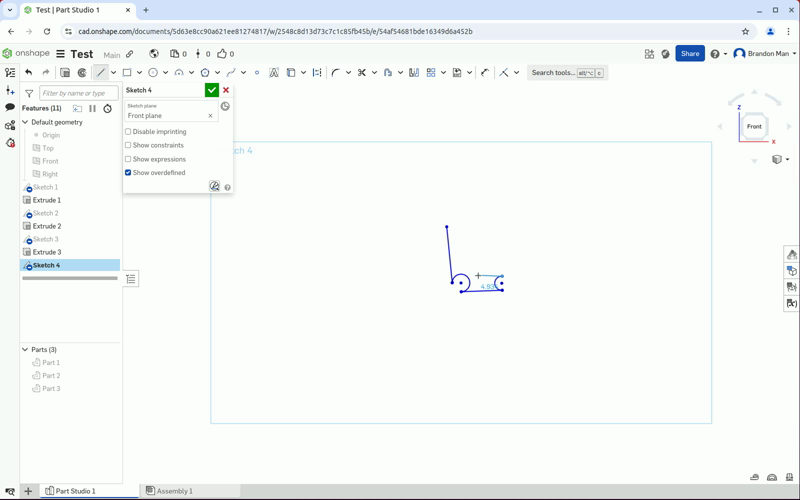
click(478, 275)
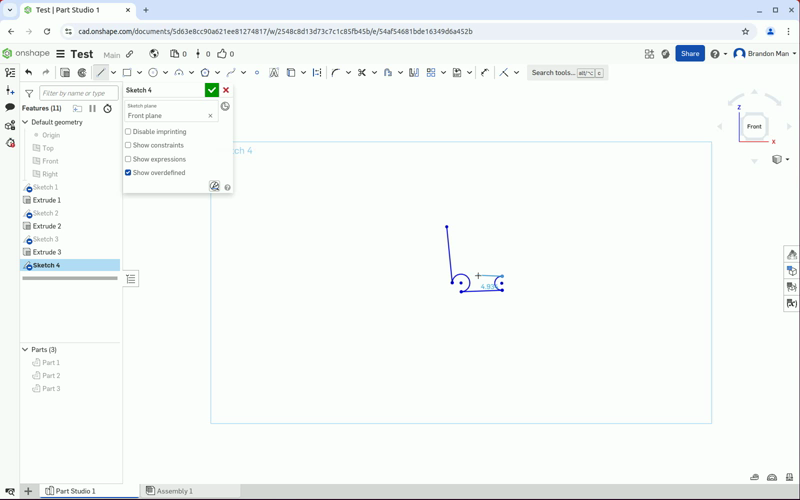
key_up(shift)
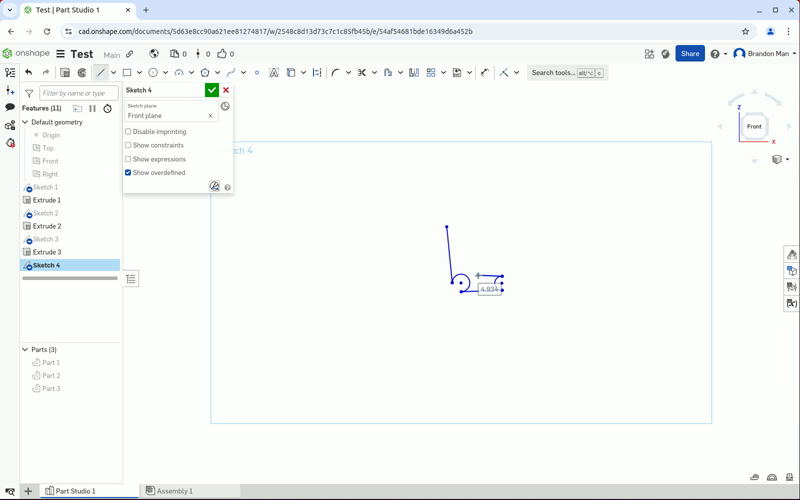
key(esc)
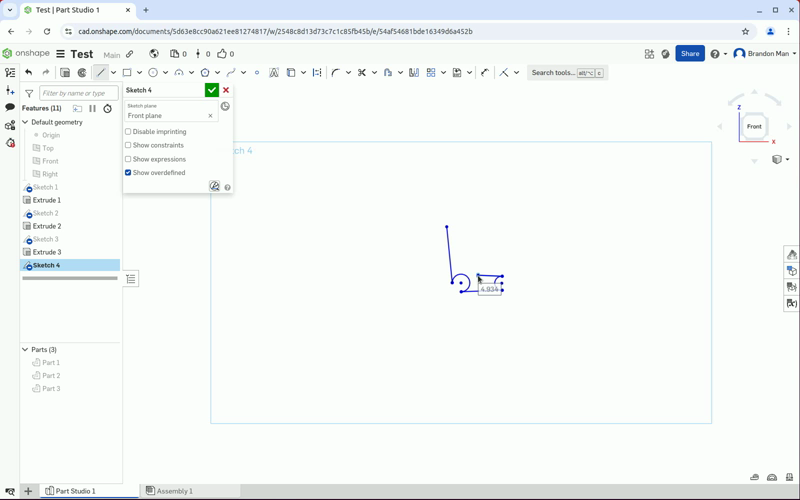
key(a)
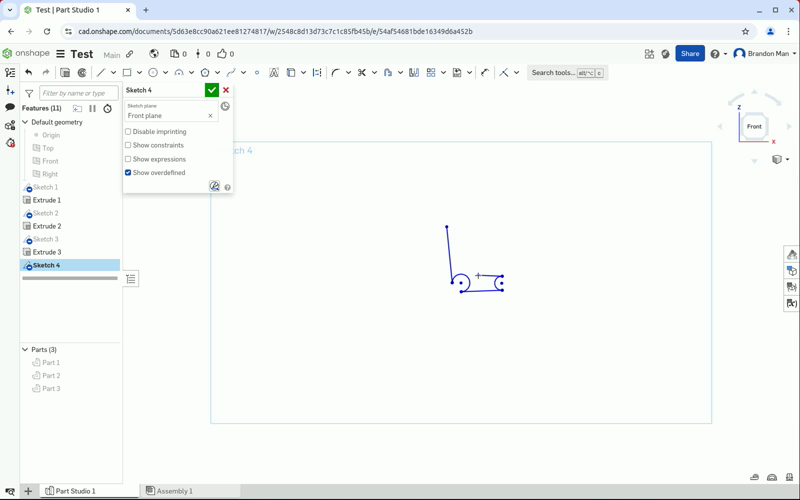
mouse_move(478, 275)
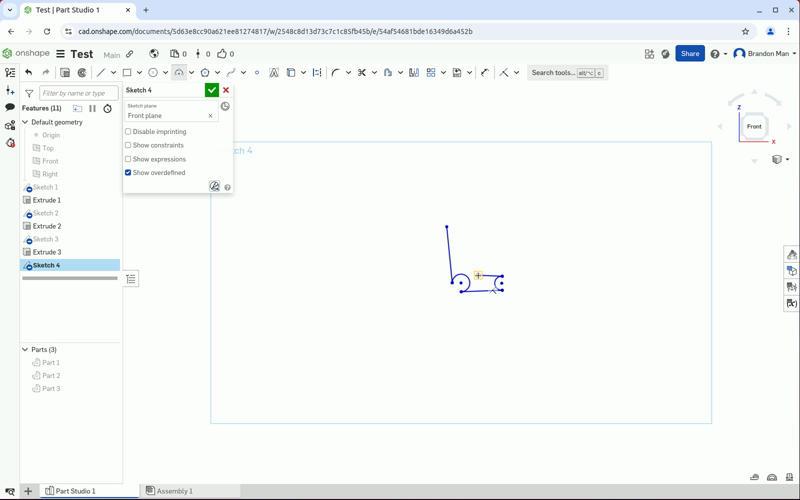
click(478, 275)
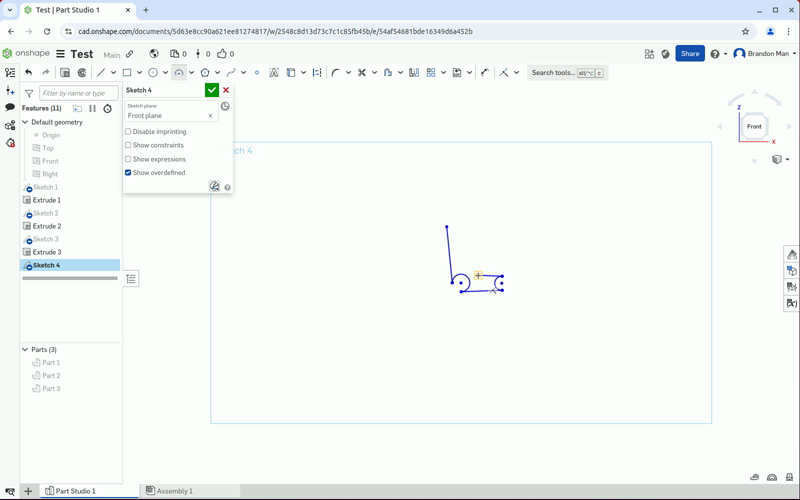
key_down(shift)
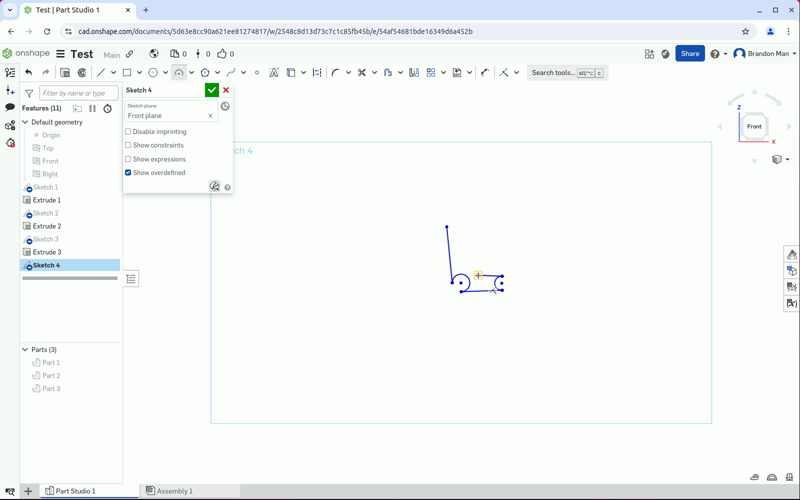
mouse_move(471, 267)
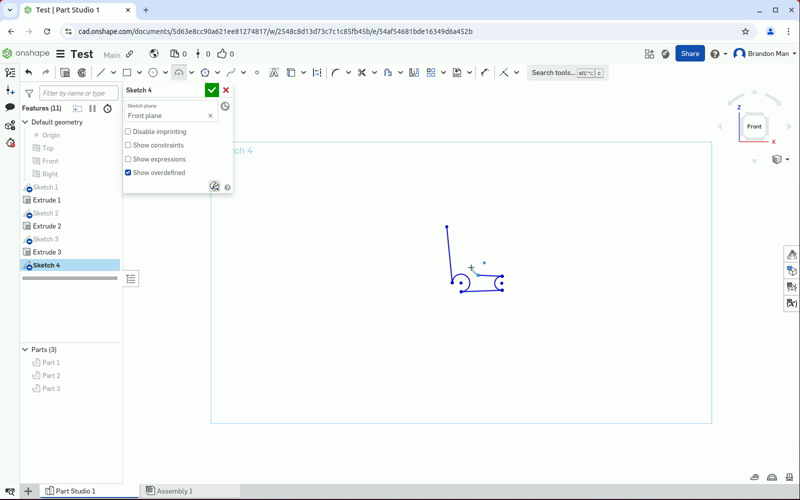
click(471, 267)
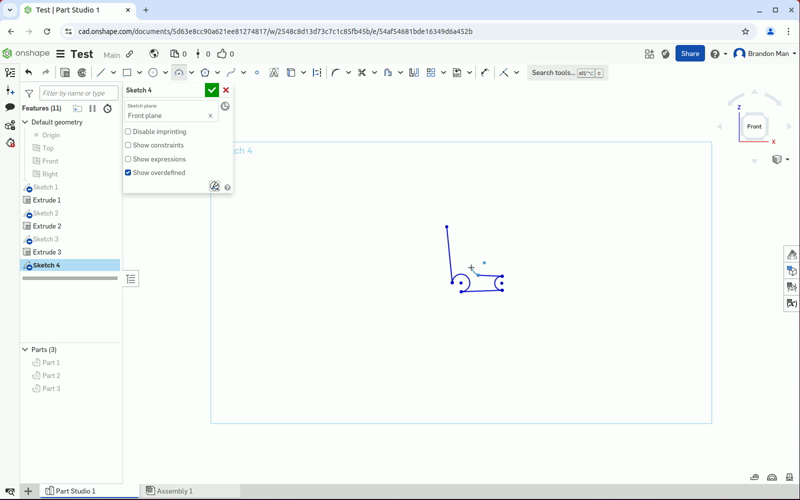
mouse_move(472, 272)
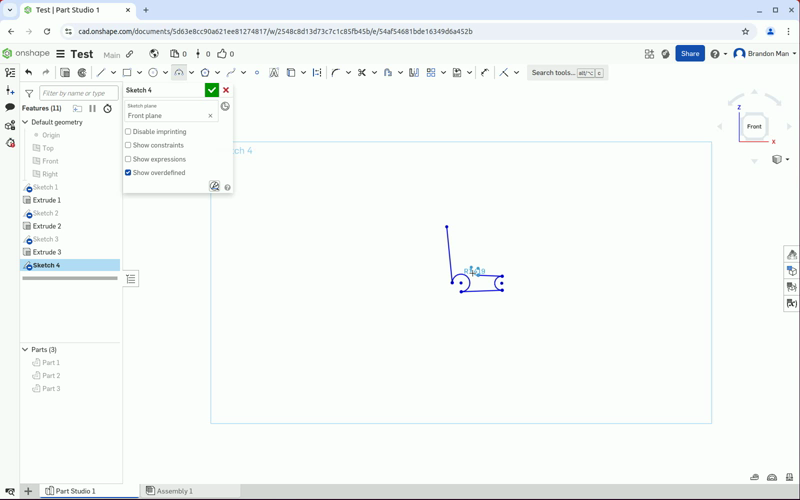
click(472, 272)
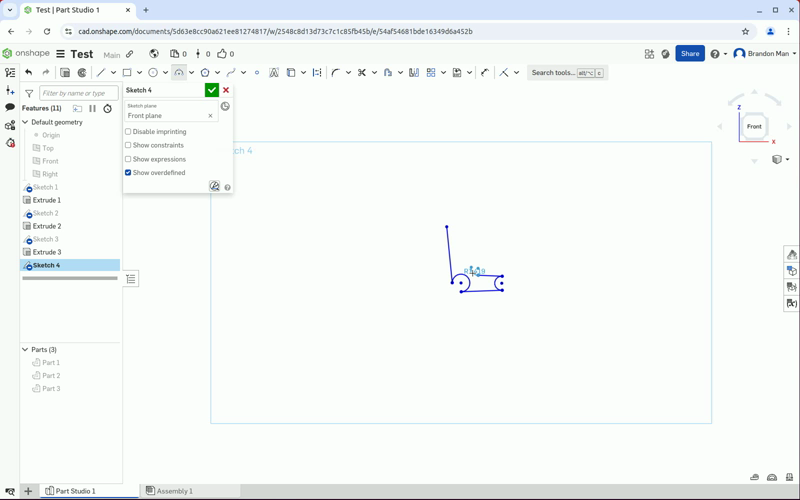
key_up(shift)
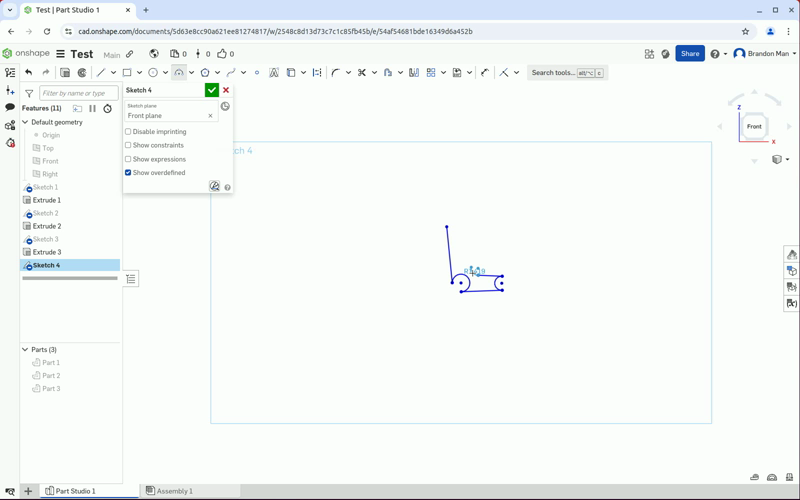
key(esc)
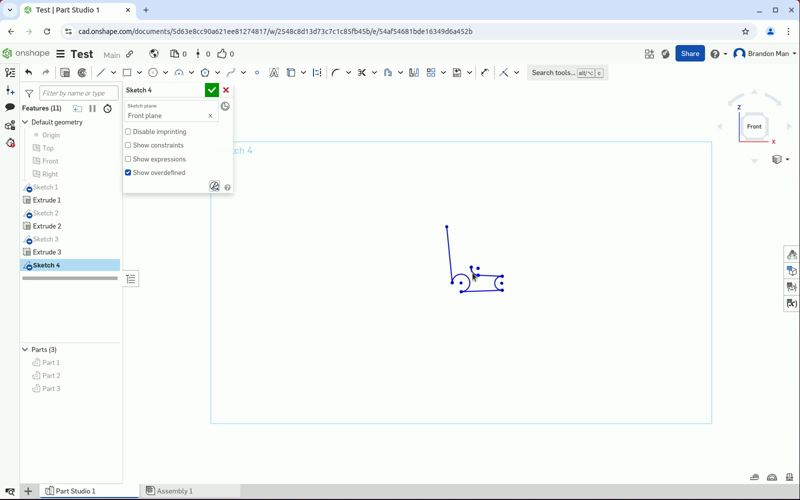
key(l)
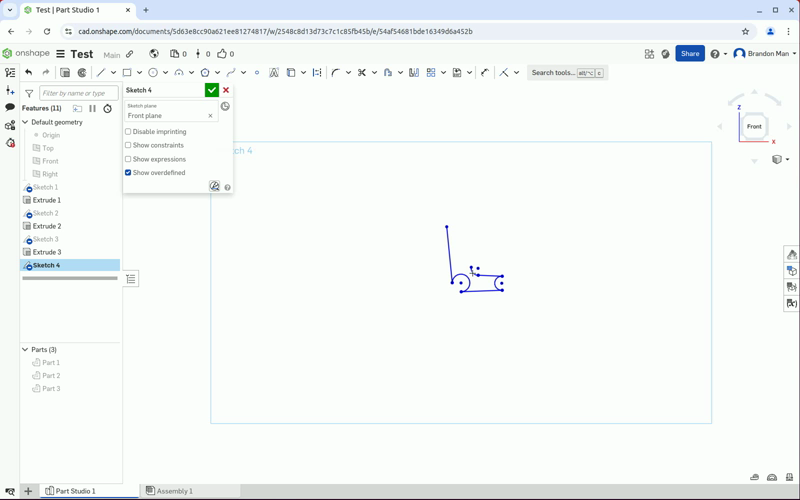
mouse_move(471, 267)
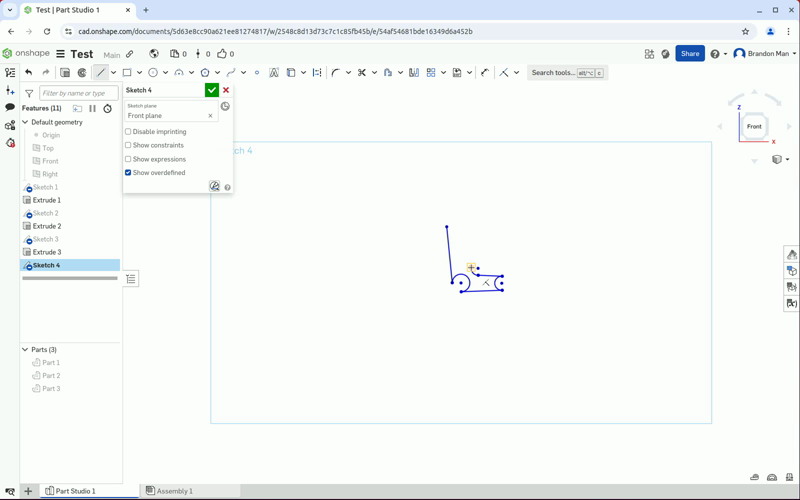
click(471, 267)
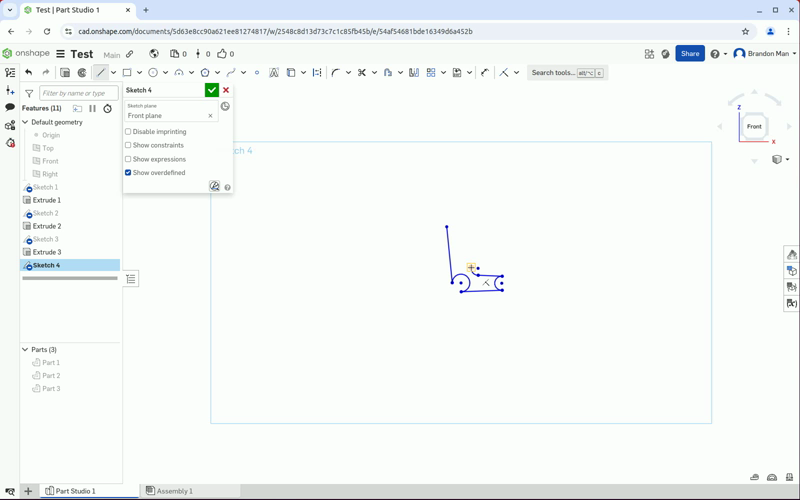
key_down(shift)
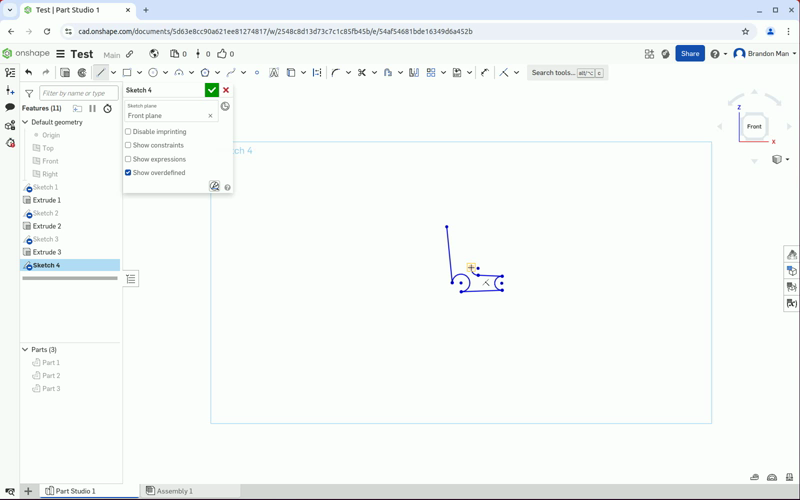
mouse_move(501, 267)
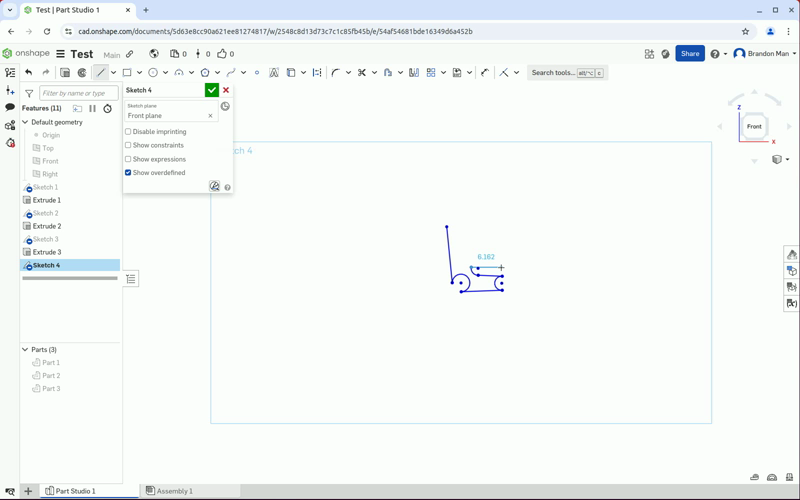
mouse_move(475, 226)
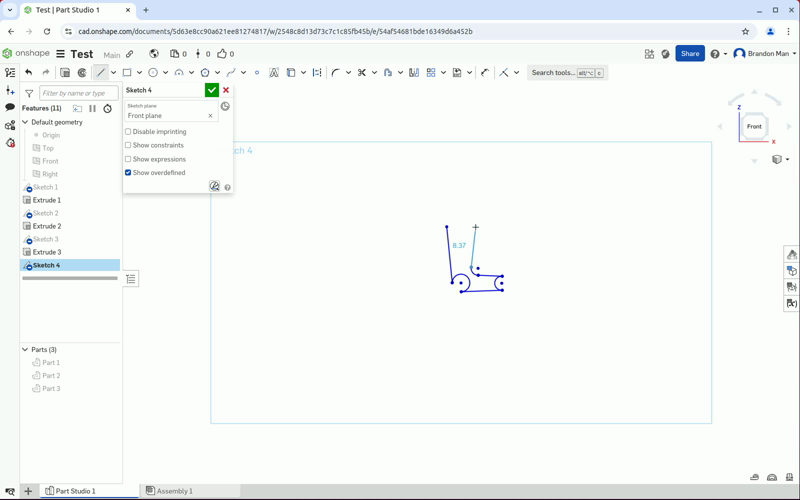
click(475, 226)
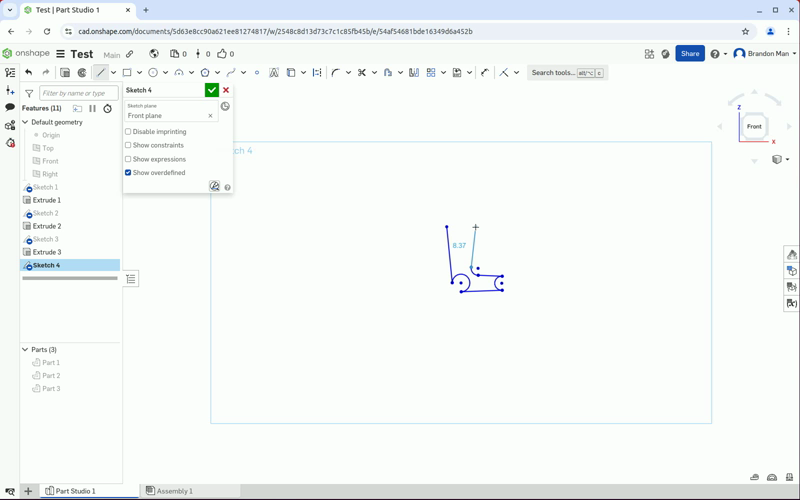
key_up(shift)
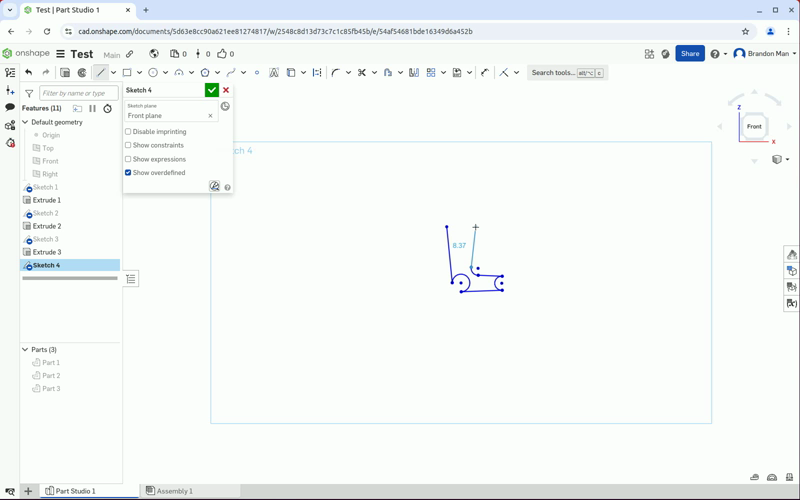
key(esc)
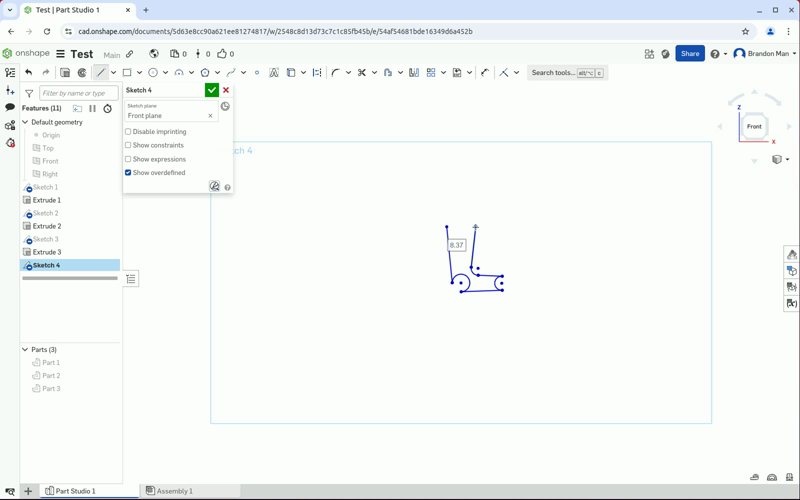
key(a)
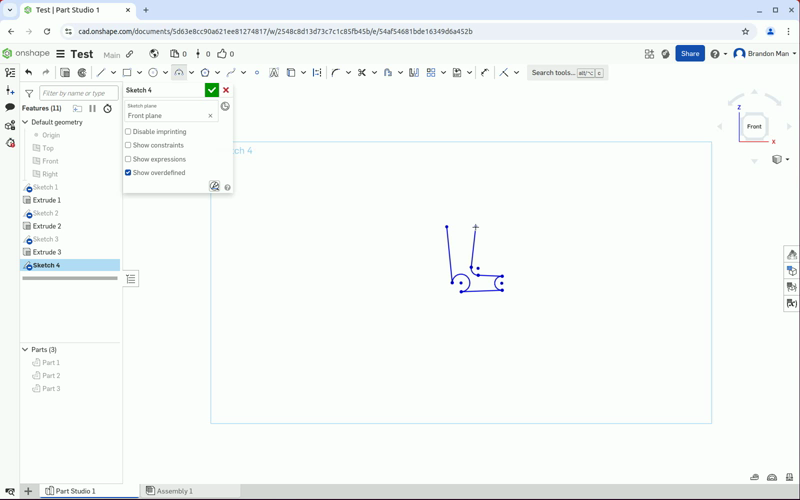
mouse_move(475, 226)
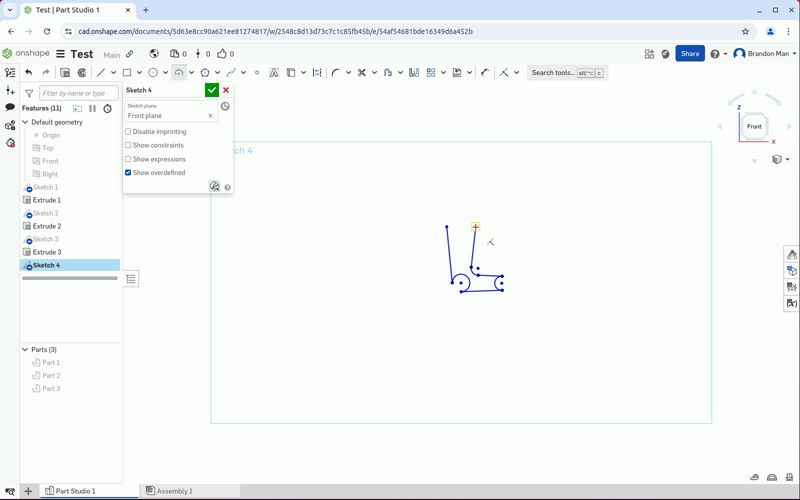
click(475, 226)
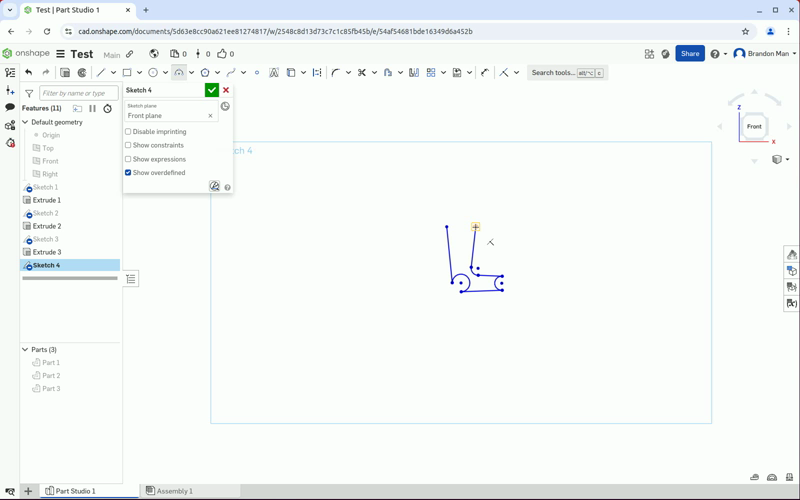
mouse_move(446, 226)
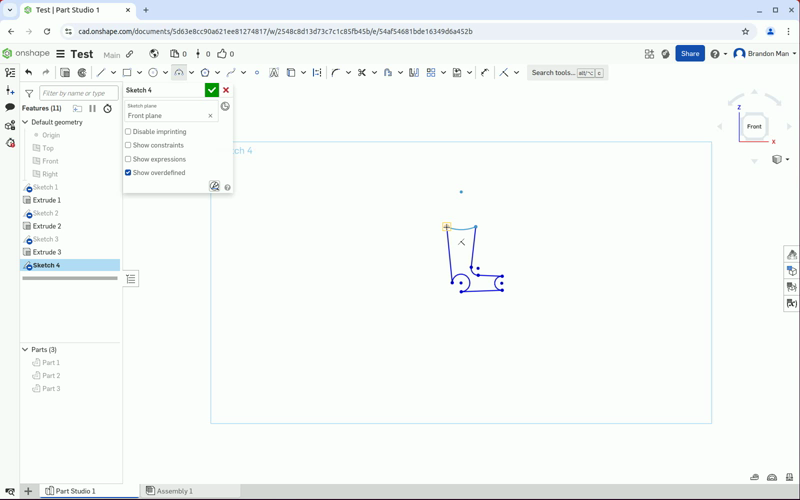
click(446, 226)
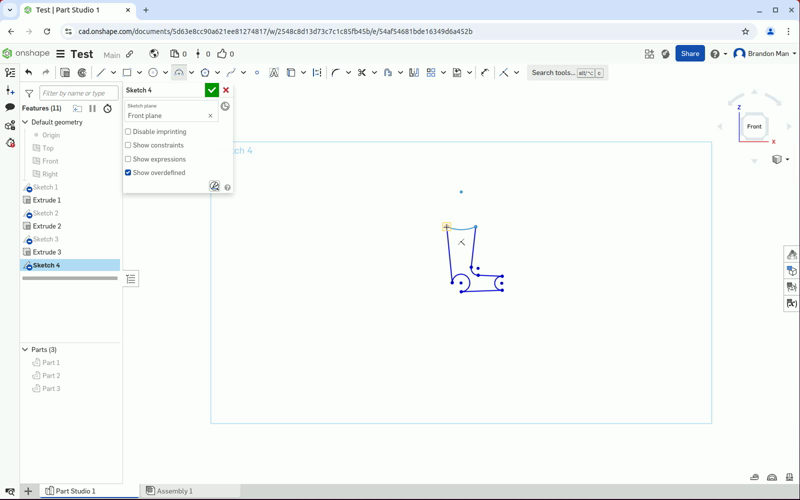
key_down(shift)
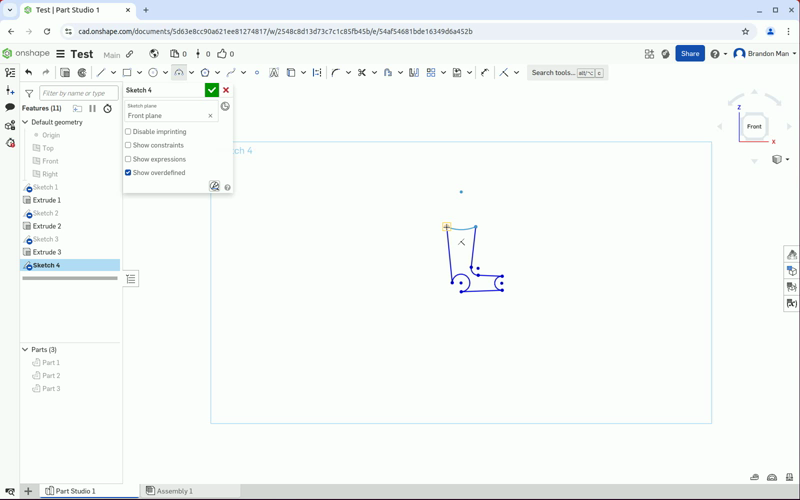
mouse_move(461, 239)
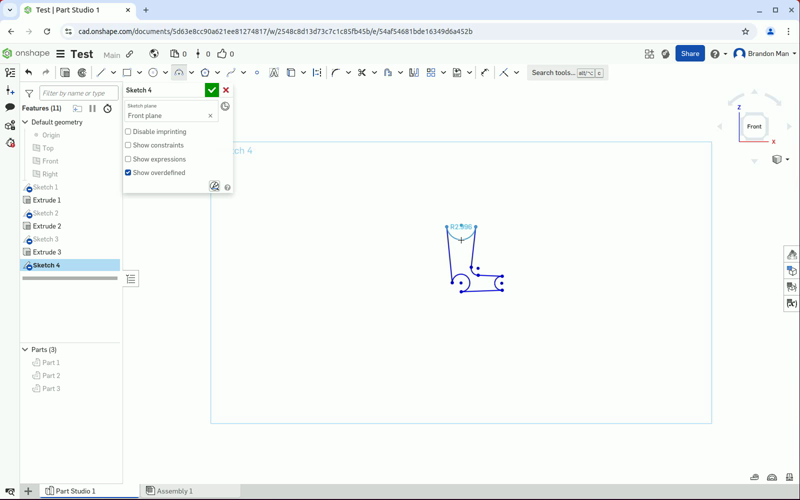
click(461, 239)
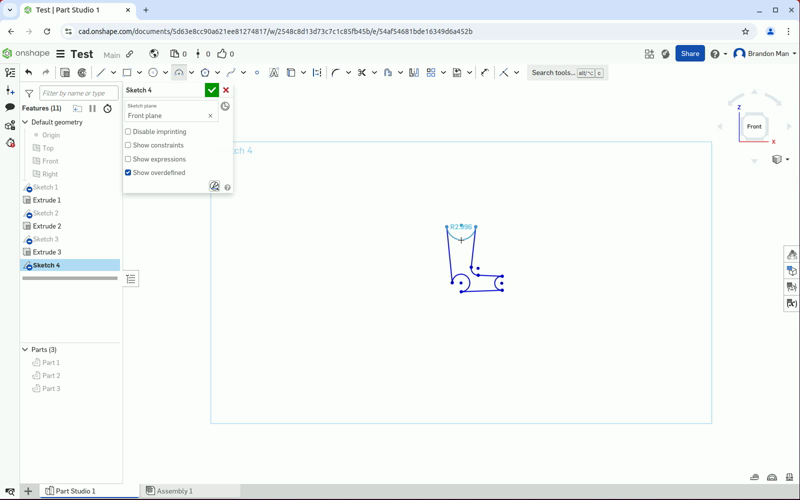
key_up(shift)
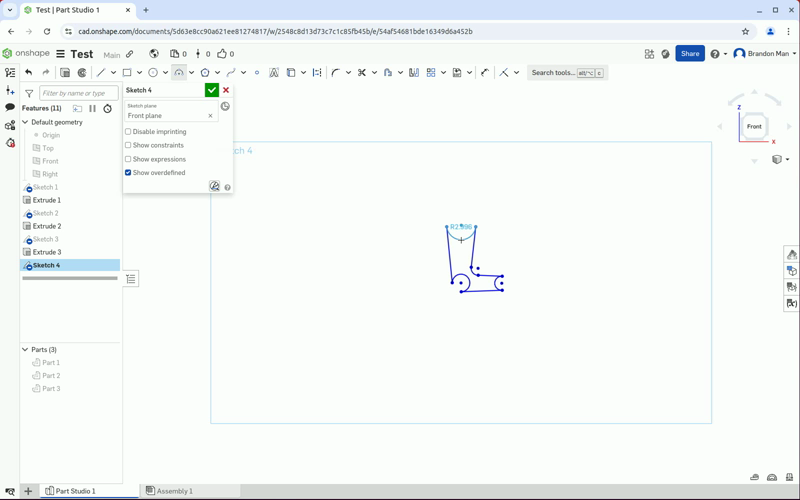
key(esc)
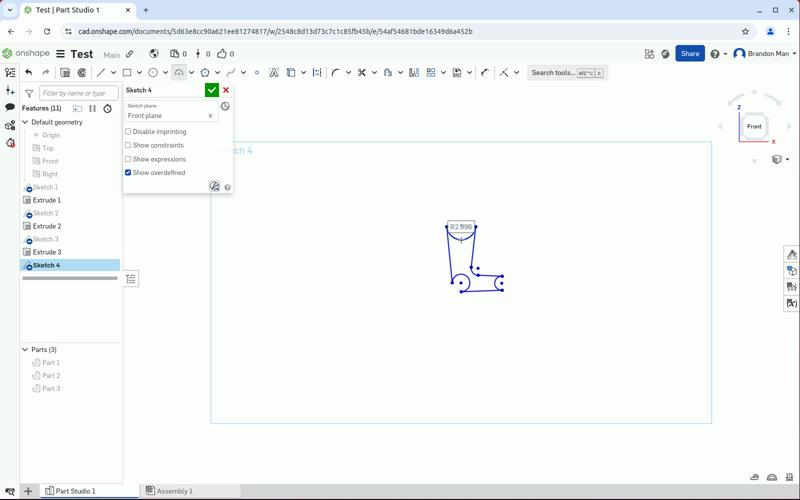
mouse_move(475, 277)
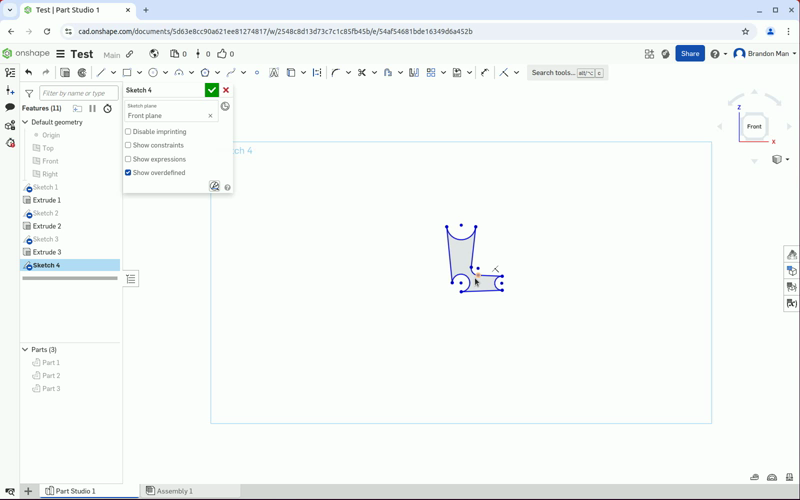
scroll(6)
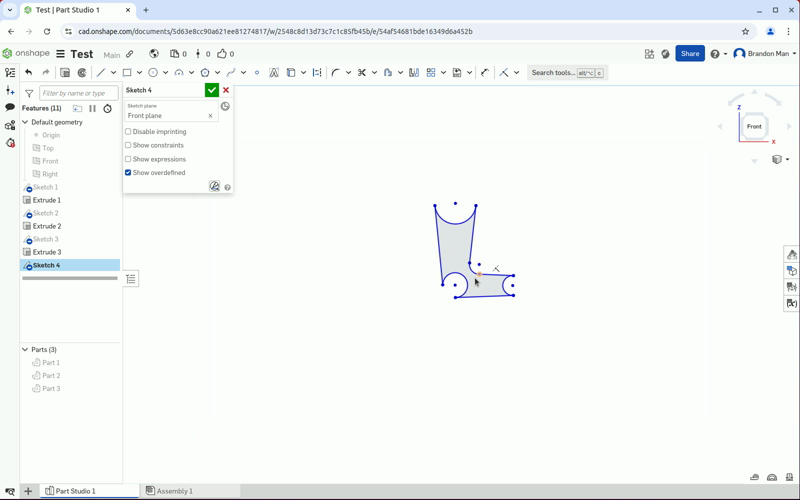
scroll(6)
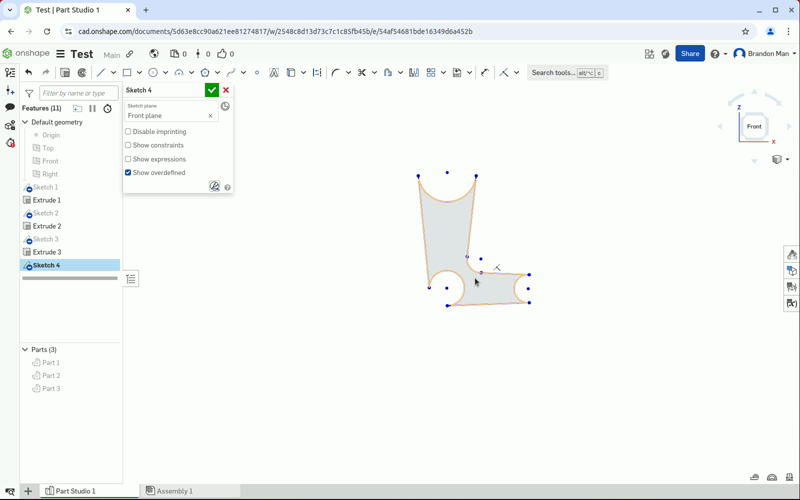
scroll(6)
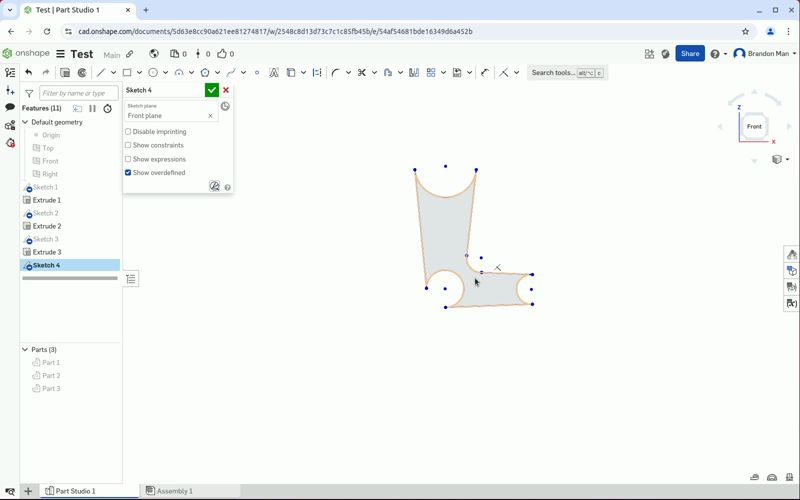
scroll(6)
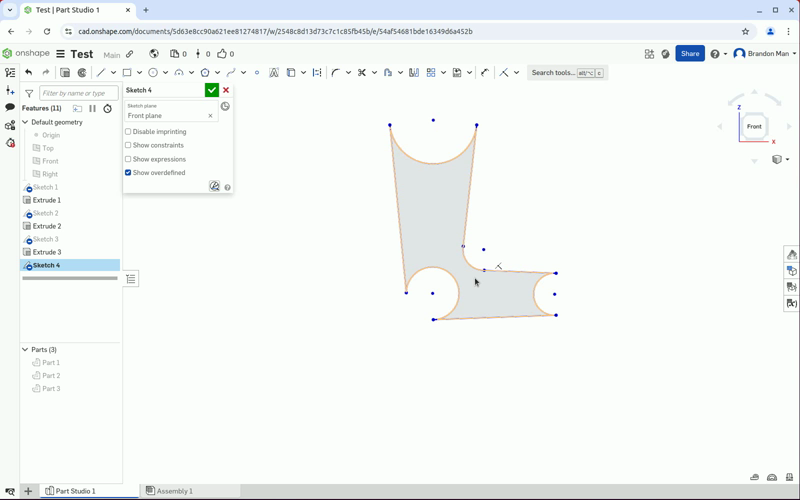
scroll(6)
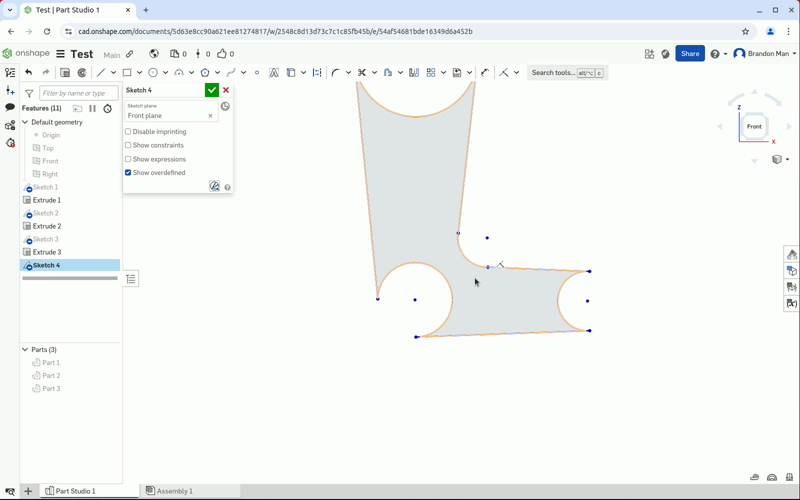
scroll(6)
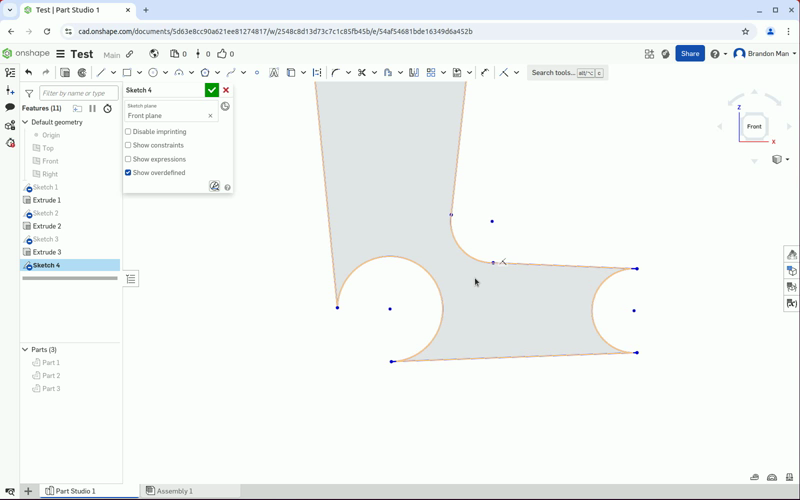
scroll(6)
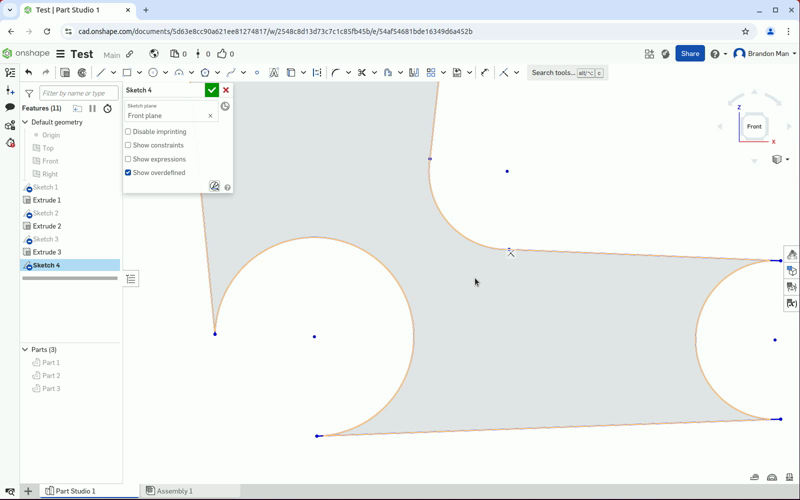
click(475, 277)
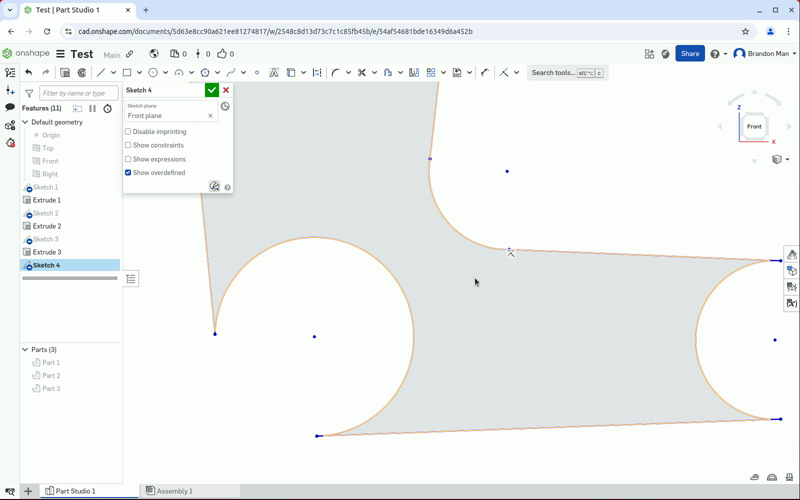
scroll(-6)
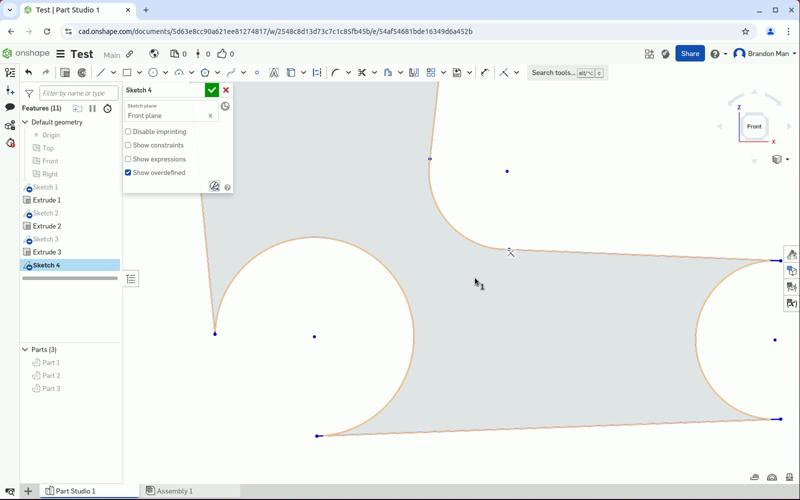
scroll(-6)
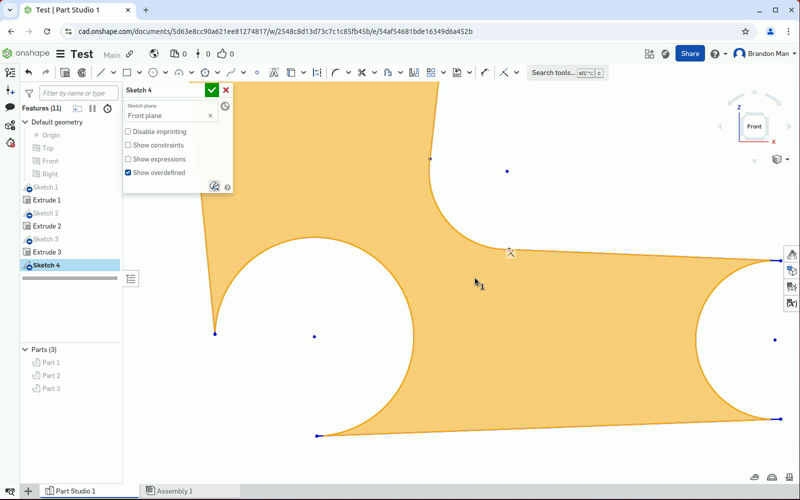
scroll(-6)
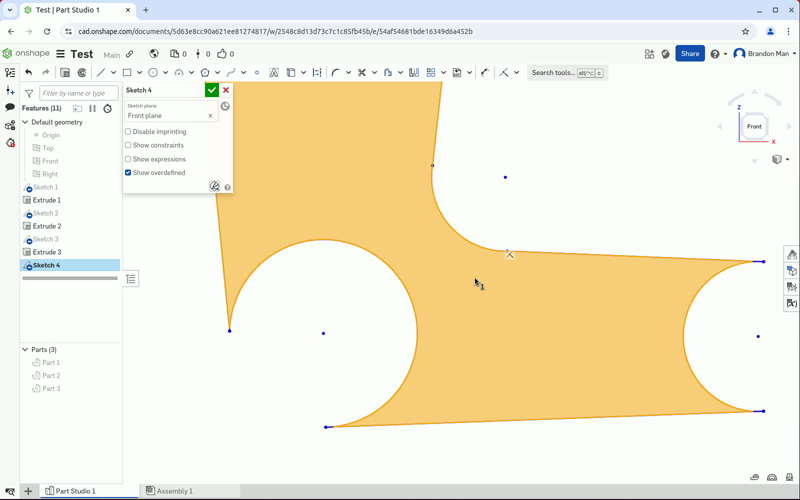
scroll(-6)
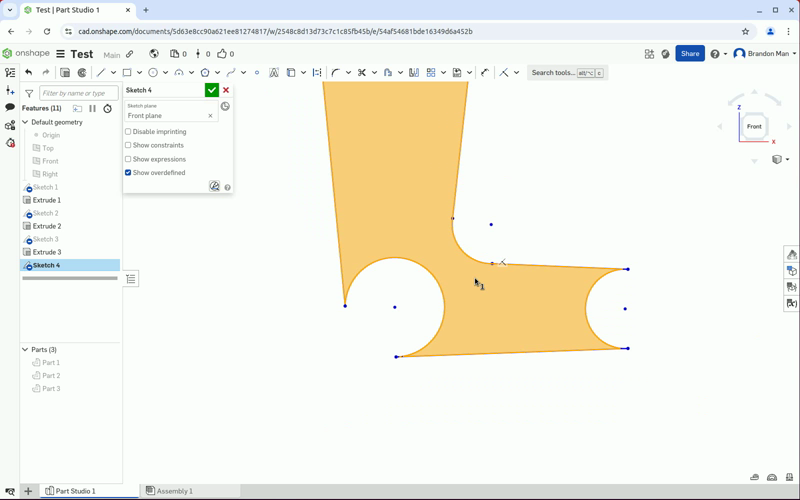
scroll(-6)
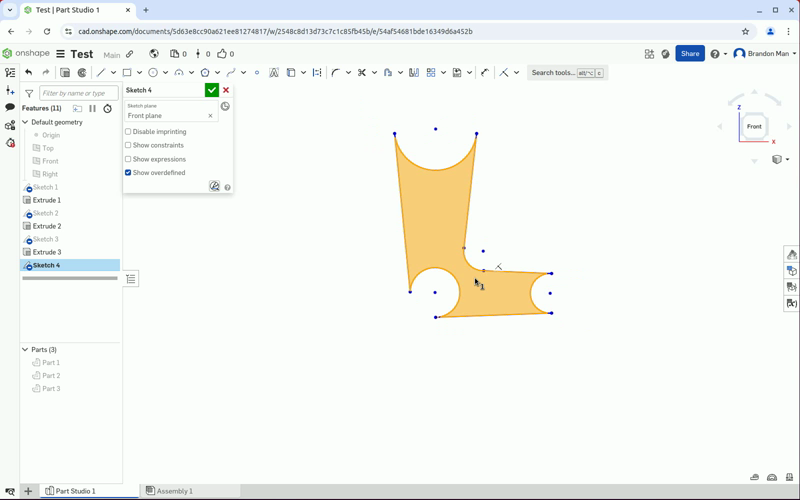
scroll(-6)
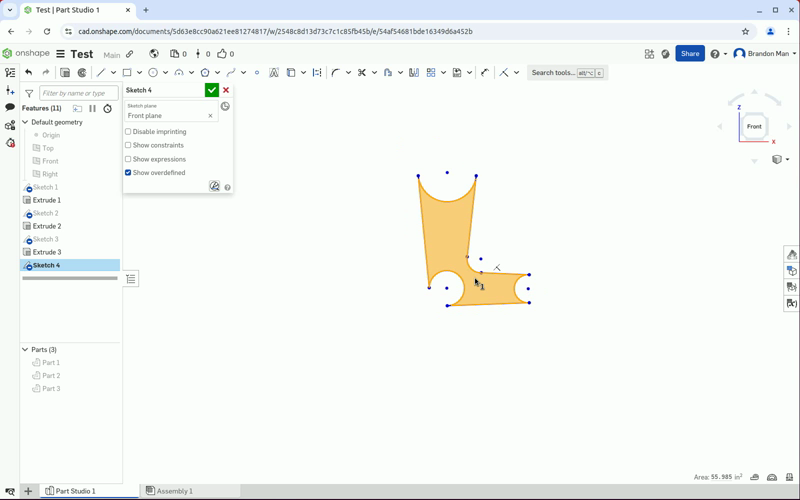
scroll(-6)
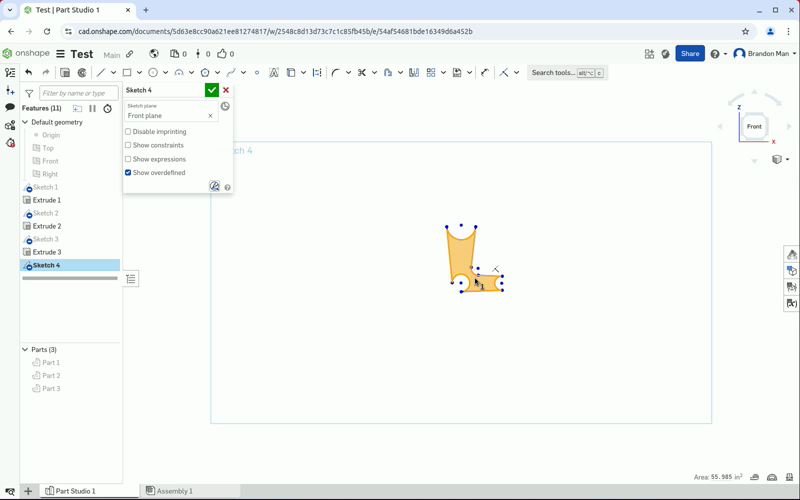
mouse_move(73, 352)
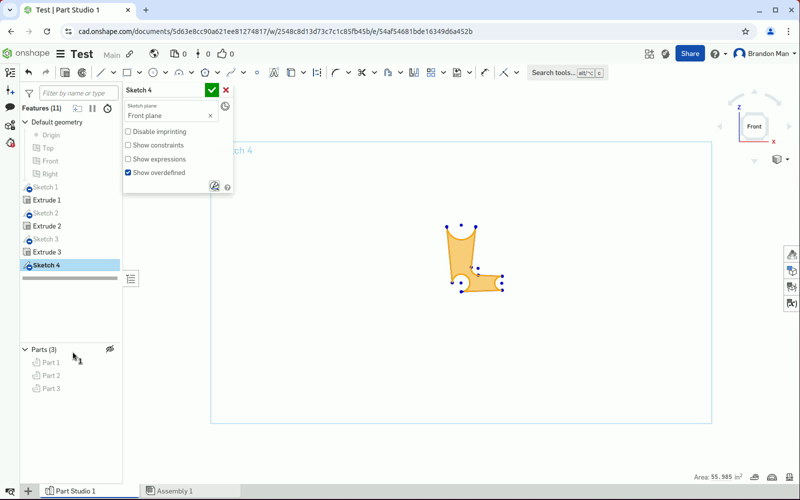
key(shift+y)
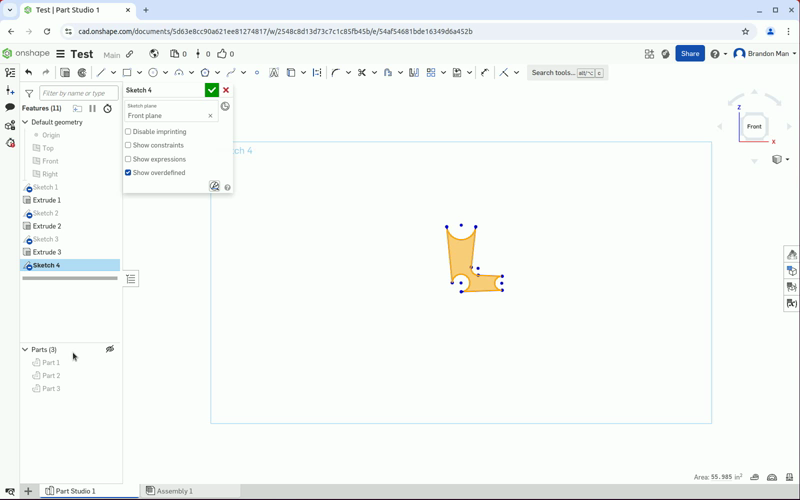
key(shift+e)
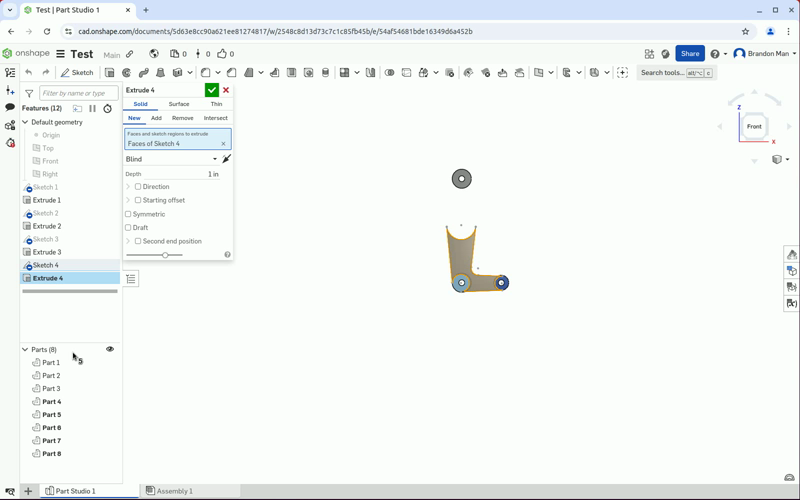
mouse_move(143, 106)
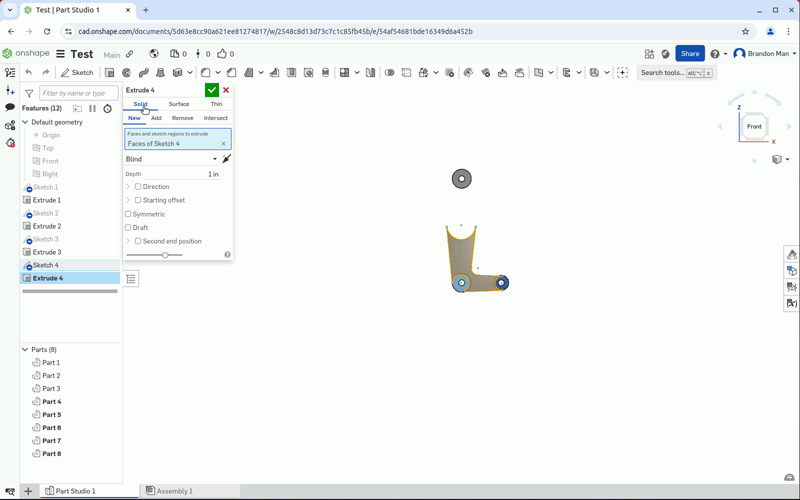
click(143, 106)
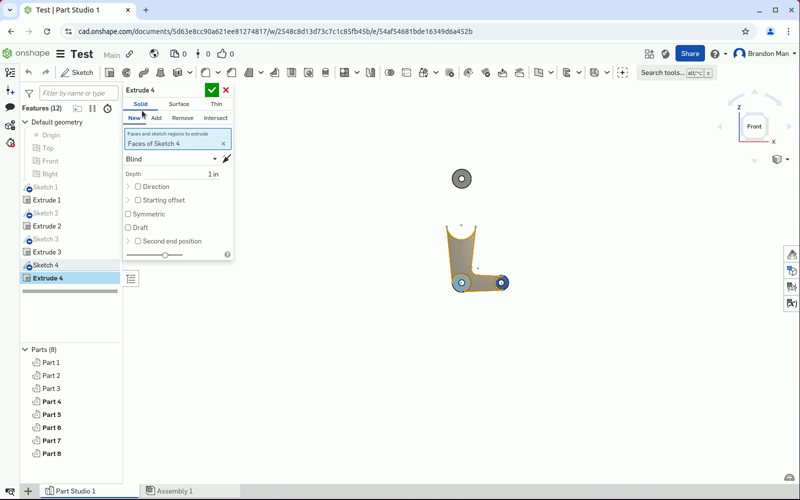
mouse_move(137, 120)
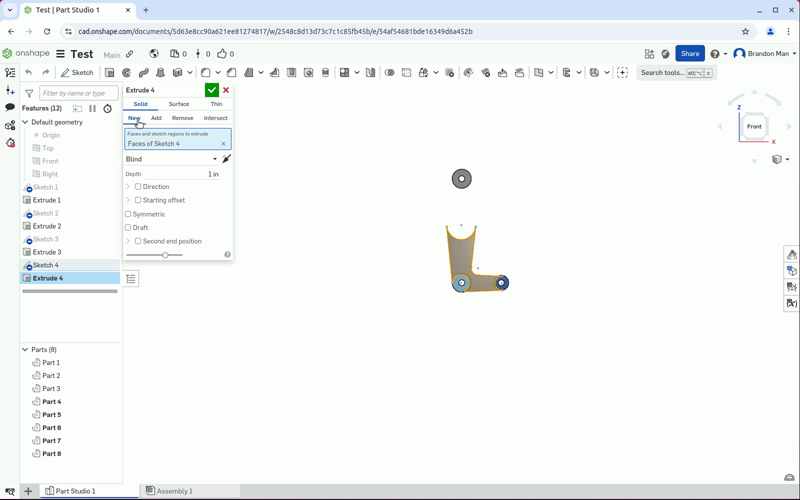
click(137, 120)
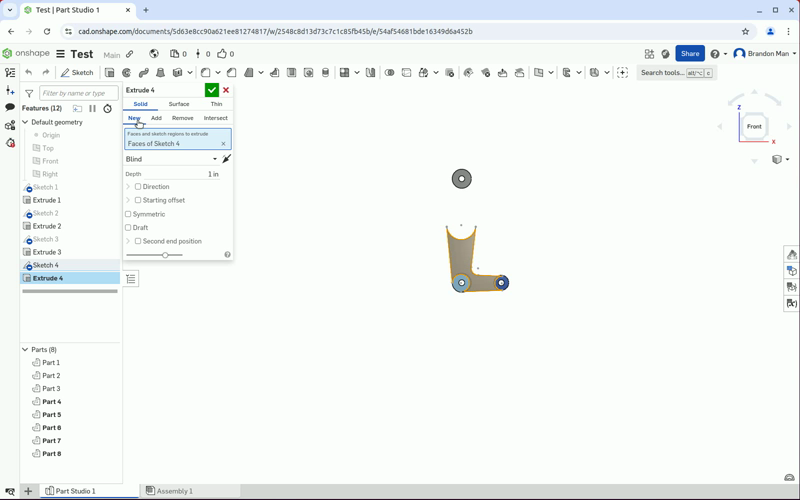
key(tab, 4)
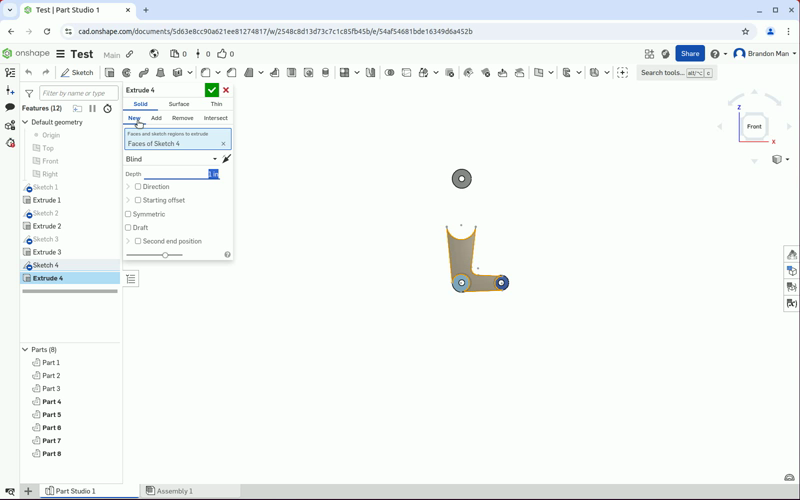
text(0.481)
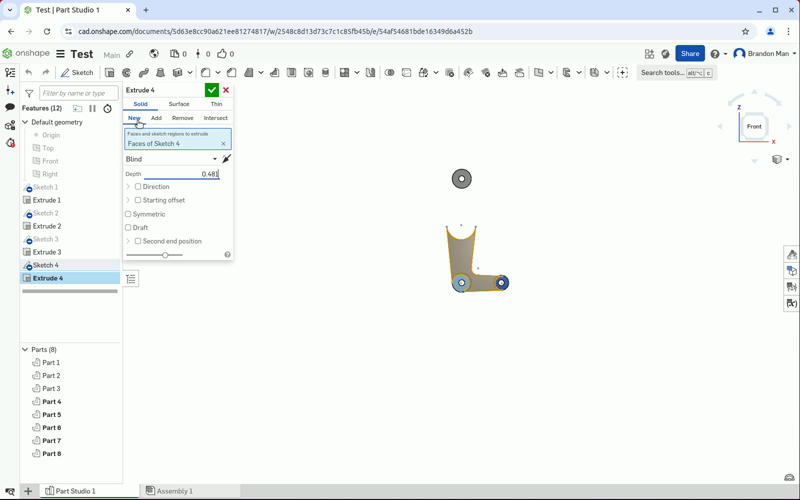
key(enter)
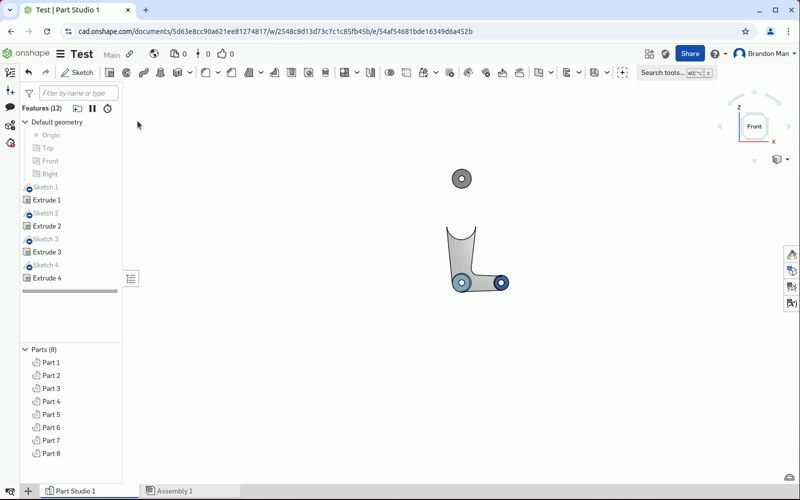
key(shift+h)
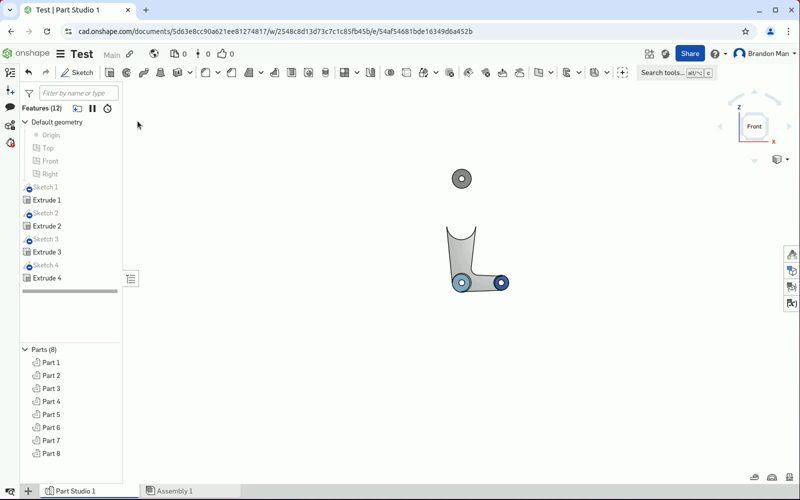
key(shift+h)
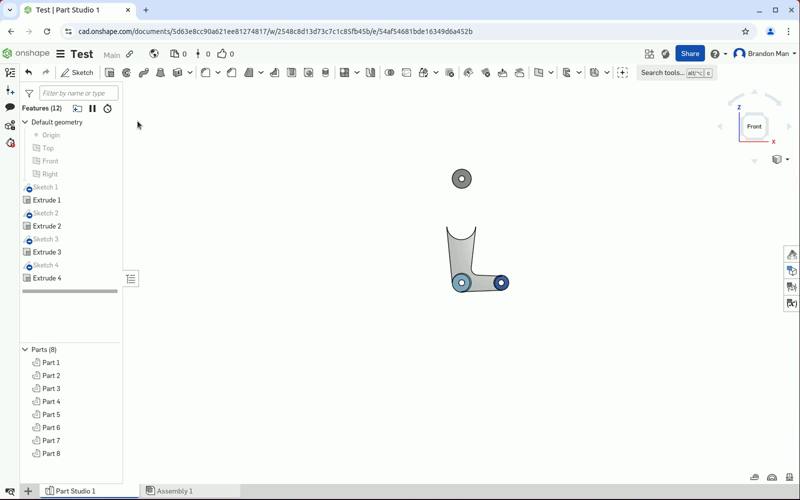
mouse_move(73, 189)
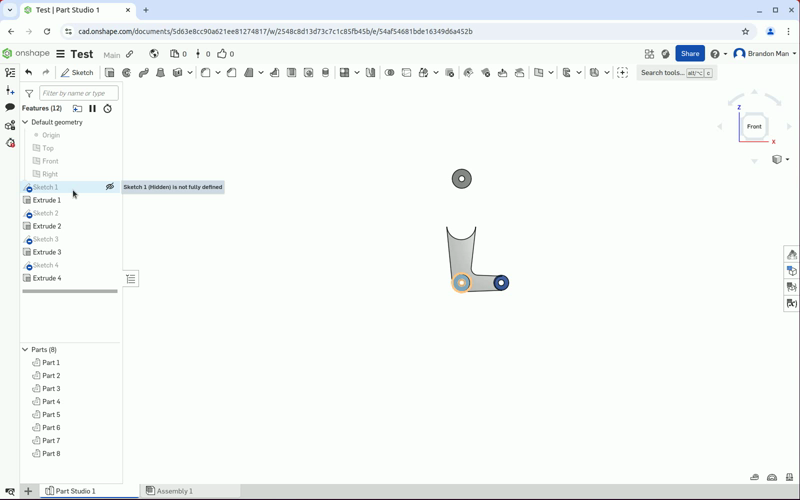
click(73, 189)
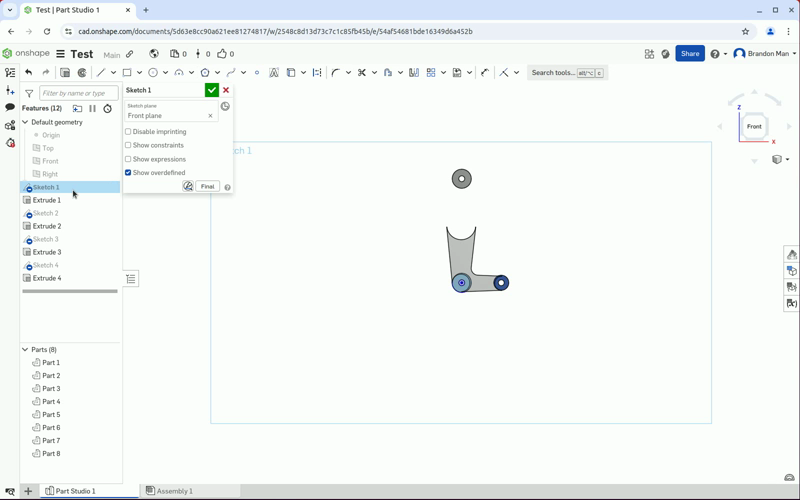
mouse_move(229, 92)
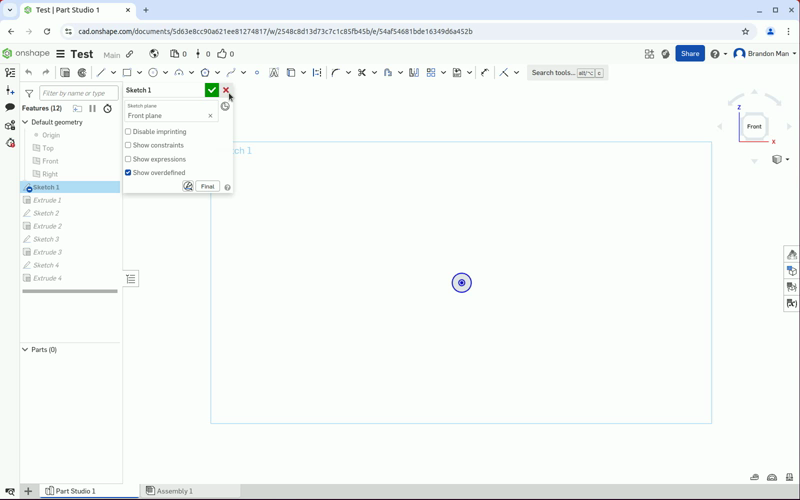
click(229, 92)
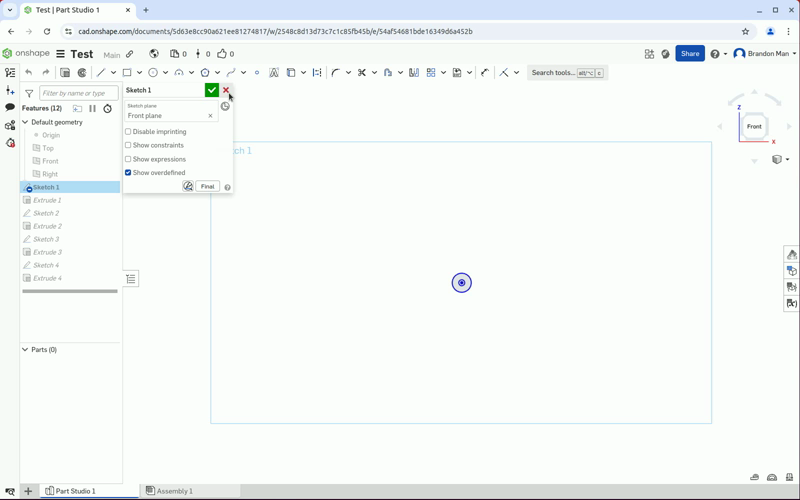
key(shift+s)
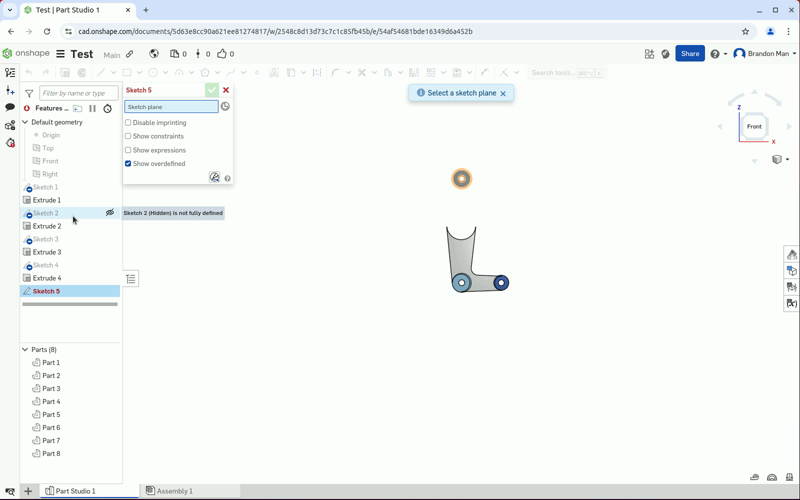
scroll(3)
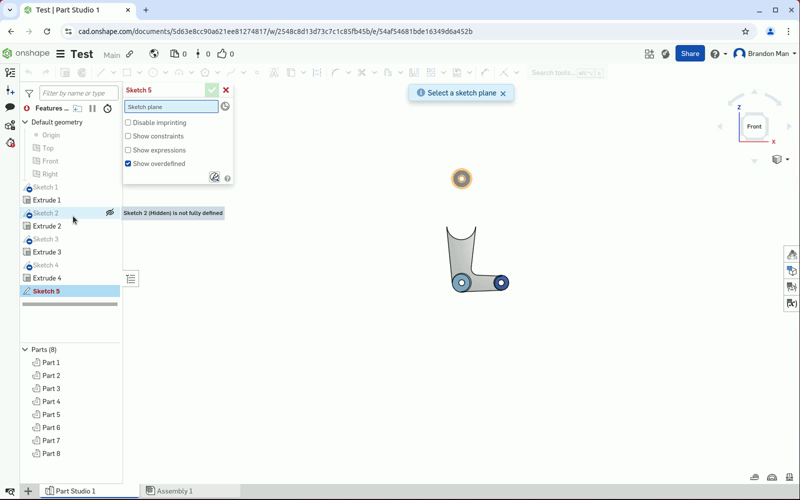
mouse_move(73, 163)
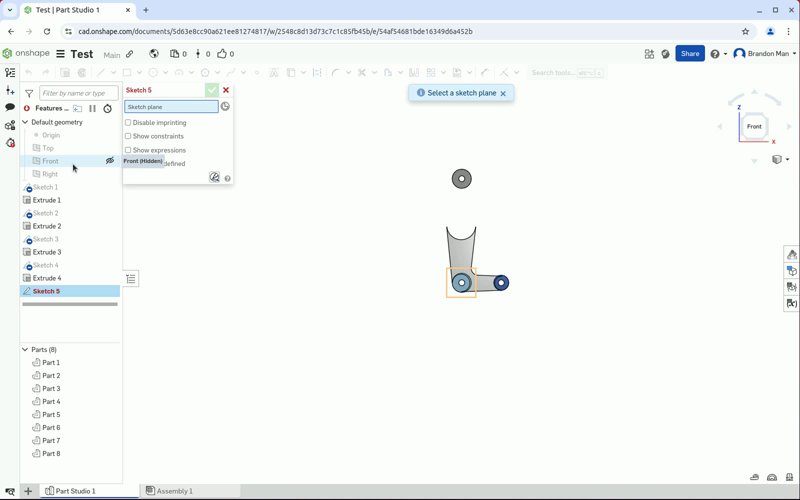
click(73, 163)
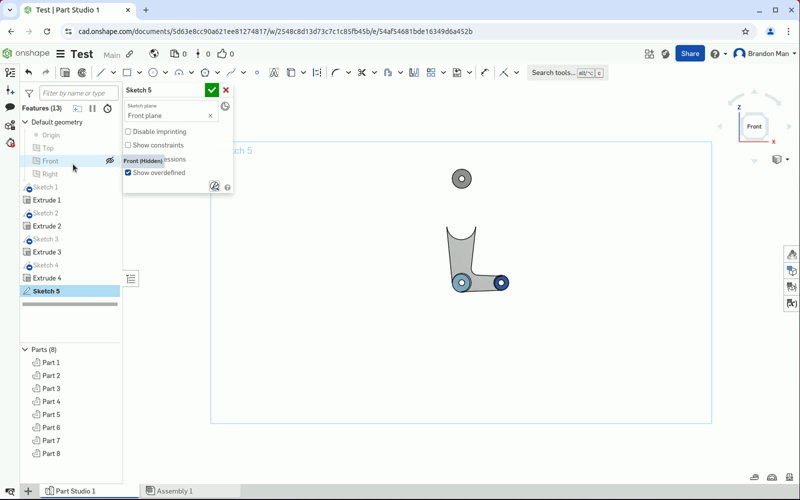
mouse_move(73, 352)
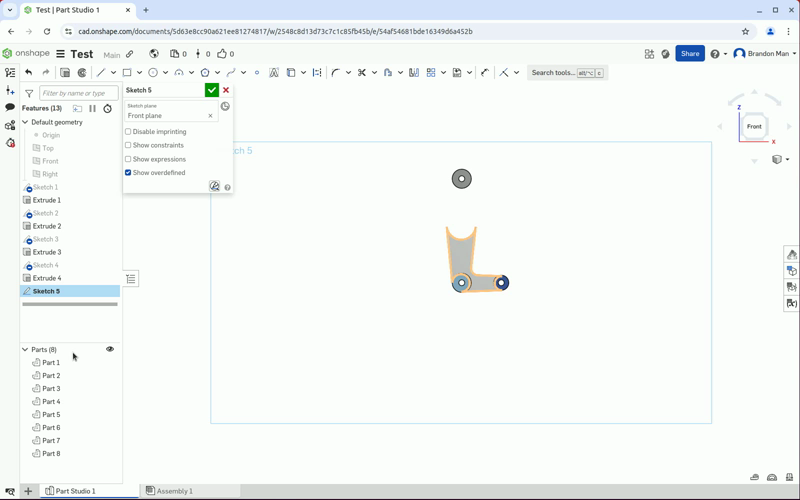
key(y)
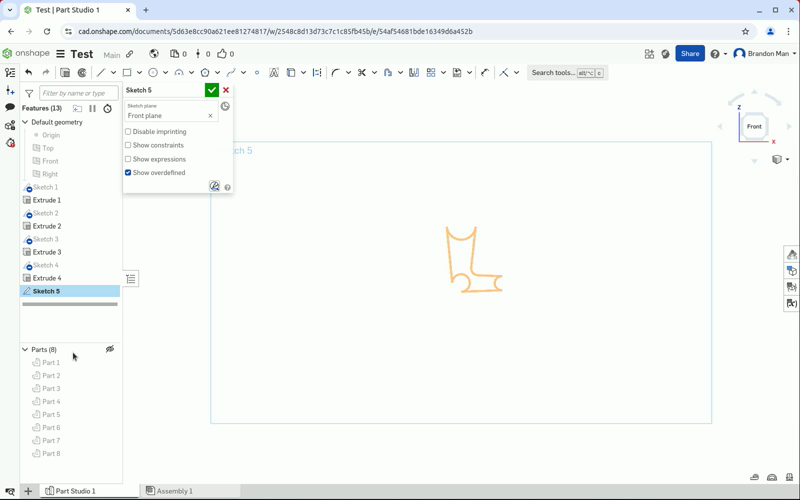
key(a)
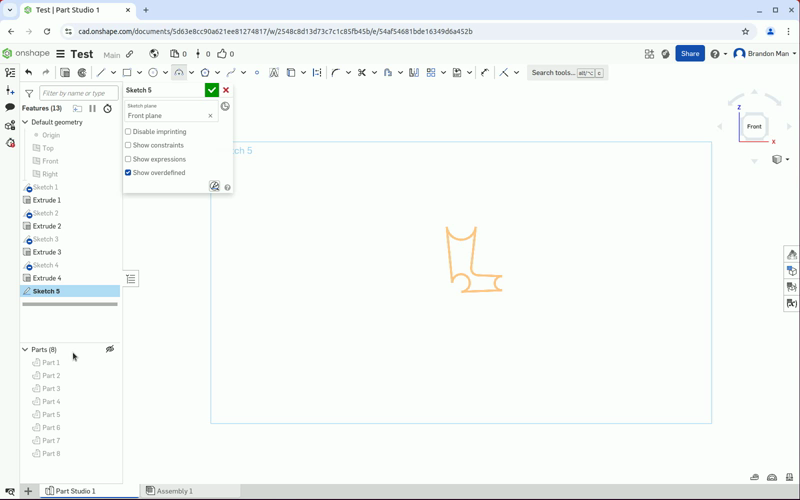
key_down(shift)
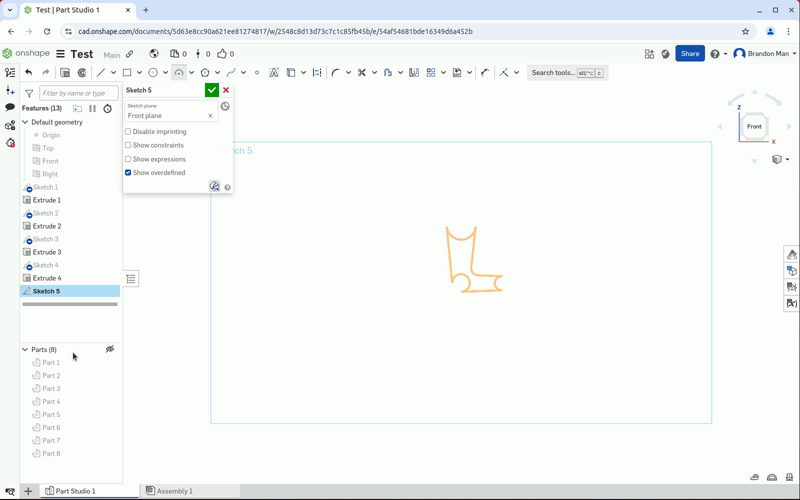
mouse_move(446, 223)
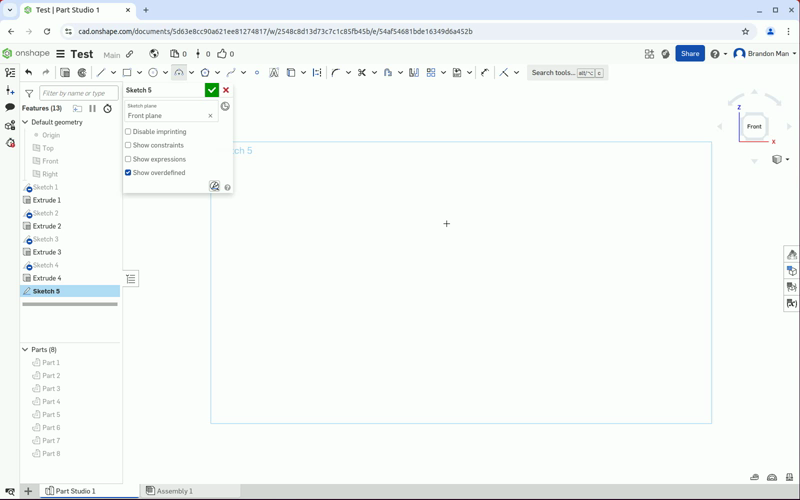
click(446, 223)
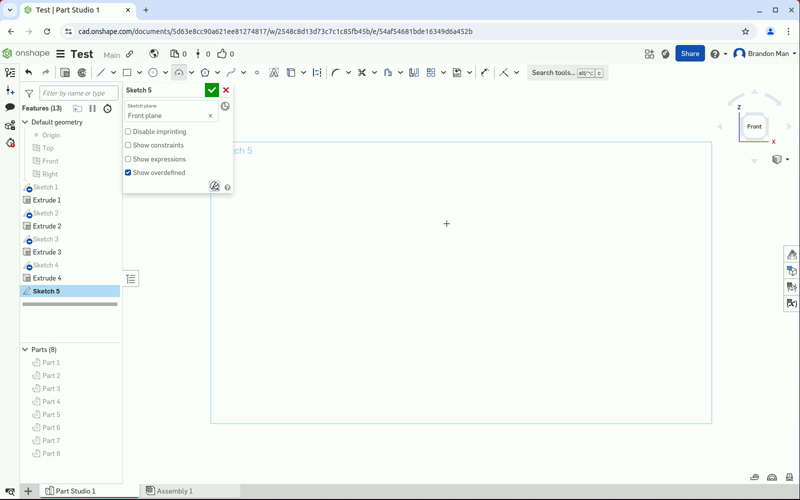
key_up(shift)
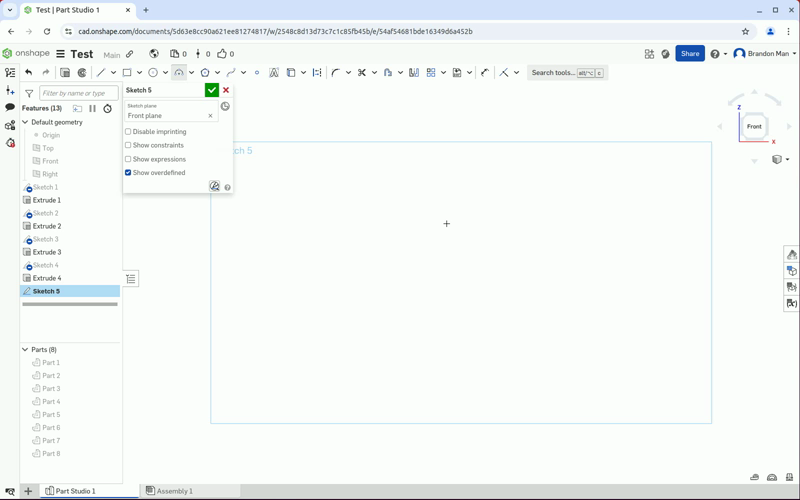
key_down(shift)
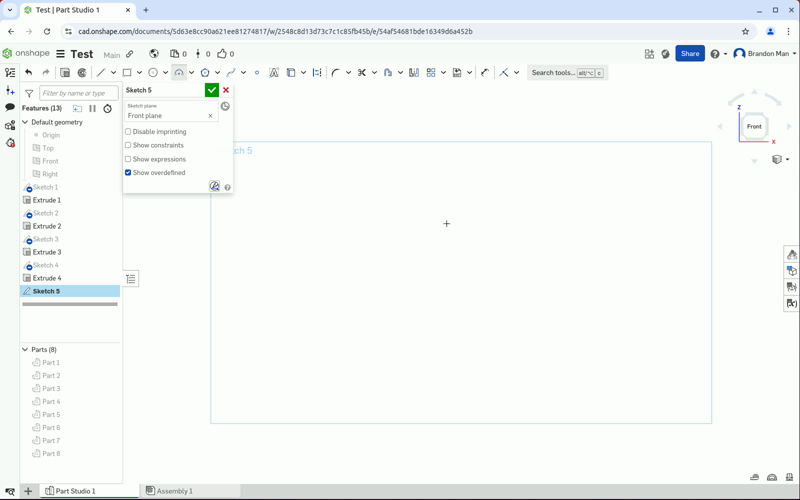
mouse_move(475, 223)
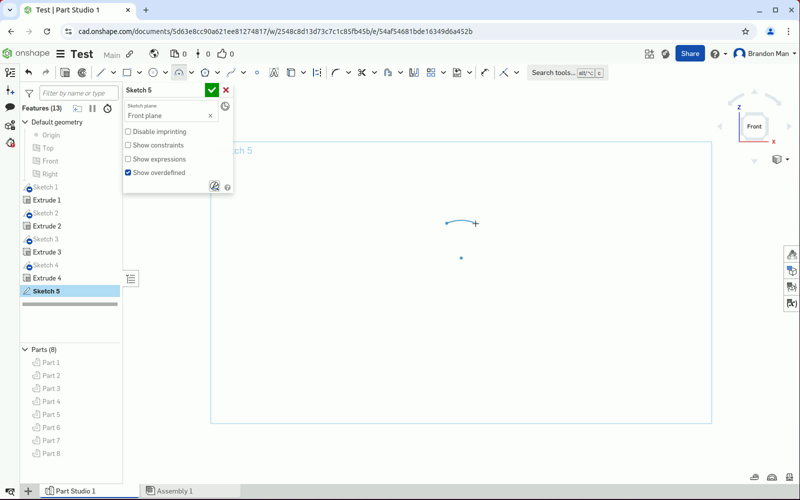
click(475, 223)
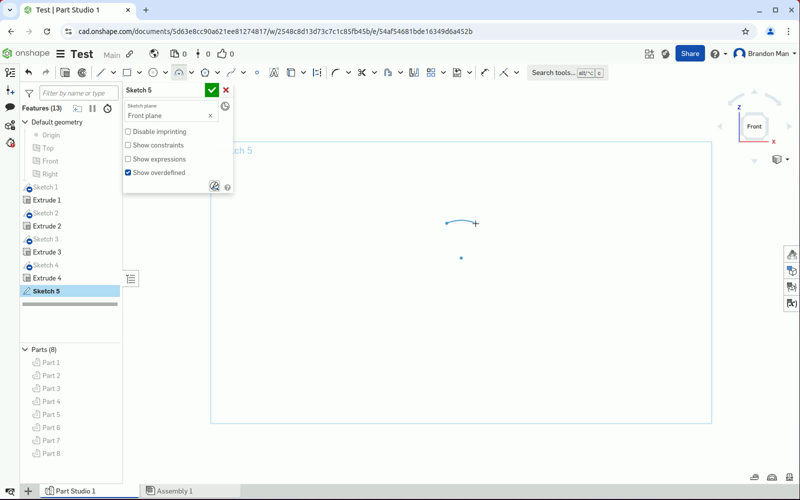
mouse_move(461, 210)
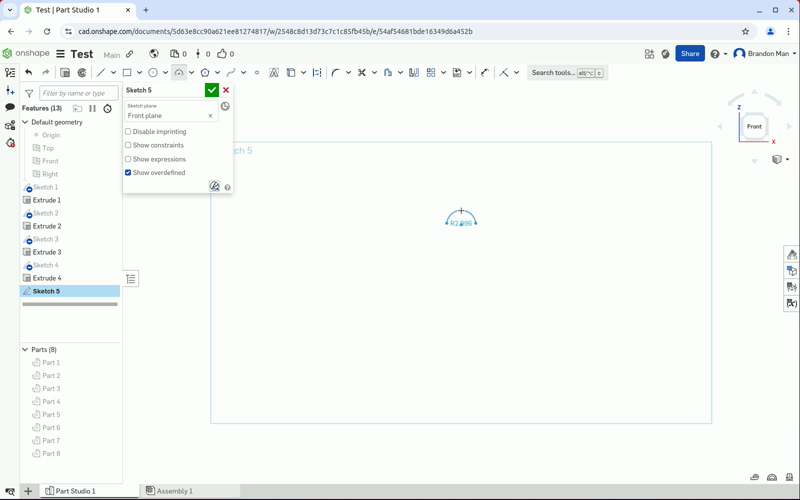
click(461, 210)
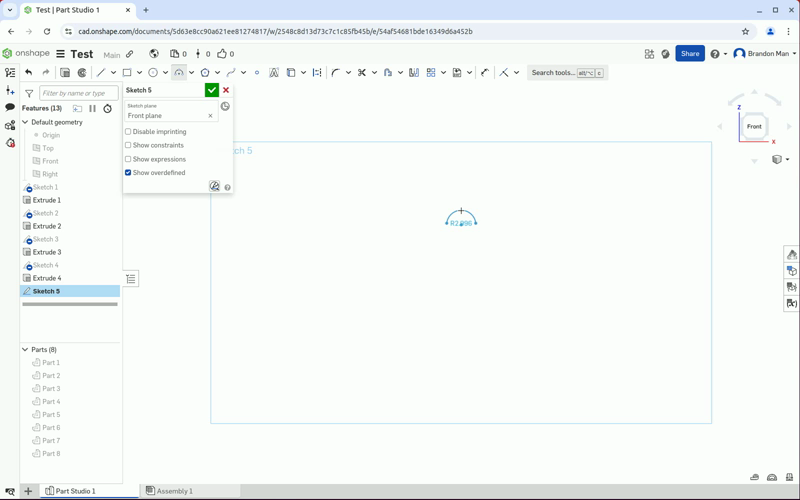
key_up(shift)
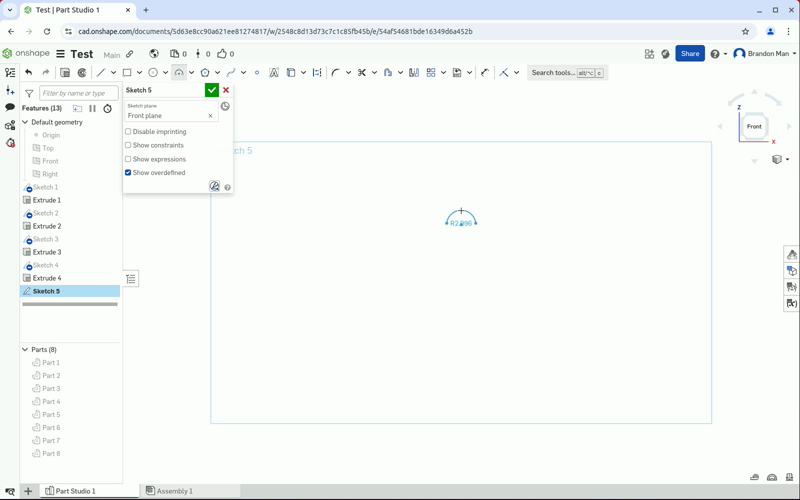
key(esc)
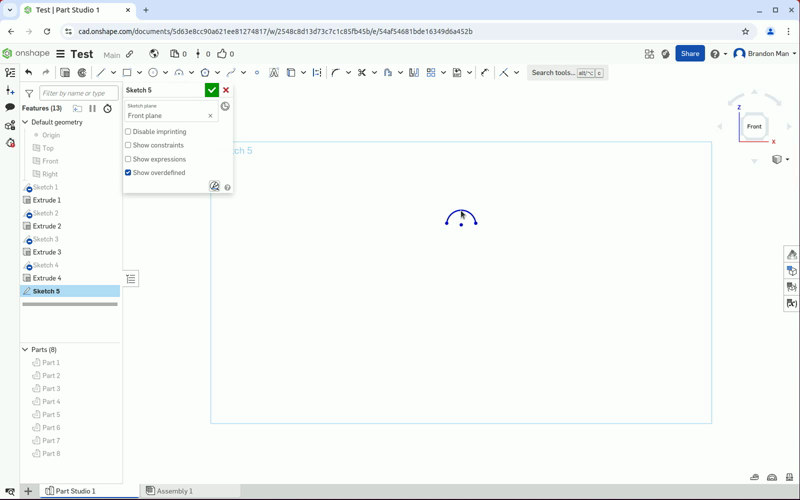
key(l)
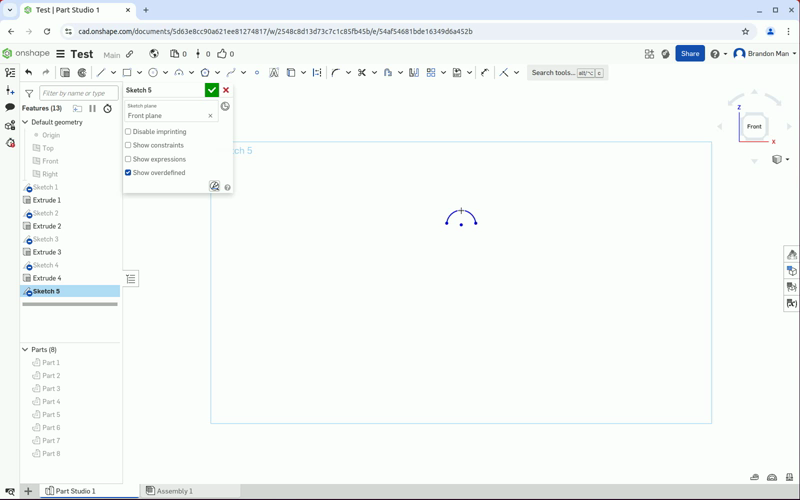
mouse_move(475, 223)
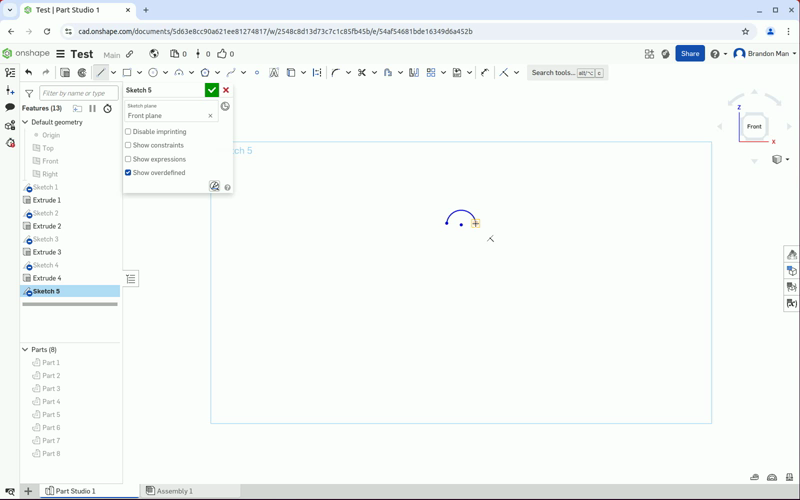
click(475, 223)
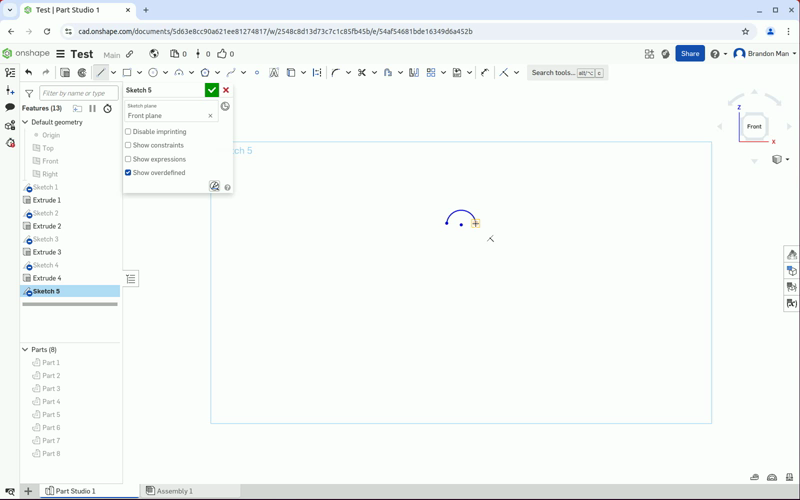
key_down(shift)
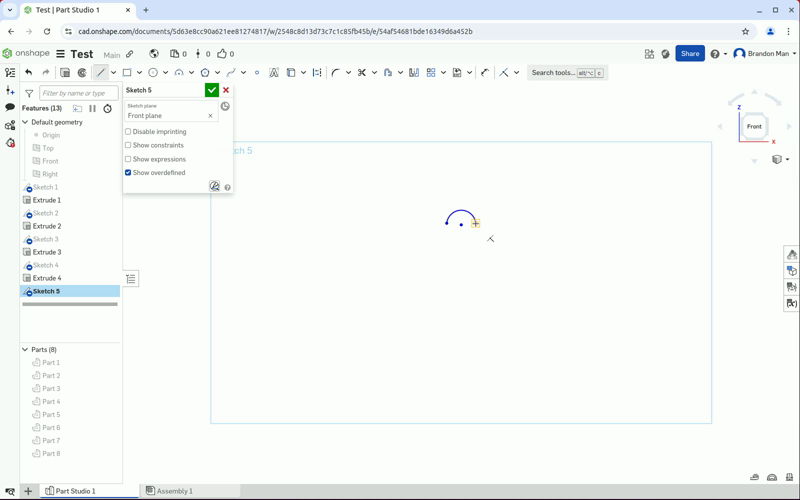
mouse_move(505, 223)
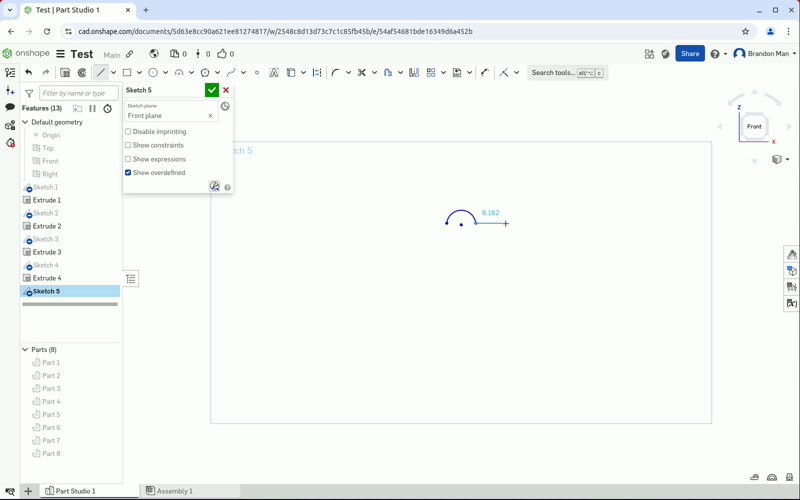
mouse_move(470, 177)
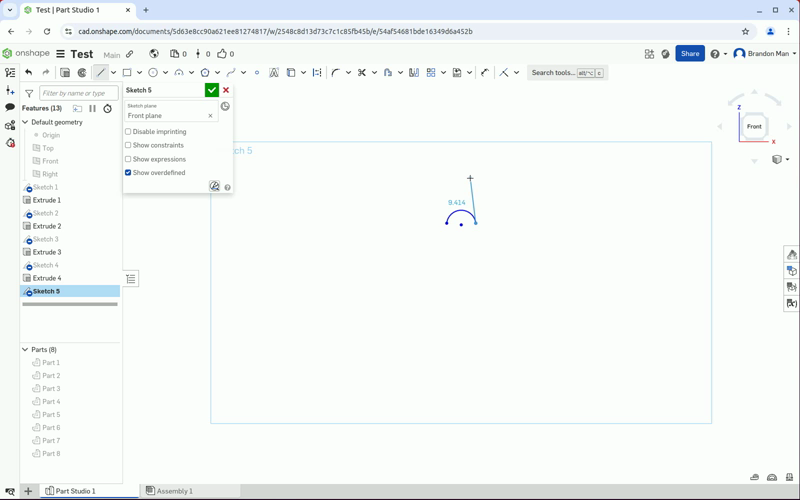
click(470, 177)
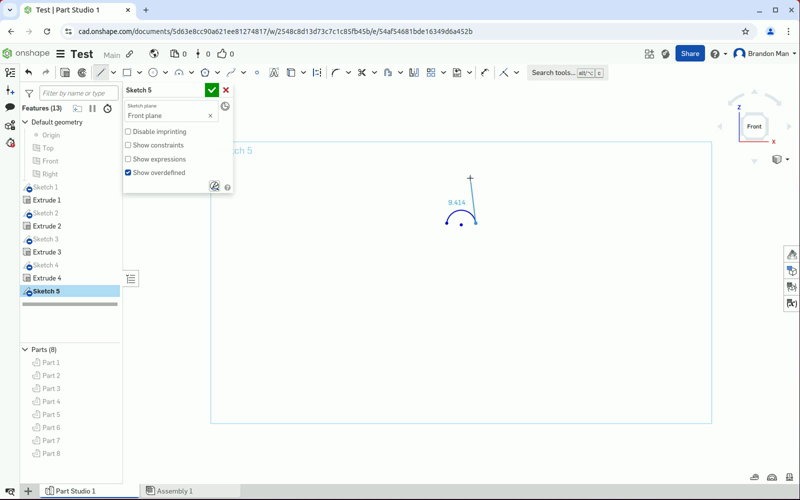
key_up(shift)
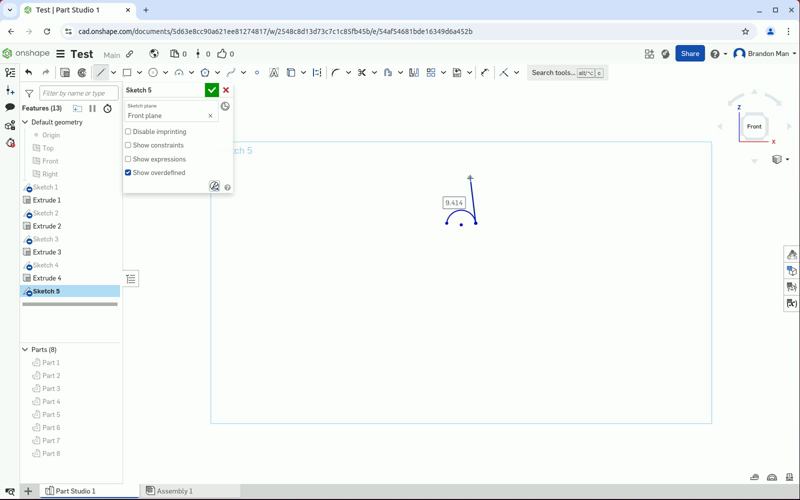
key(esc)
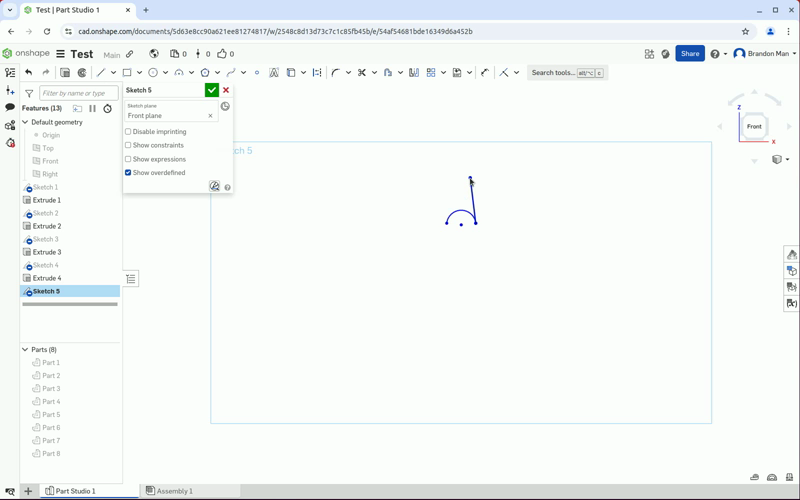
key(a)
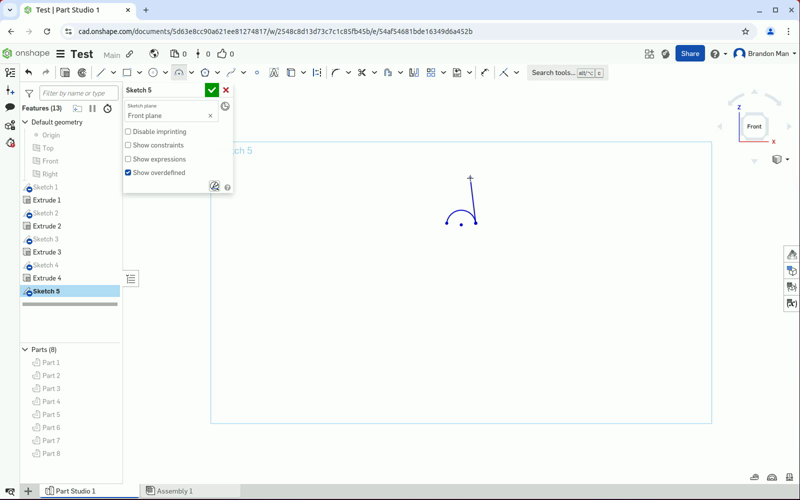
mouse_move(470, 177)
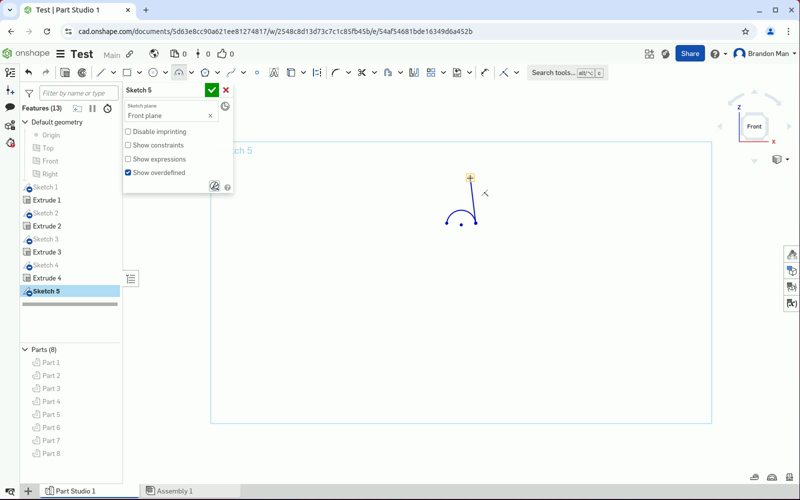
click(470, 177)
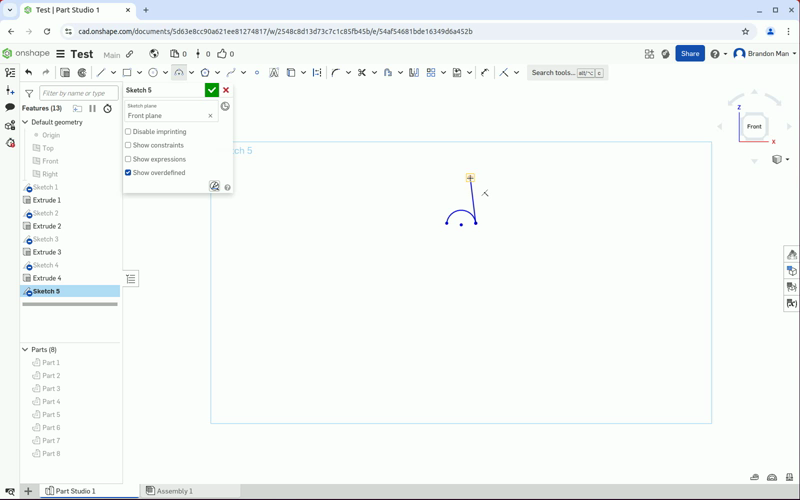
key_down(shift)
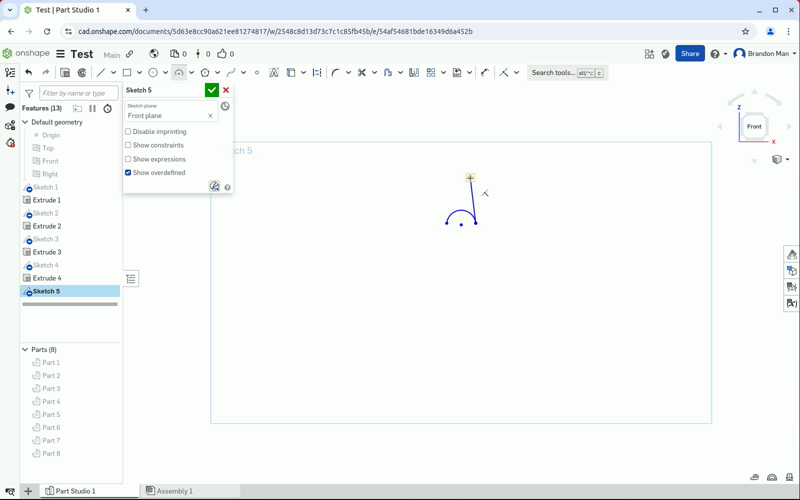
mouse_move(452, 177)
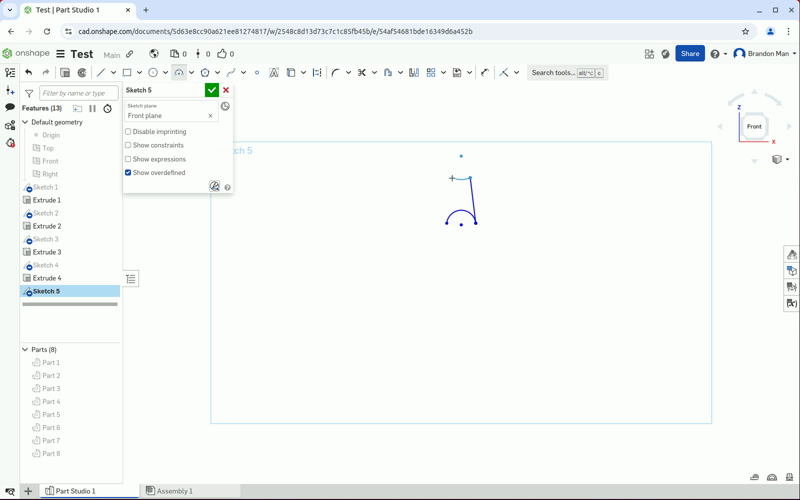
click(452, 177)
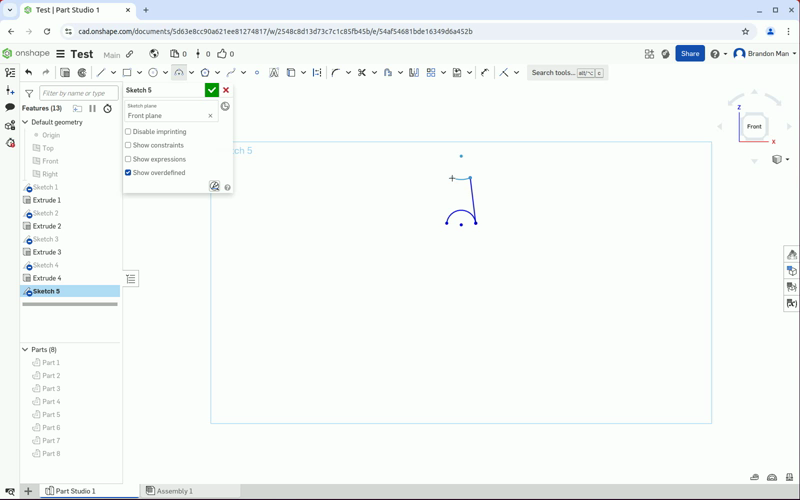
mouse_move(461, 186)
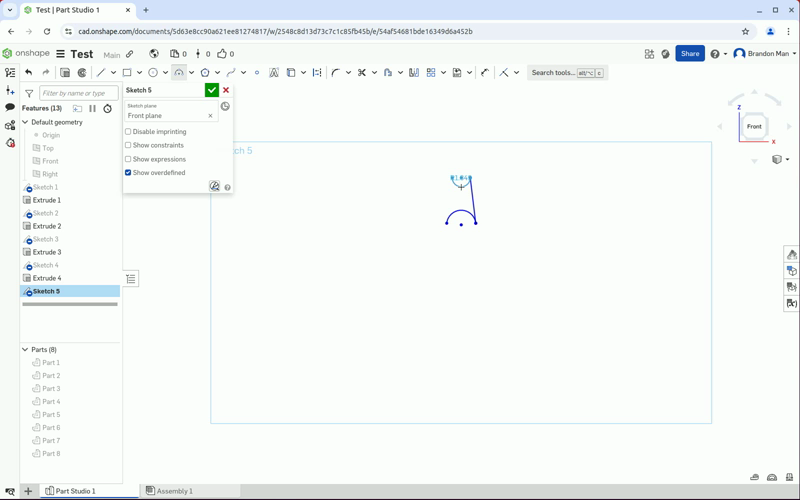
click(461, 186)
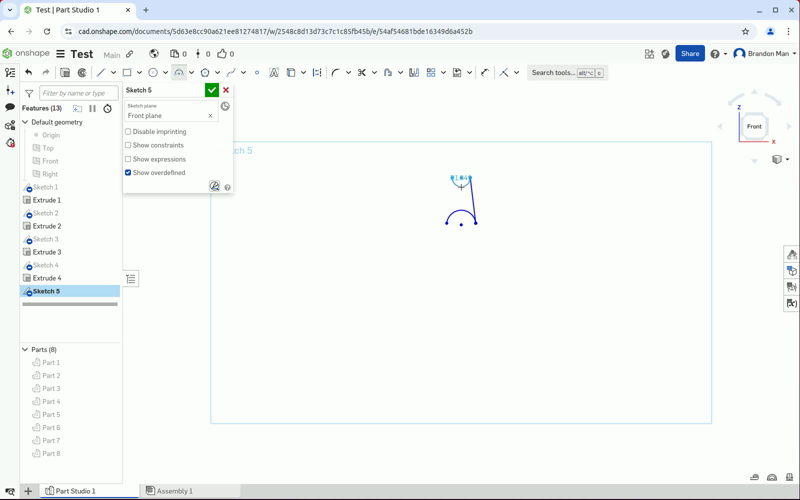
key_up(shift)
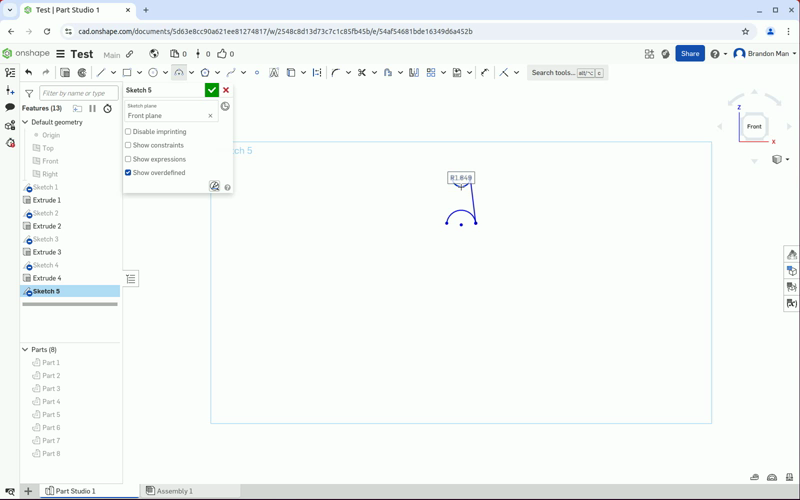
key(esc)
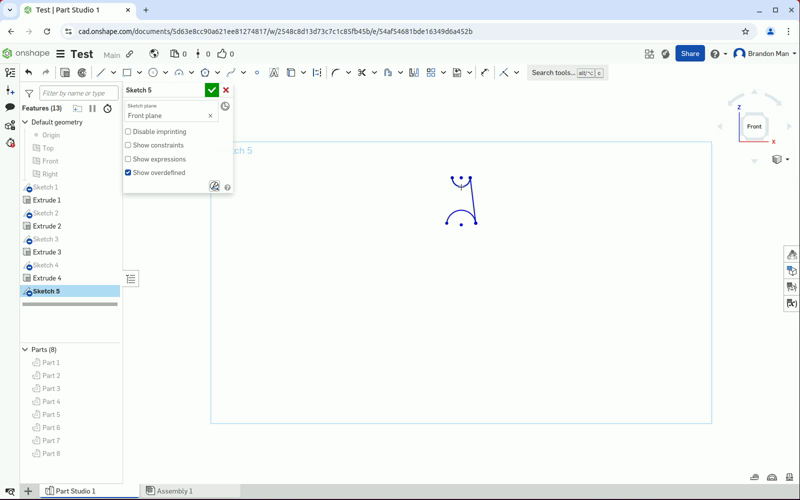
key(l)
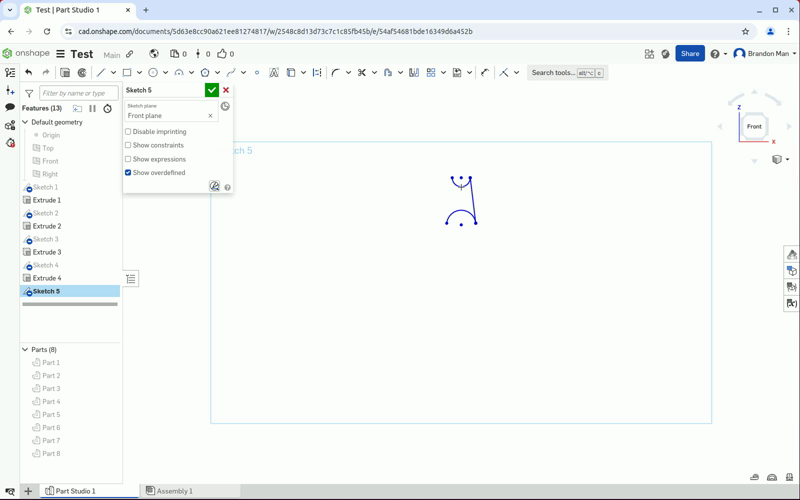
mouse_move(452, 177)
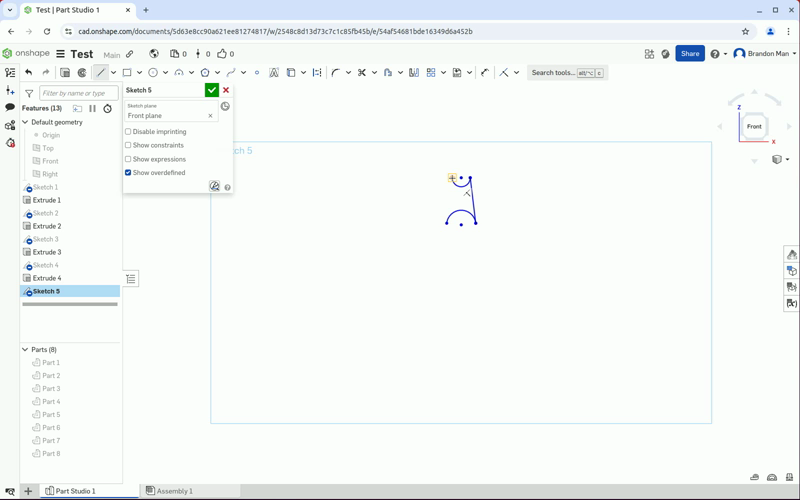
click(452, 177)
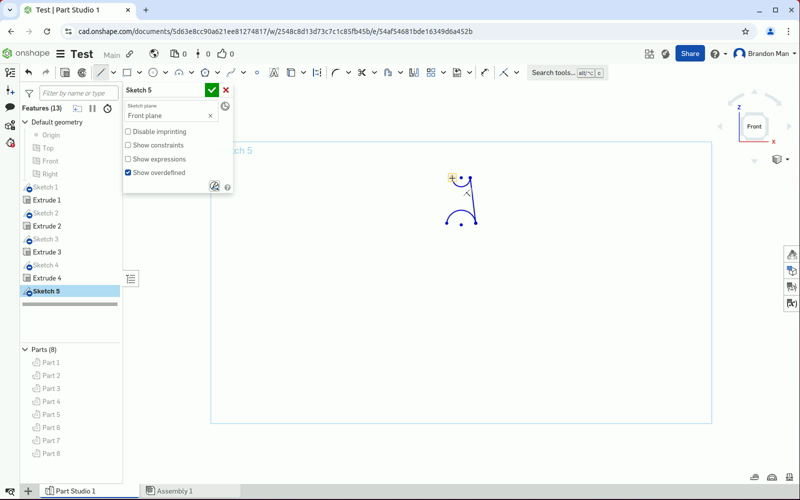
mouse_move(482, 177)
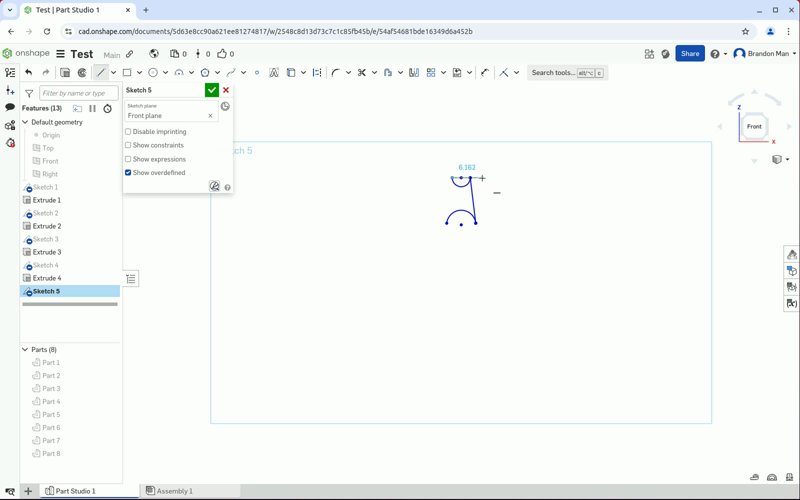
key_down(shift)
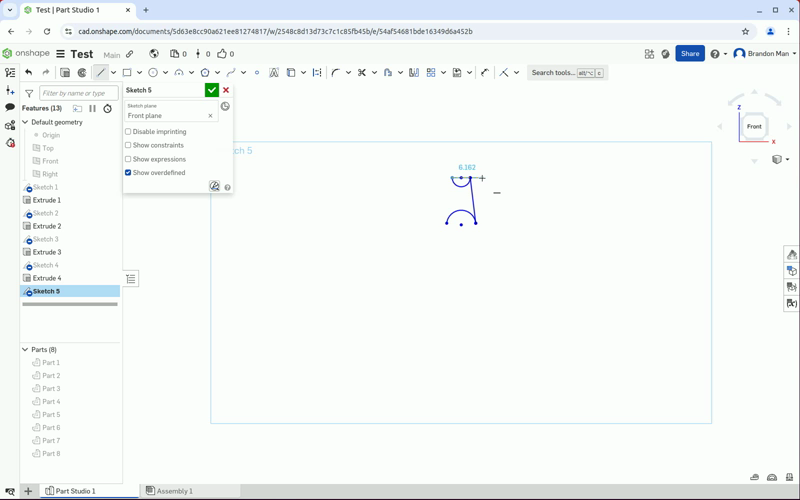
mouse_move(446, 223)
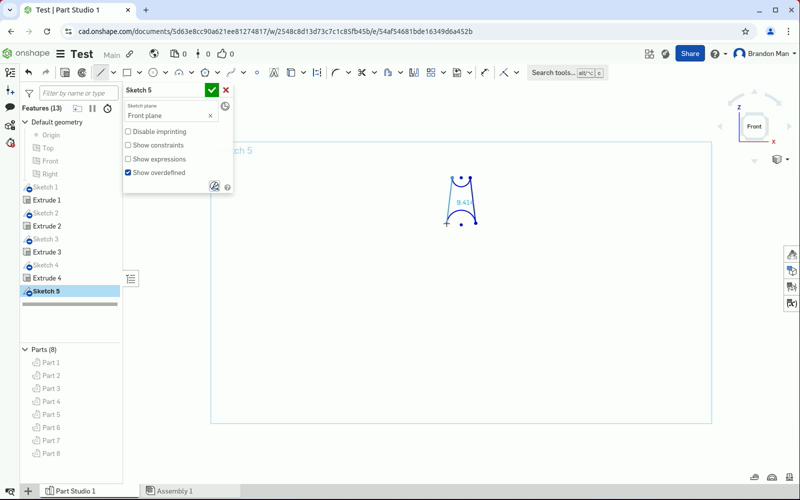
key_up(shift)
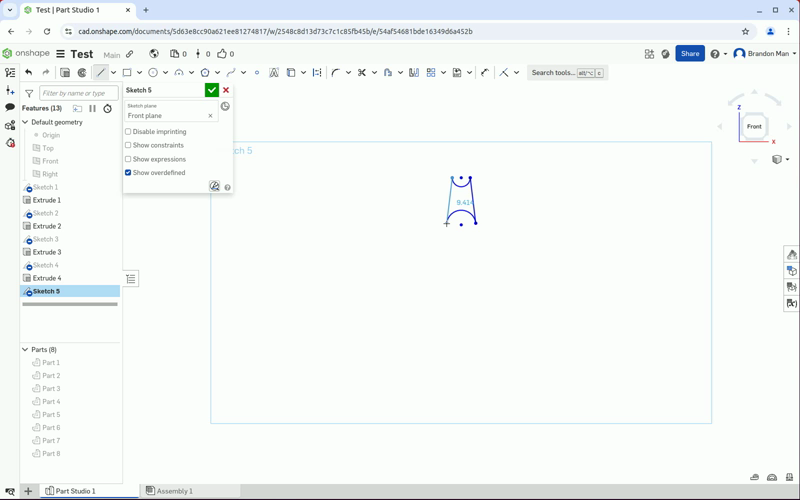
click(446, 223)
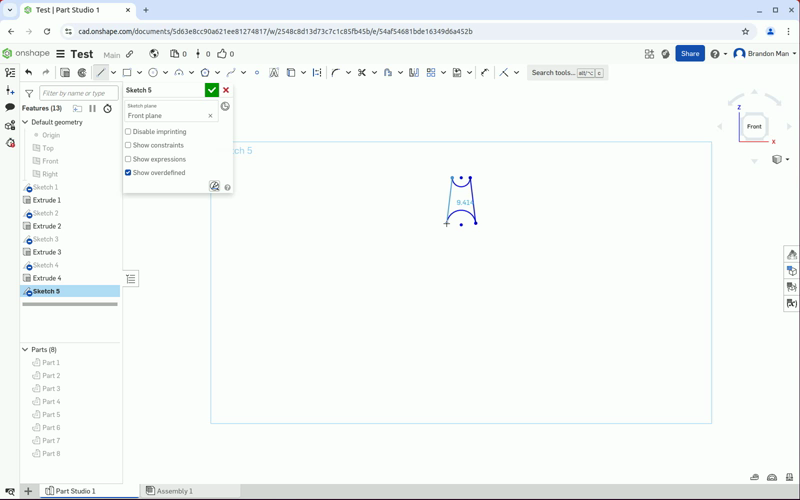
key(esc)
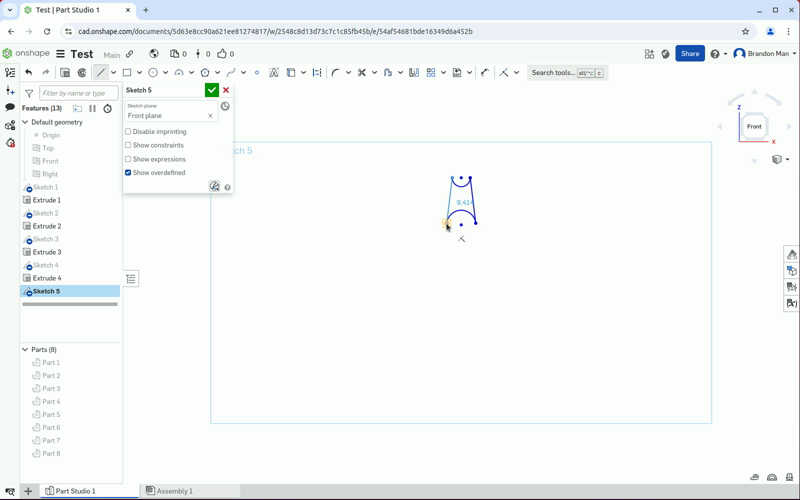
key(c)
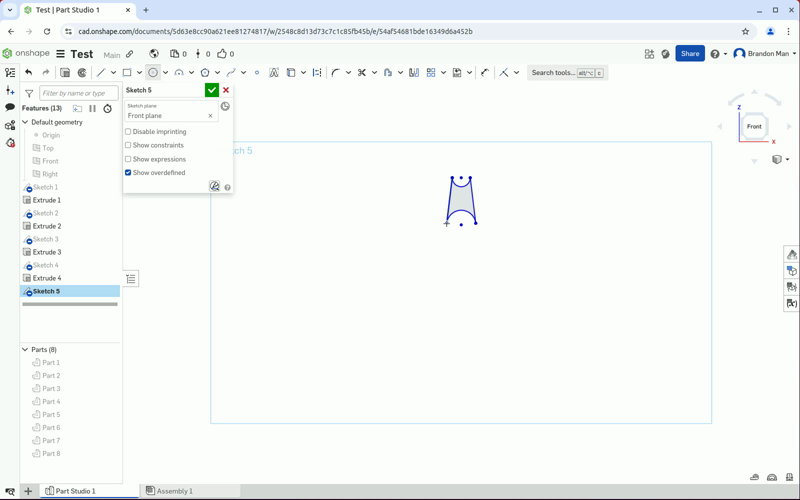
key_down(shift)
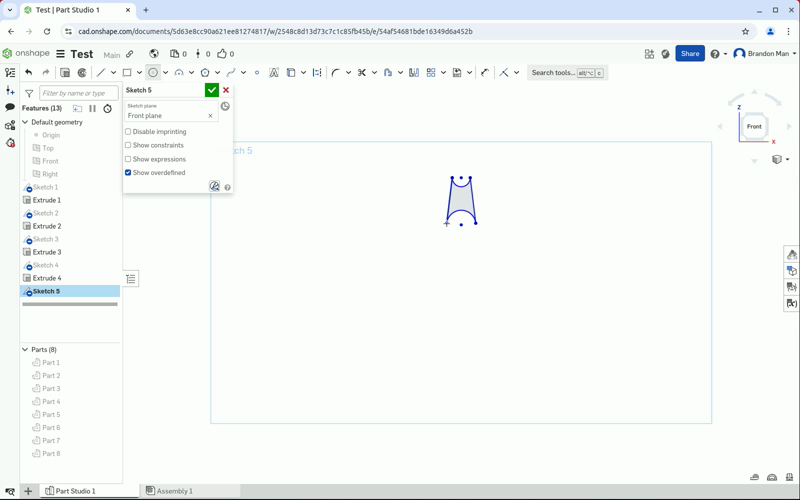
mouse_move(458, 191)
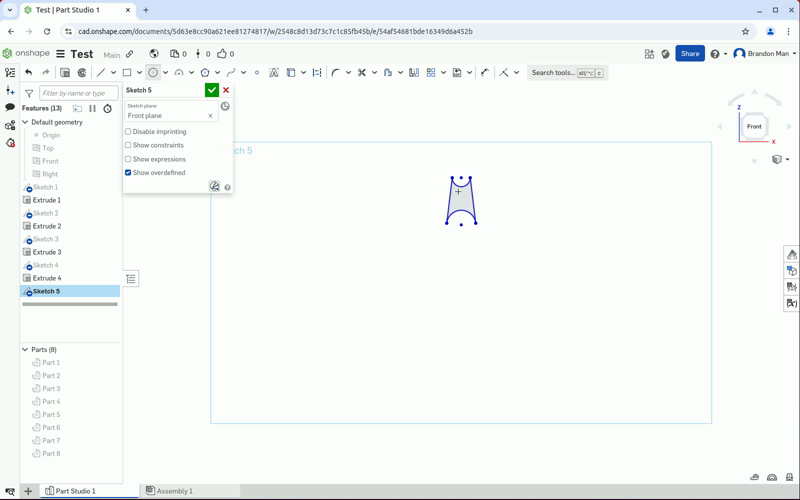
click(458, 191)
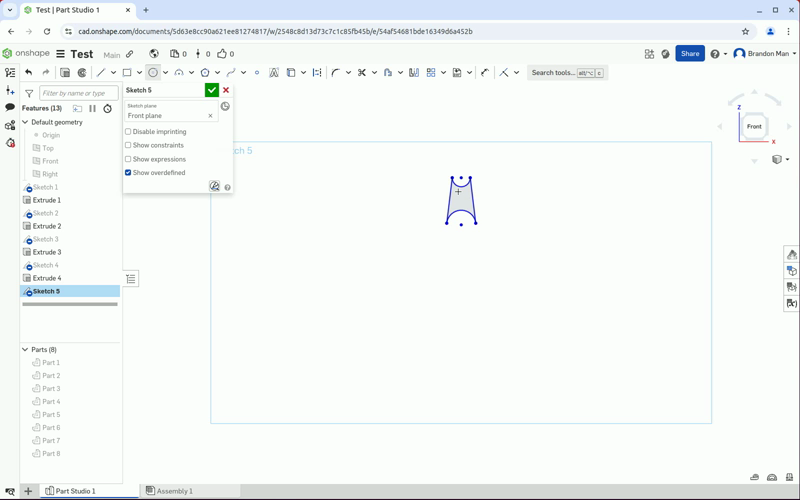
key_up(shift)
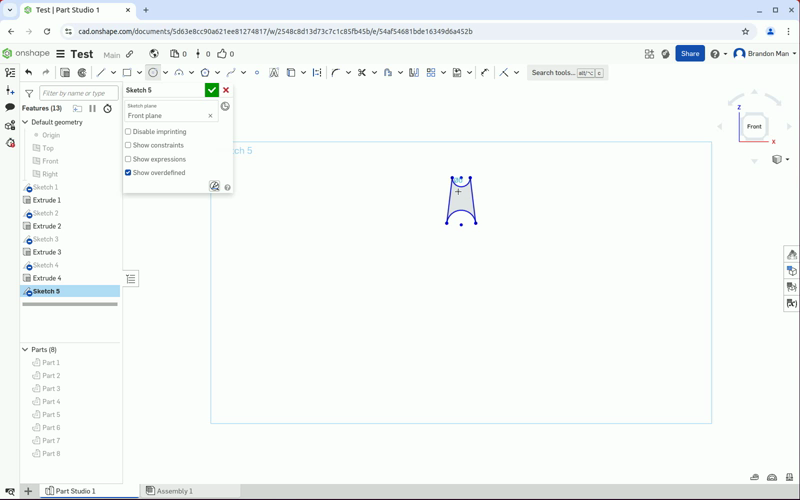
mouse_move(461, 191)
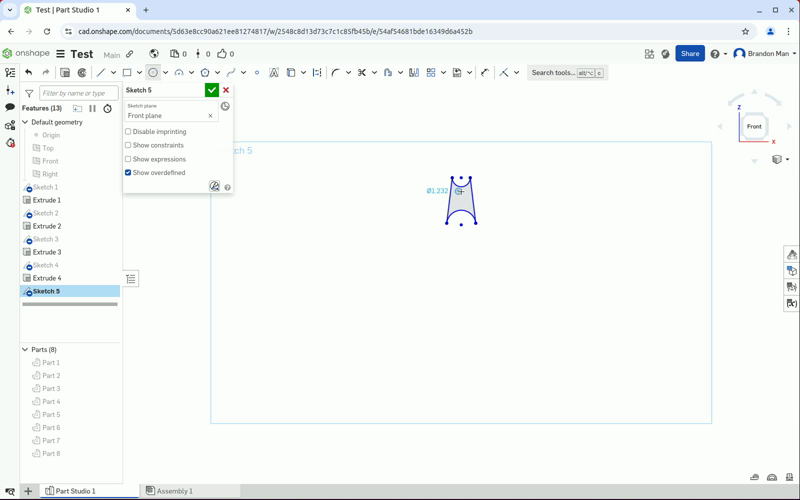
click(461, 191)
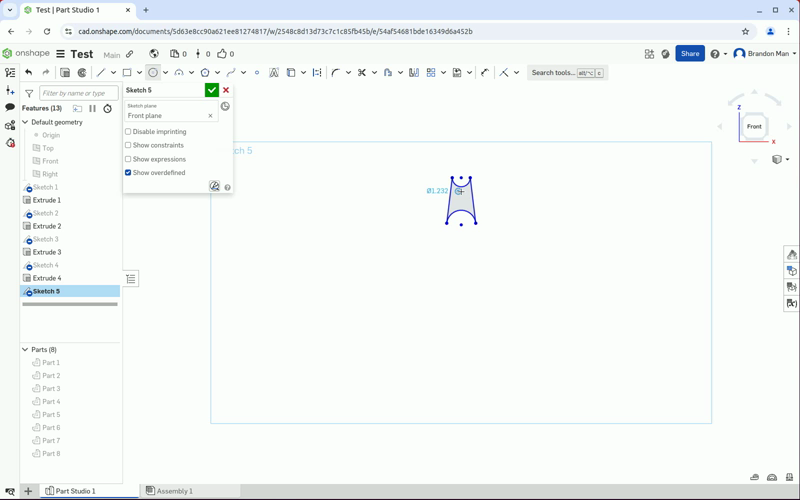
key(esc)
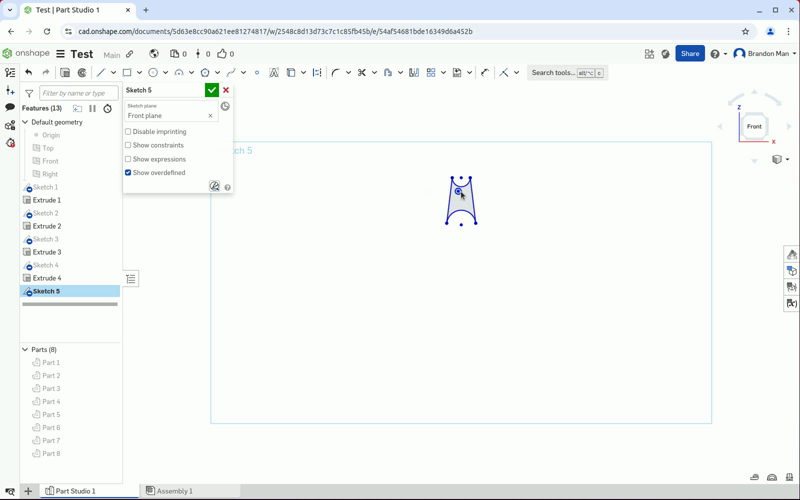
mouse_move(453, 206)
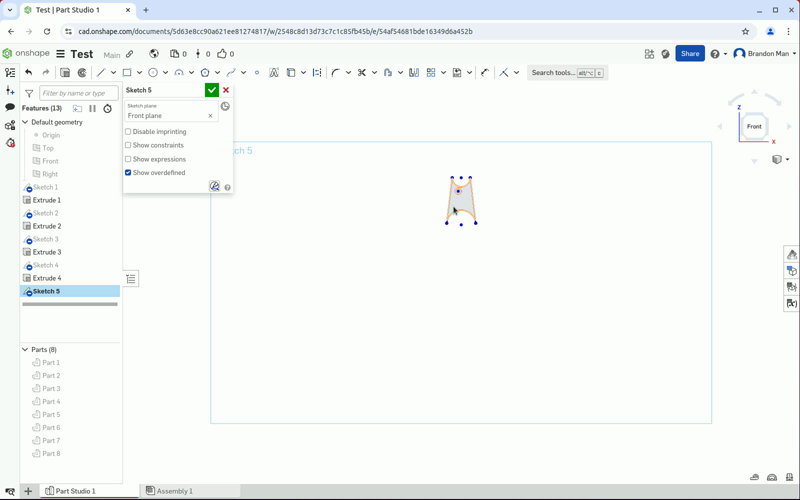
scroll(6)
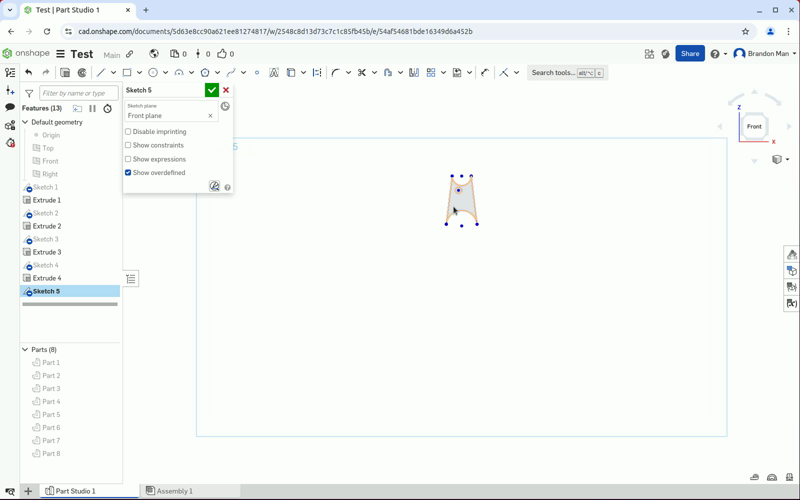
scroll(6)
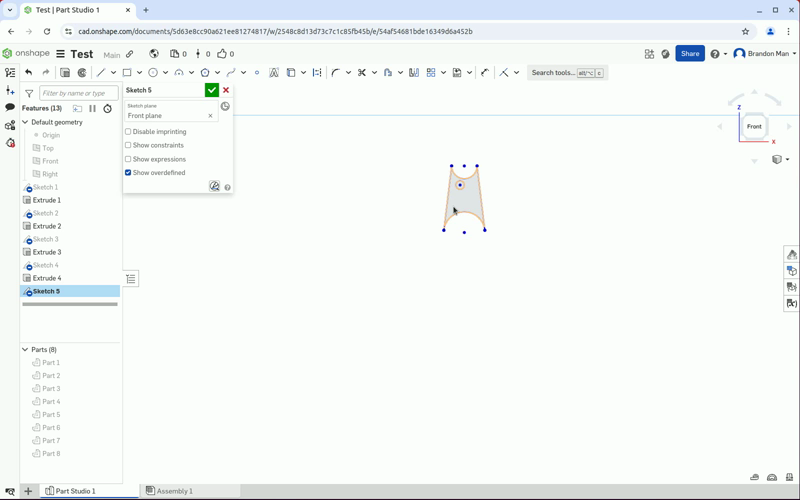
scroll(6)
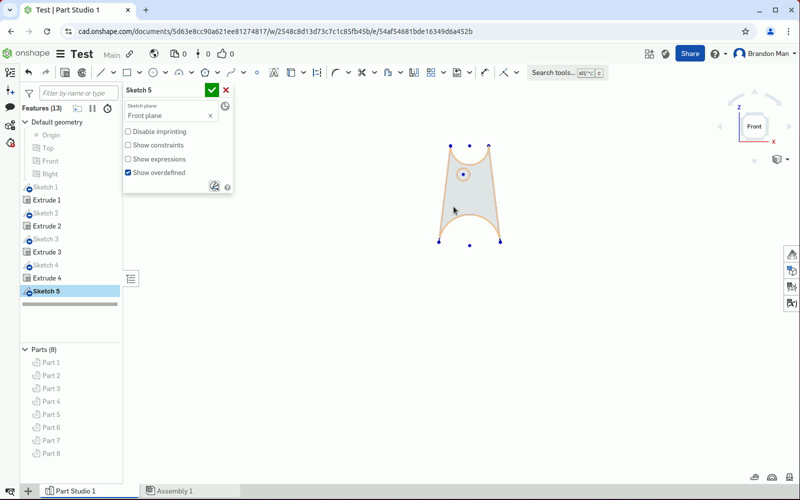
scroll(6)
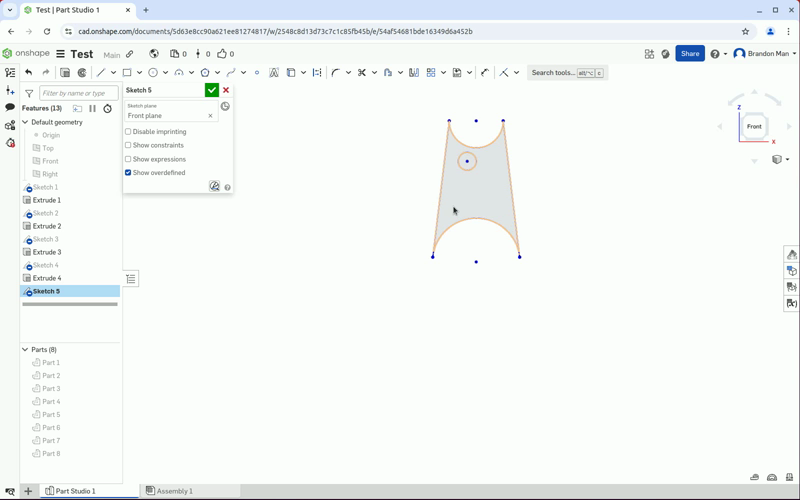
scroll(6)
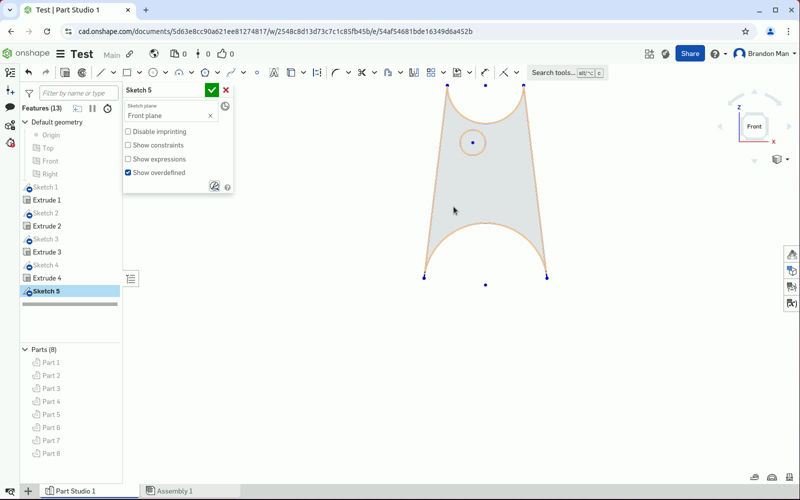
scroll(6)
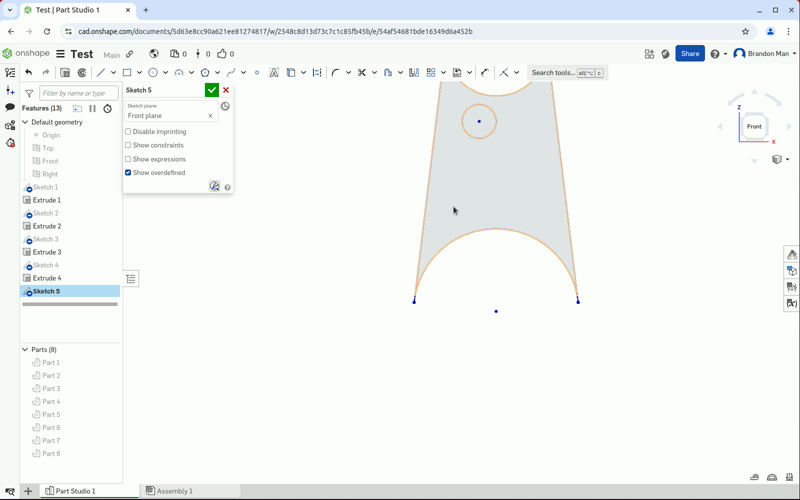
scroll(6)
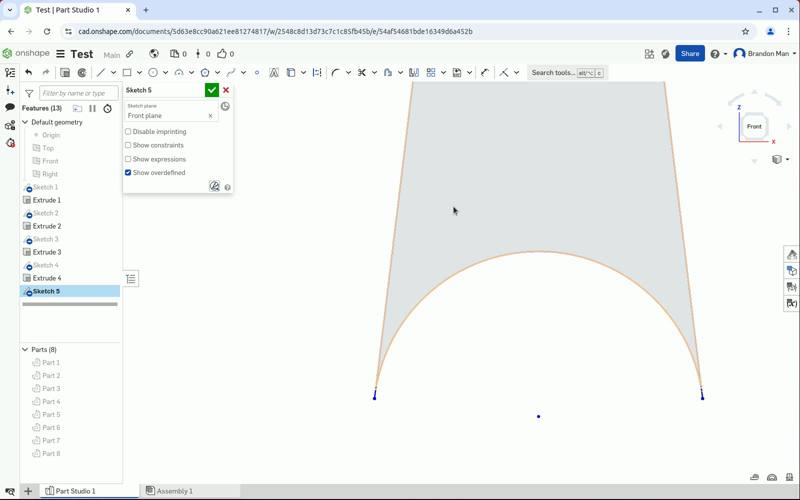
click(453, 206)
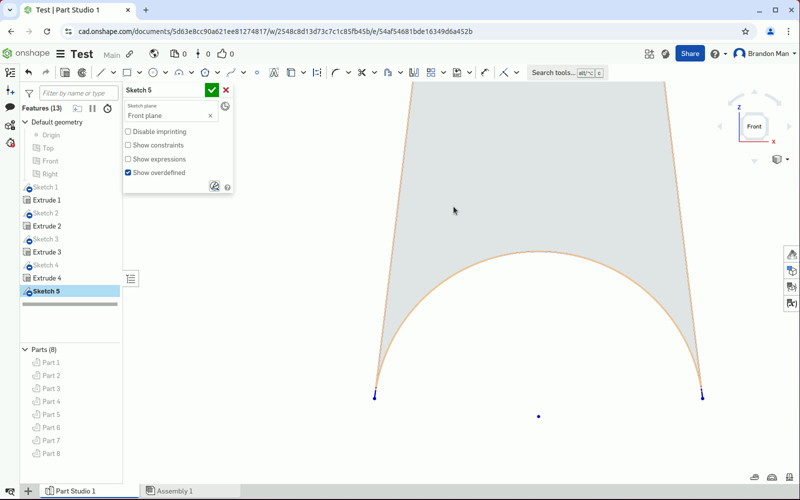
scroll(-6)
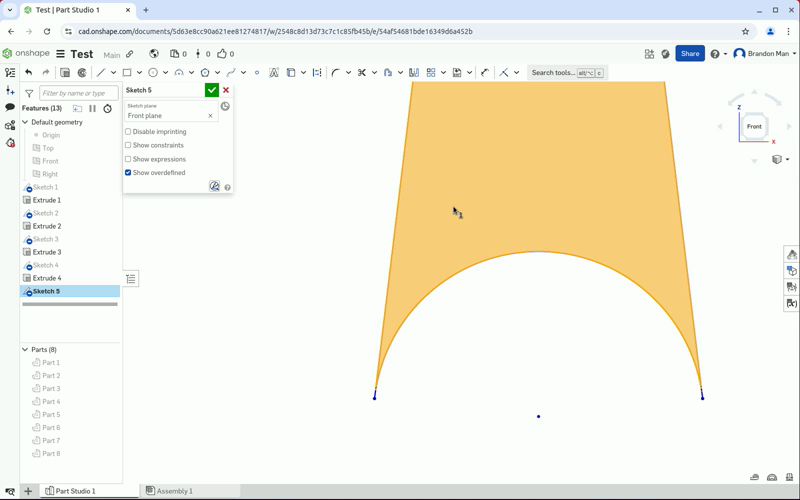
scroll(-6)
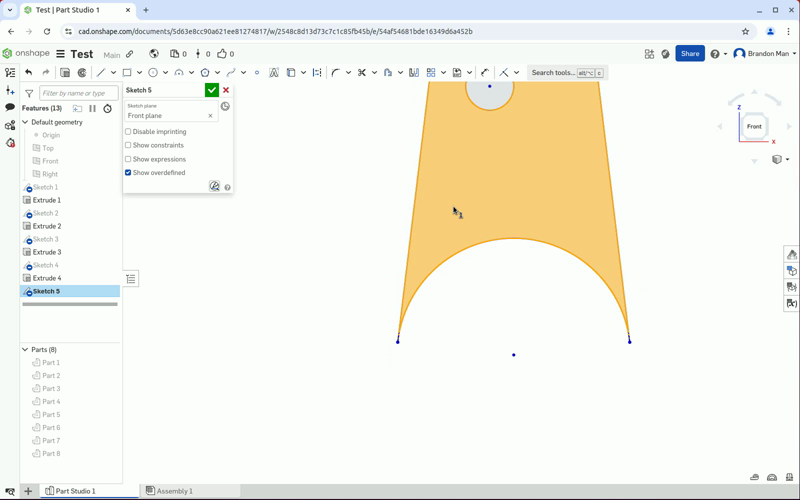
scroll(-6)
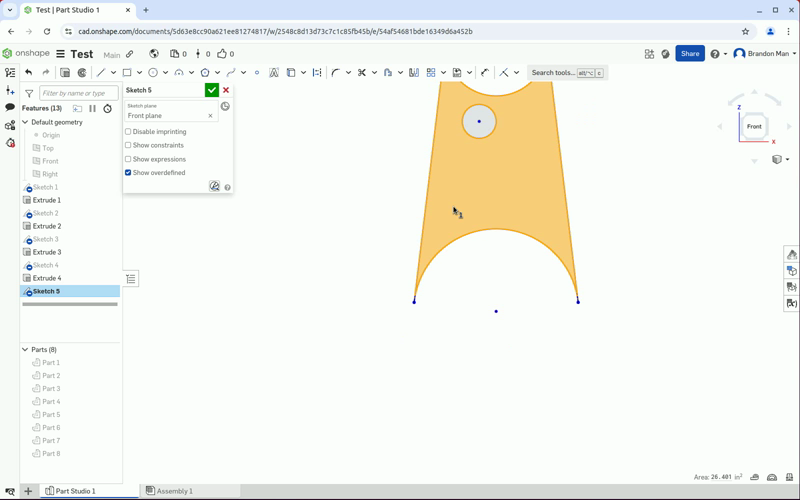
scroll(-6)
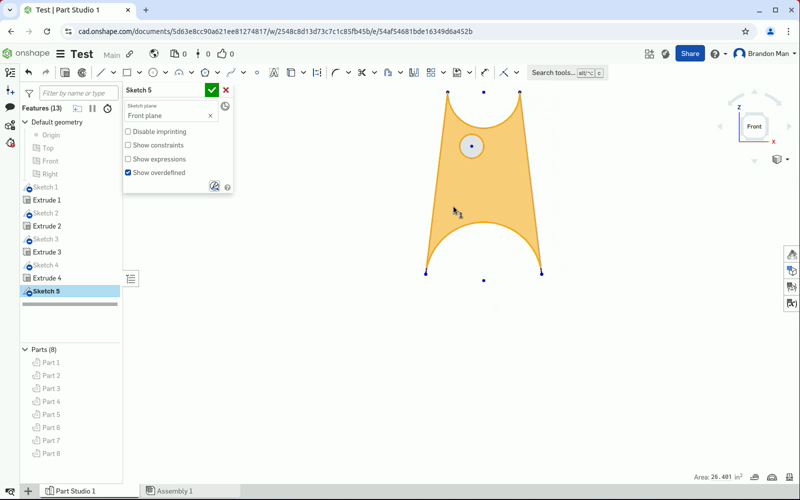
scroll(-6)
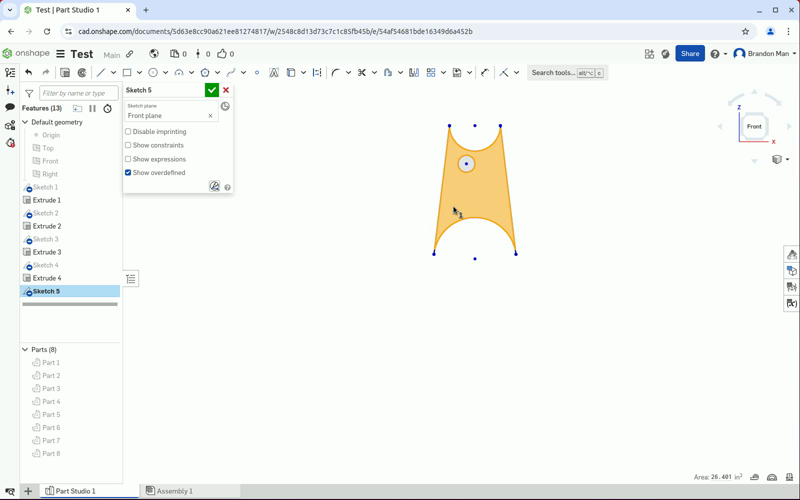
scroll(-6)
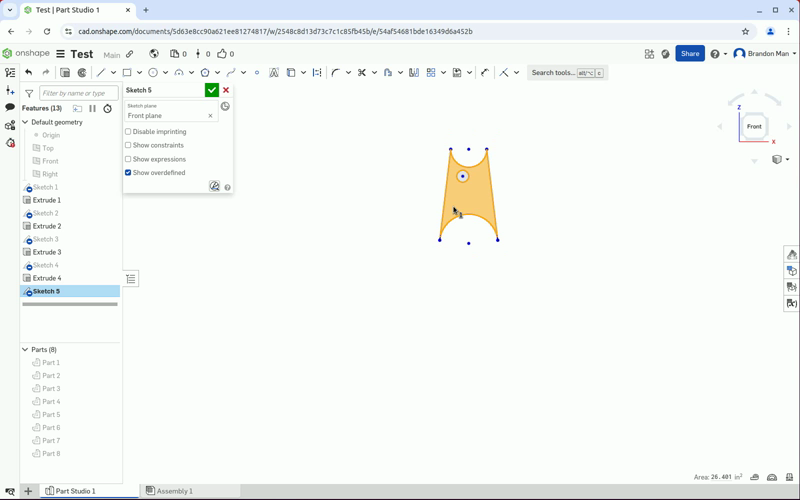
scroll(-6)
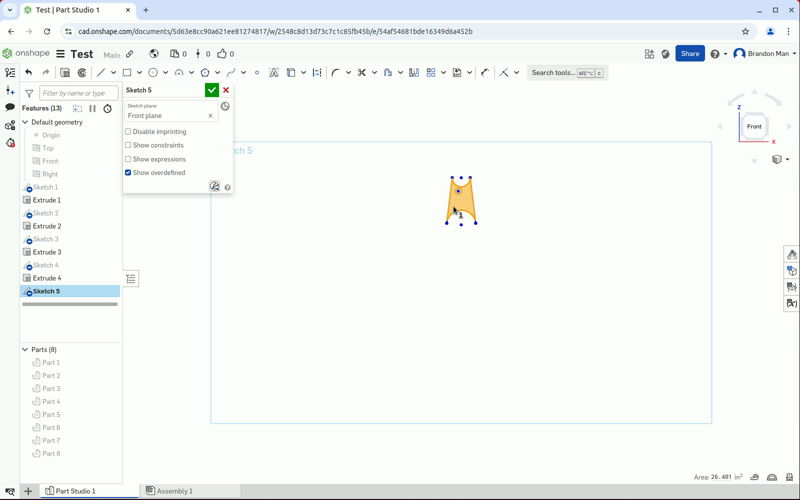
mouse_move(73, 352)
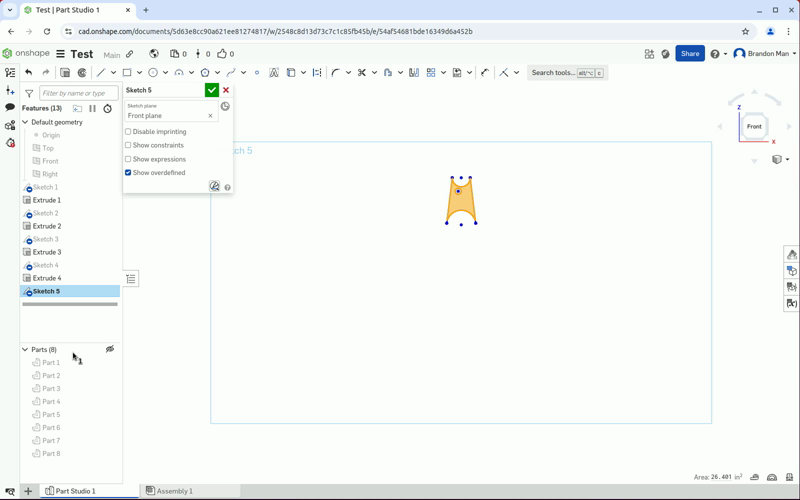
key(shift+y)
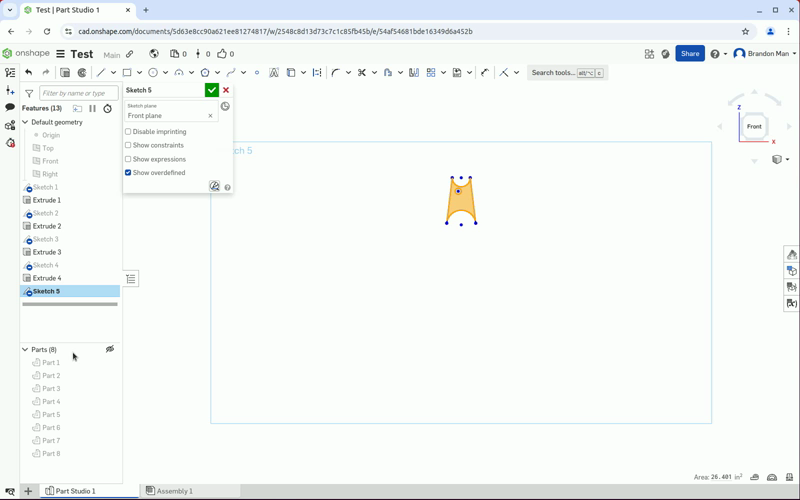
key(shift+e)
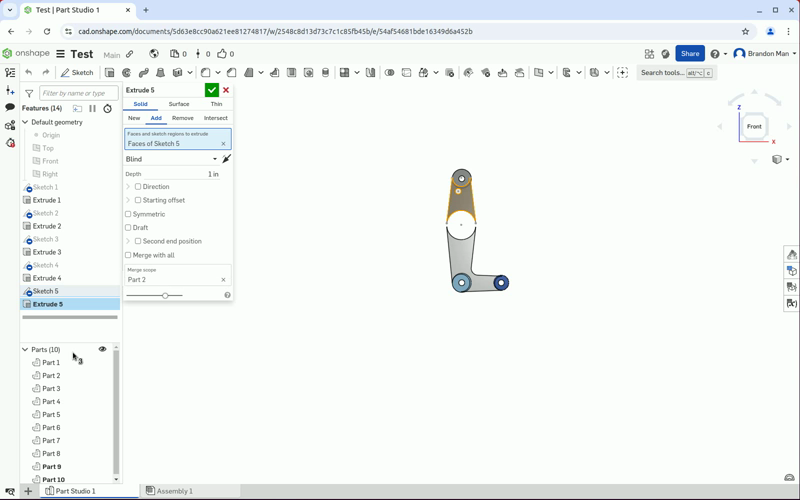
mouse_move(143, 106)
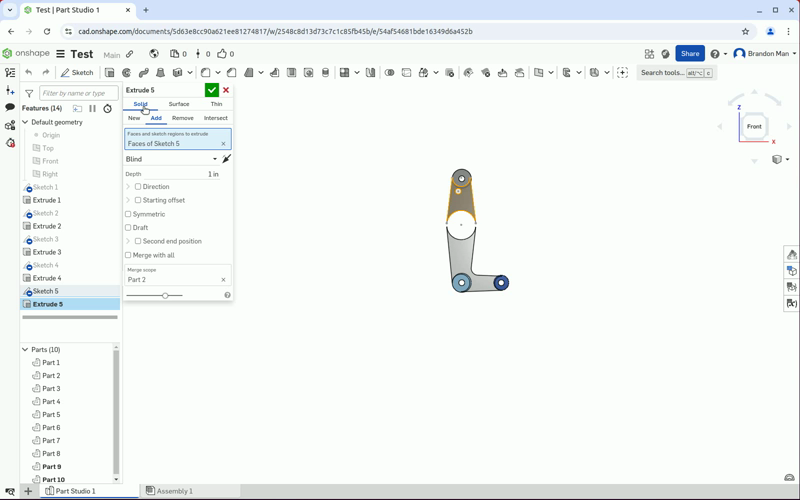
click(143, 106)
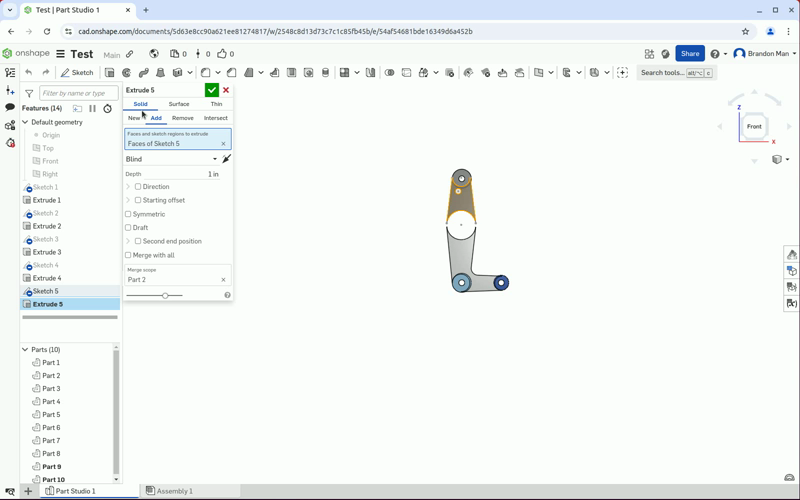
mouse_move(137, 120)
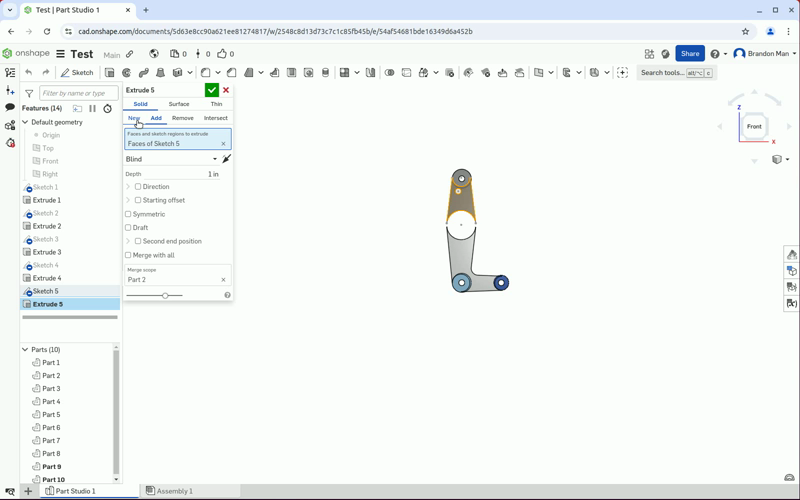
click(137, 120)
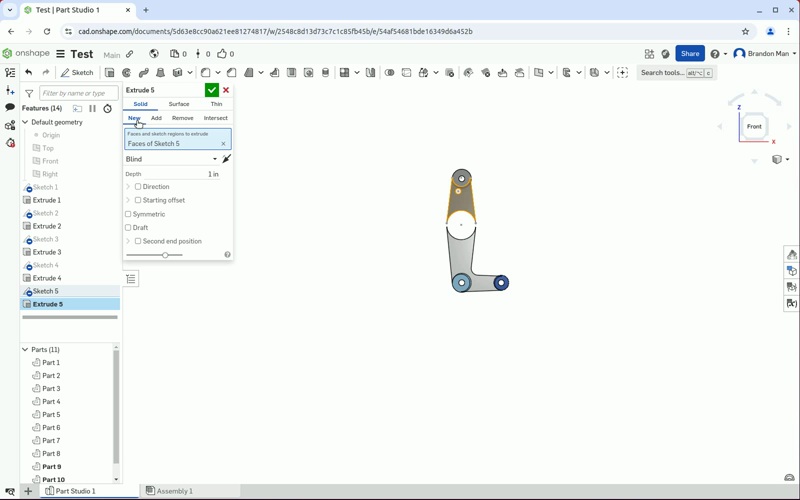
key(tab, 4)
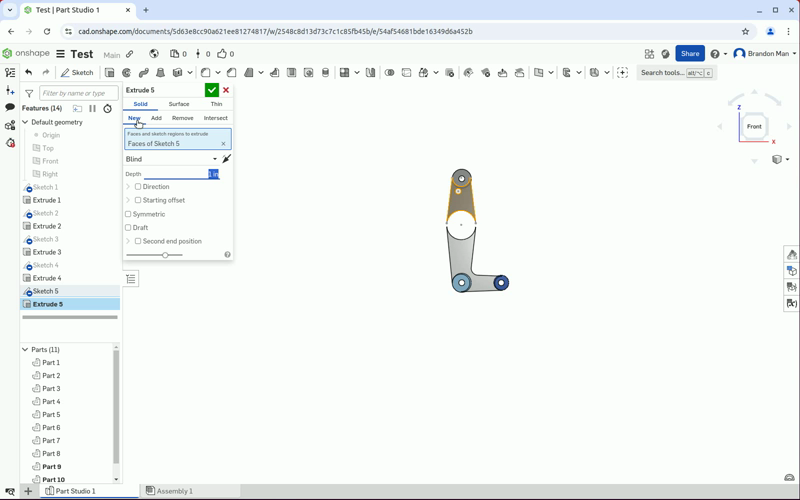
text(0.481)
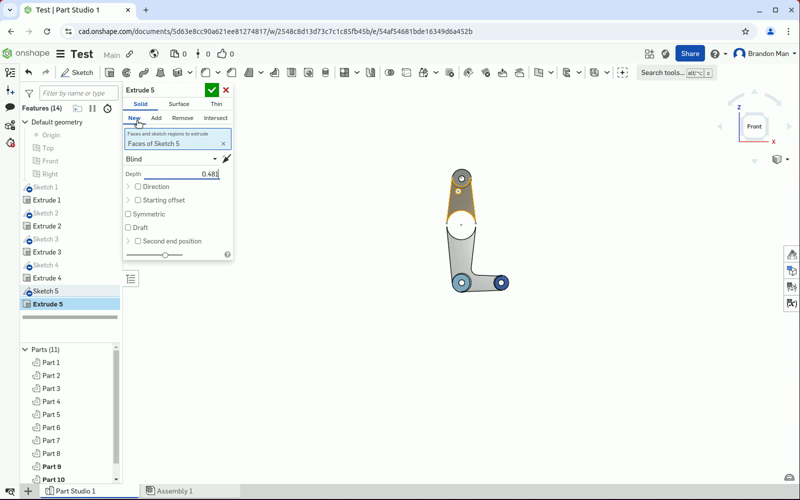
key(enter)
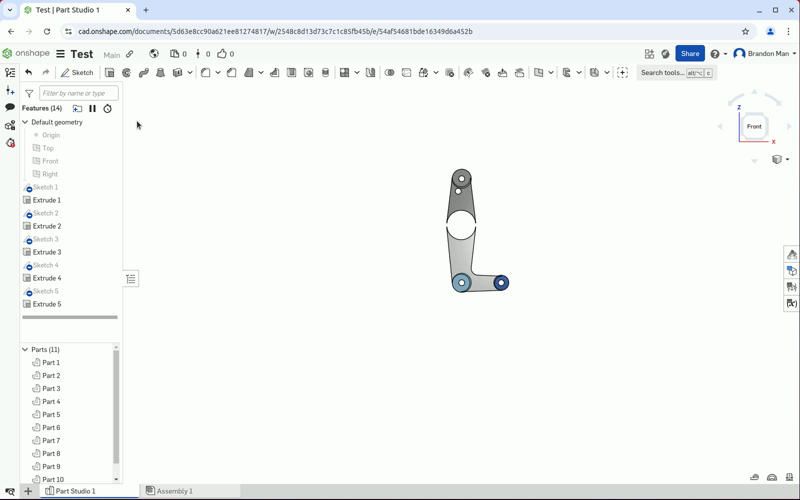
key(shift+h)
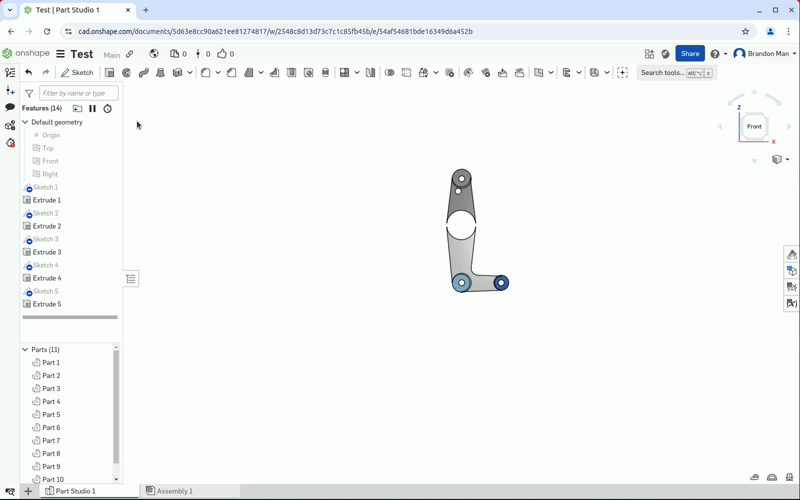
key(shift+h)
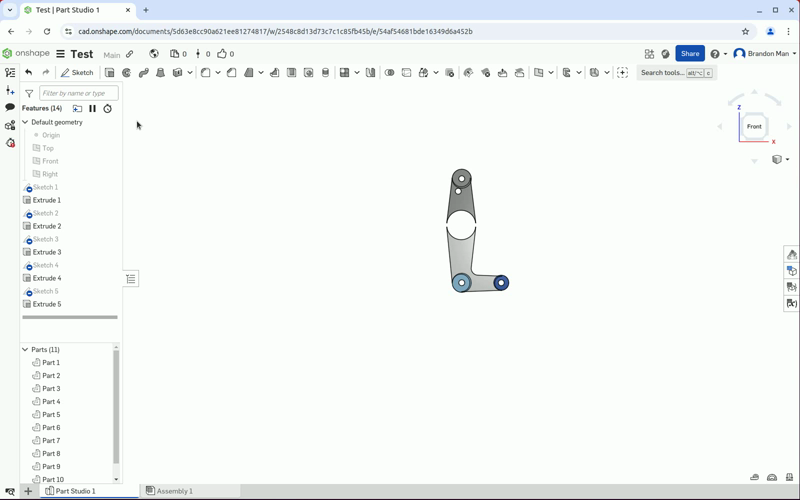
mouse_move(73, 189)
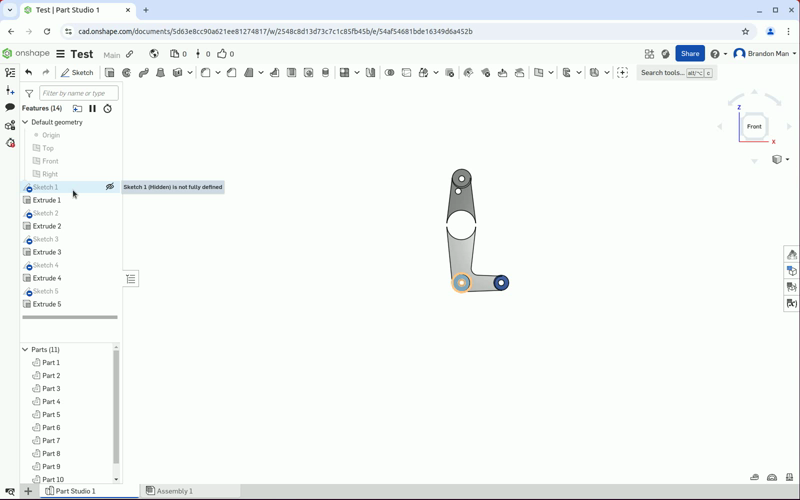
click(73, 189)
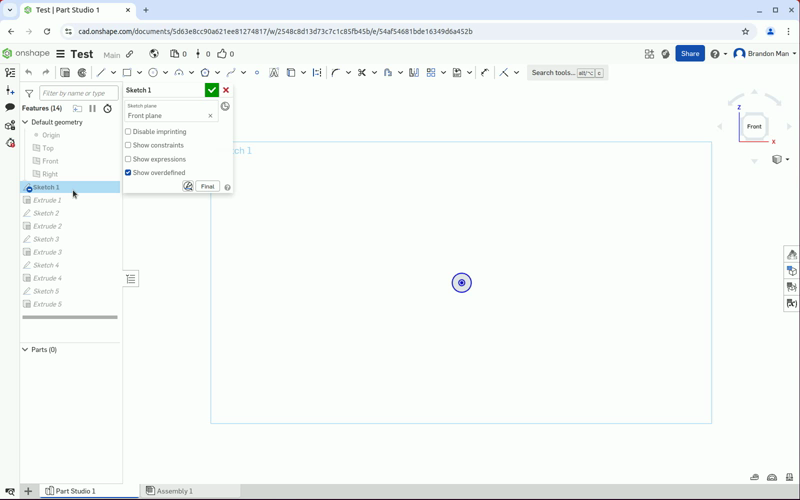
mouse_move(229, 92)
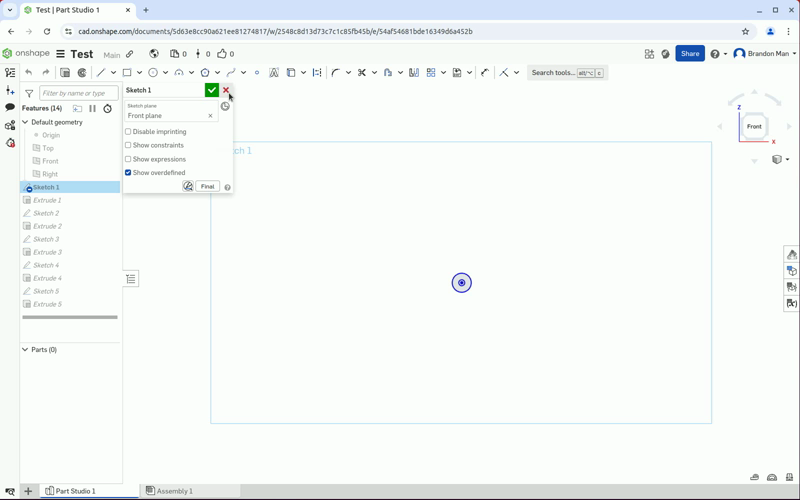
click(229, 92)
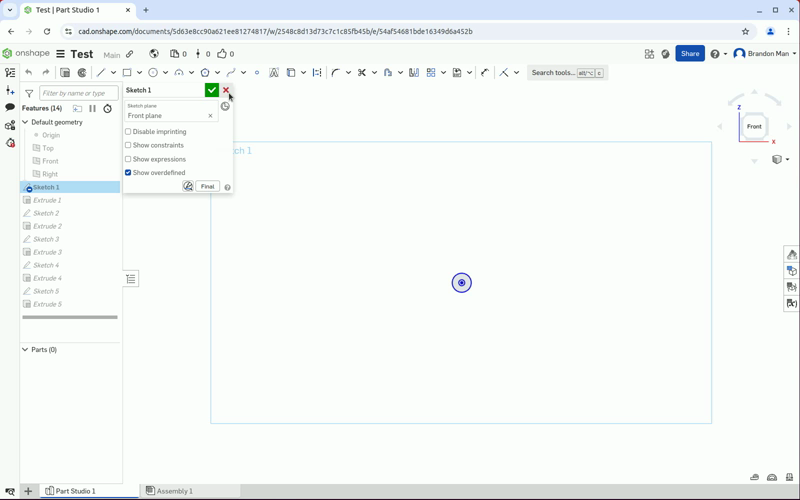
key(shift+s)
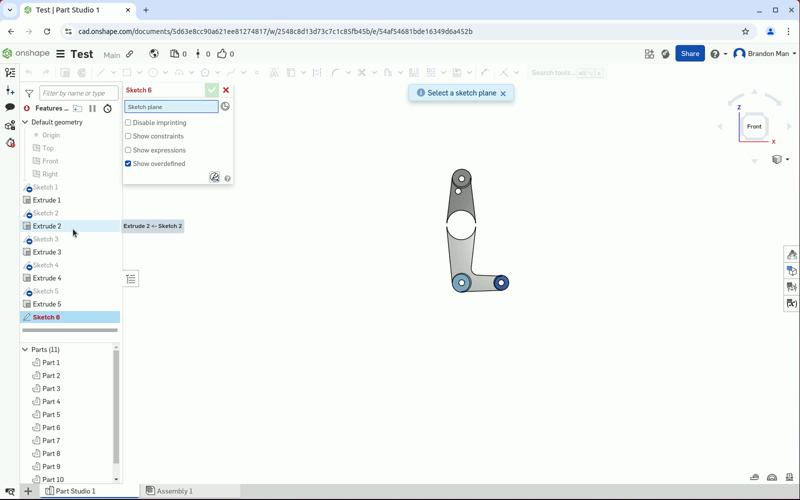
scroll(3)
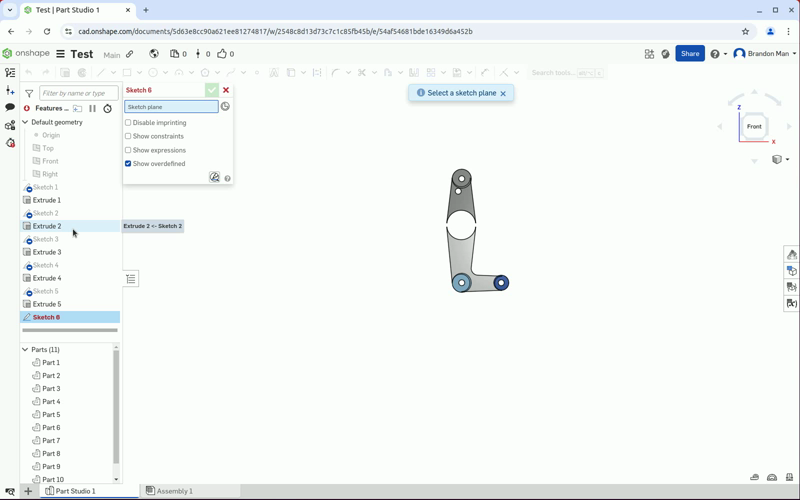
mouse_move(73, 163)
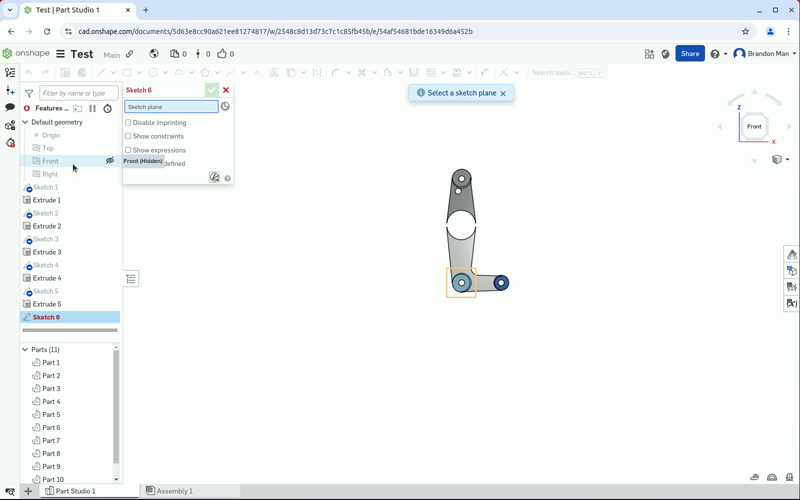
click(73, 163)
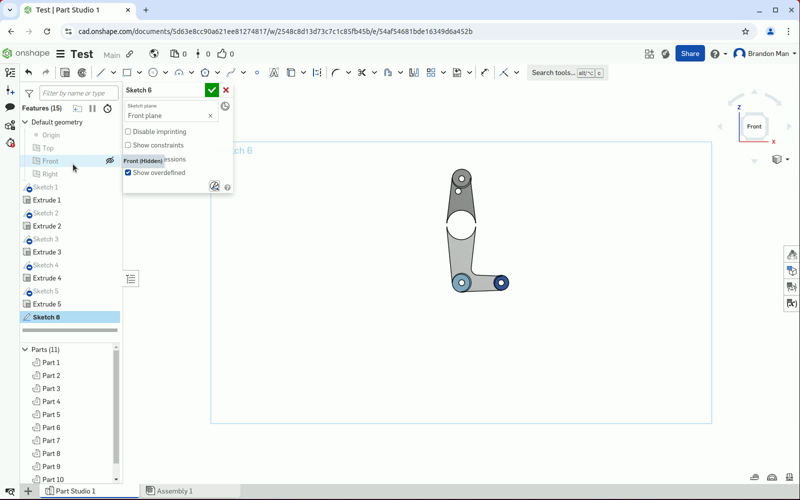
mouse_move(69, 352)
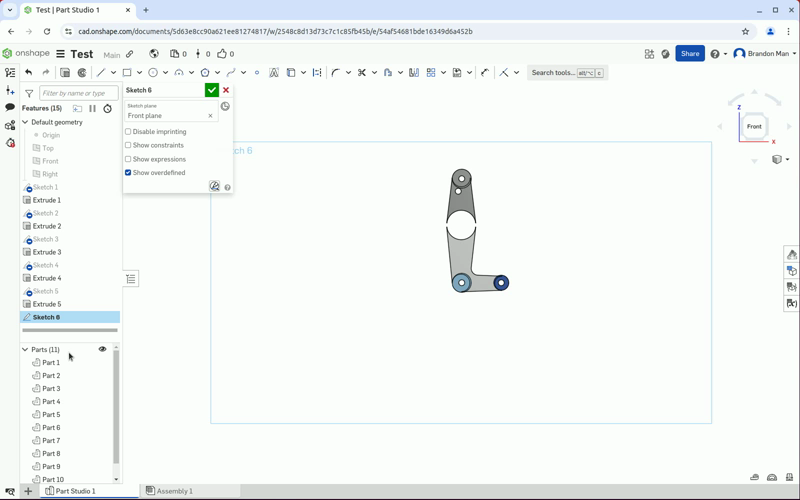
key(y)
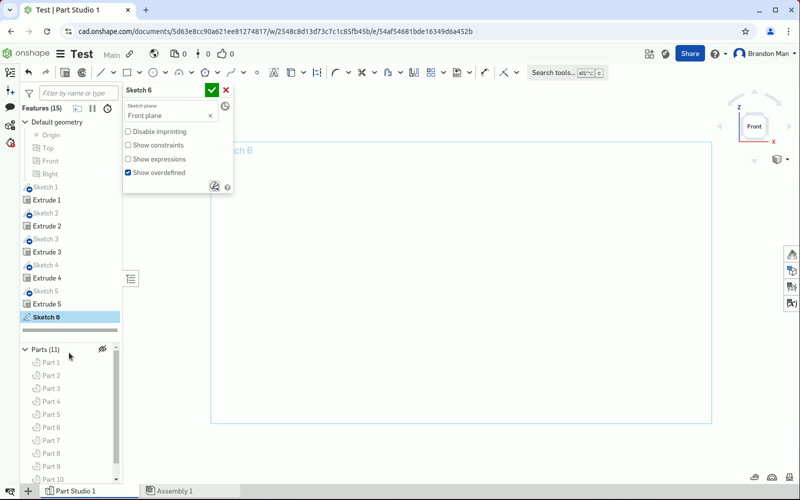
key(c)
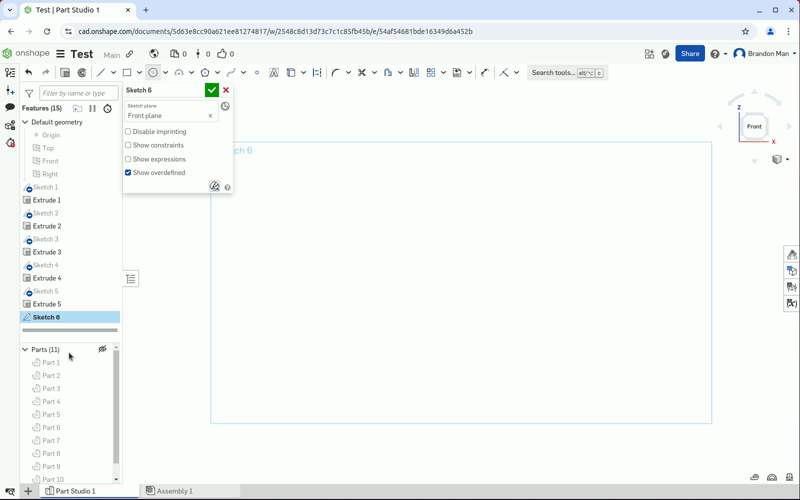
key_down(shift)
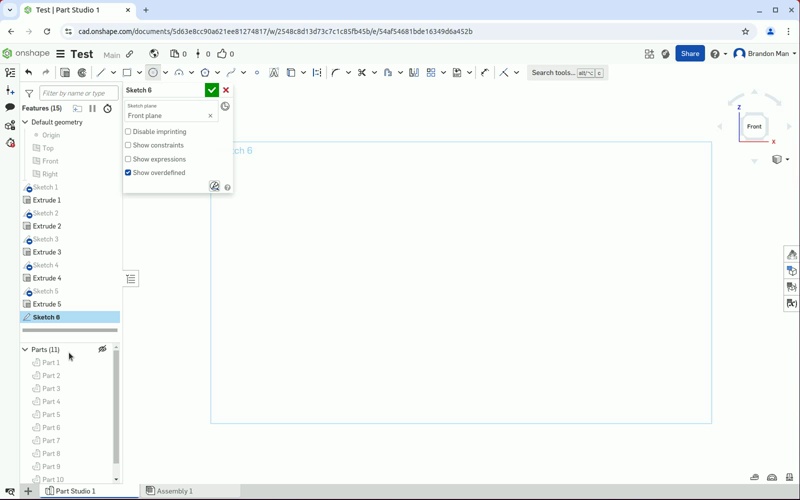
mouse_move(461, 225)
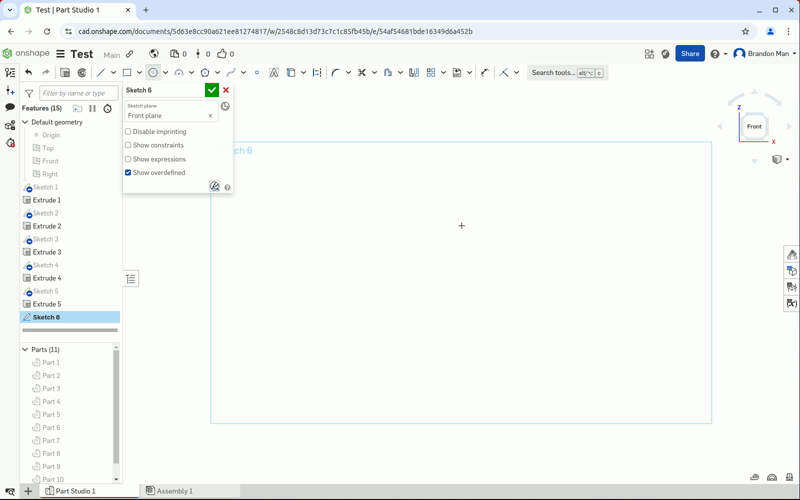
click(461, 225)
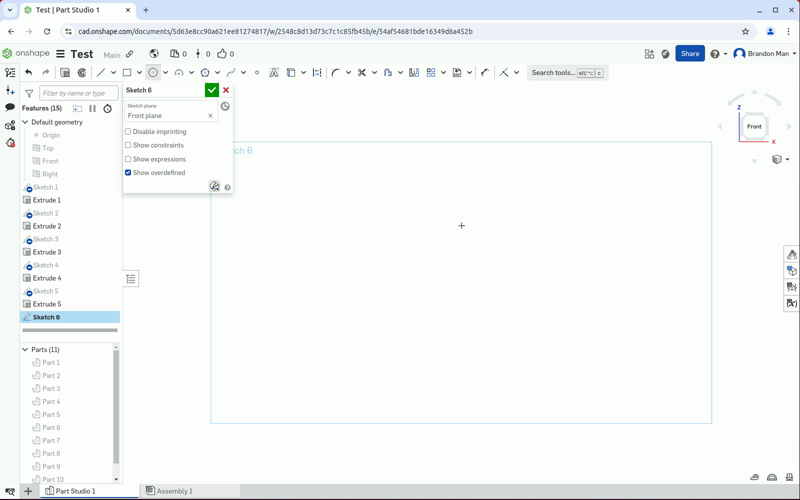
key_up(shift)
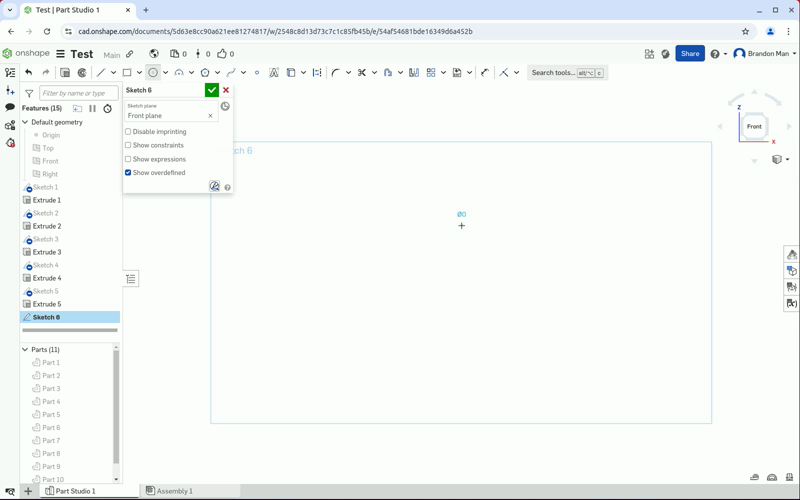
mouse_move(477, 225)
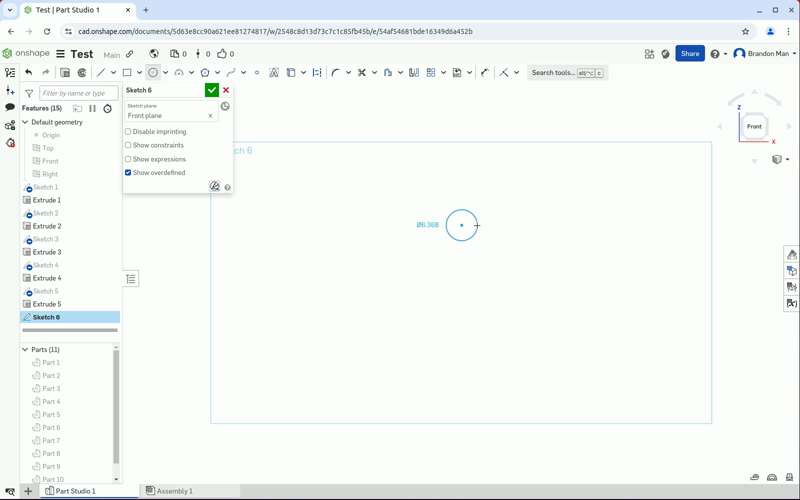
click(477, 225)
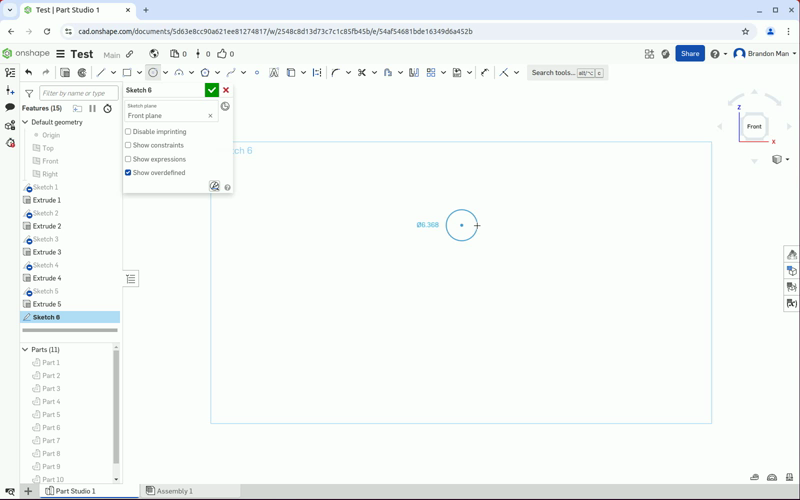
key(esc)
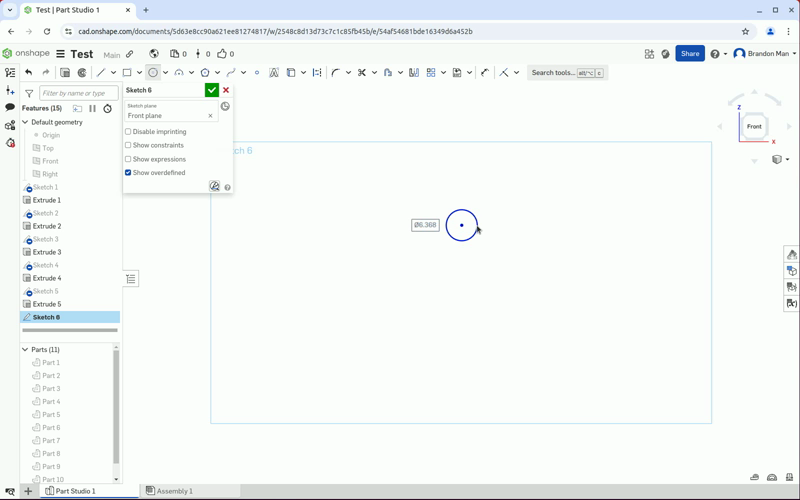
key(c)
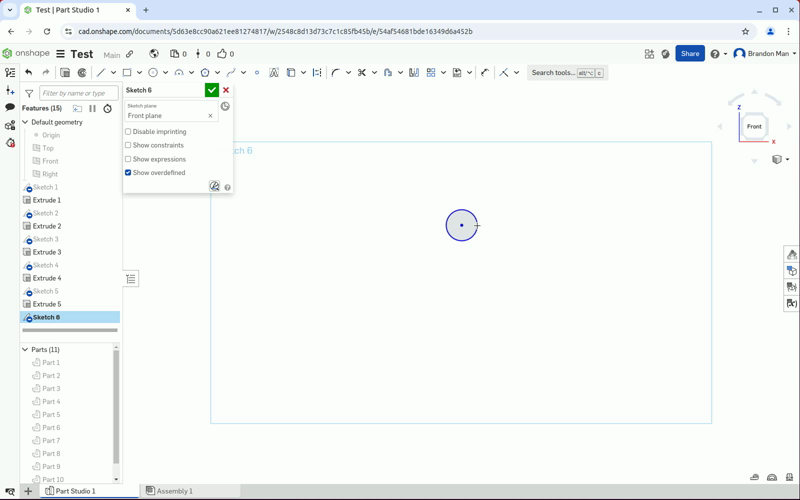
key_down(shift)
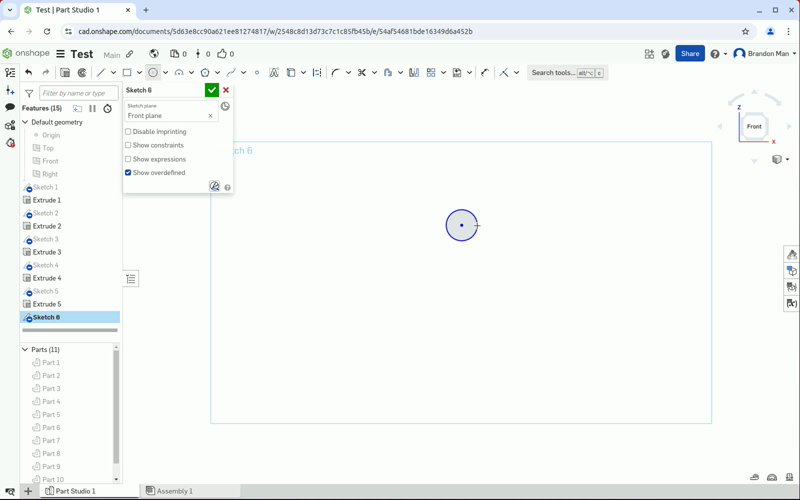
mouse_move(461, 225)
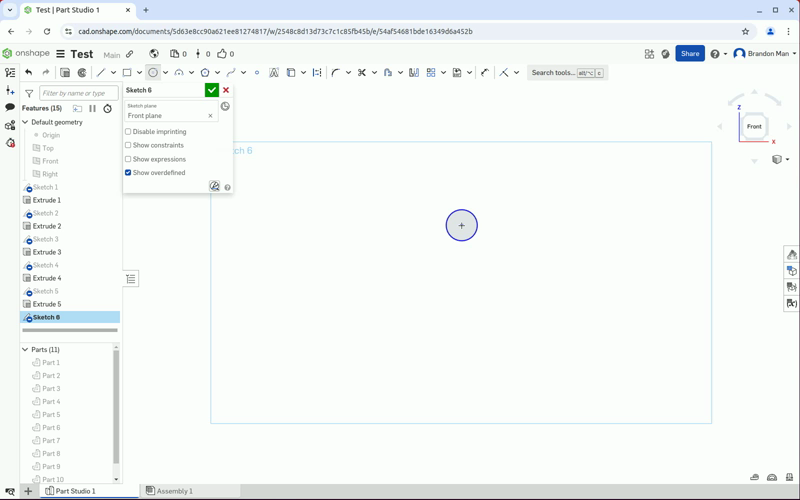
click(461, 225)
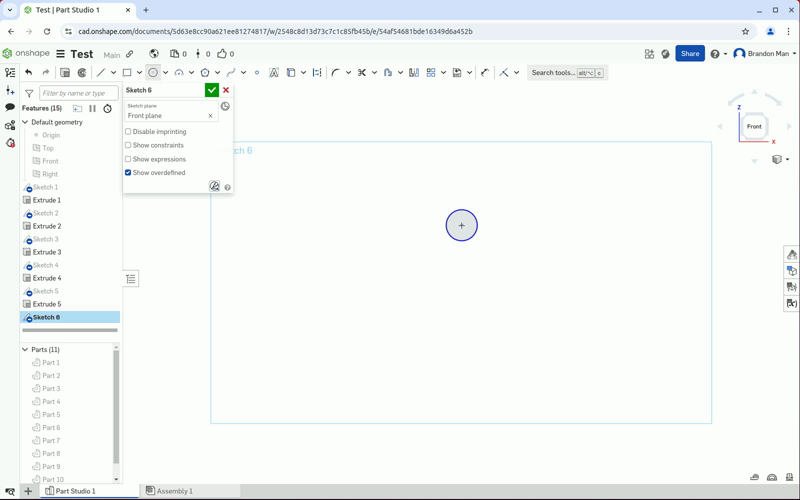
key_up(shift)
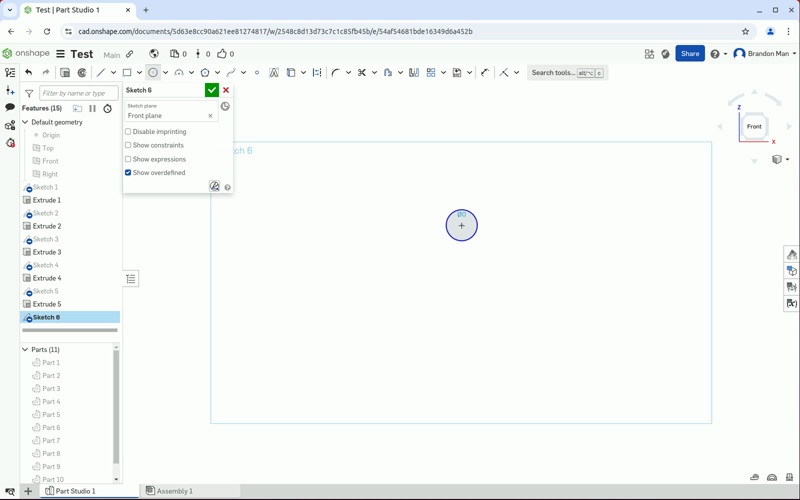
mouse_move(465, 225)
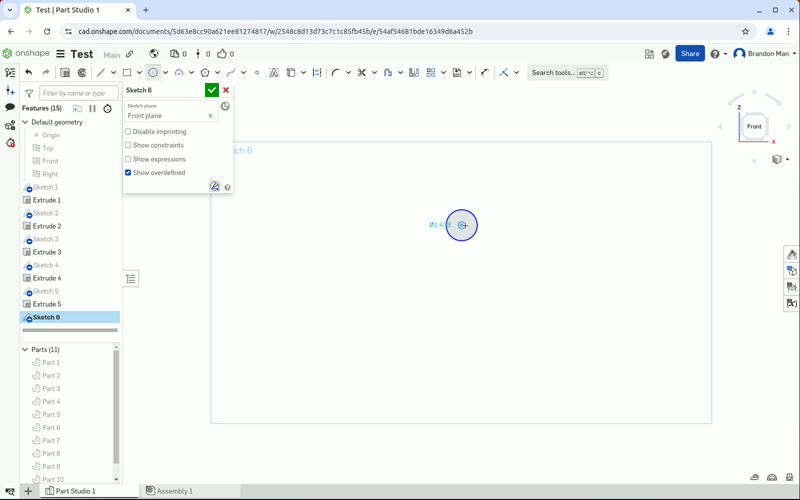
scroll(6)
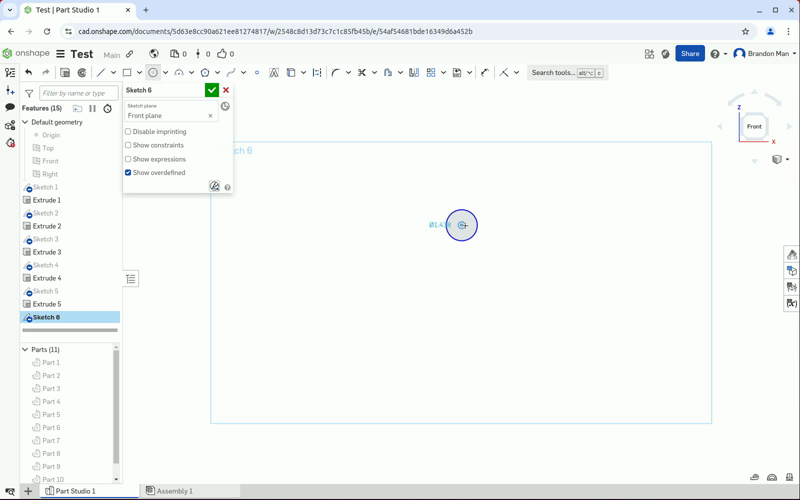
scroll(6)
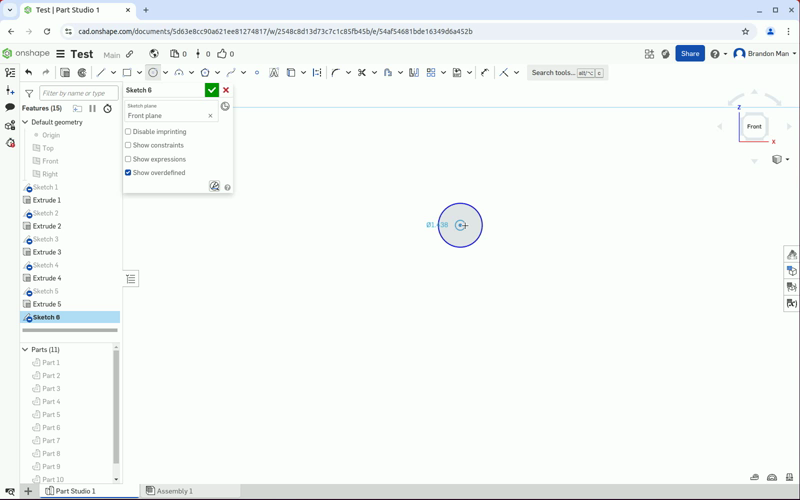
scroll(6)
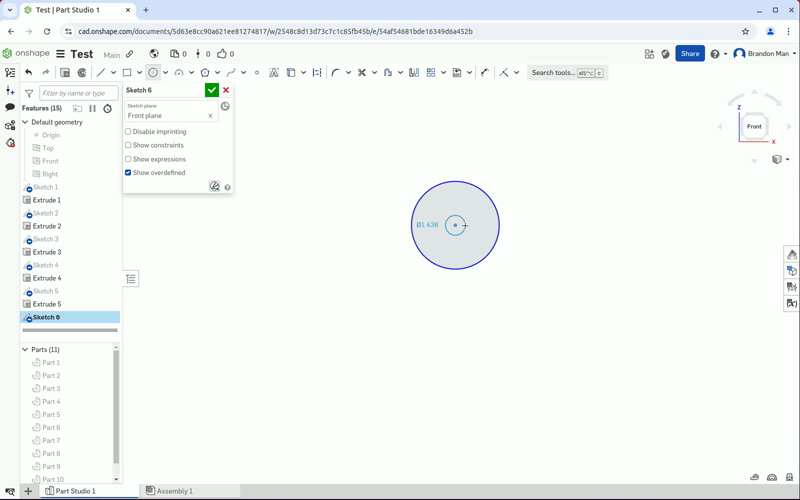
scroll(6)
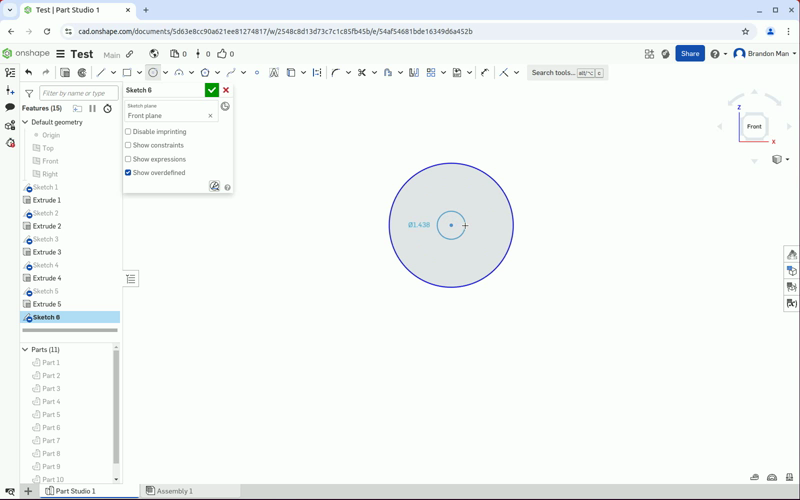
scroll(6)
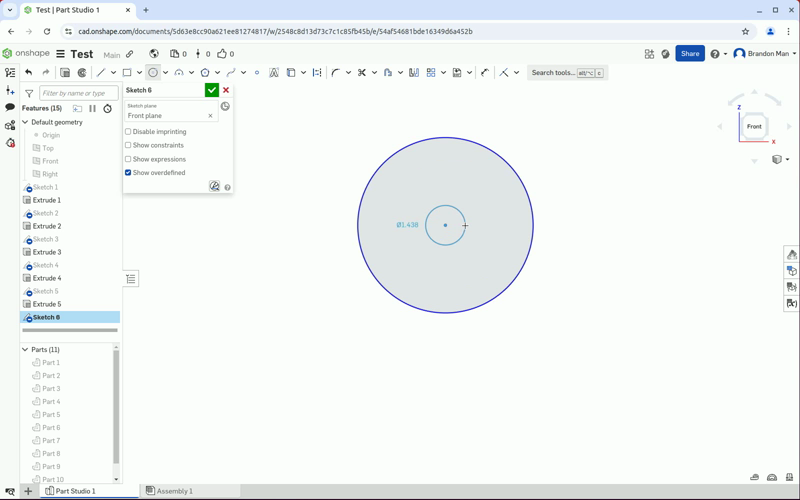
scroll(6)
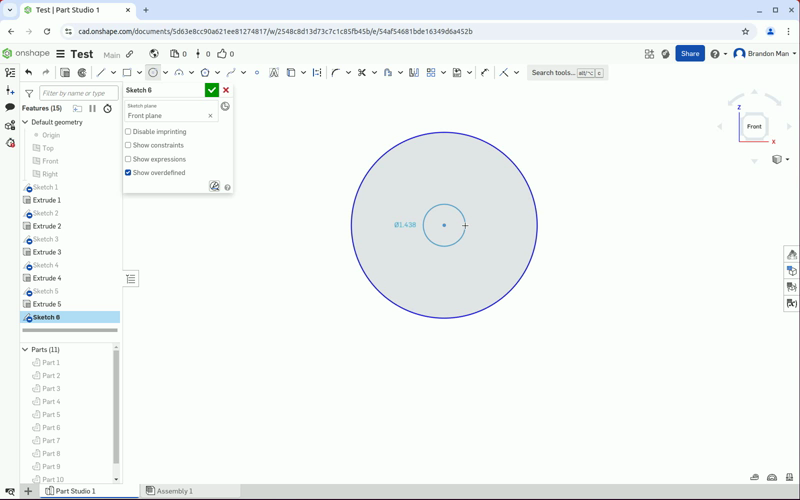
scroll(6)
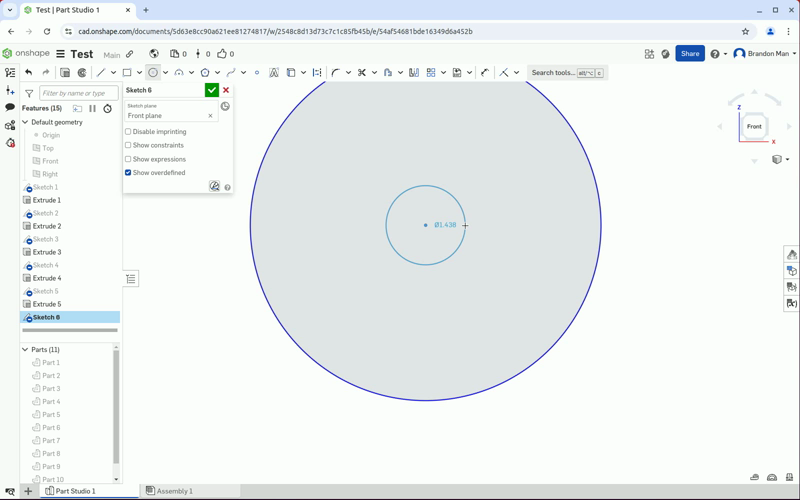
click(465, 225)
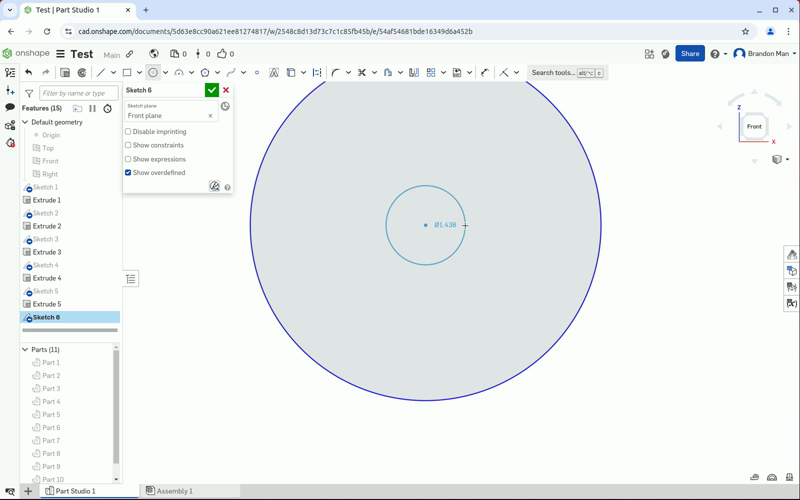
scroll(-6)
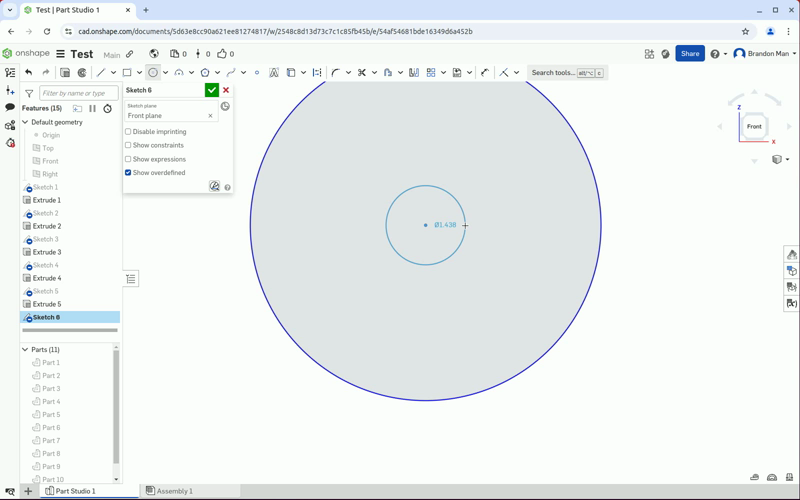
scroll(-6)
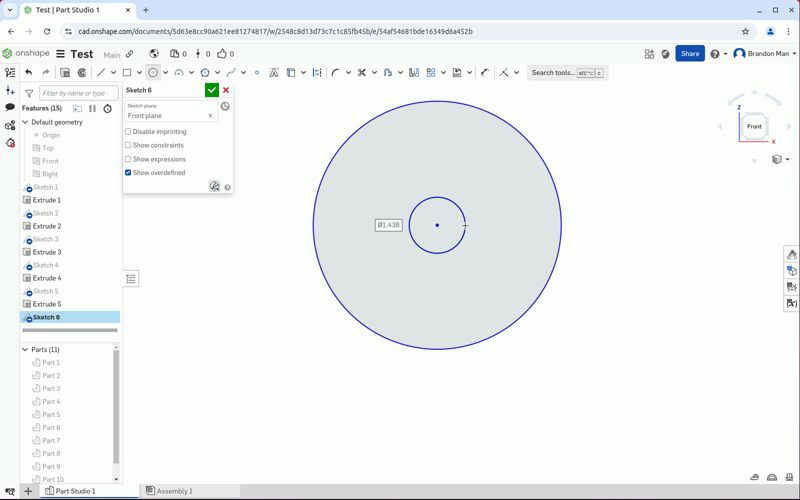
scroll(-6)
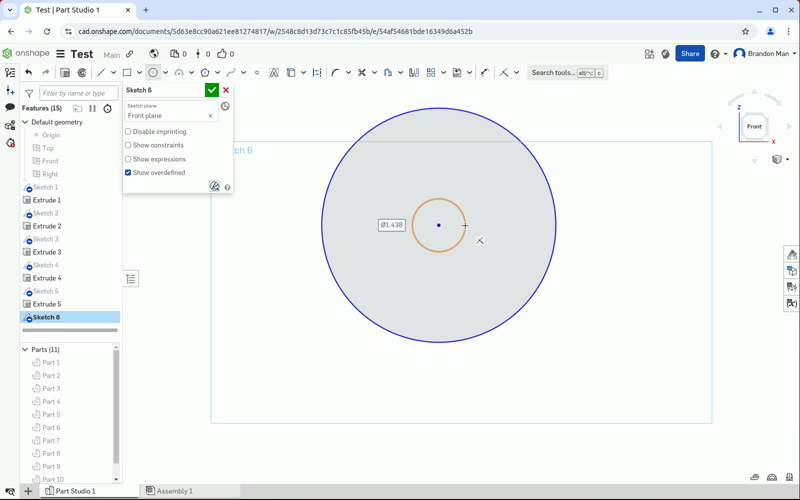
scroll(-6)
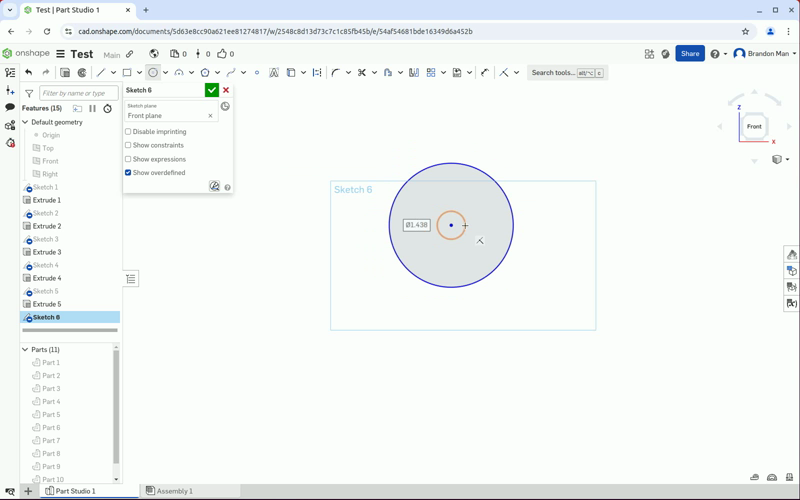
scroll(-6)
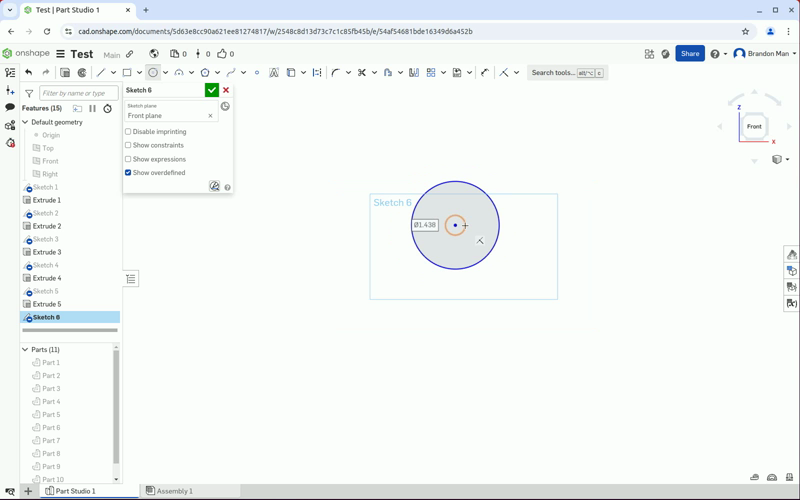
scroll(-6)
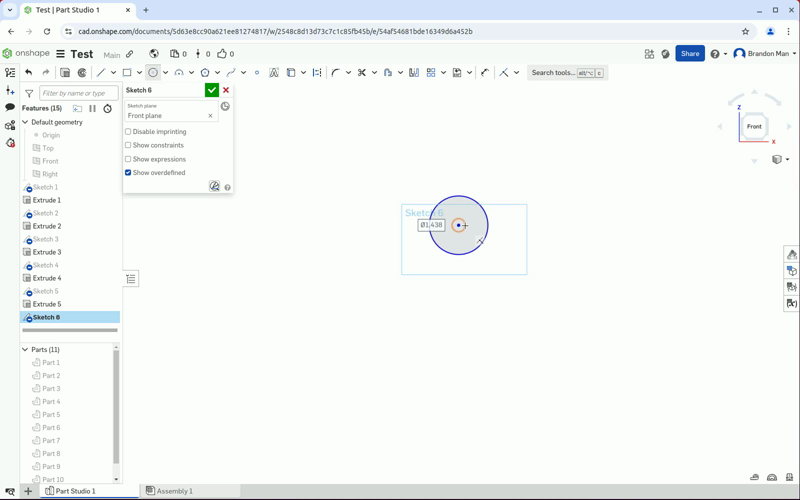
scroll(-6)
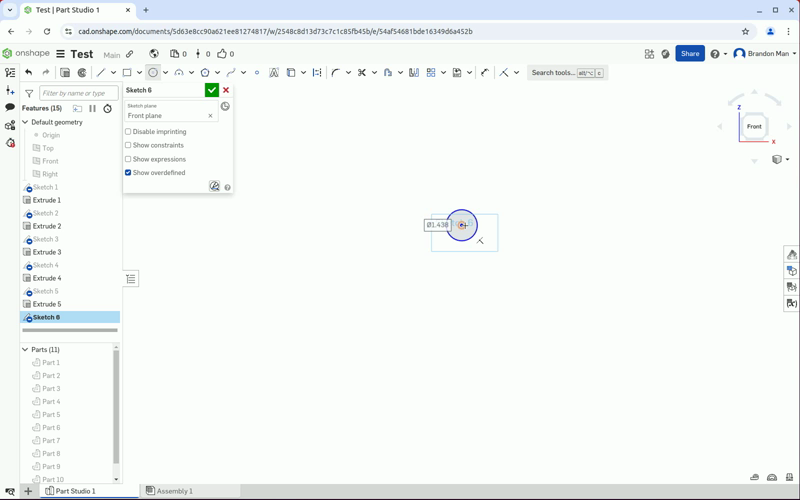
key(esc)
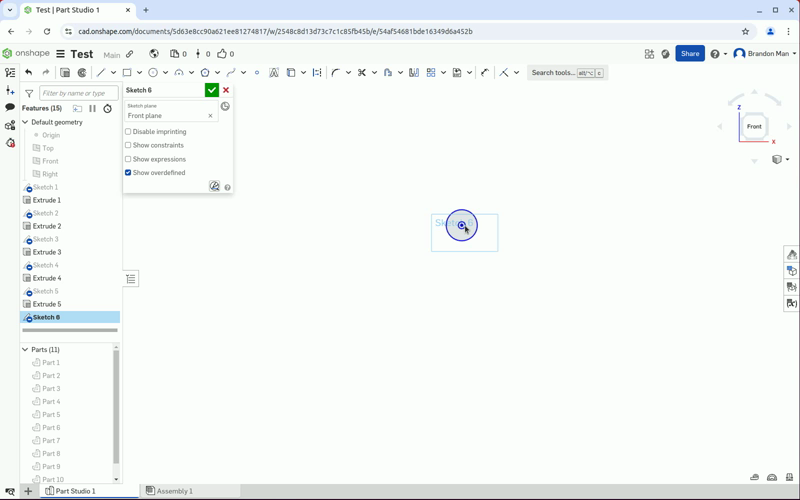
mouse_move(459, 236)
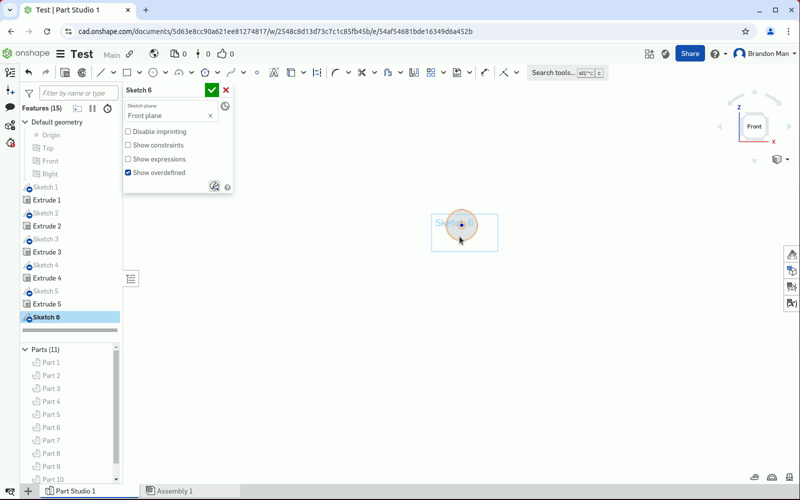
scroll(6)
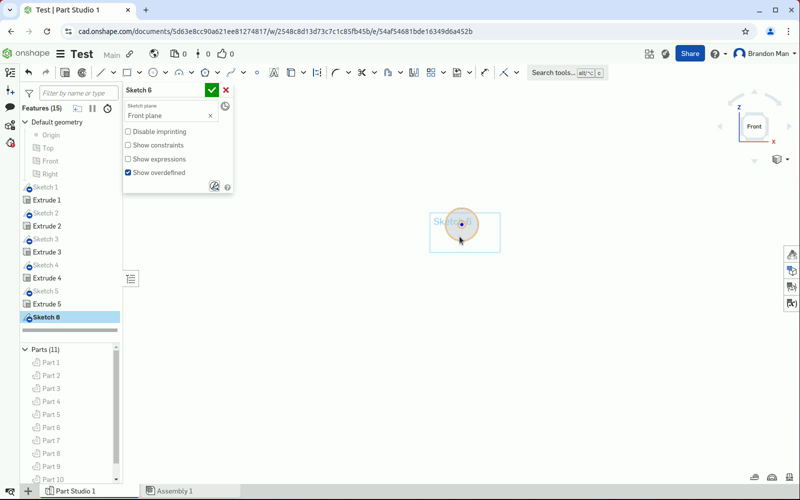
scroll(6)
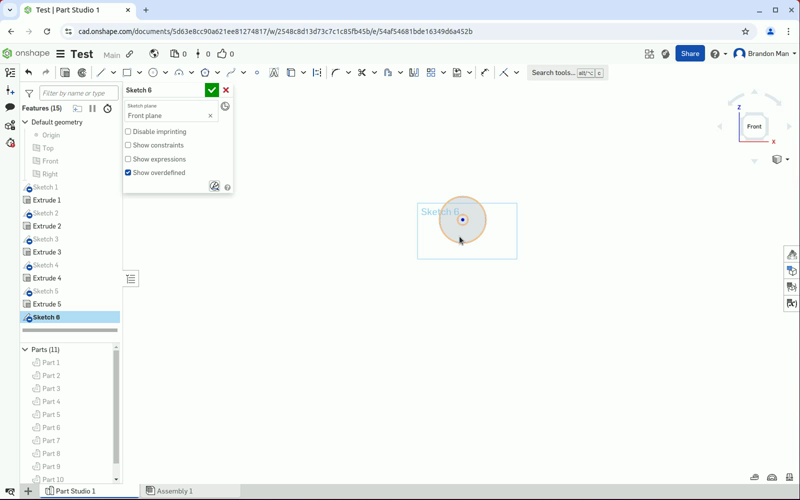
scroll(6)
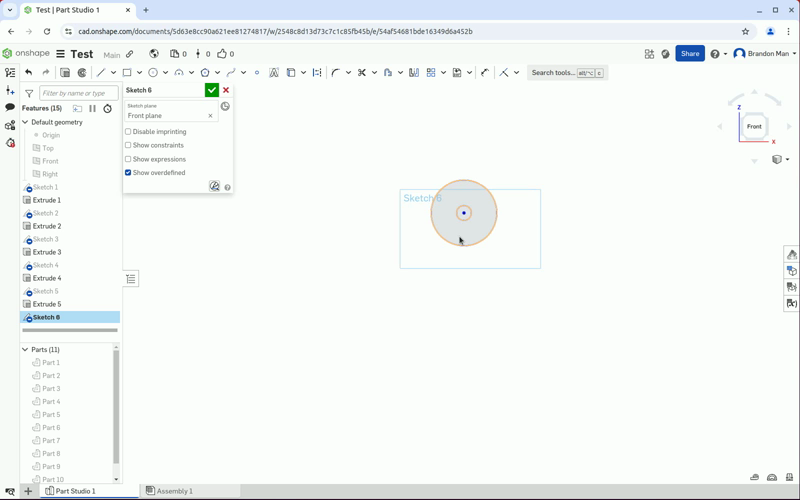
scroll(6)
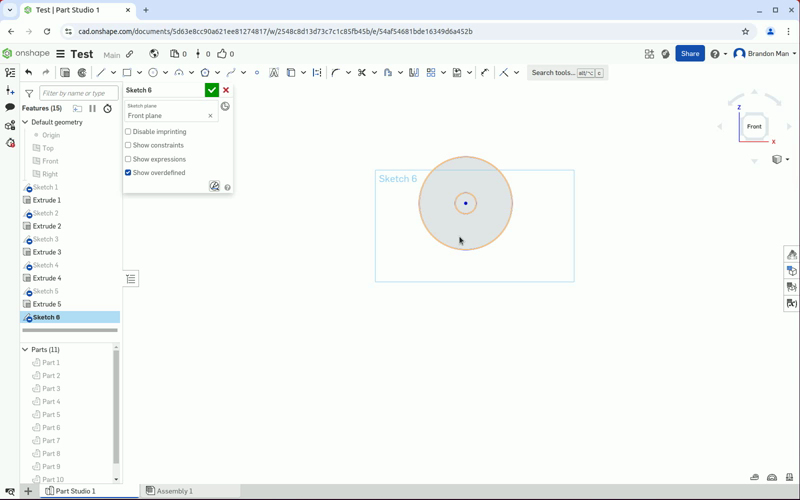
scroll(6)
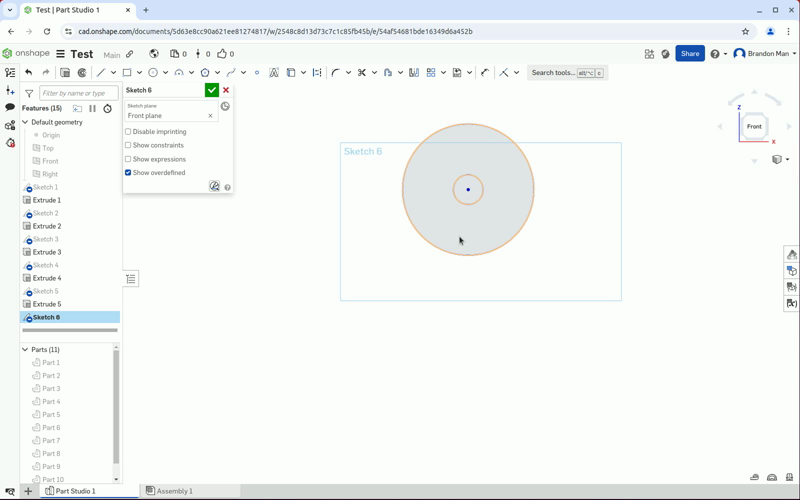
scroll(6)
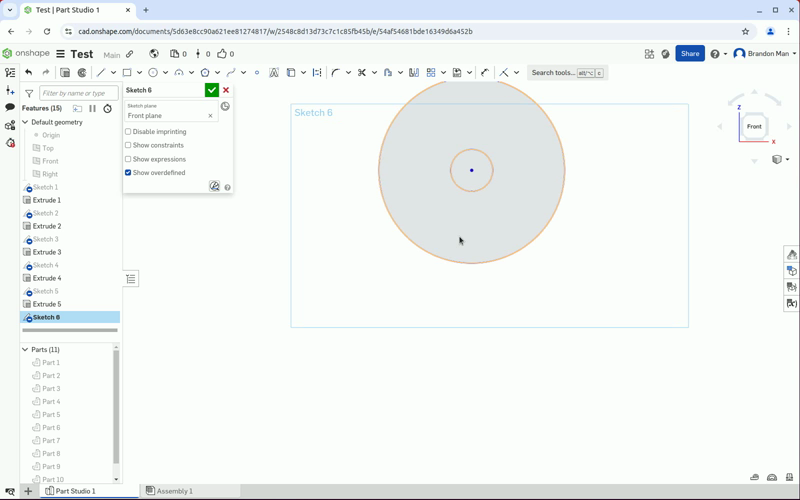
scroll(6)
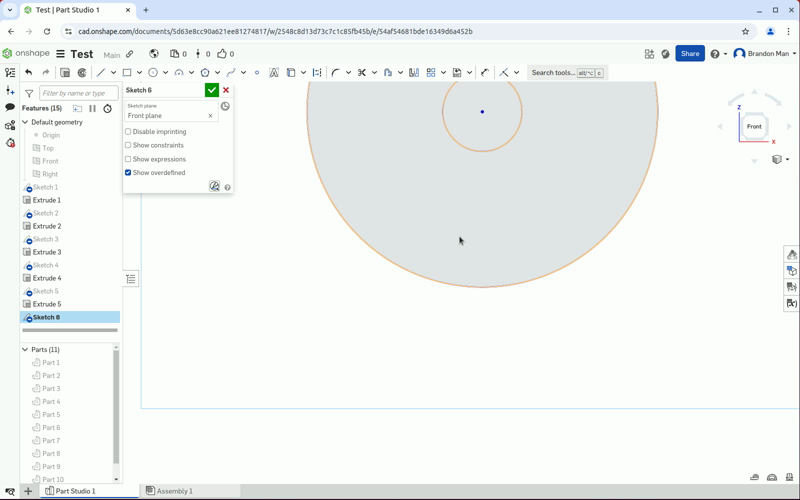
click(459, 236)
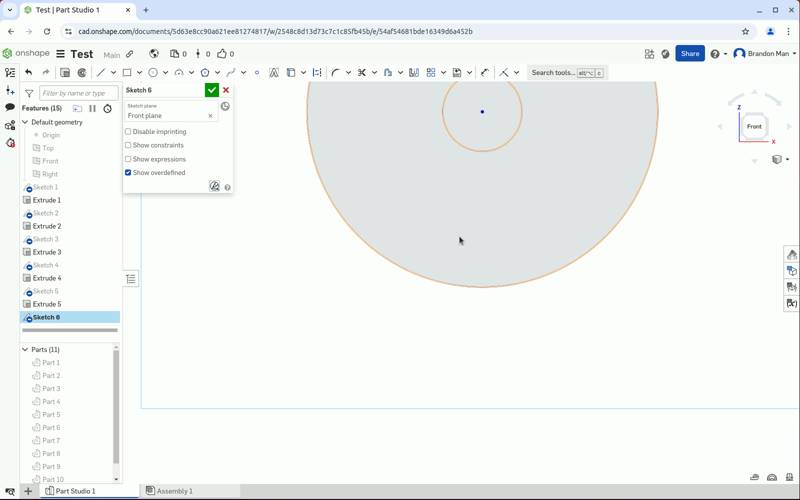
scroll(-6)
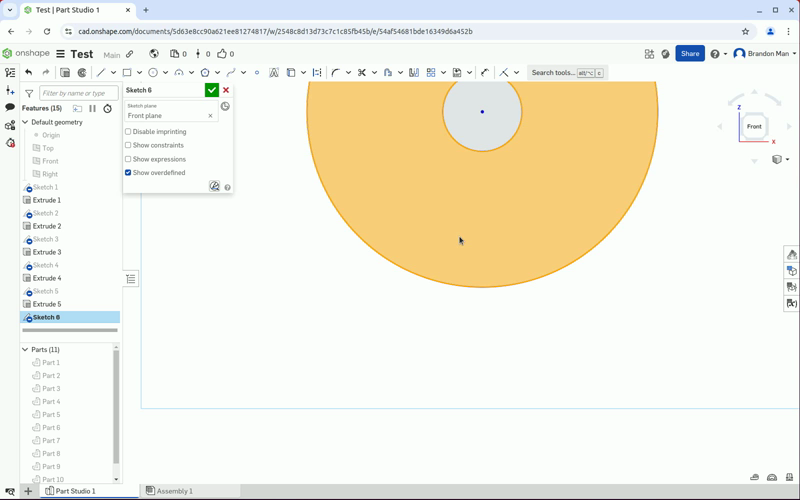
scroll(-6)
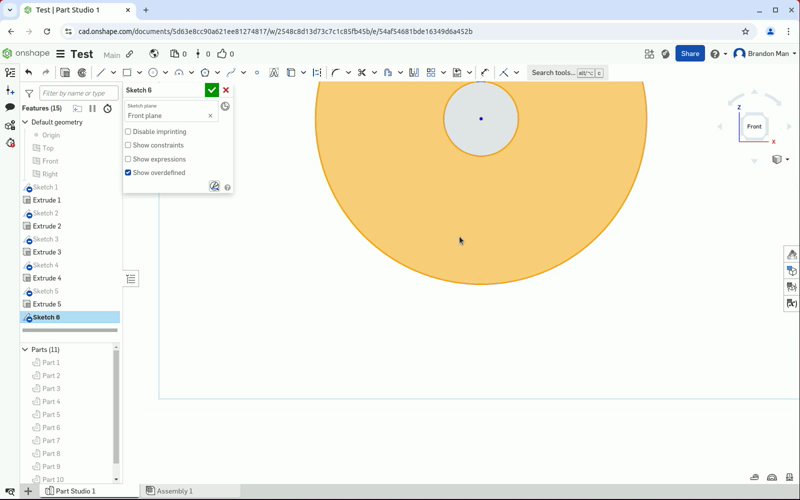
scroll(-6)
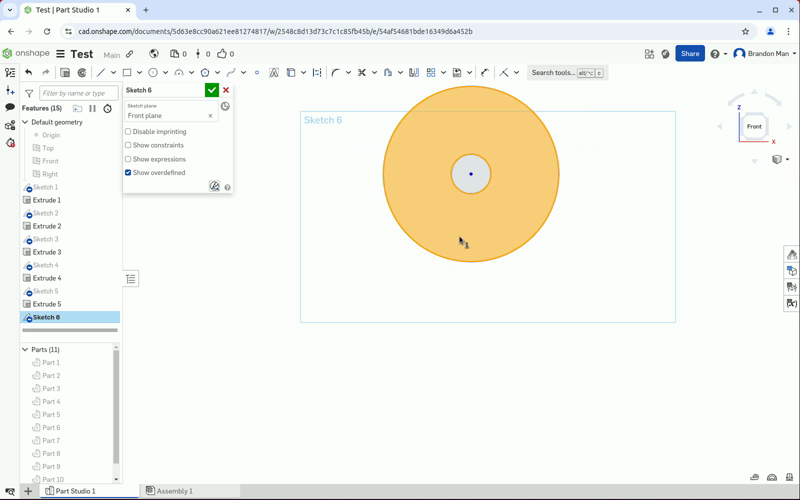
scroll(-6)
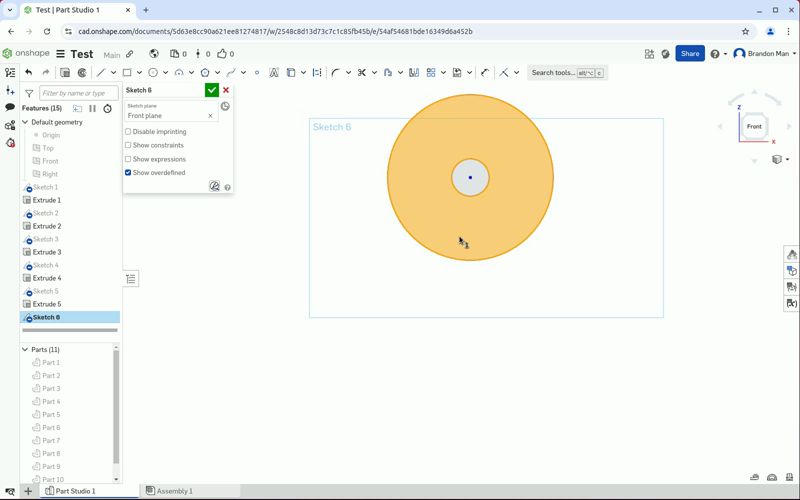
scroll(-6)
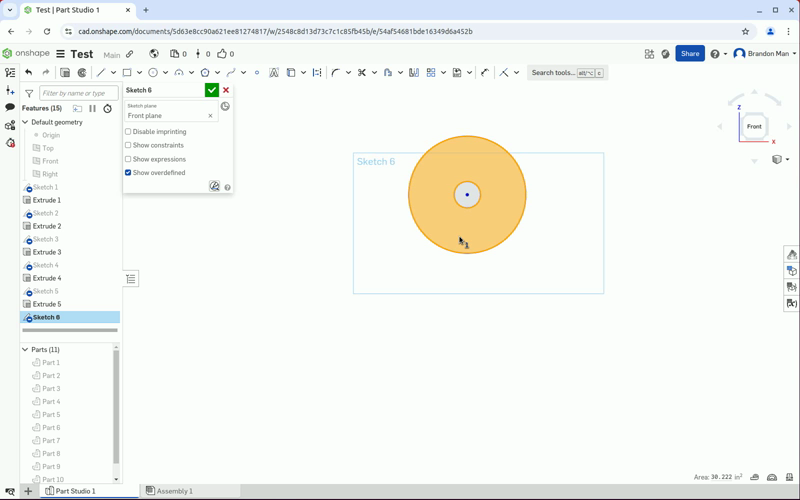
scroll(-6)
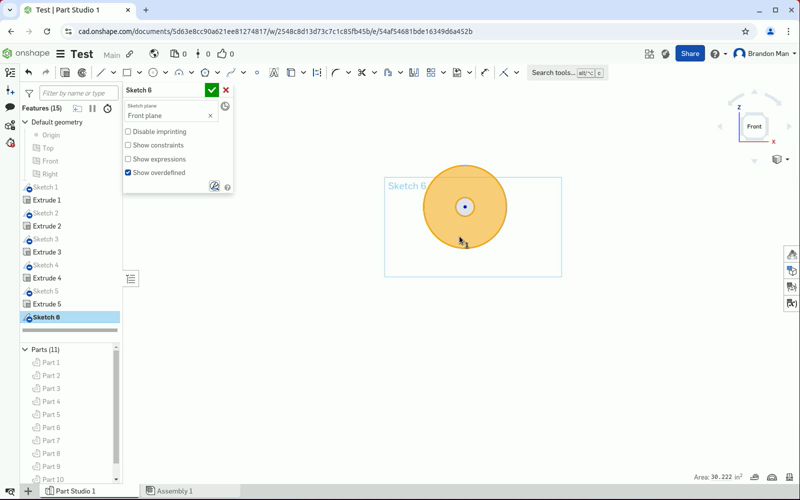
scroll(-6)
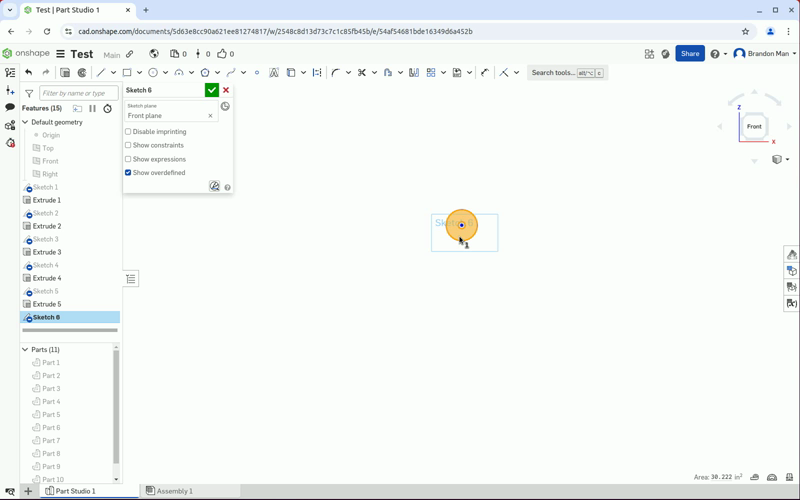
mouse_move(69, 352)
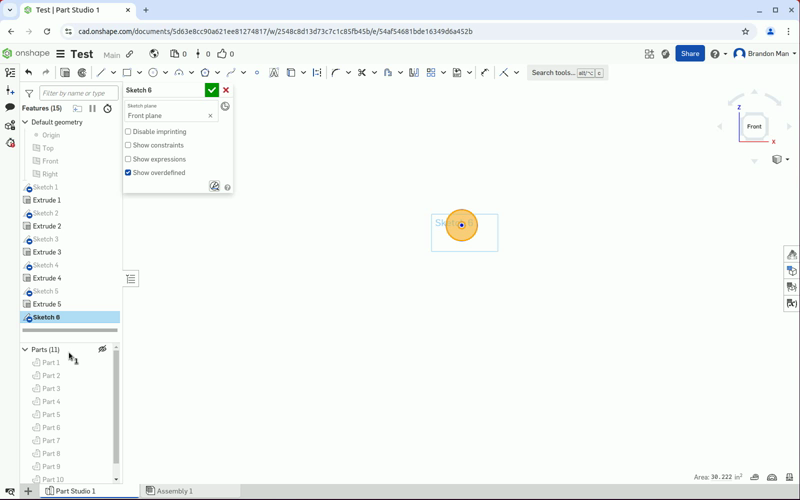
key(shift+y)
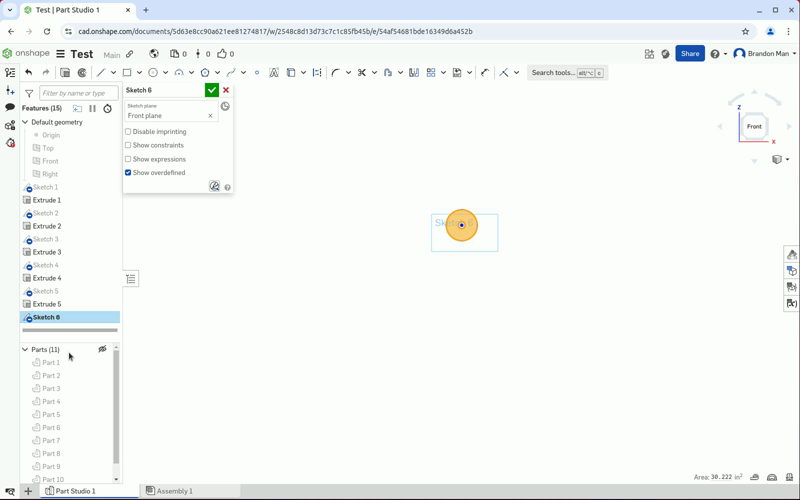
key(shift+e)
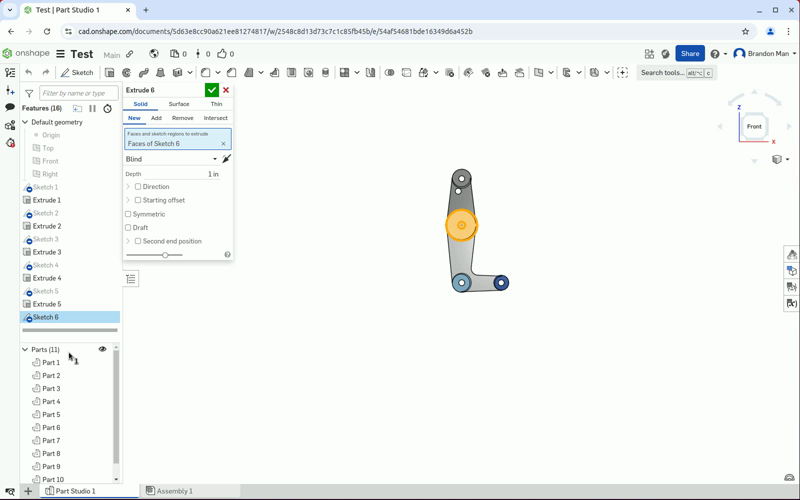
mouse_move(143, 106)
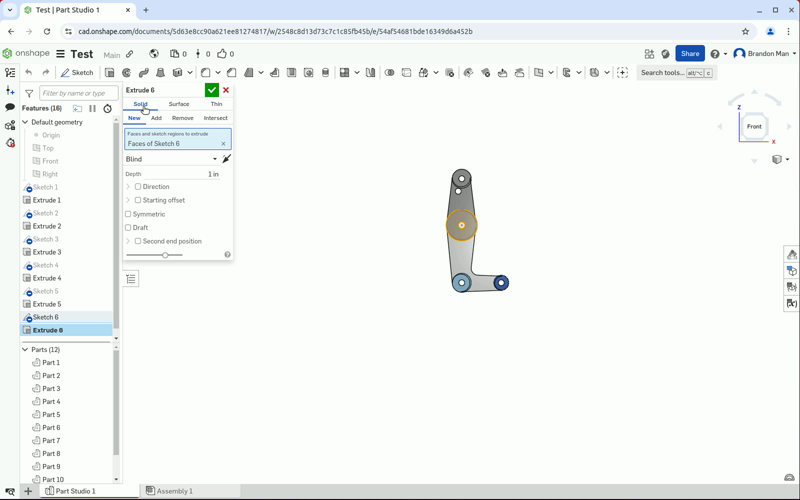
click(143, 106)
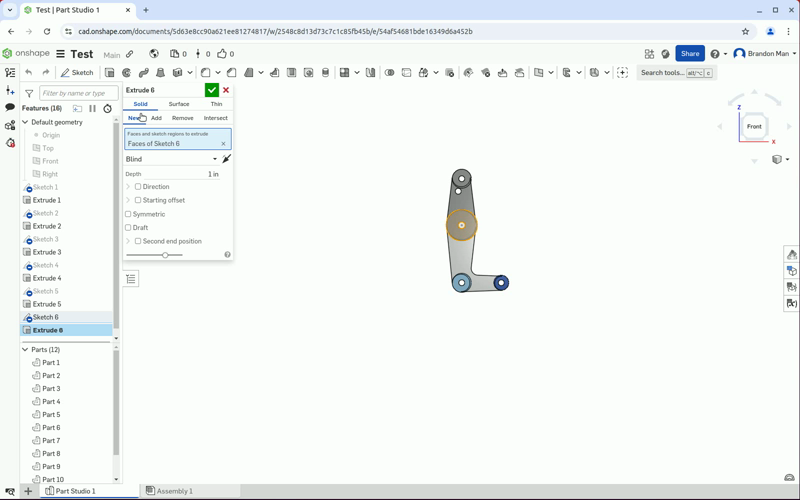
mouse_move(137, 120)
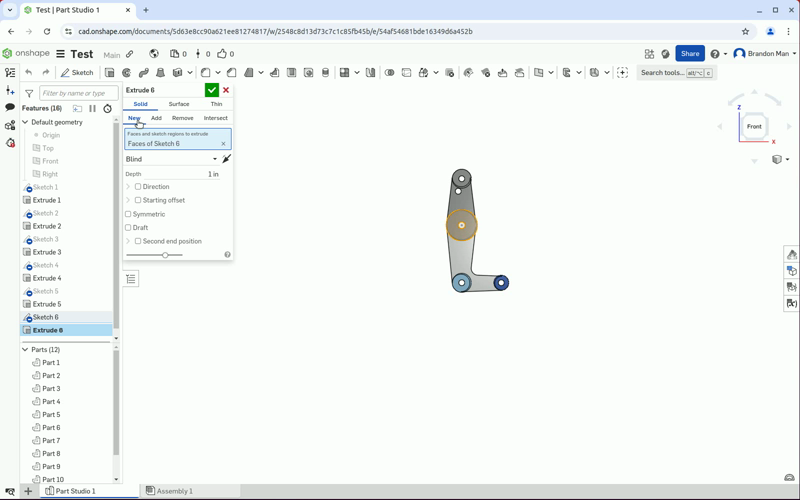
click(137, 120)
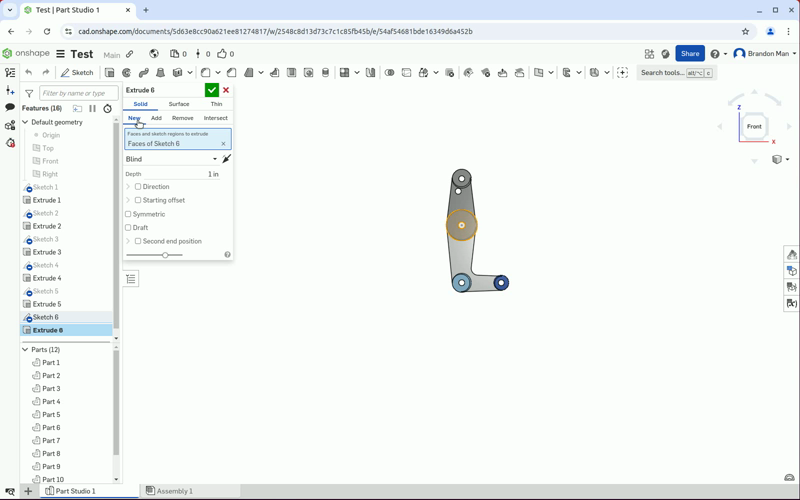
key(tab, 4)
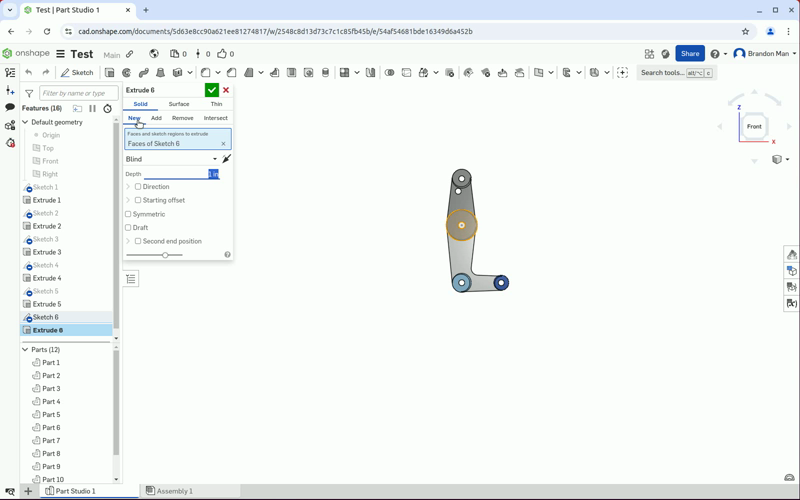
text(0.481)
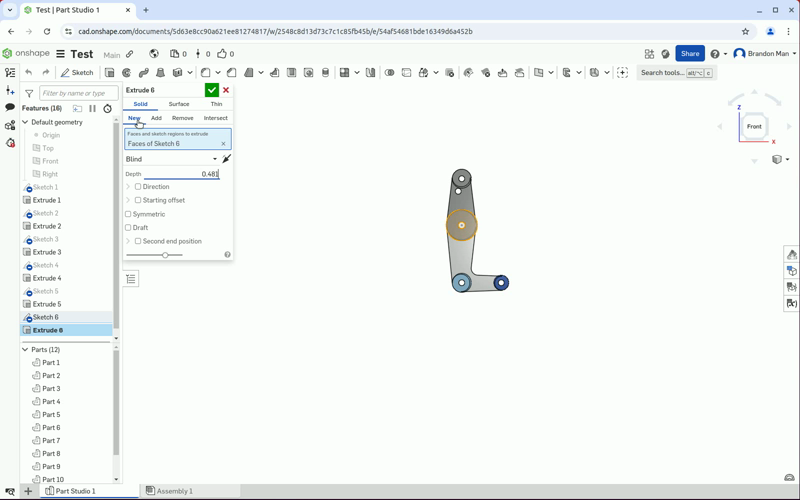
key(enter)
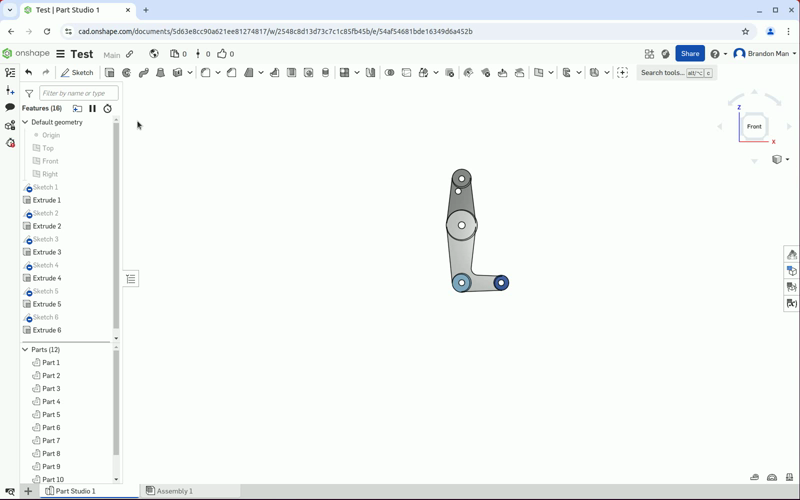
key(shift+h)
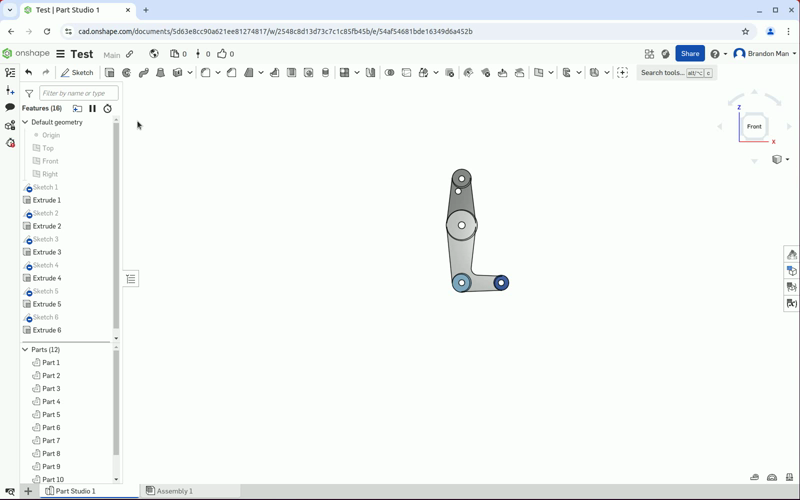
key(shift+h)
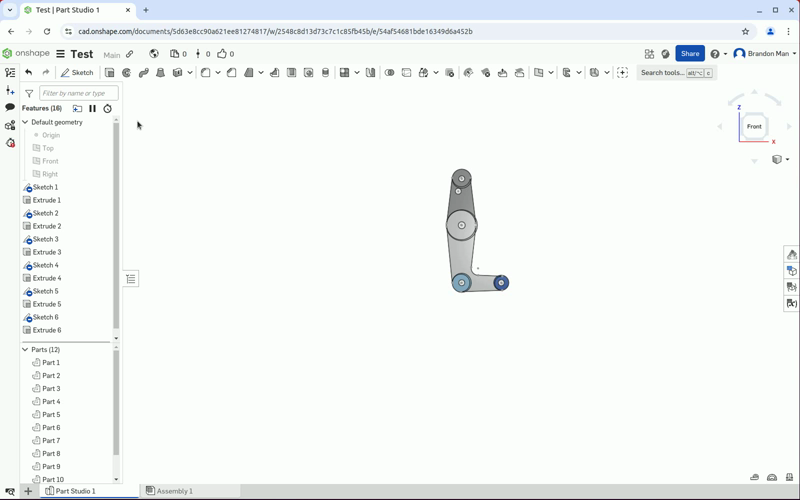
key(shift+7)
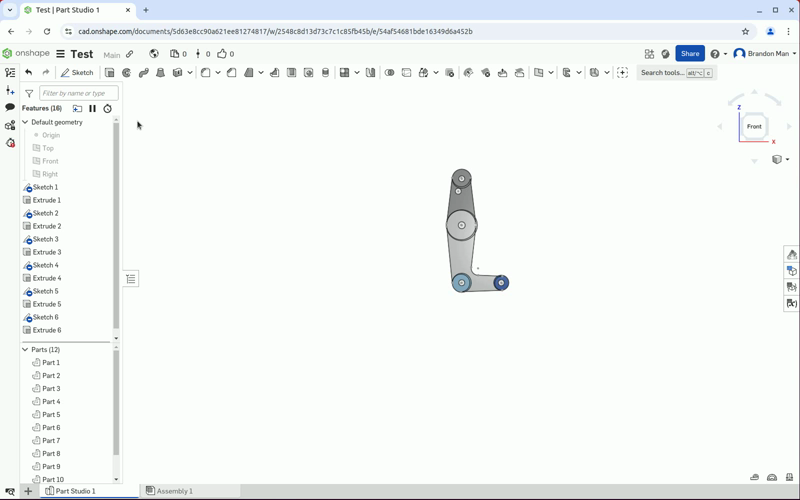
key(left, 2)
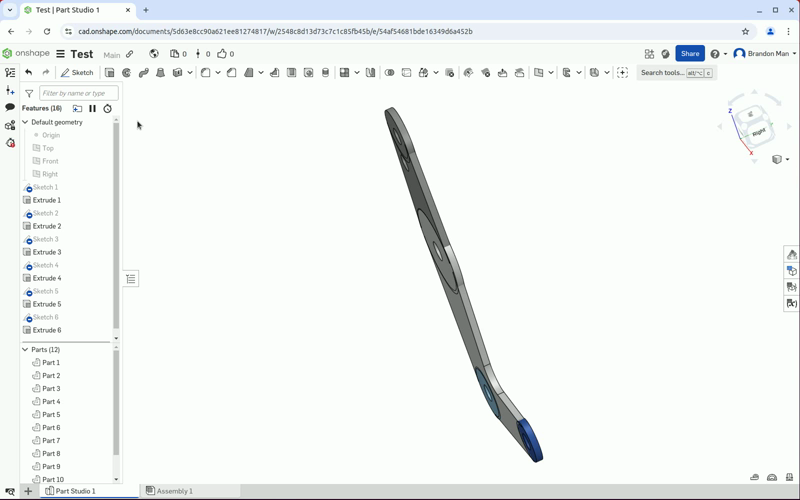
key(down, 2)
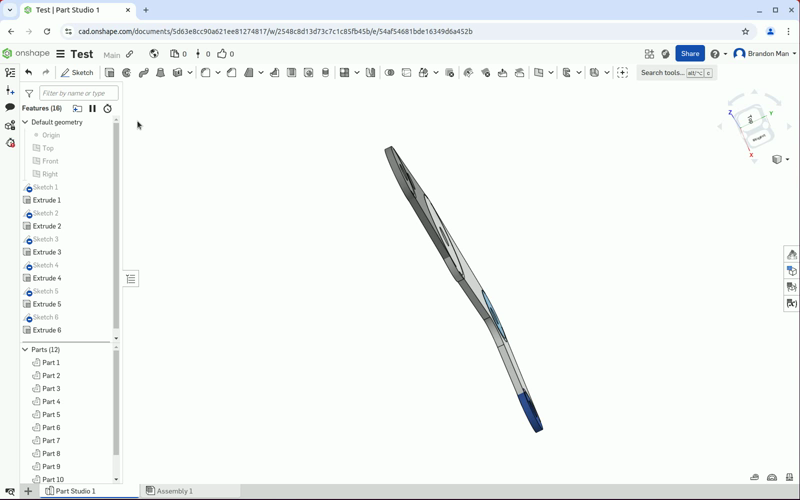
key(up, 2)
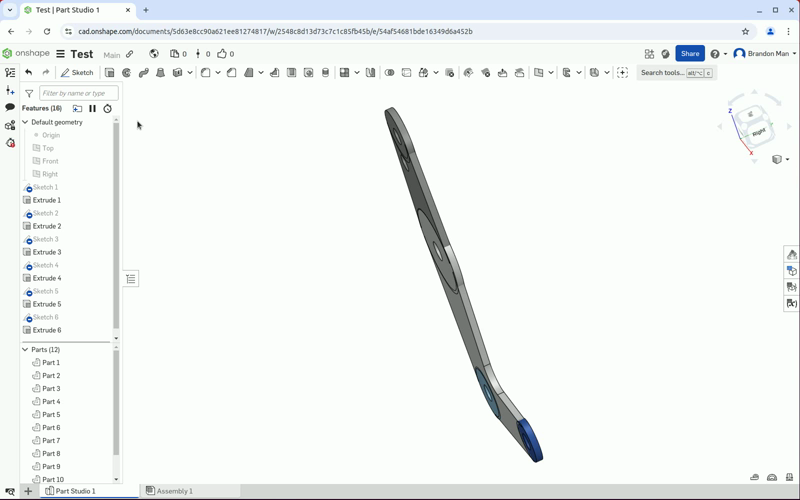
key(right, 2)
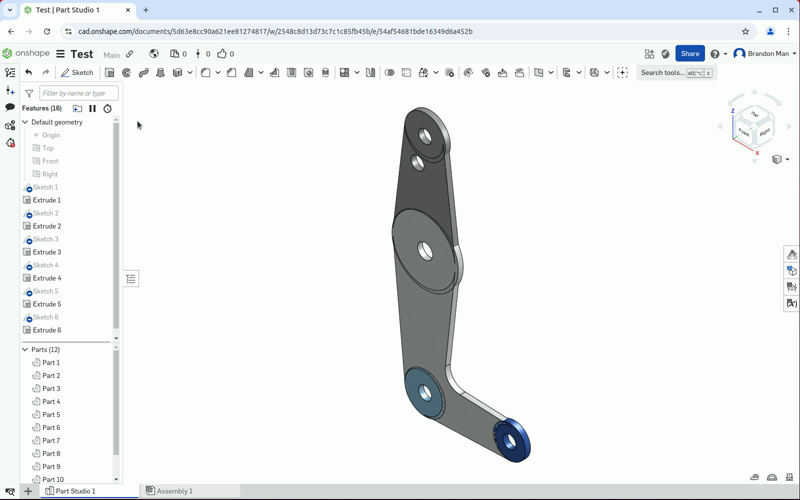
mouse_move(69, 189)
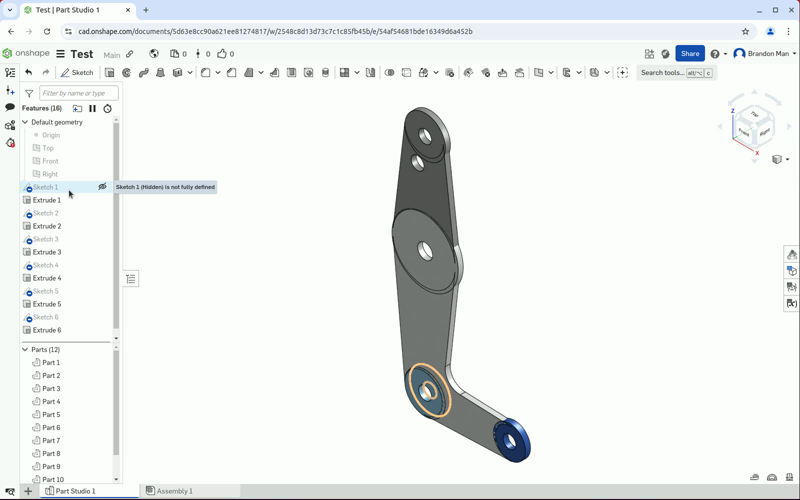
click(69, 189)